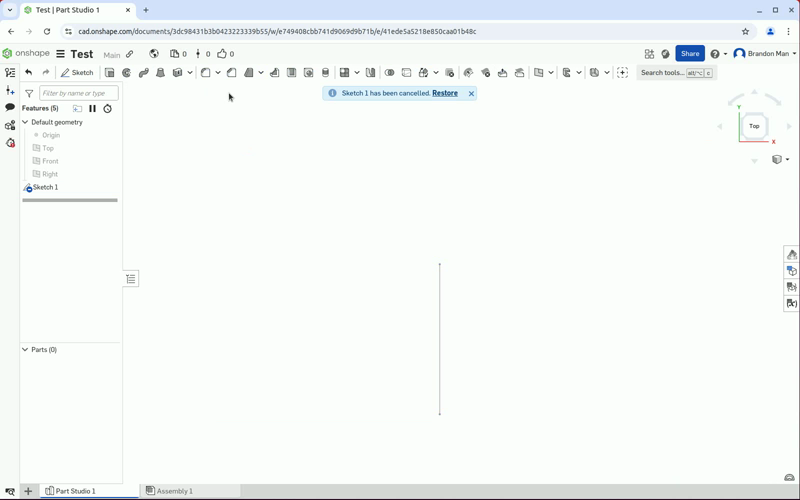
key(shift+h)
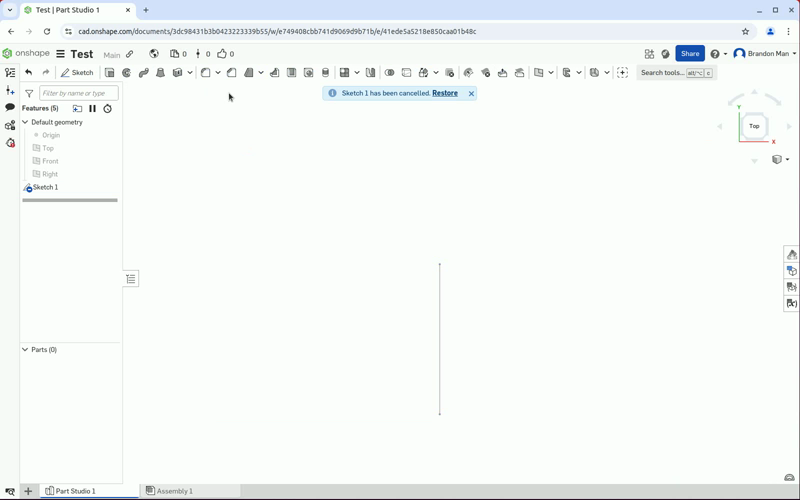
key(shift+s)
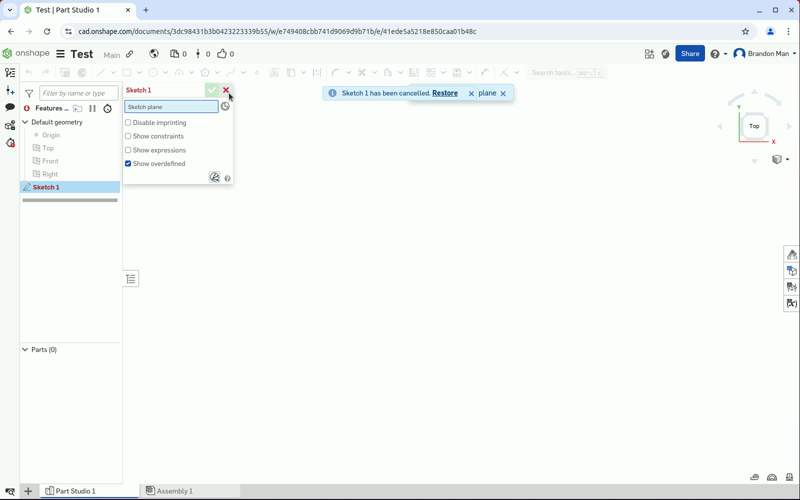
mouse_move(73, 150)
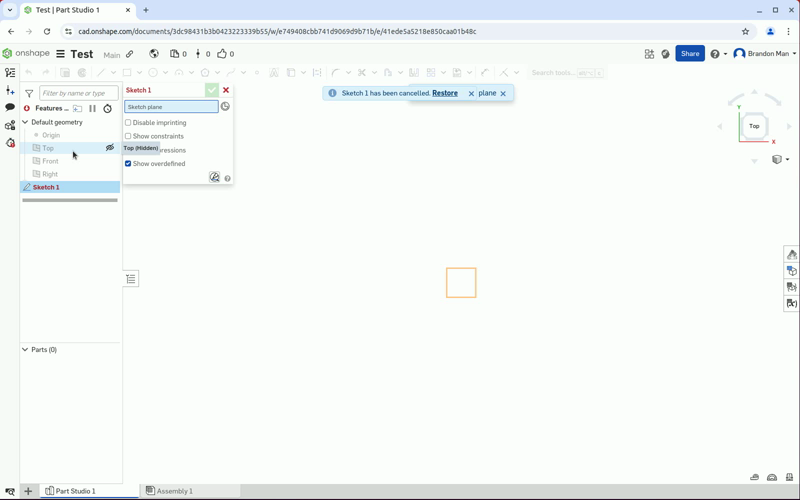
click(73, 150)
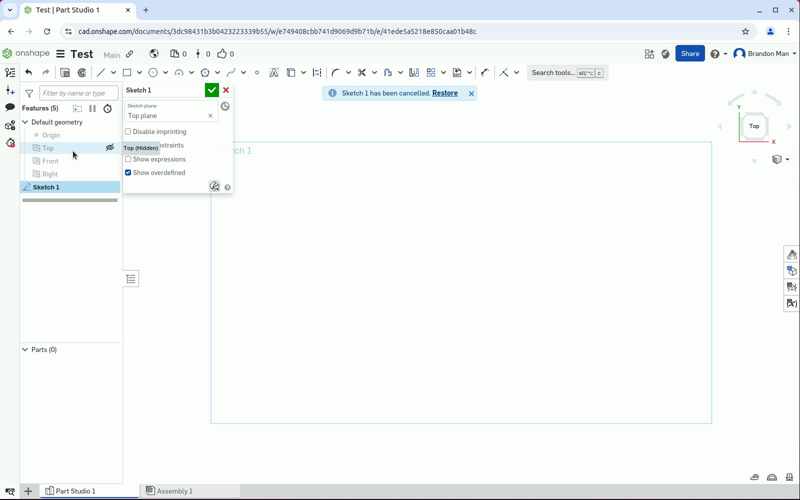
mouse_move(73, 352)
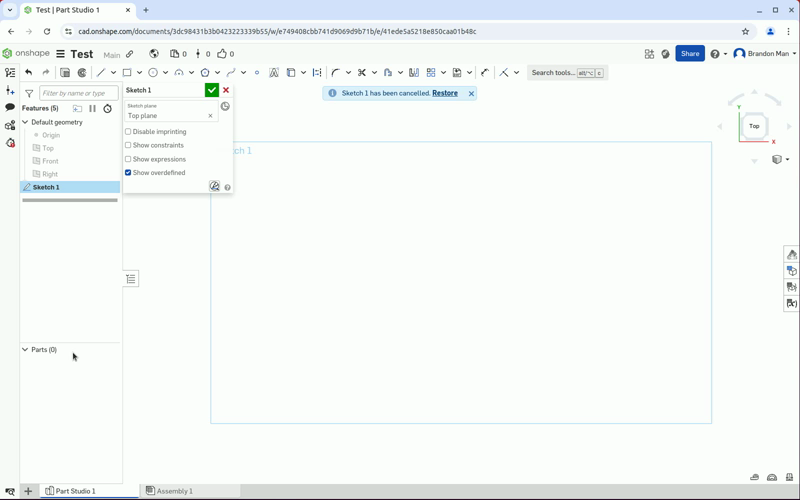
key(y)
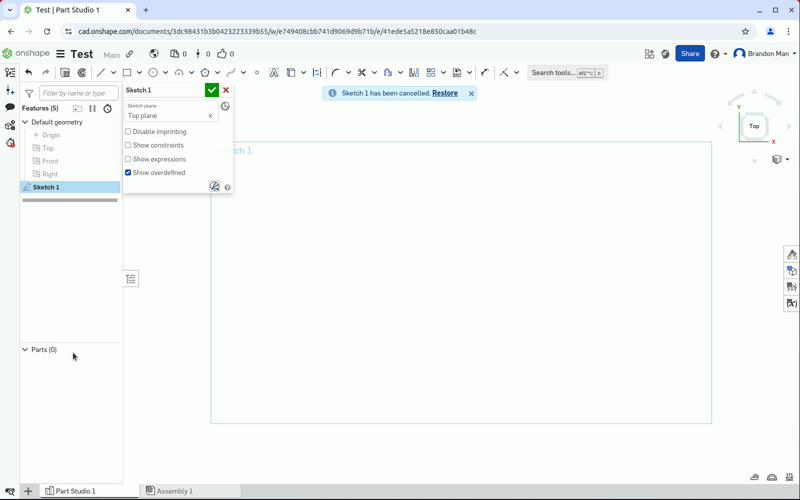
key(c)
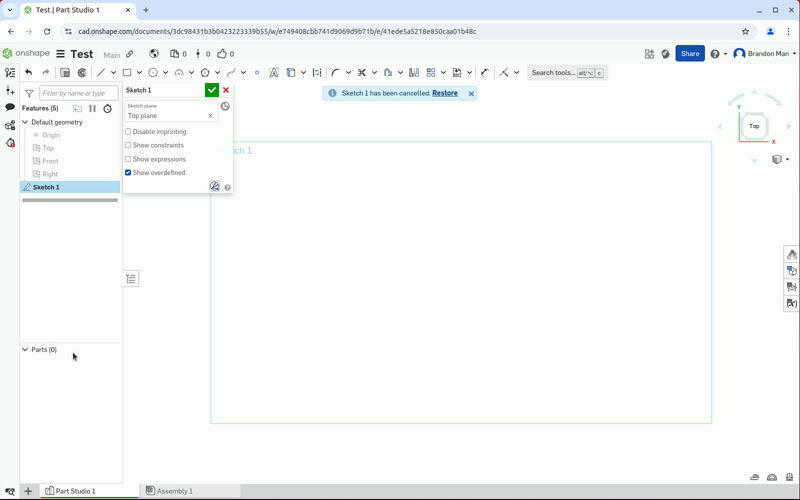
key_down(shift)
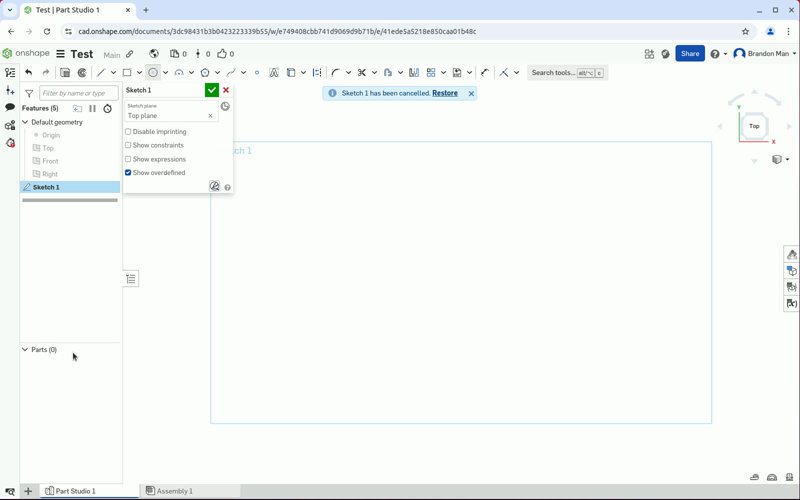
mouse_move(461, 282)
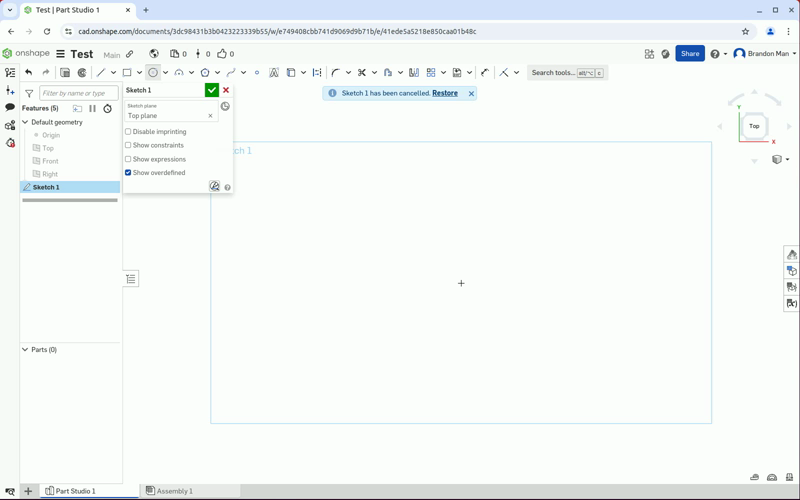
click(461, 282)
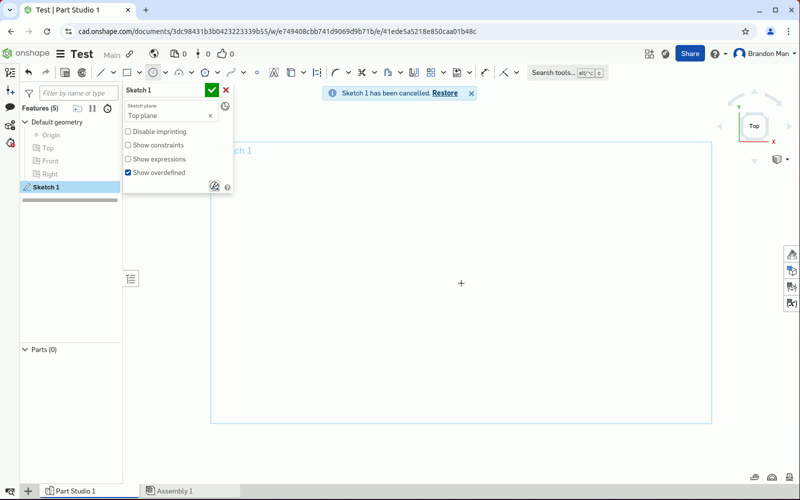
key_up(shift)
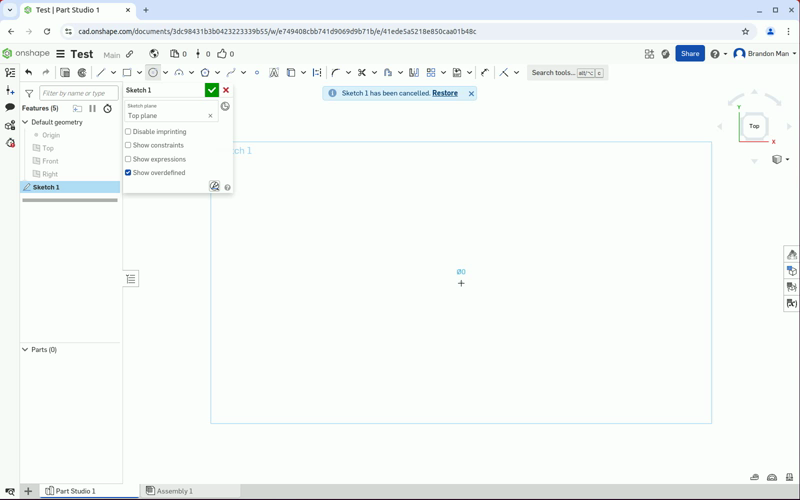
mouse_move(482, 282)
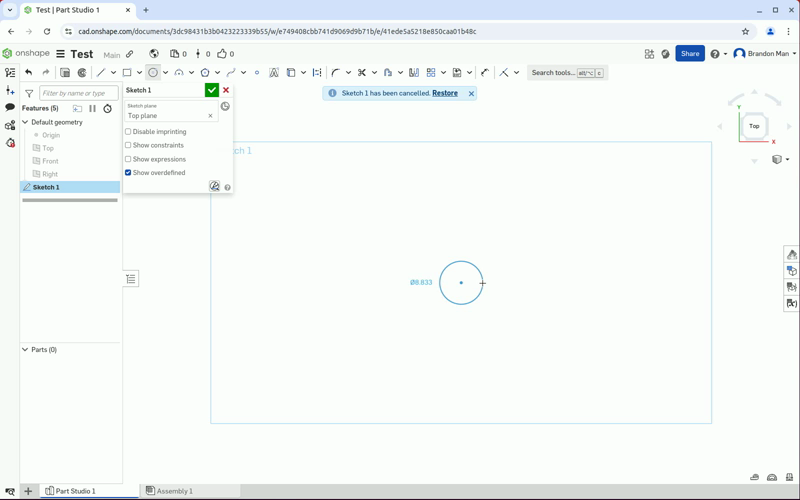
click(482, 282)
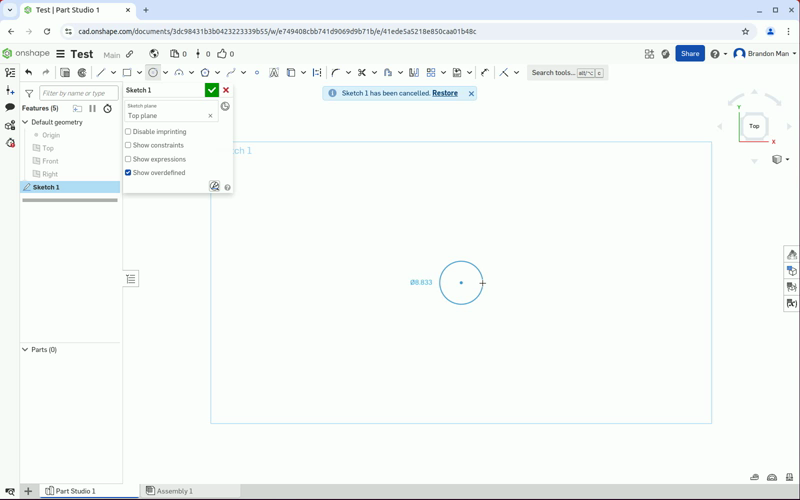
key(esc)
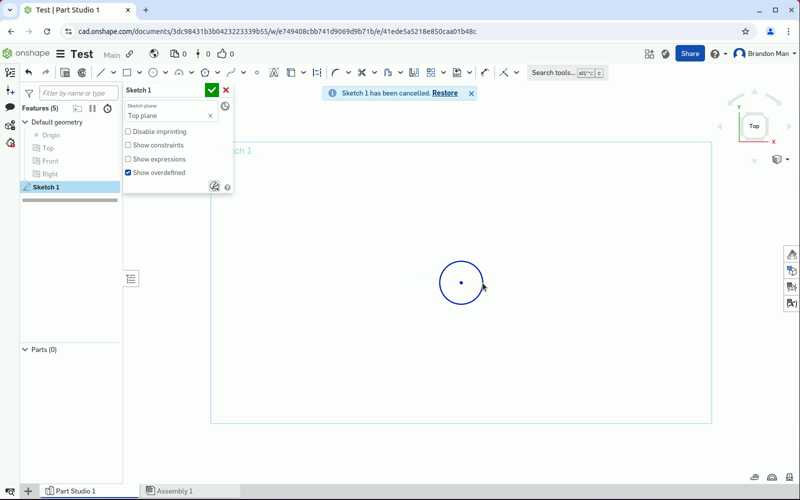
key(c)
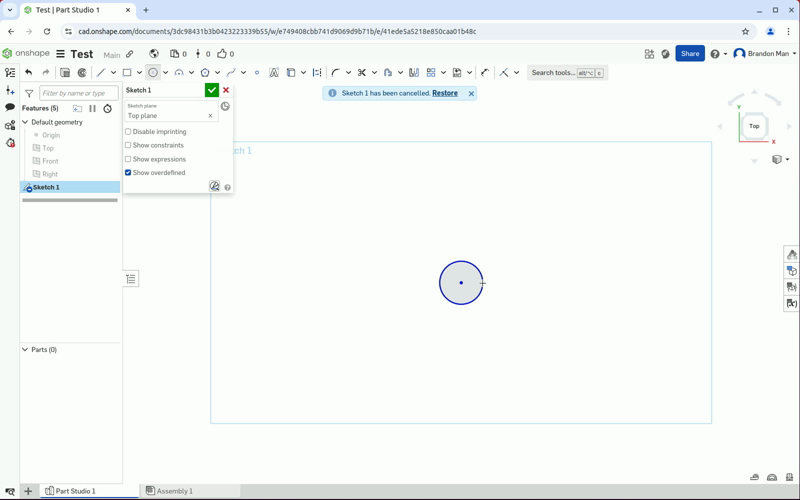
key_down(shift)
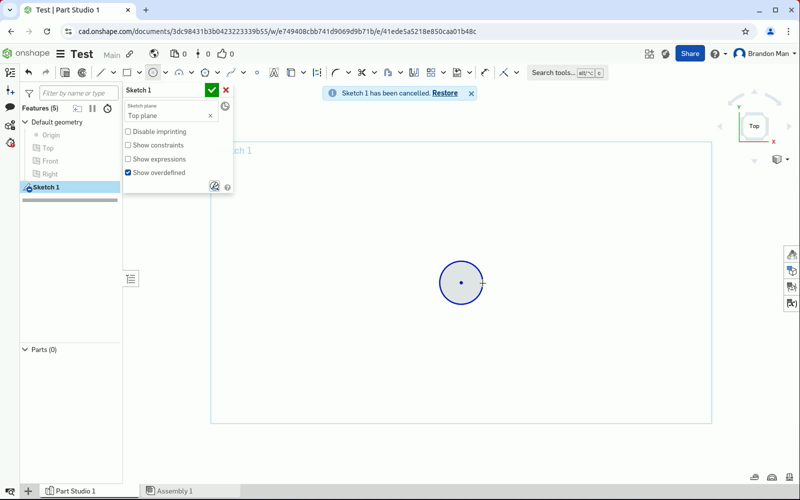
mouse_move(461, 282)
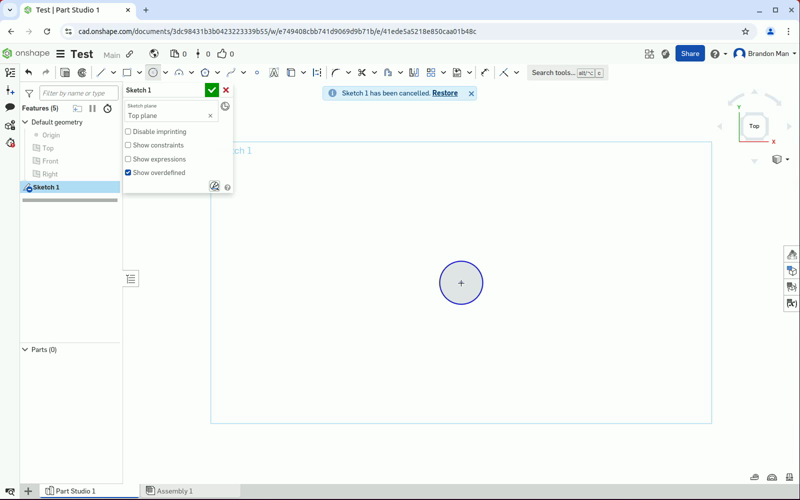
click(461, 282)
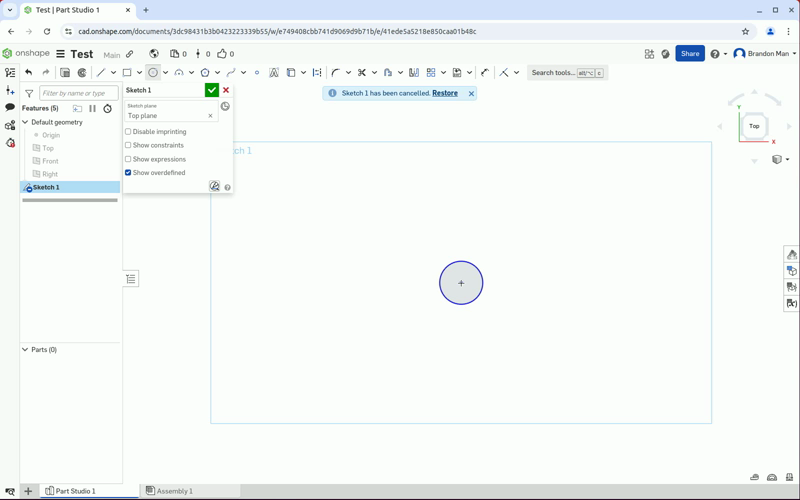
key_up(shift)
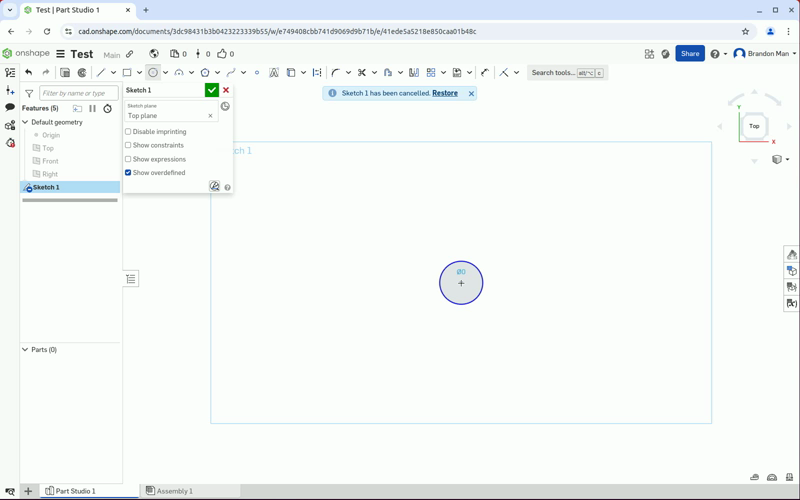
mouse_move(479, 282)
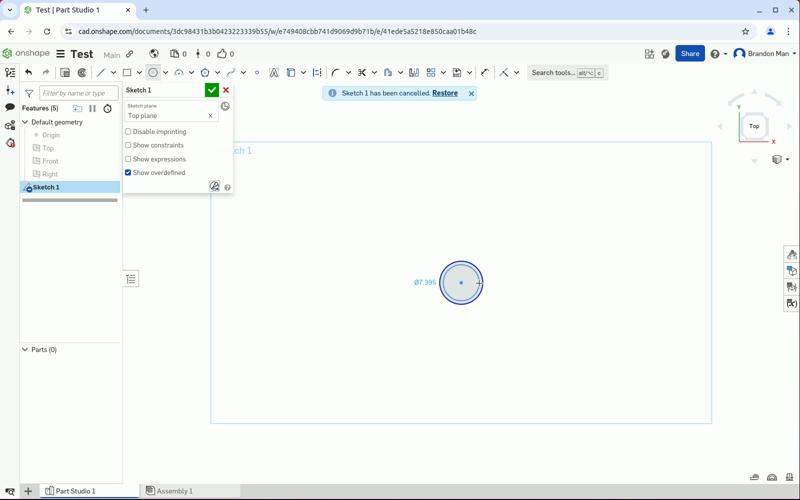
scroll(6)
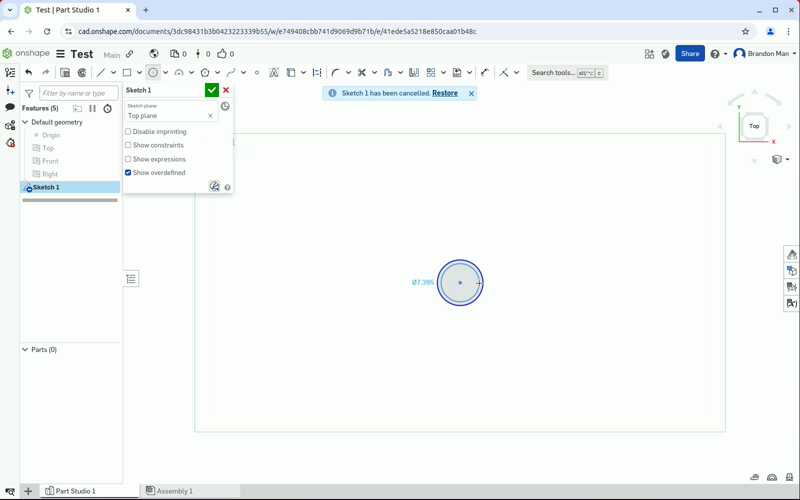
scroll(6)
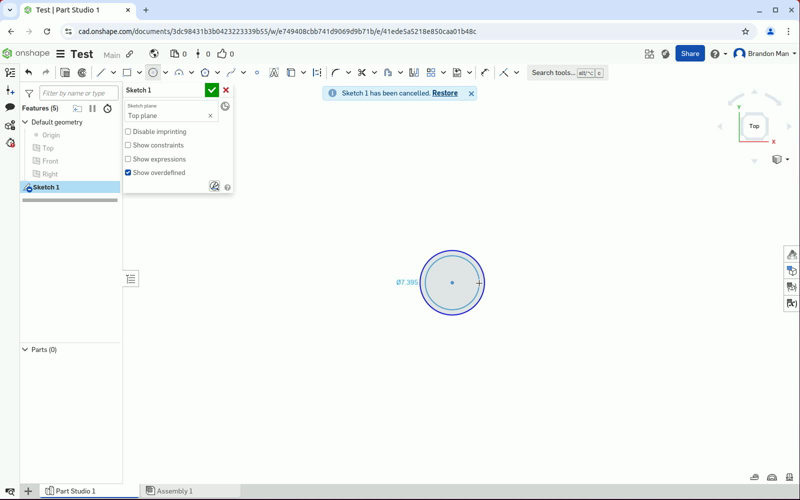
scroll(6)
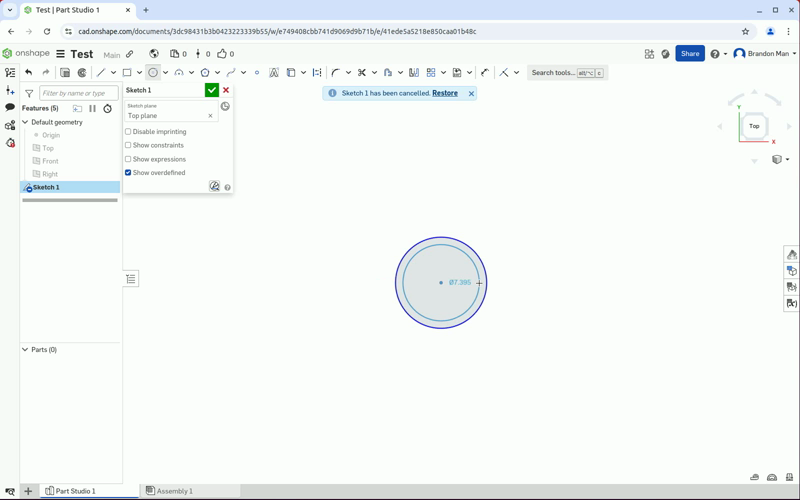
scroll(6)
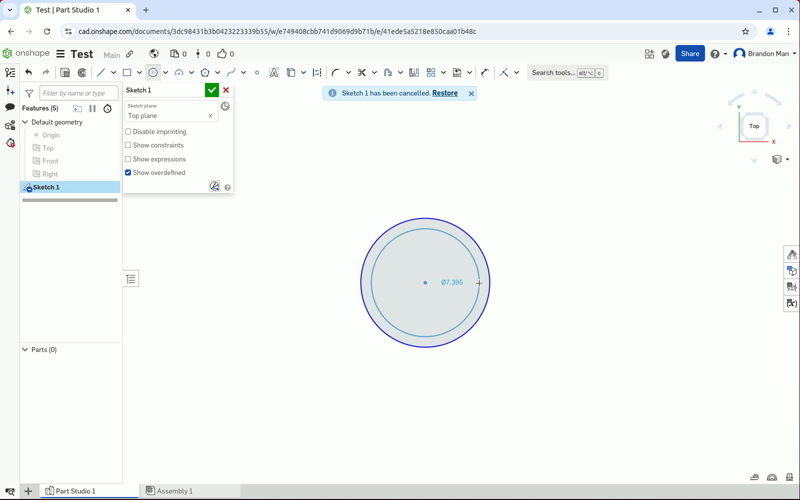
scroll(6)
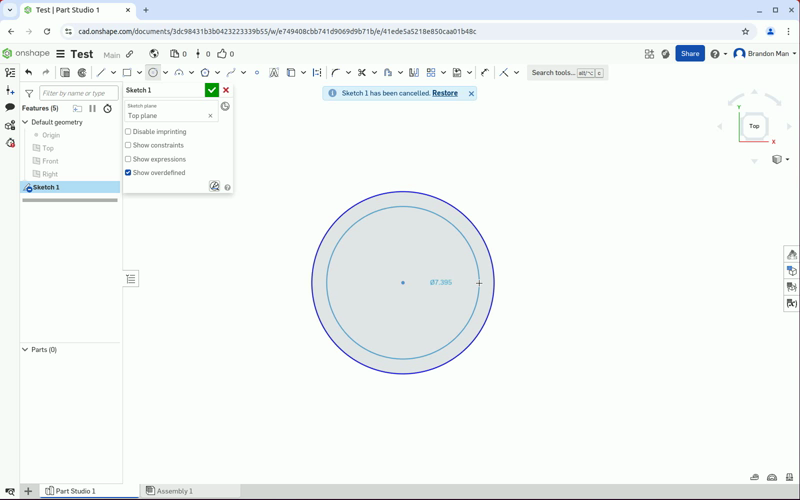
scroll(6)
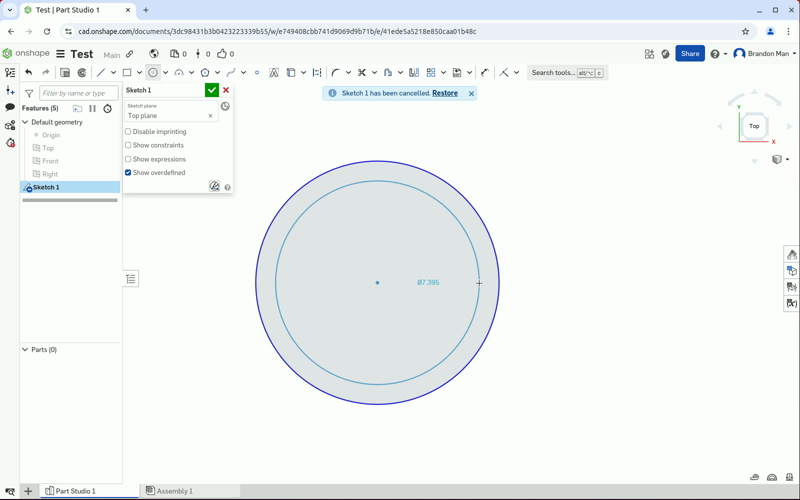
scroll(6)
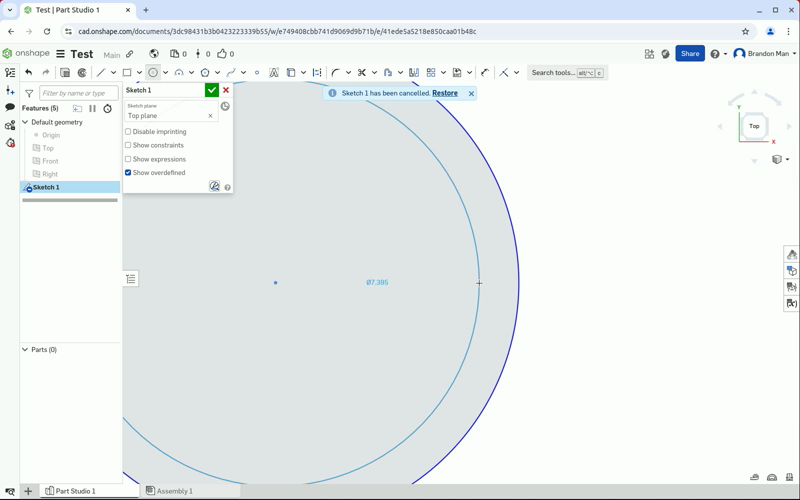
click(479, 282)
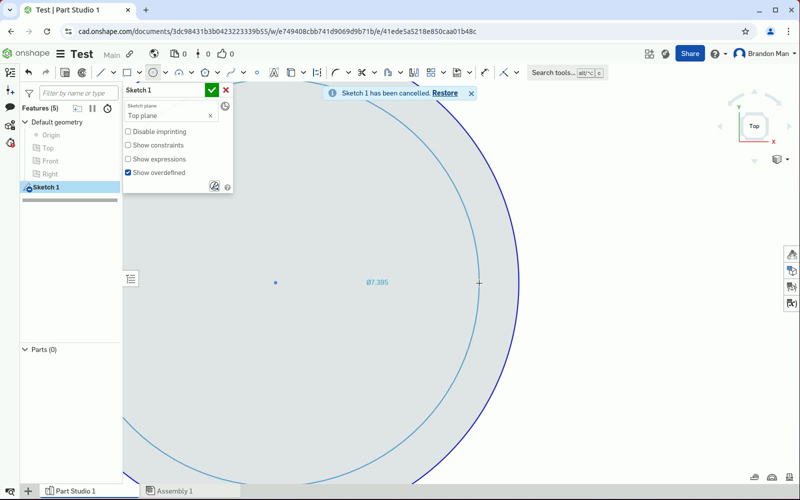
scroll(-6)
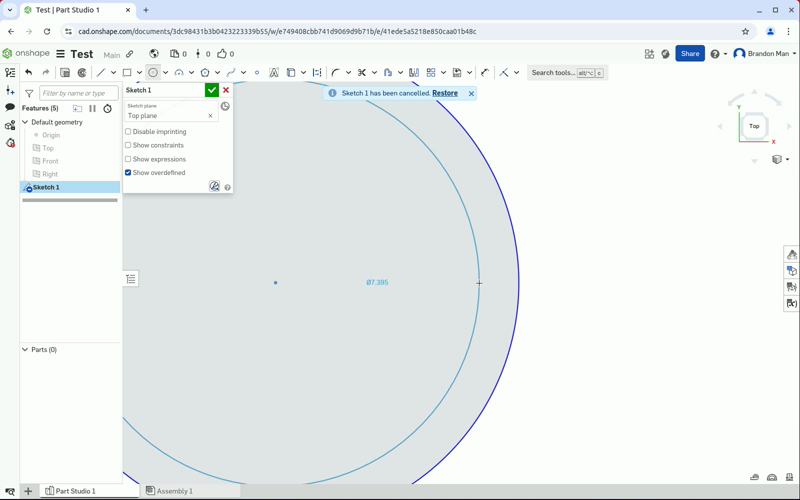
scroll(-6)
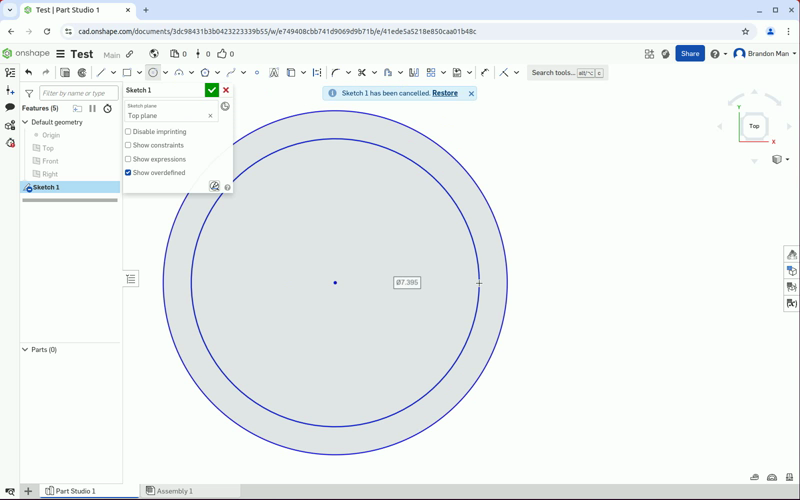
scroll(-6)
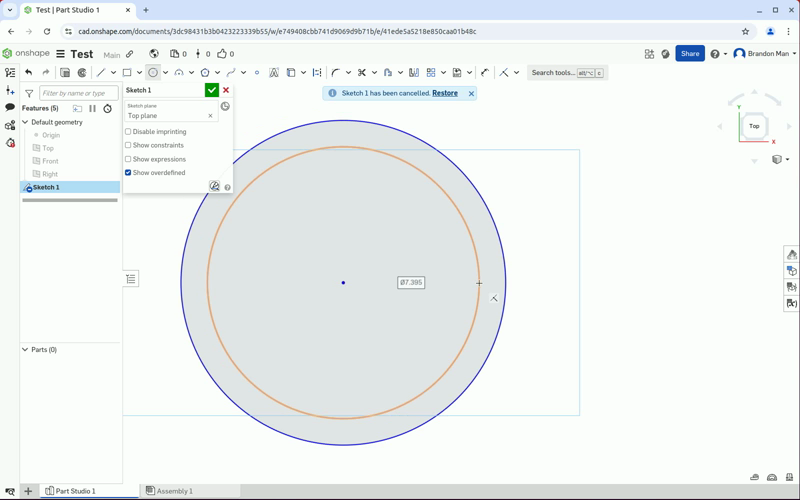
scroll(-6)
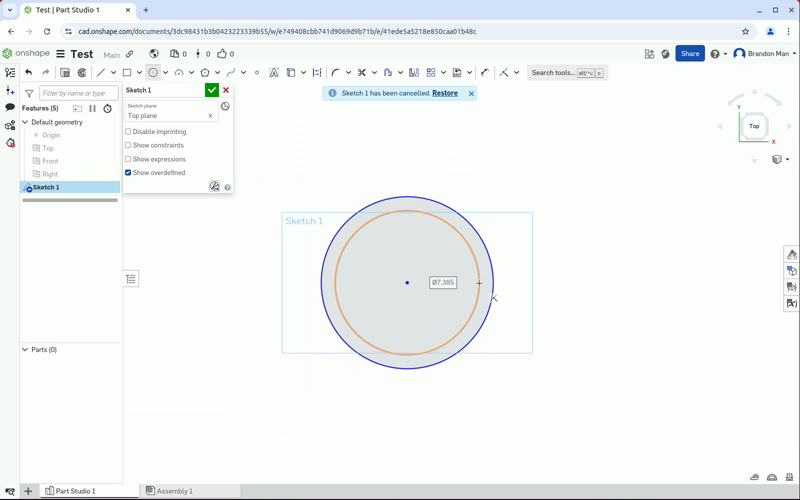
scroll(-6)
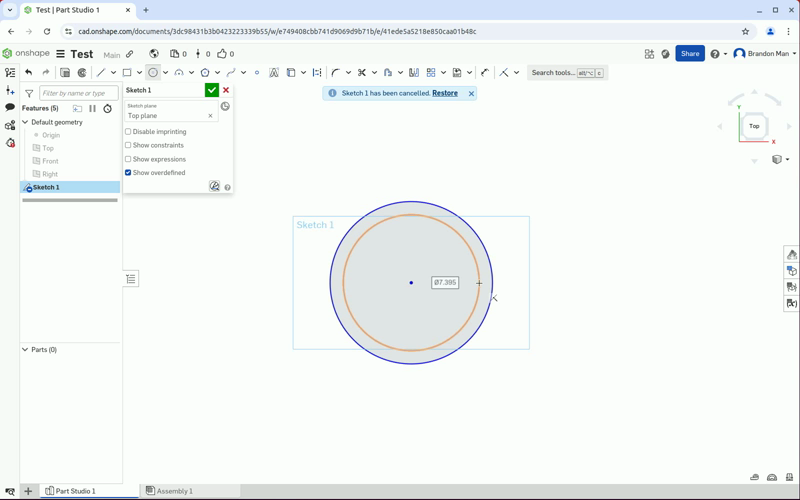
scroll(-6)
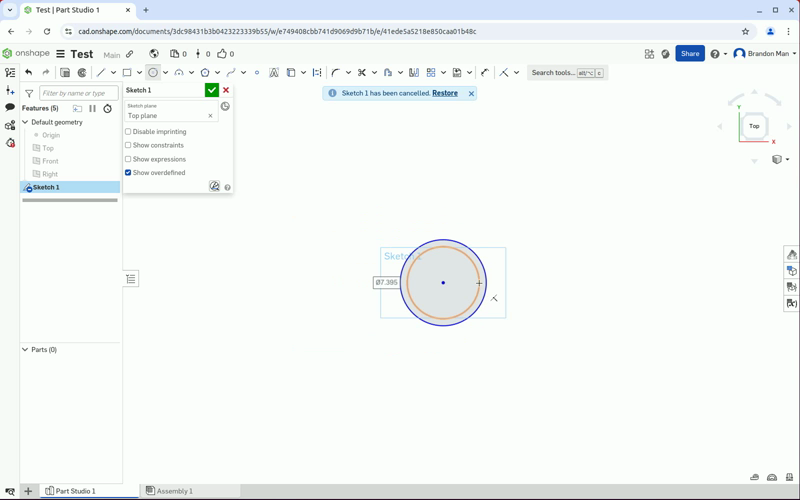
scroll(-6)
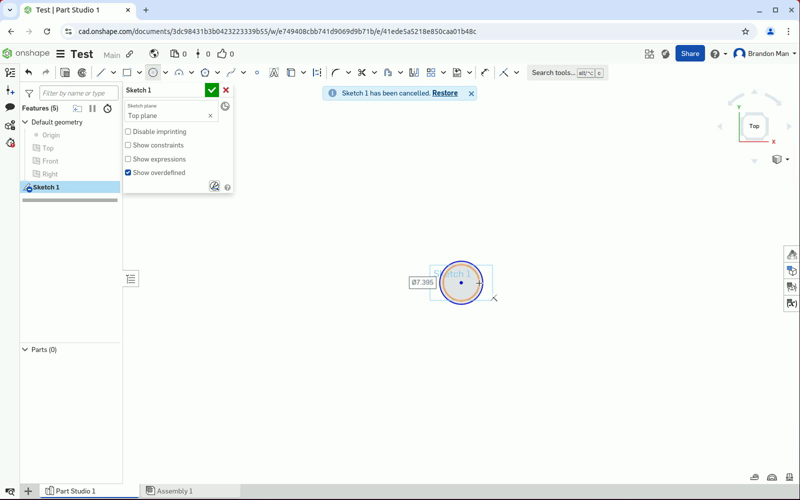
key(esc)
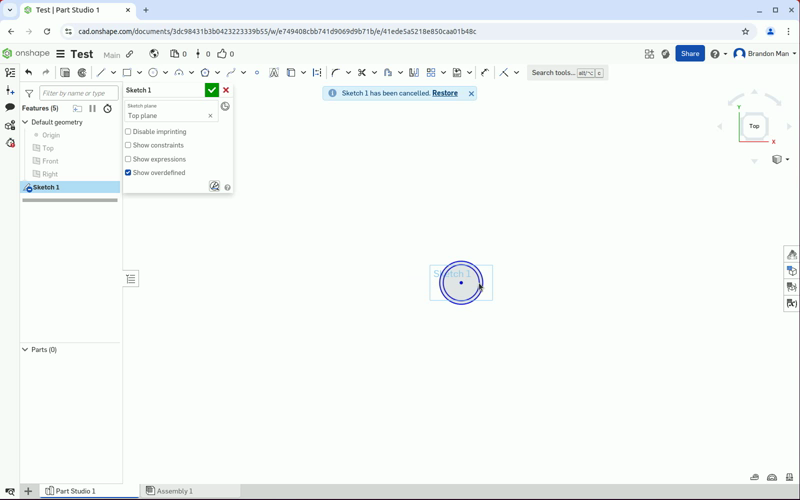
mouse_move(473, 268)
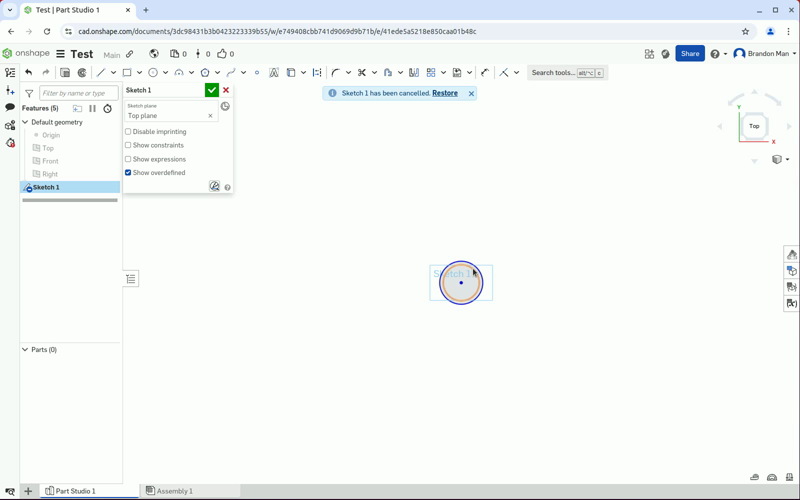
scroll(6)
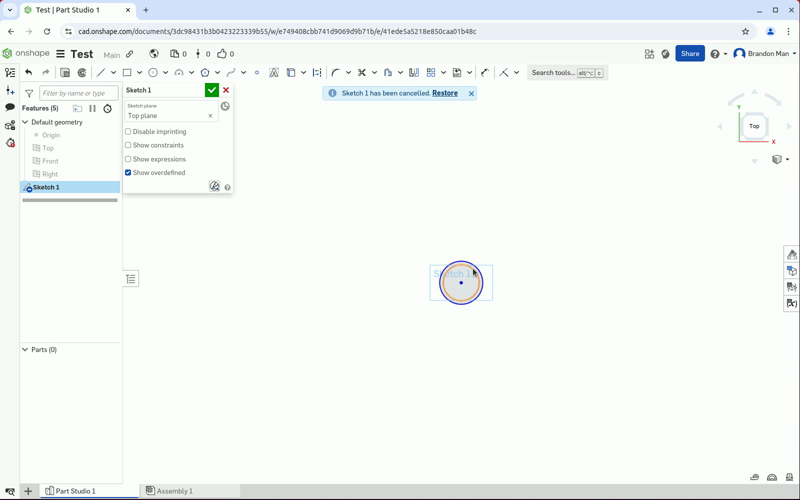
scroll(6)
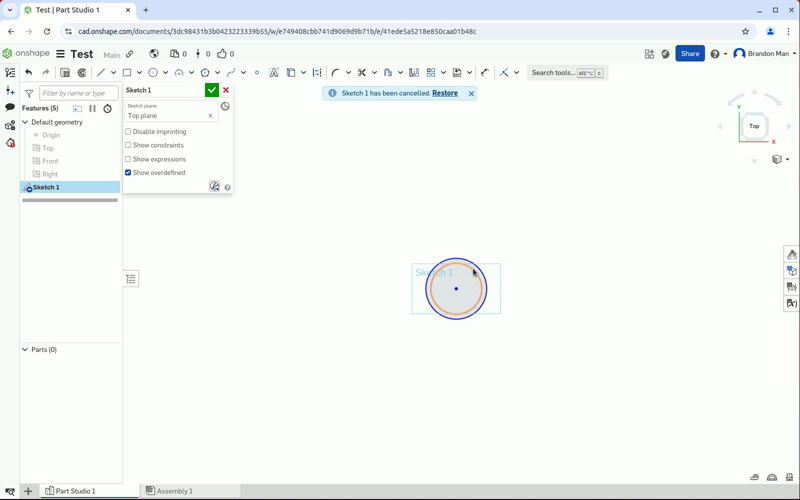
scroll(6)
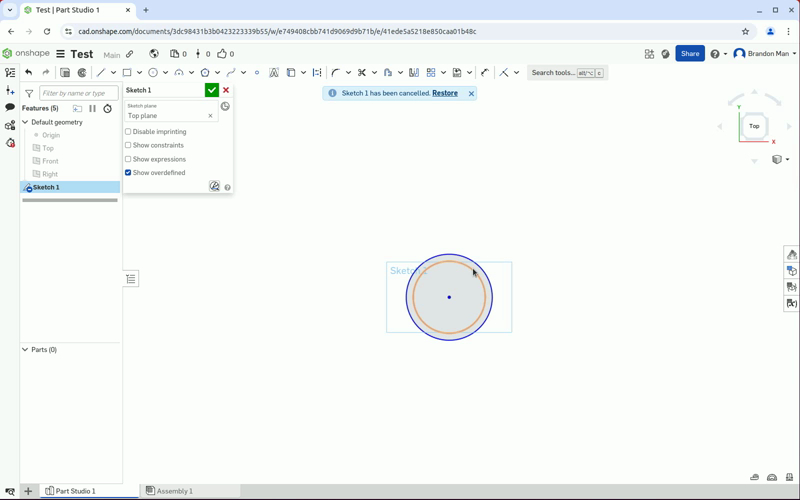
scroll(6)
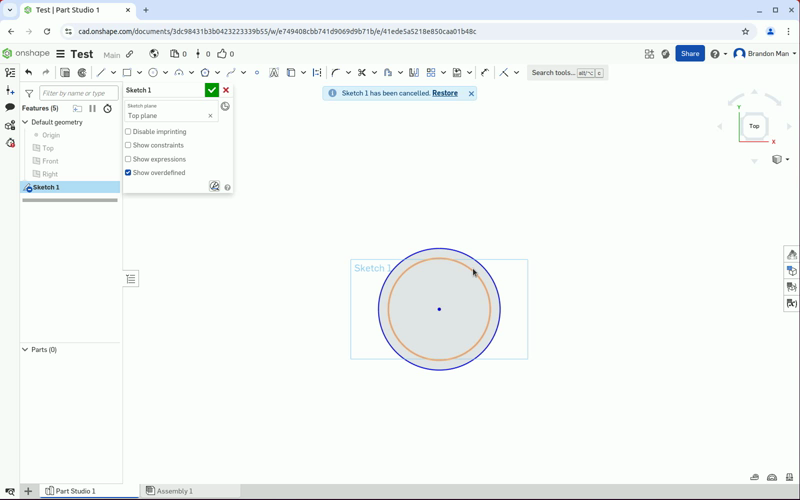
scroll(6)
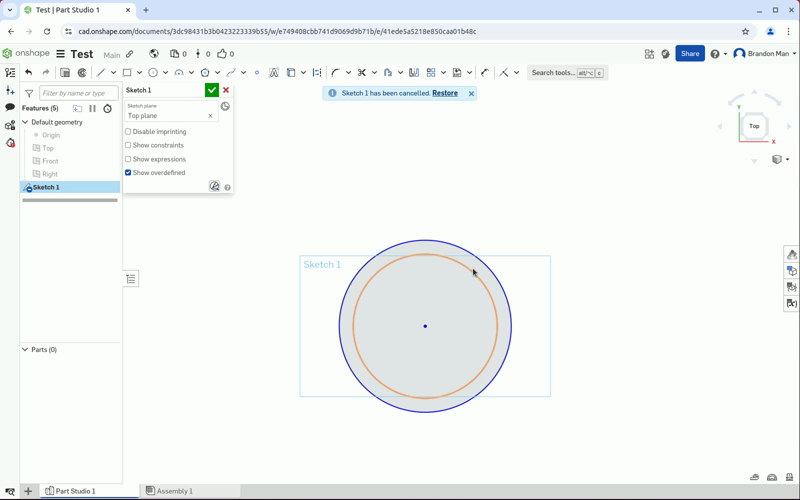
scroll(6)
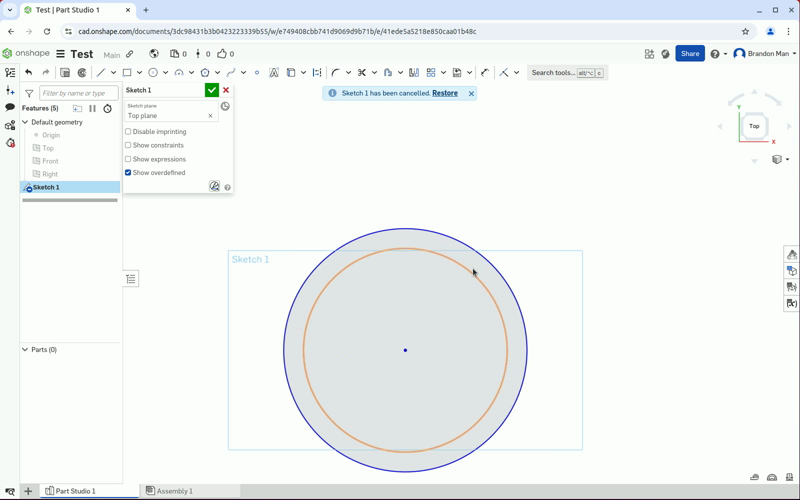
scroll(6)
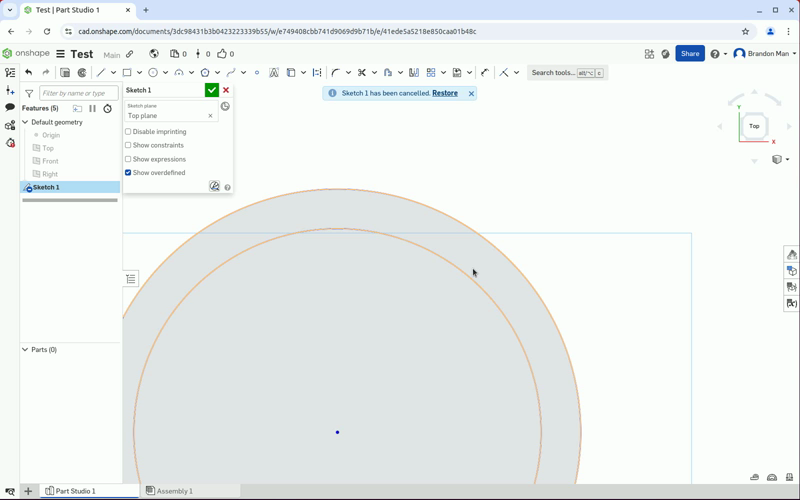
click(473, 268)
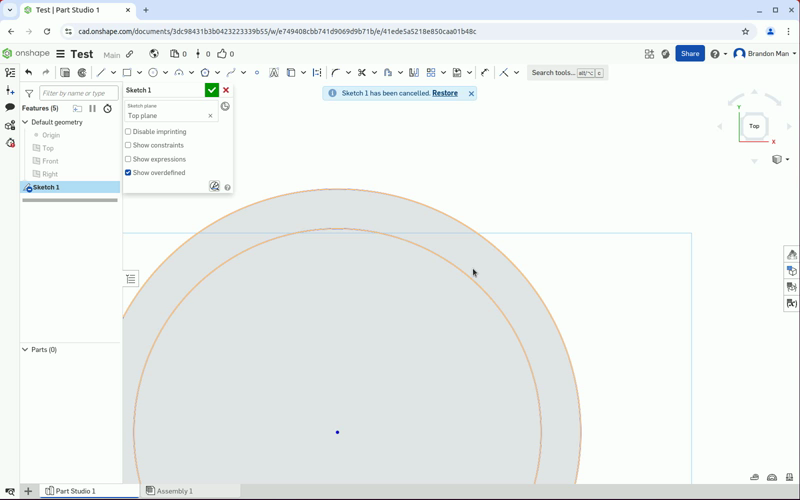
scroll(-6)
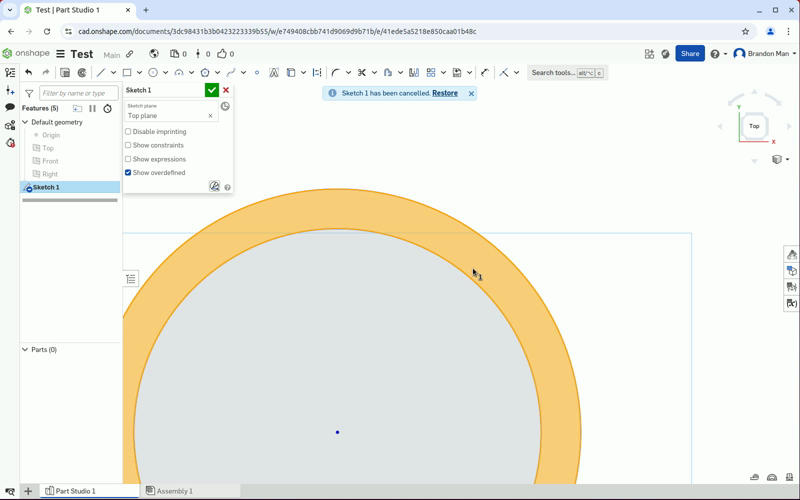
scroll(-6)
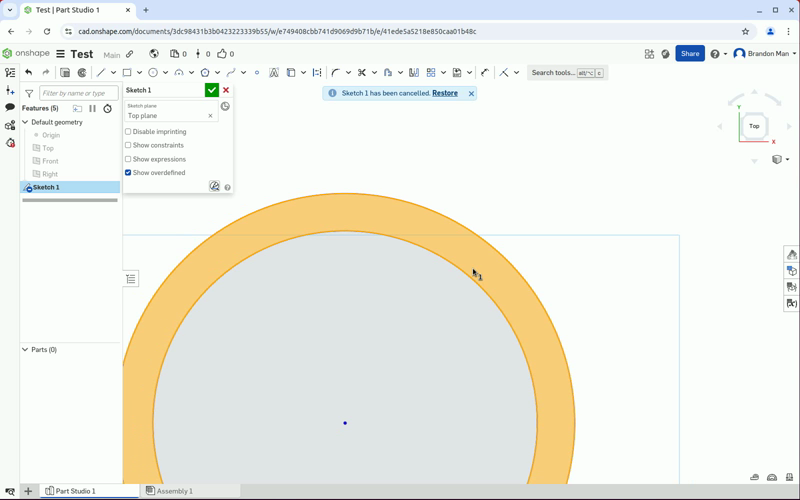
scroll(-6)
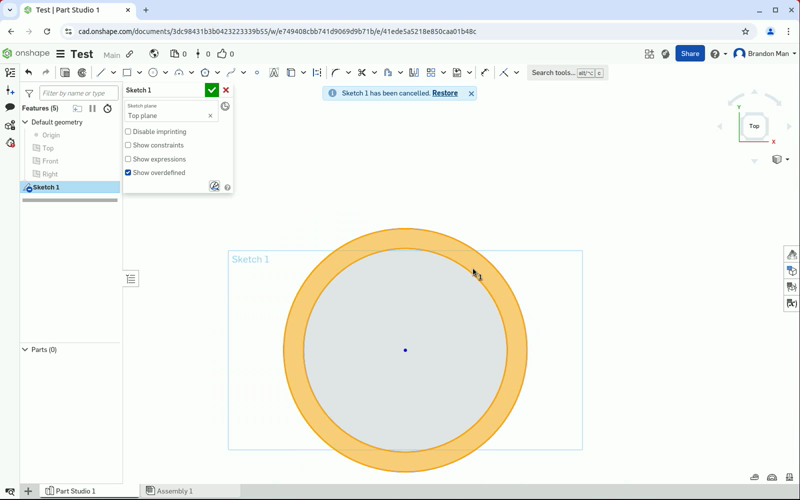
scroll(-6)
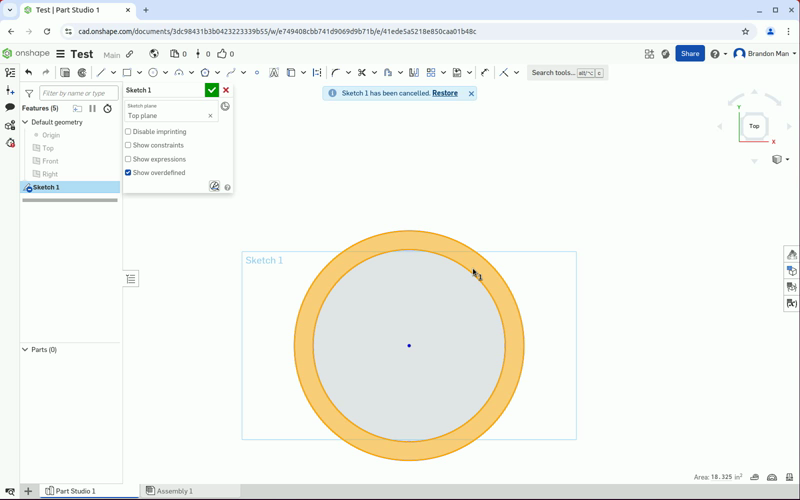
scroll(-6)
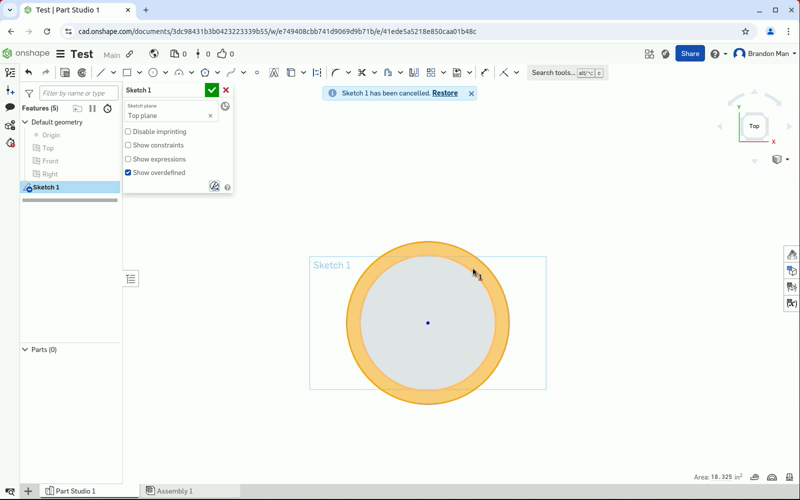
scroll(-6)
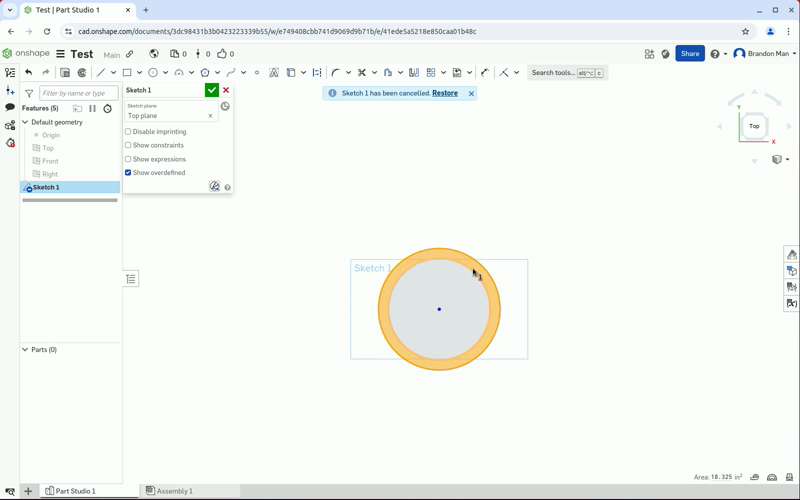
scroll(-6)
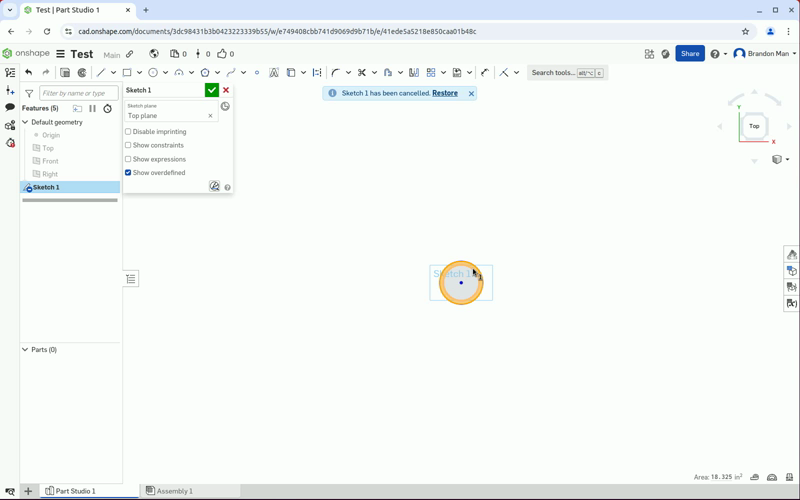
mouse_move(73, 352)
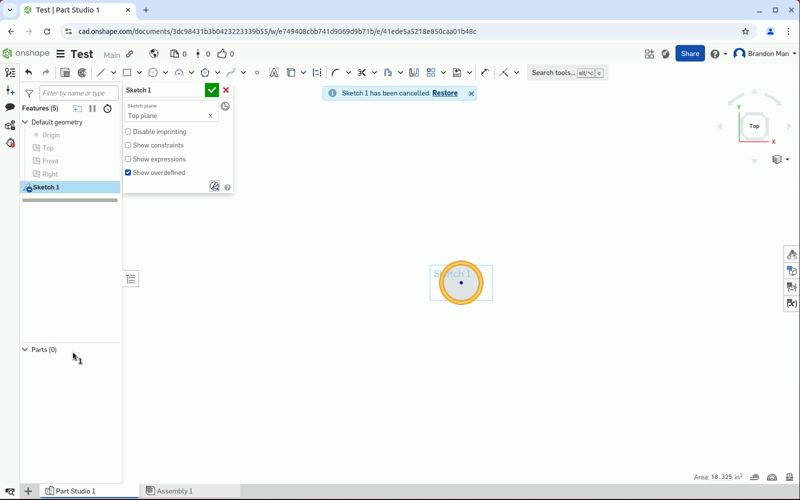
key(shift+y)
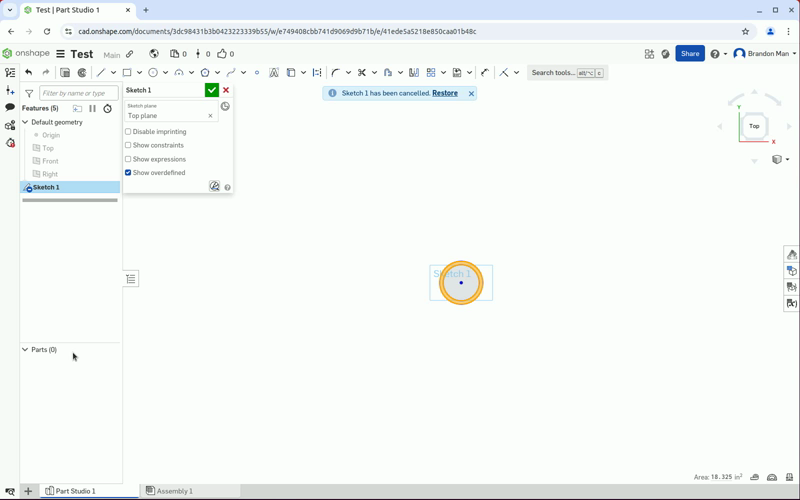
key(shift+e)
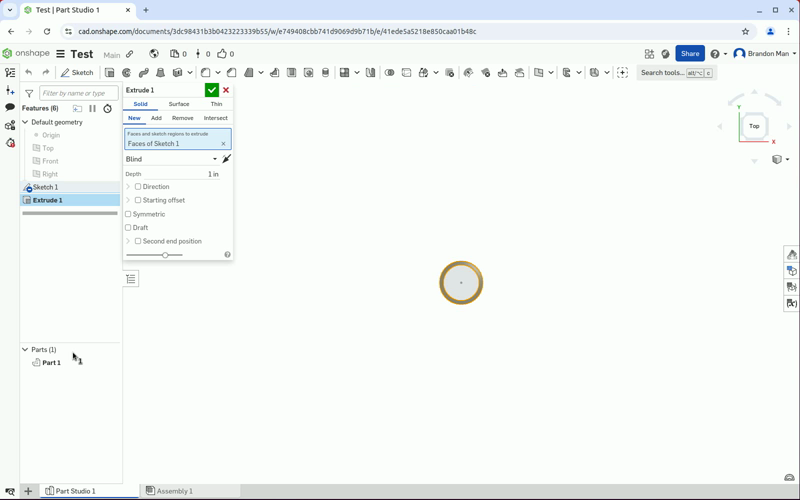
mouse_move(143, 106)
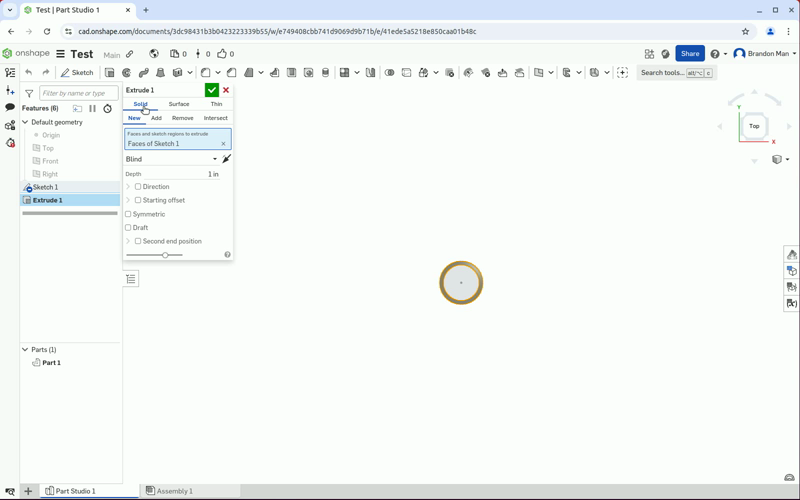
click(143, 106)
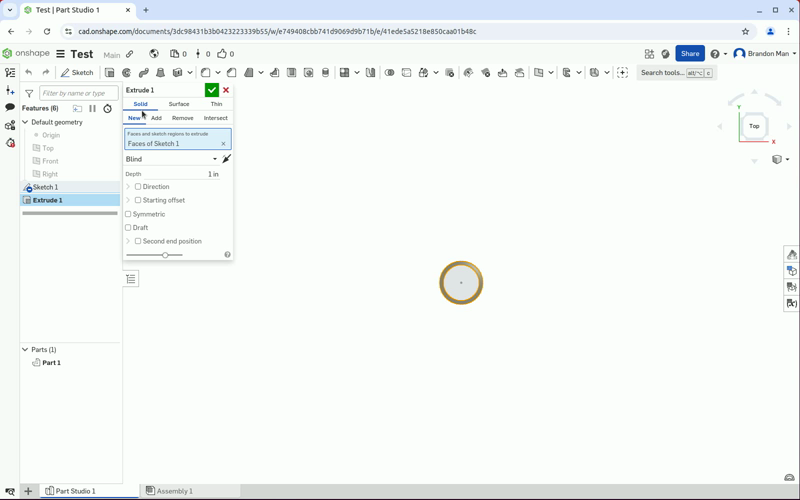
mouse_move(137, 120)
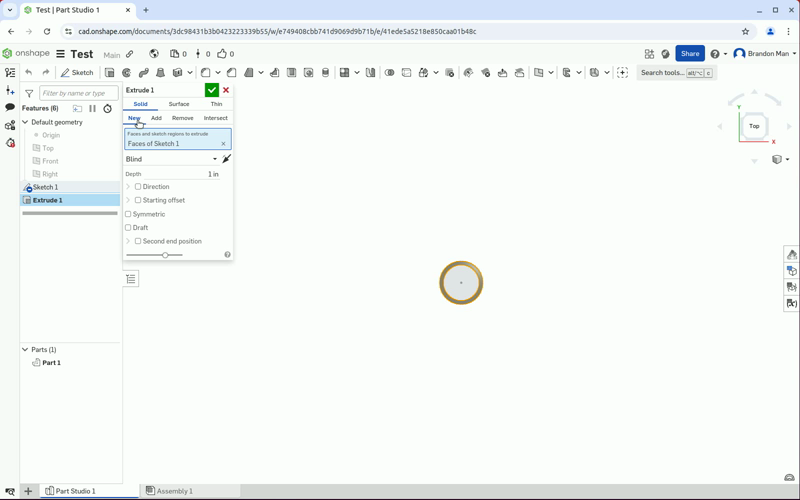
click(137, 120)
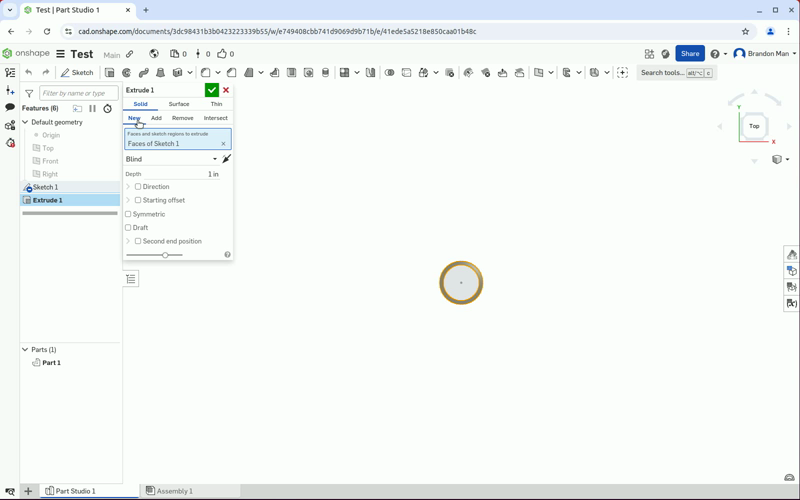
key(tab, 4)
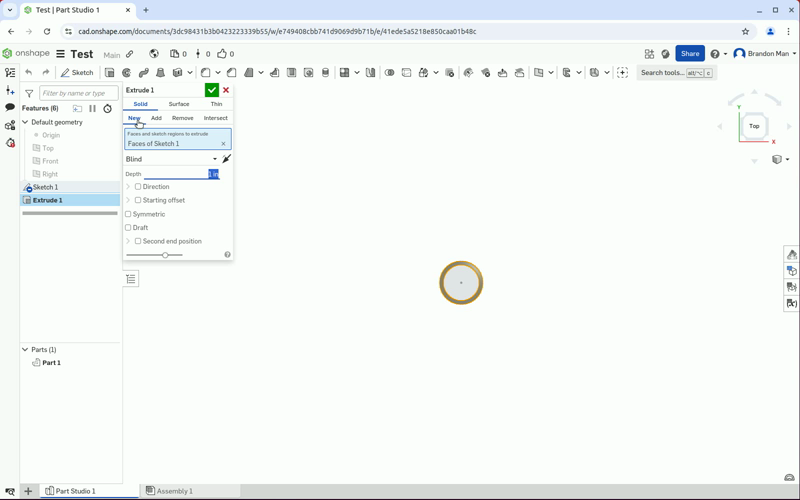
text(3.37)
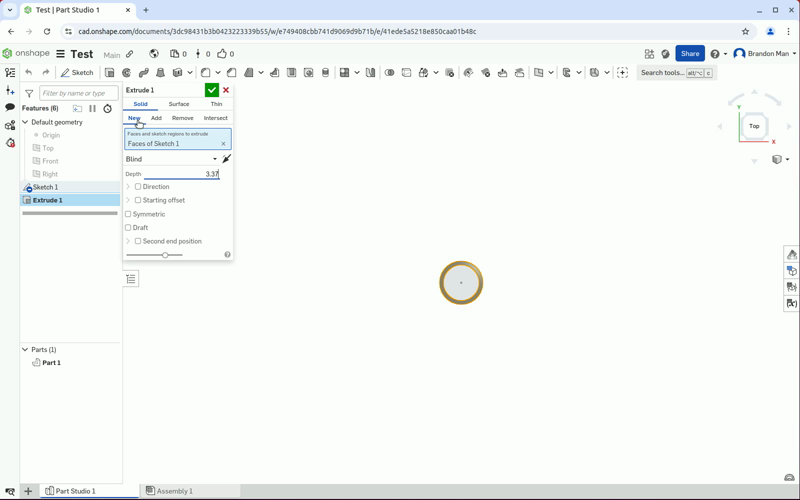
key(enter)
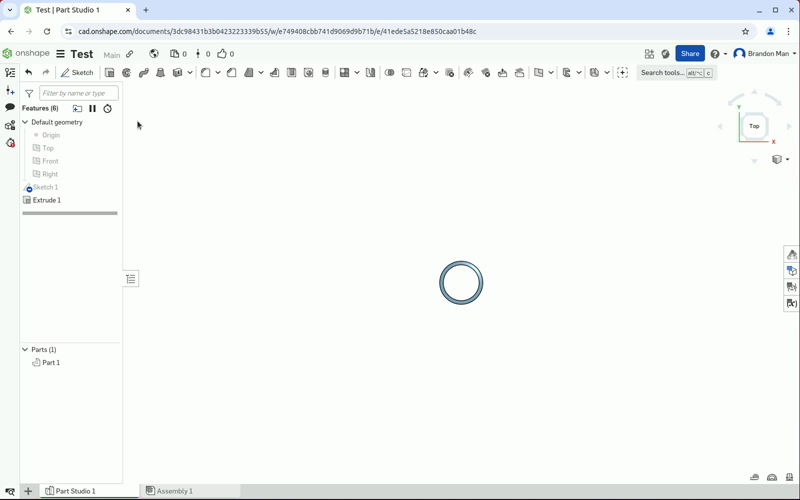
key(shift+h)
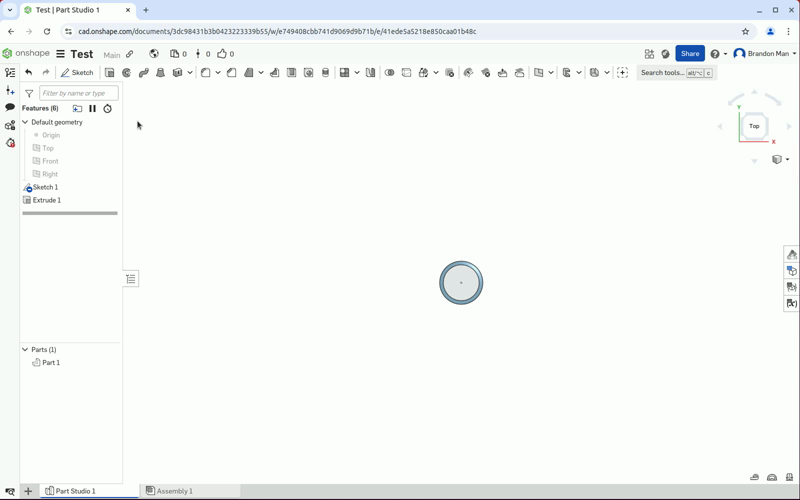
key(shift+h)
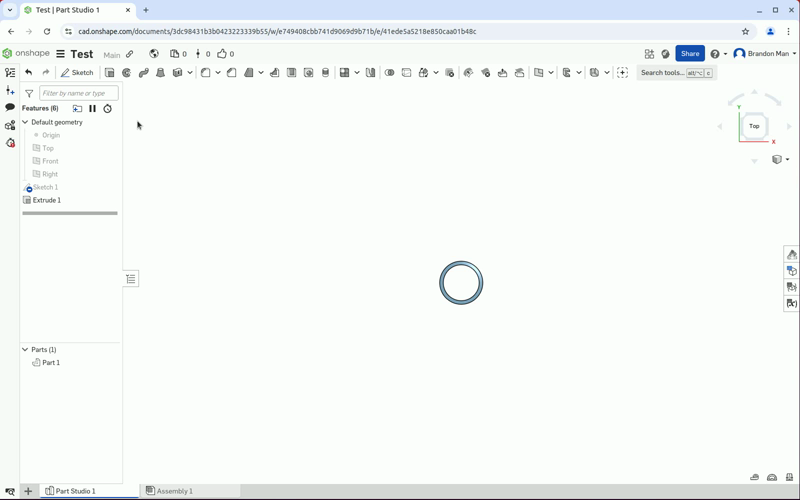
mouse_move(73, 189)
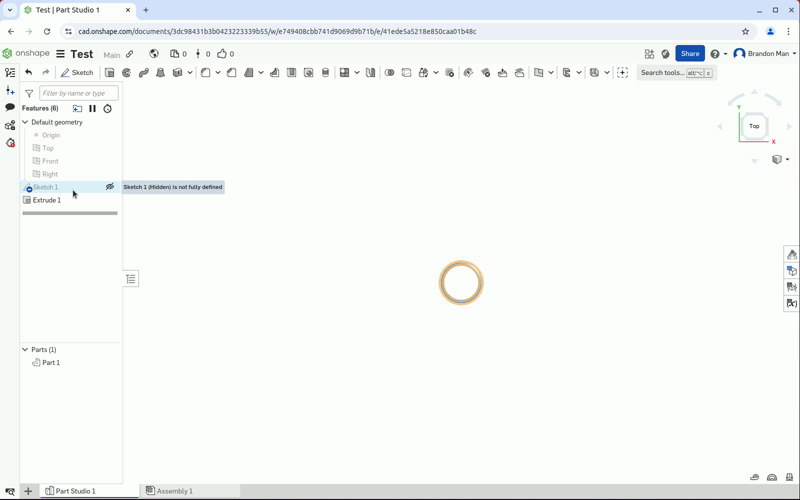
click(73, 189)
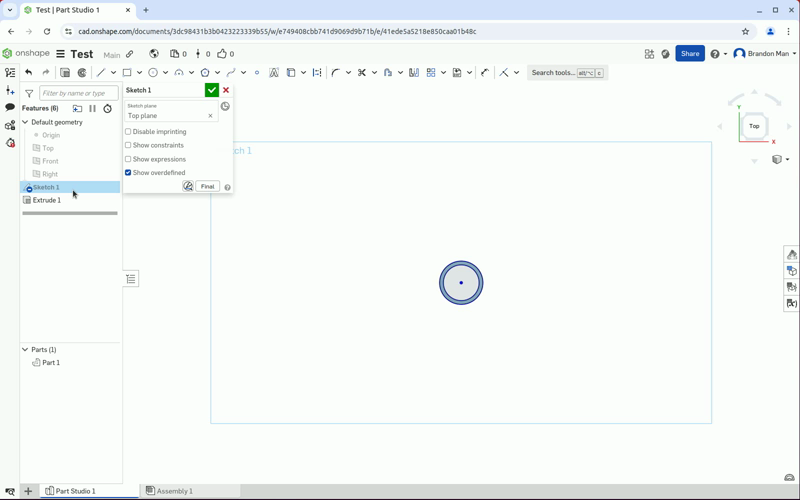
mouse_move(229, 92)
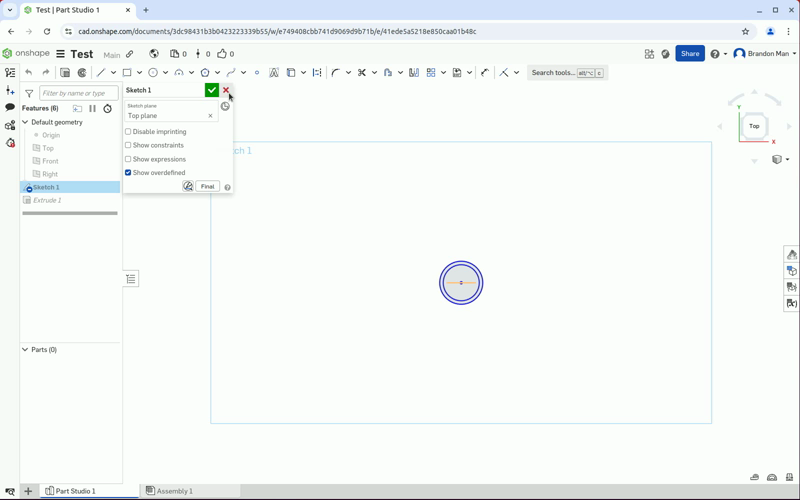
click(229, 92)
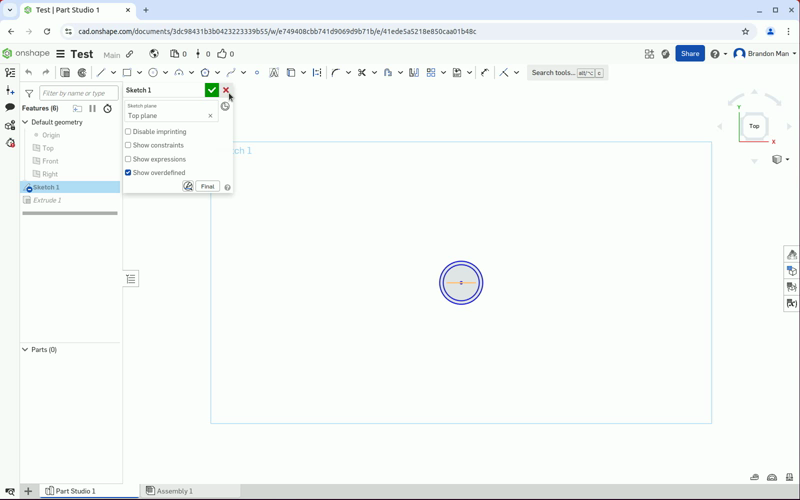
key(shift+s)
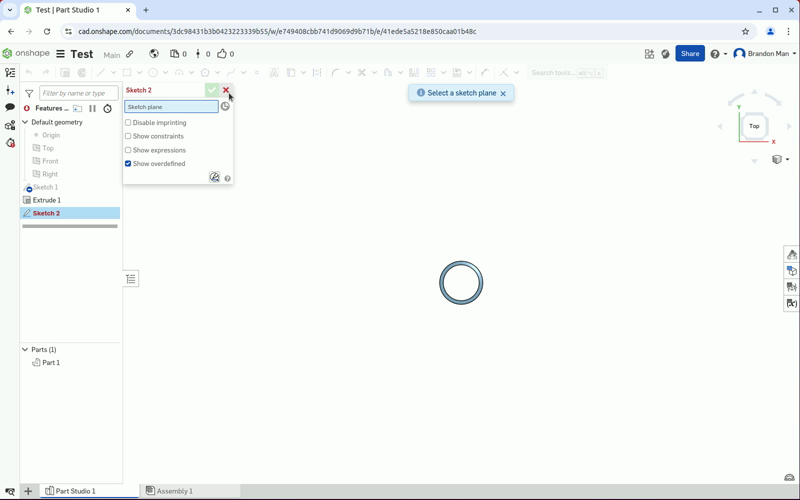
mouse_move(73, 150)
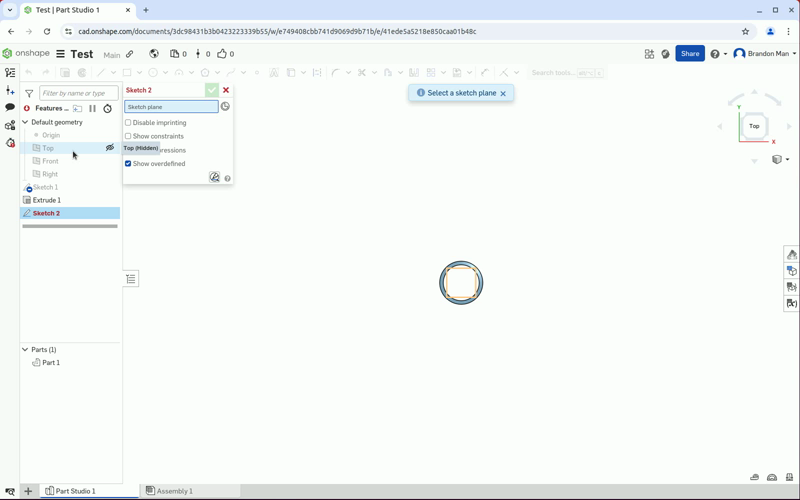
click(73, 150)
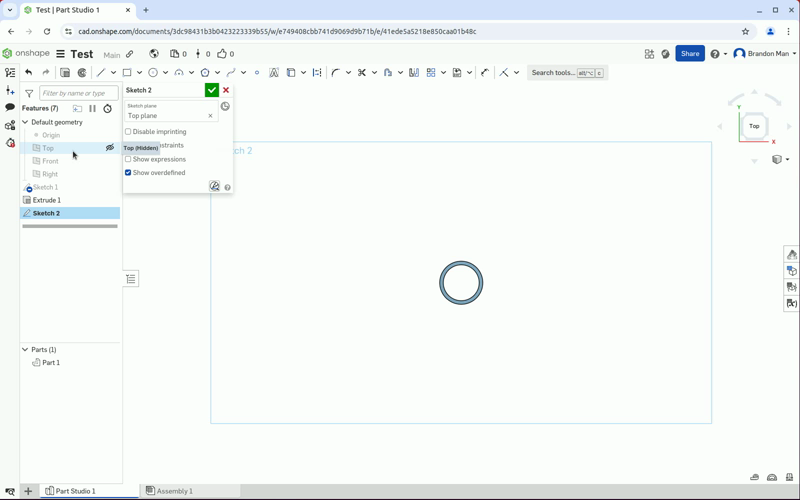
mouse_move(73, 352)
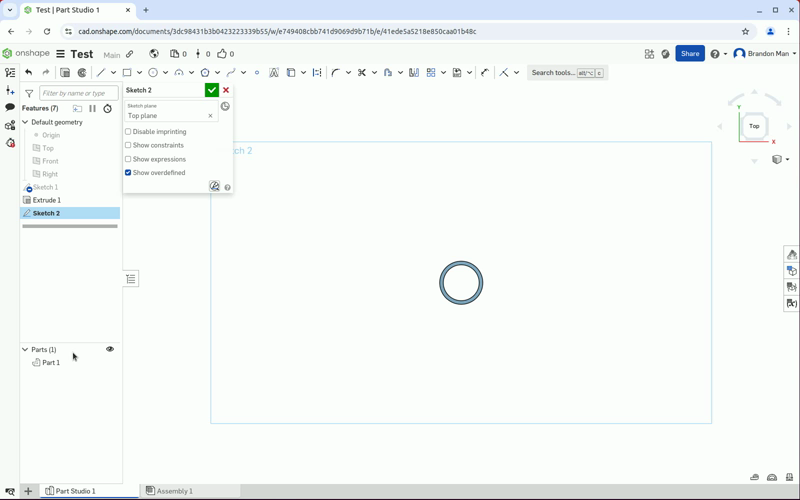
key(y)
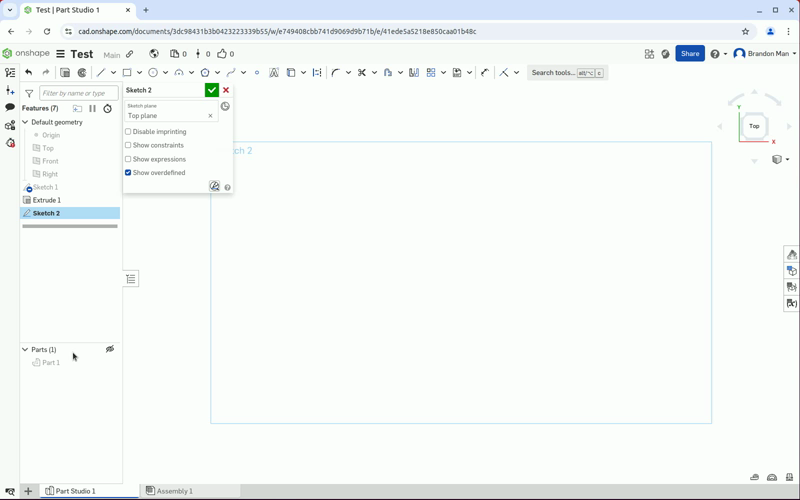
key(l)
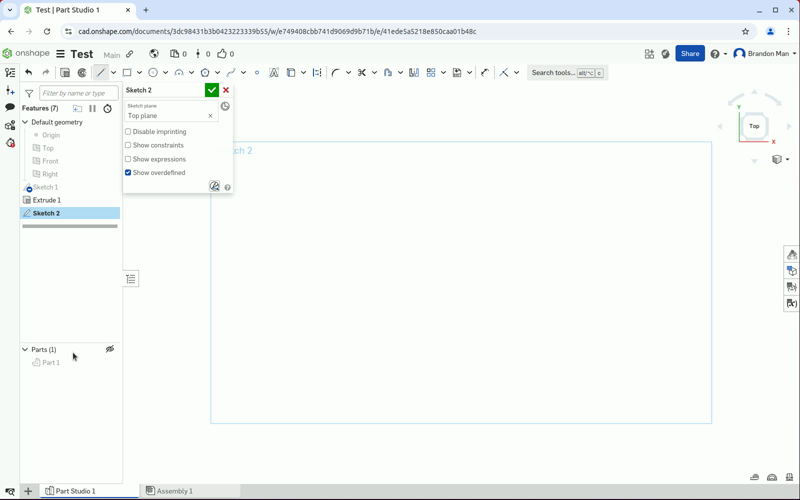
key_down(shift)
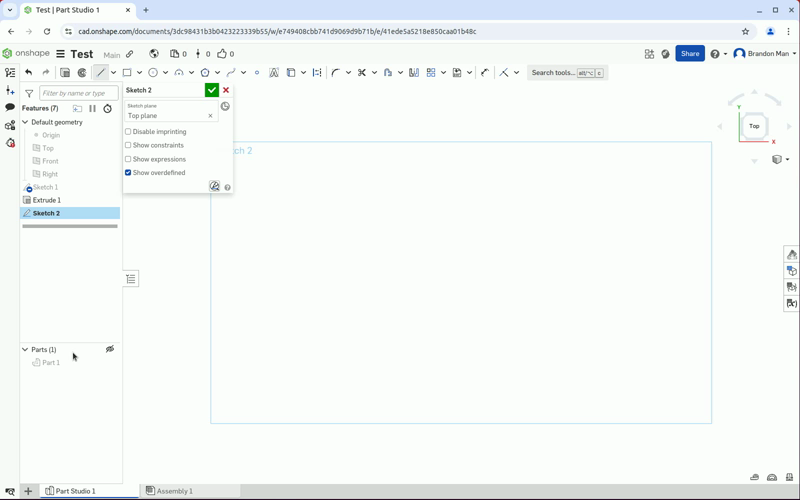
mouse_move(445, 291)
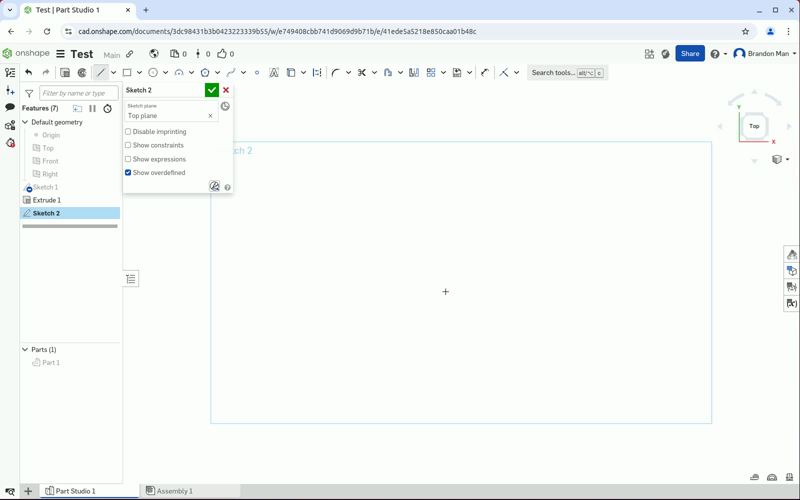
click(445, 291)
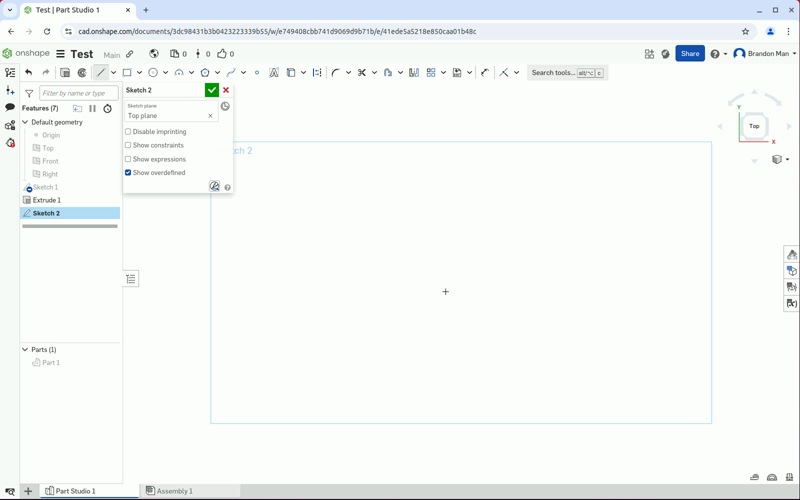
key_up(shift)
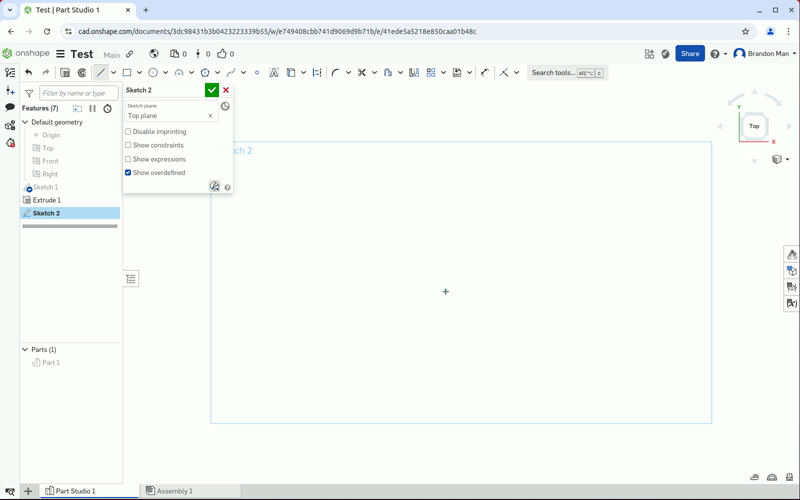
key_down(shift)
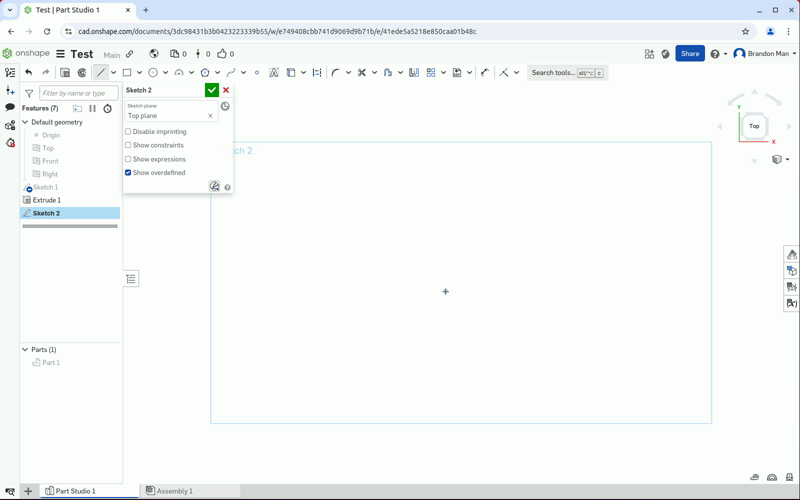
mouse_move(475, 291)
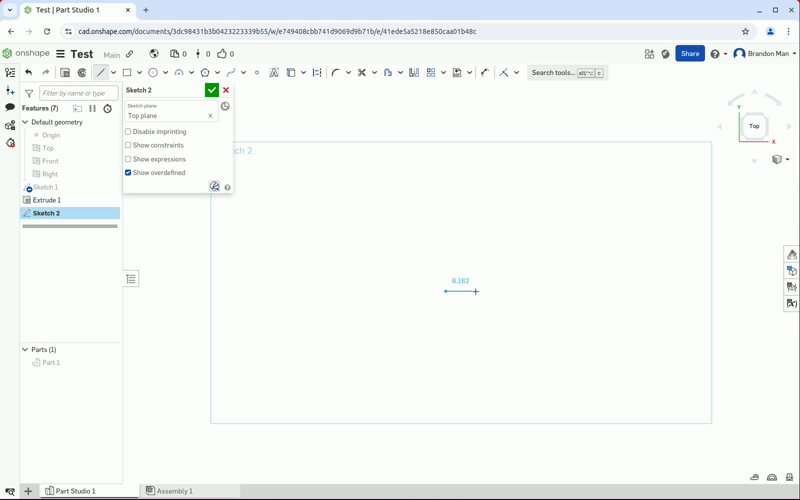
mouse_move(445, 273)
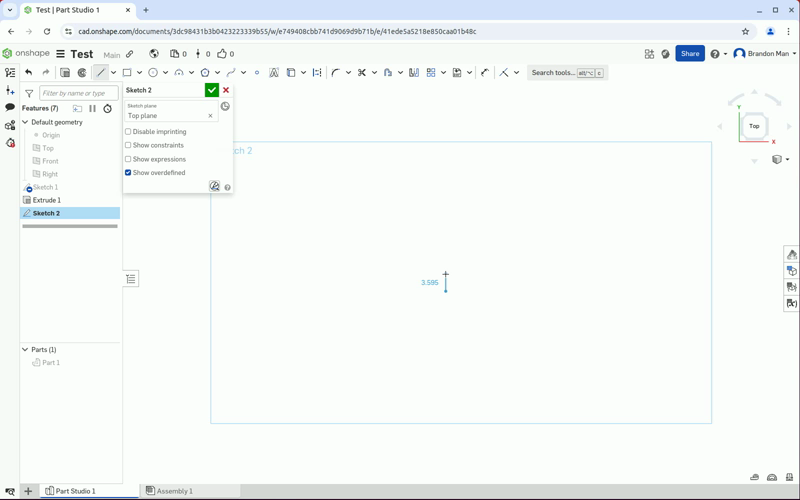
click(445, 273)
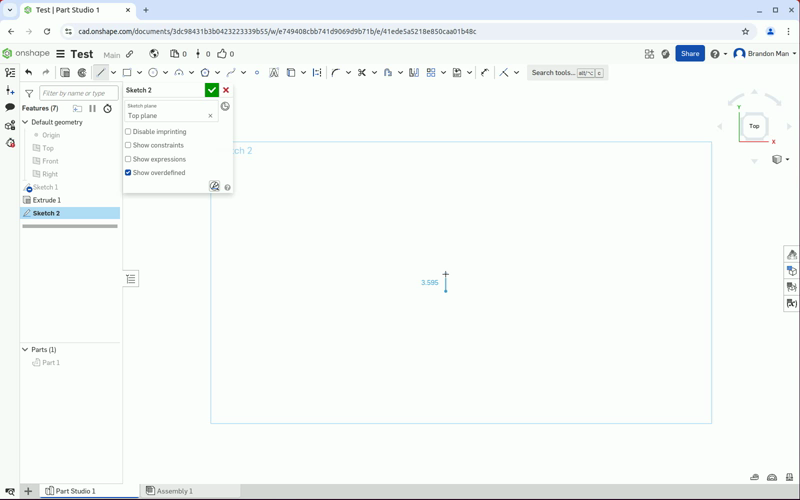
key_up(shift)
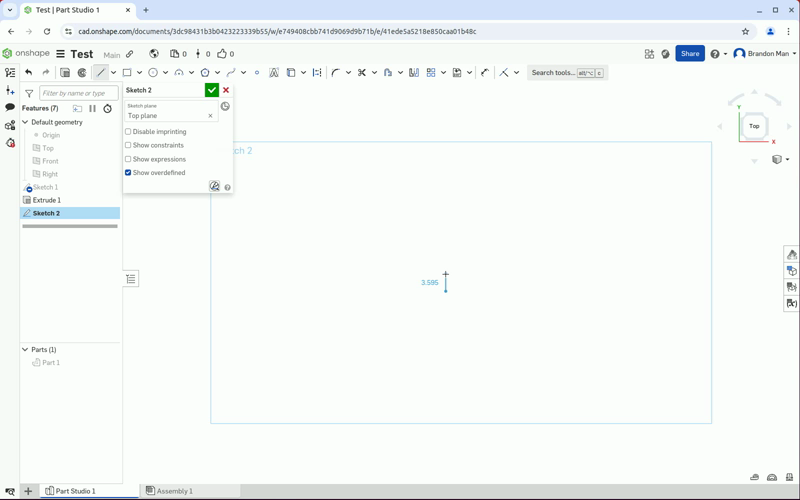
key(esc)
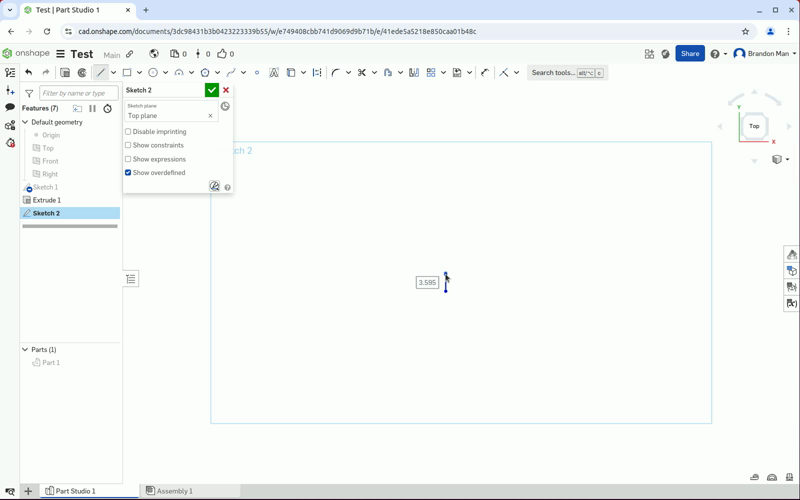
key(a)
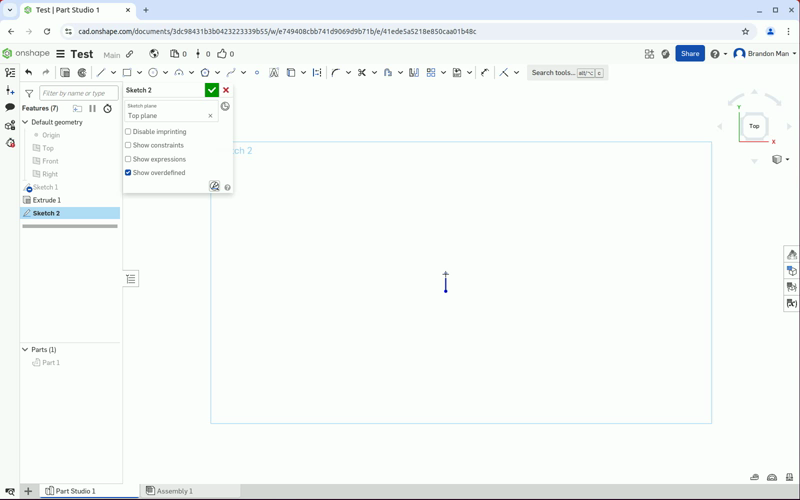
mouse_move(445, 273)
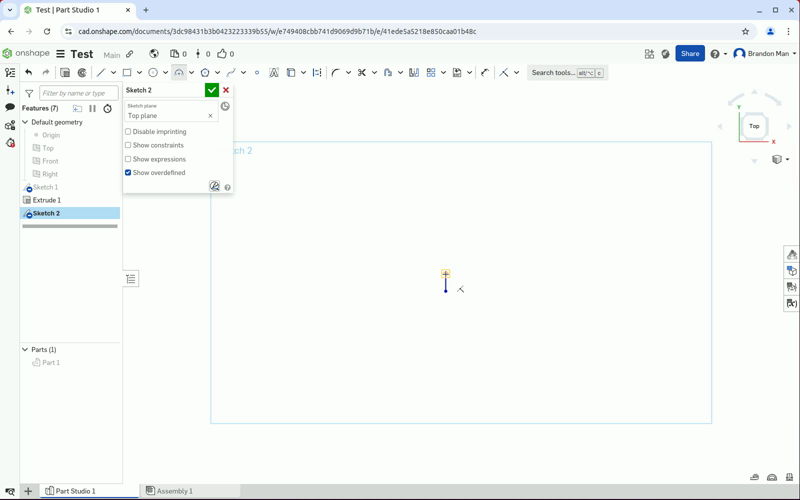
click(445, 273)
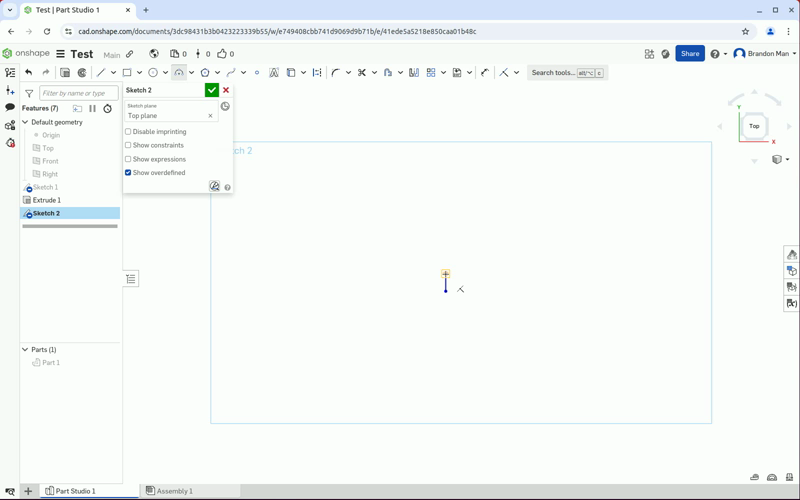
mouse_move(445, 291)
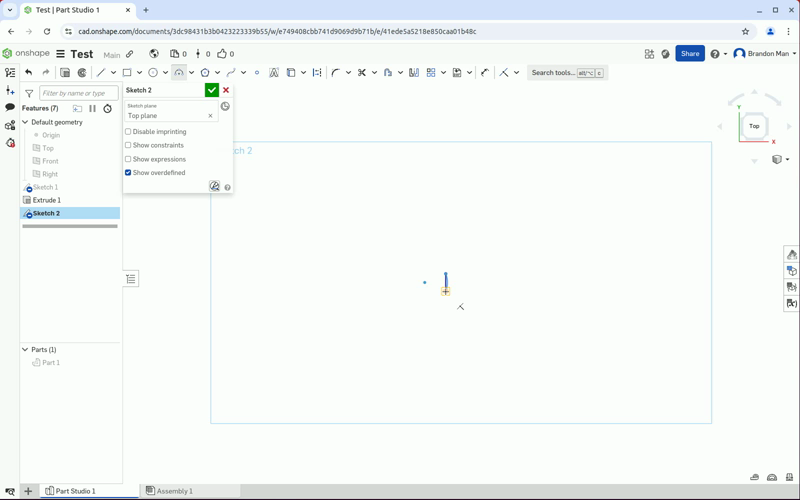
click(445, 291)
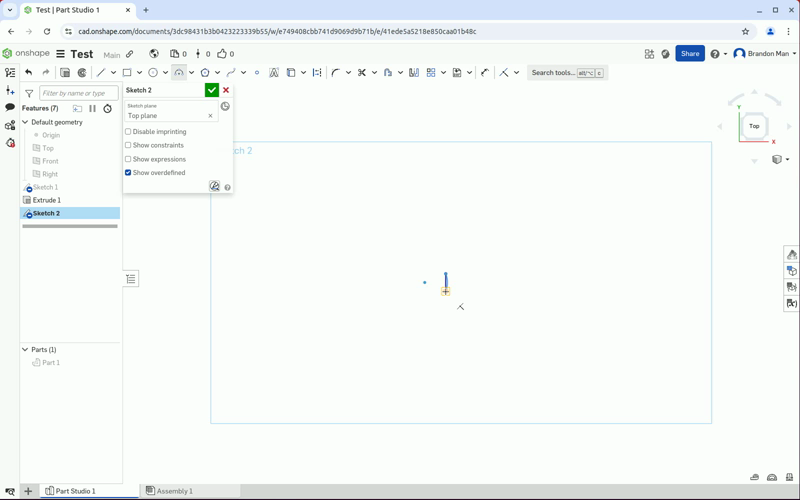
key_down(shift)
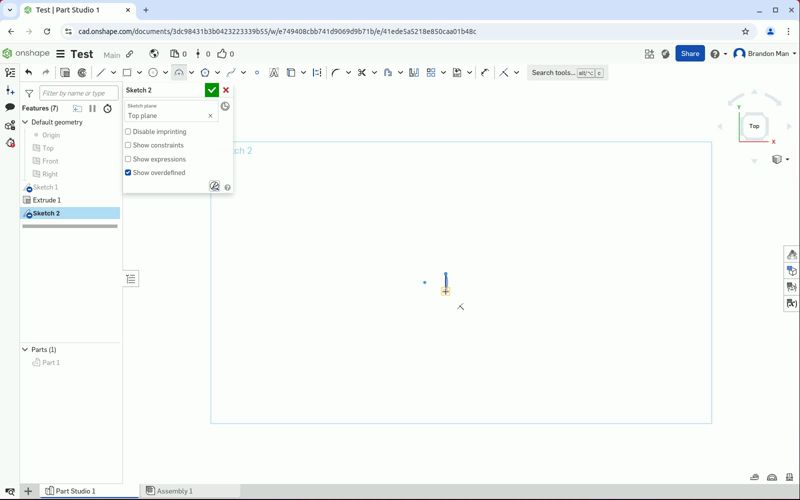
mouse_move(443, 282)
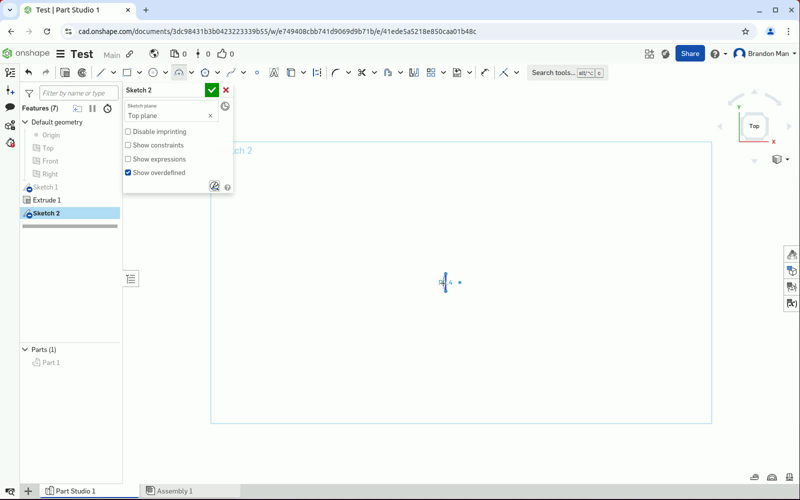
click(443, 282)
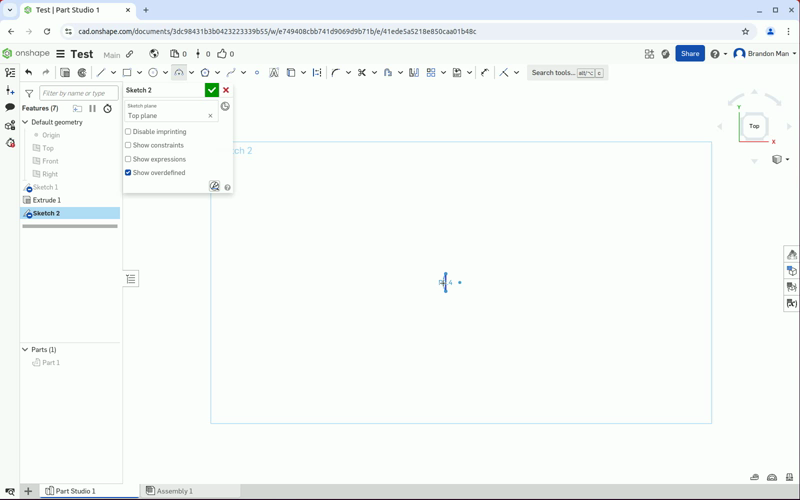
key_up(shift)
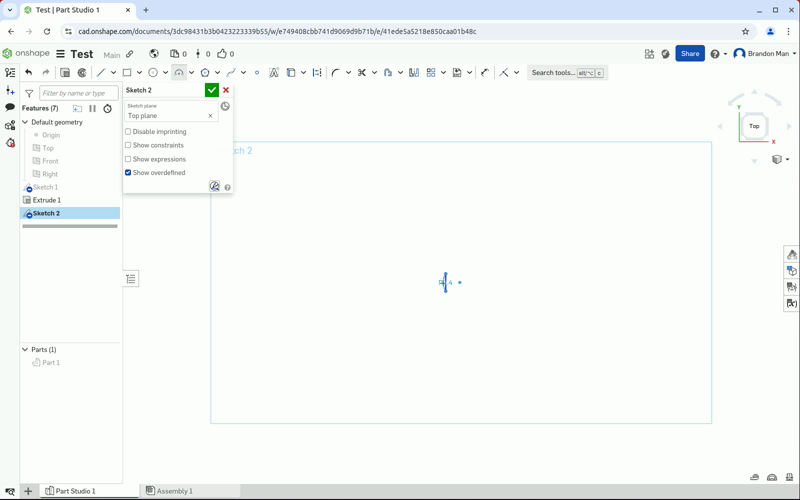
key(esc)
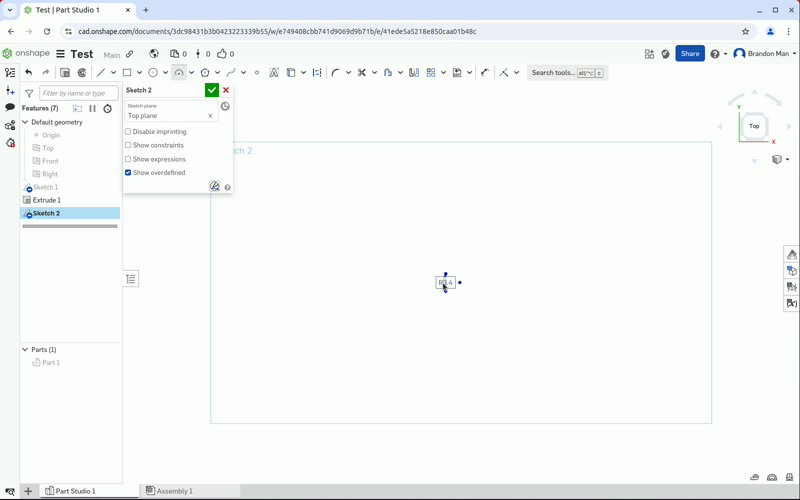
mouse_move(445, 290)
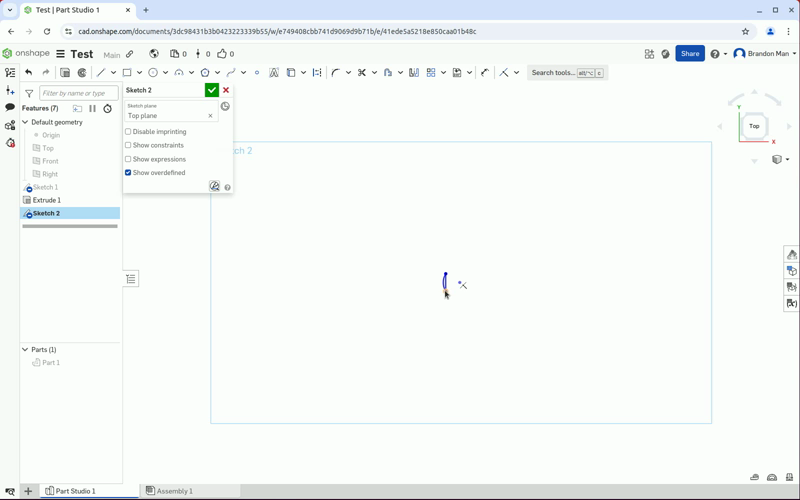
scroll(6)
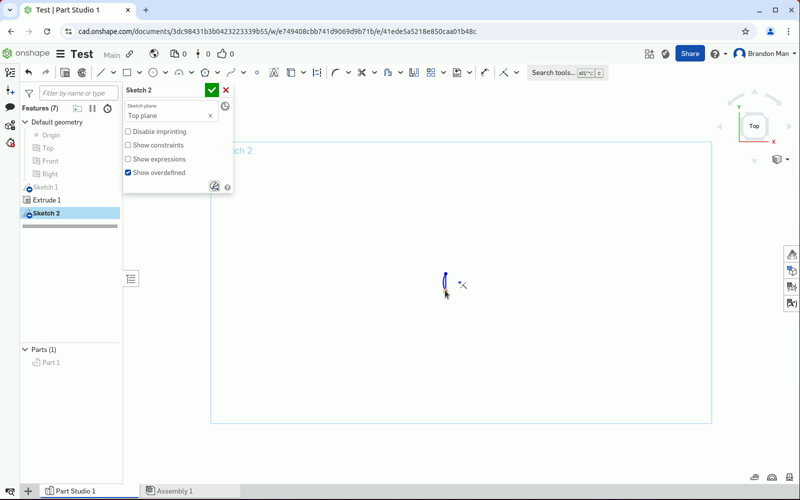
scroll(6)
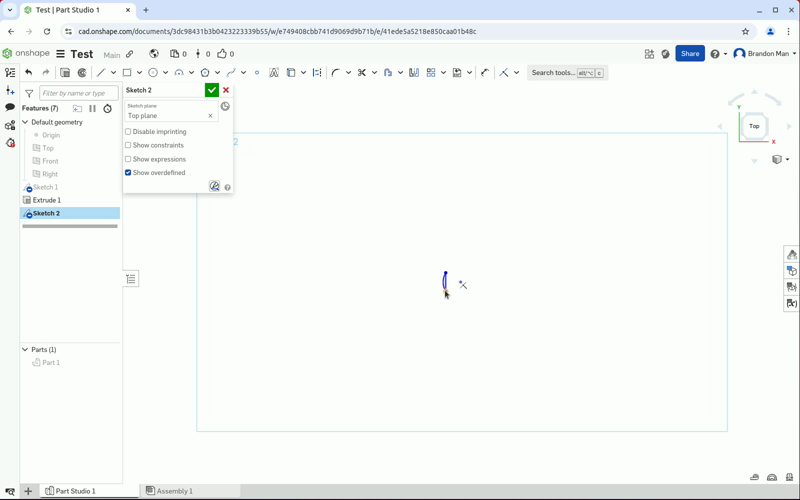
scroll(6)
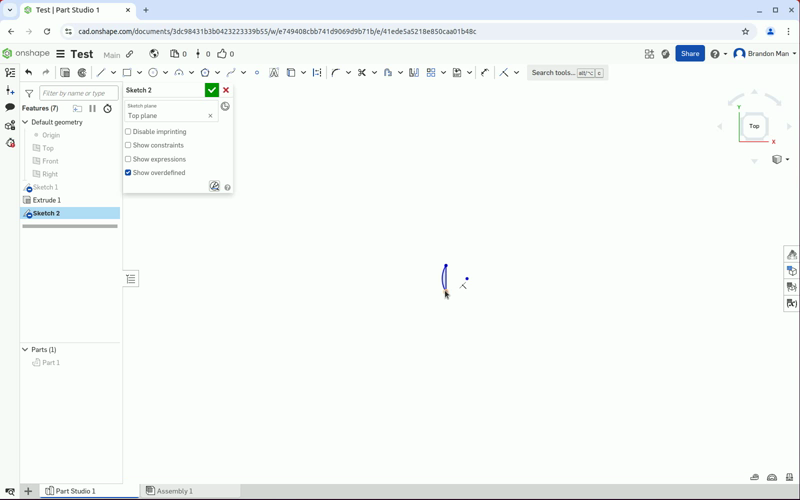
scroll(6)
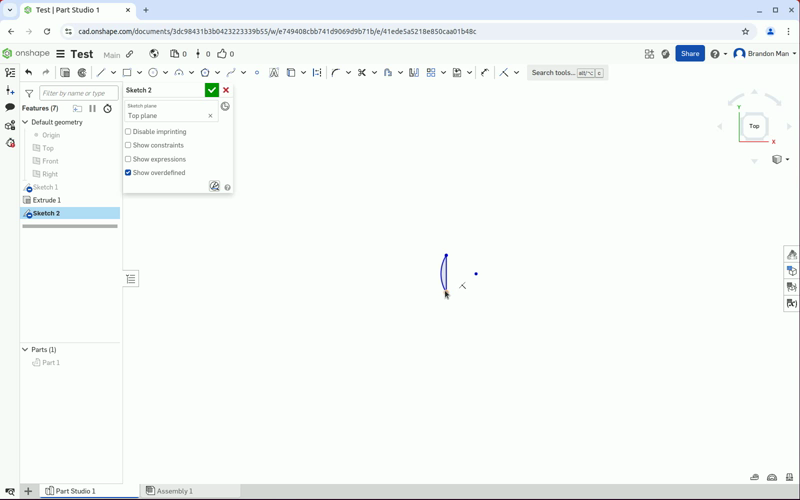
scroll(6)
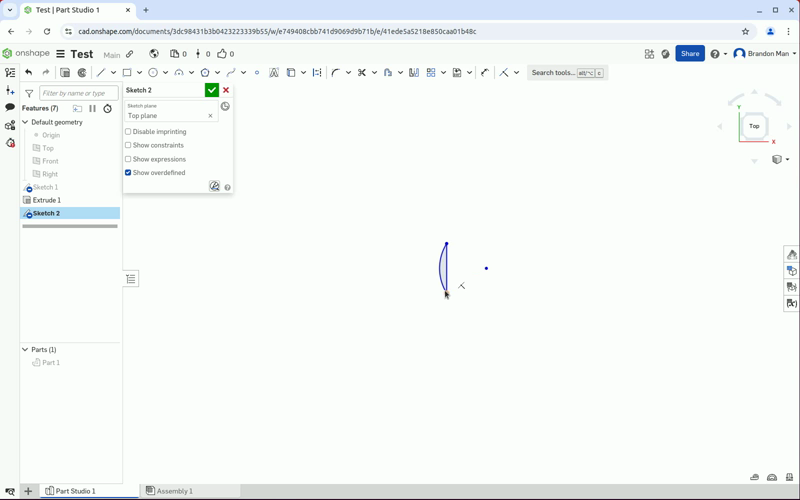
scroll(6)
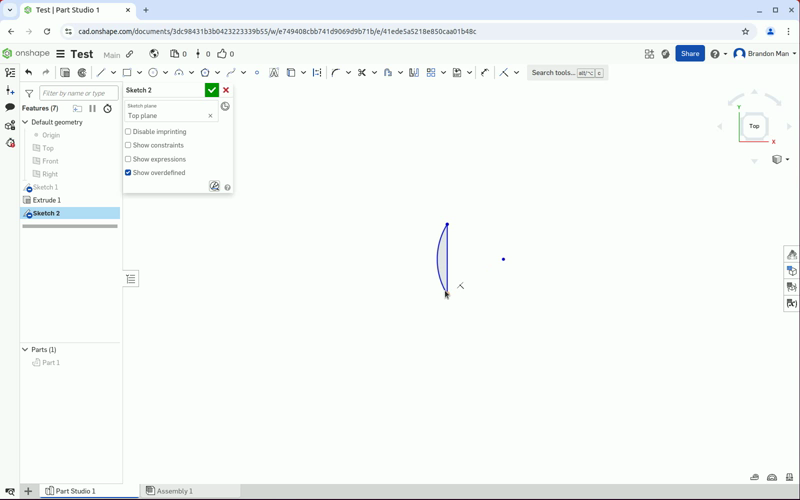
scroll(6)
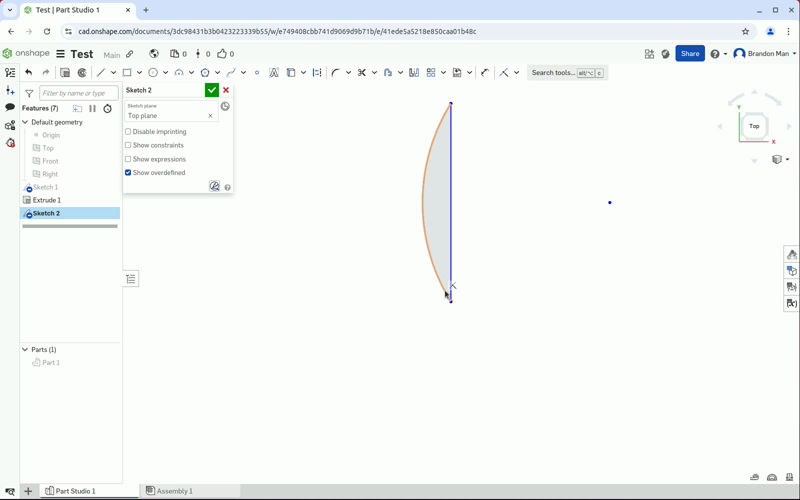
click(445, 290)
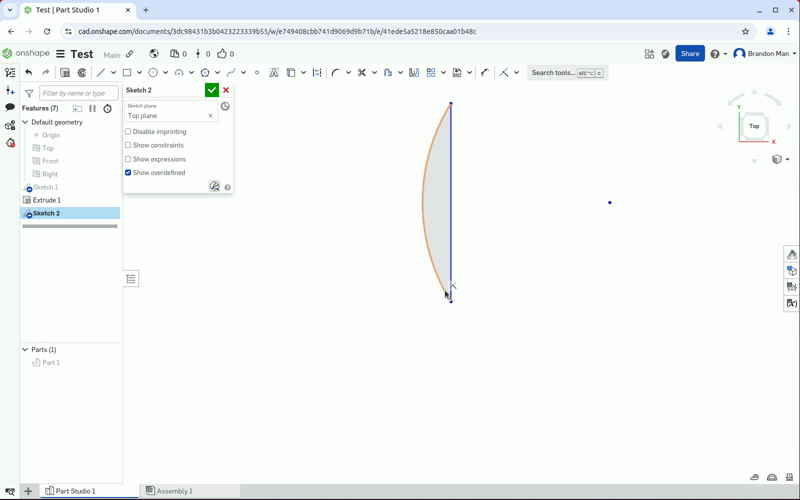
scroll(-6)
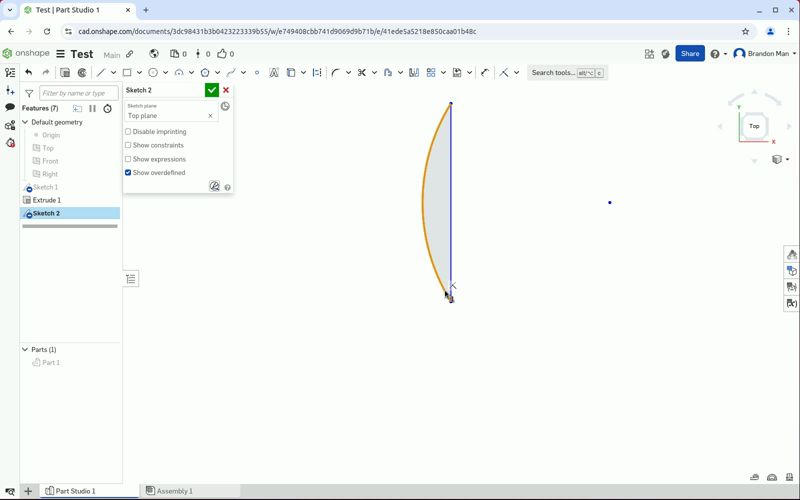
scroll(-6)
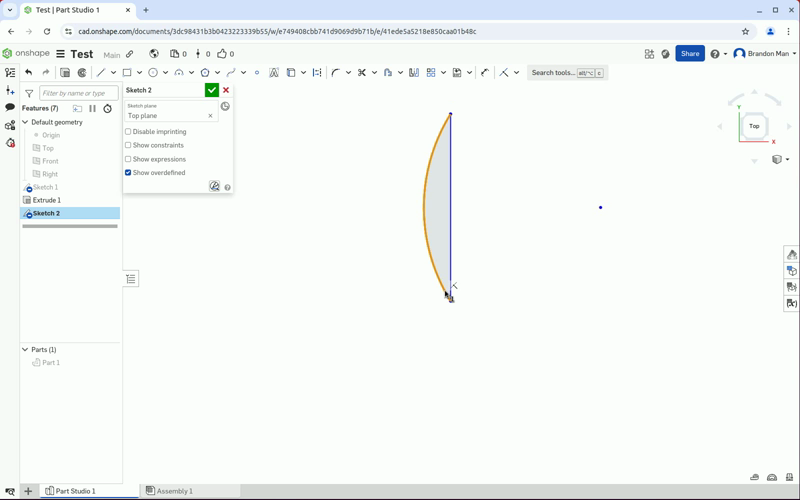
scroll(-6)
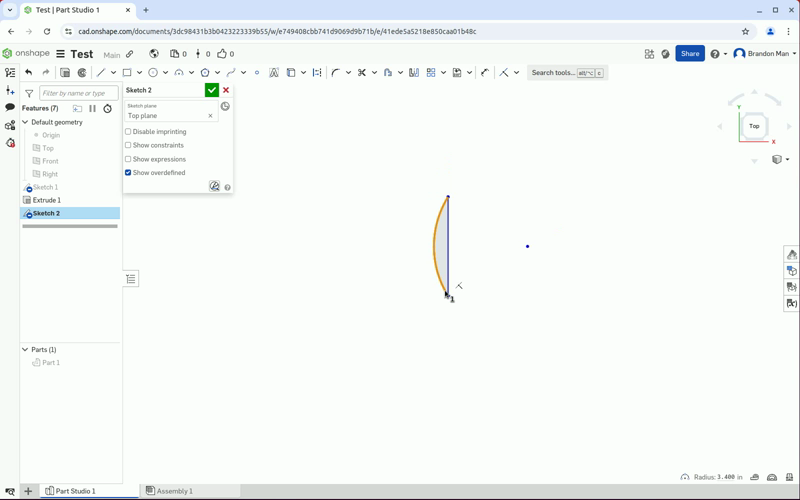
scroll(-6)
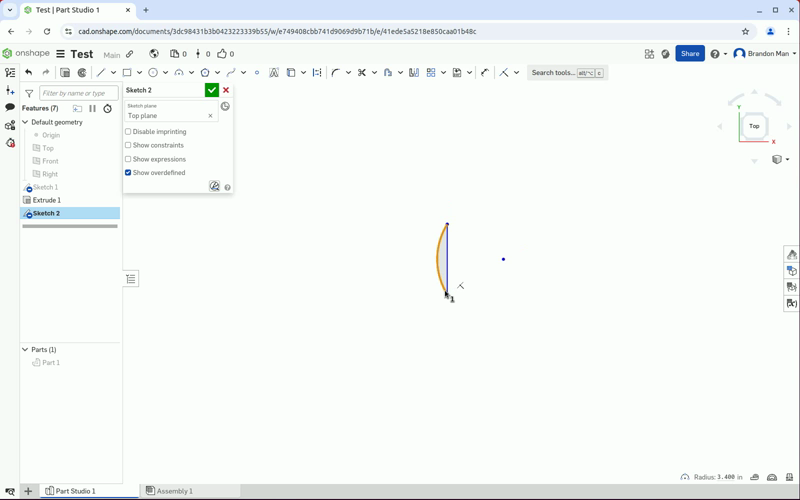
scroll(-6)
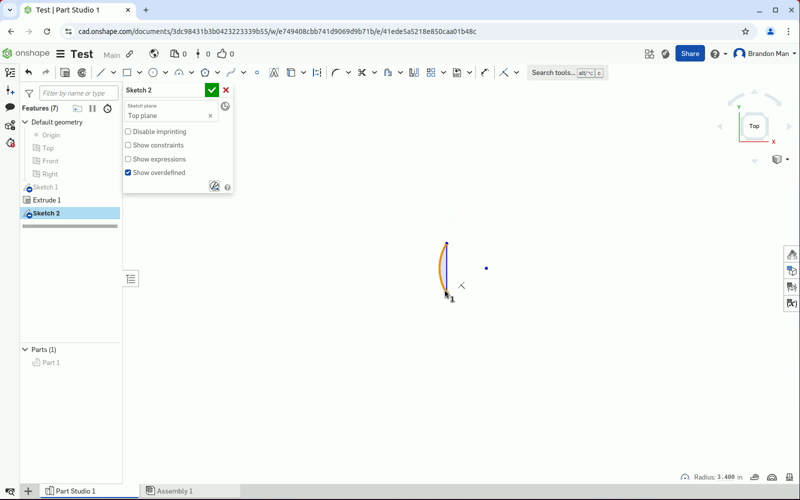
scroll(-6)
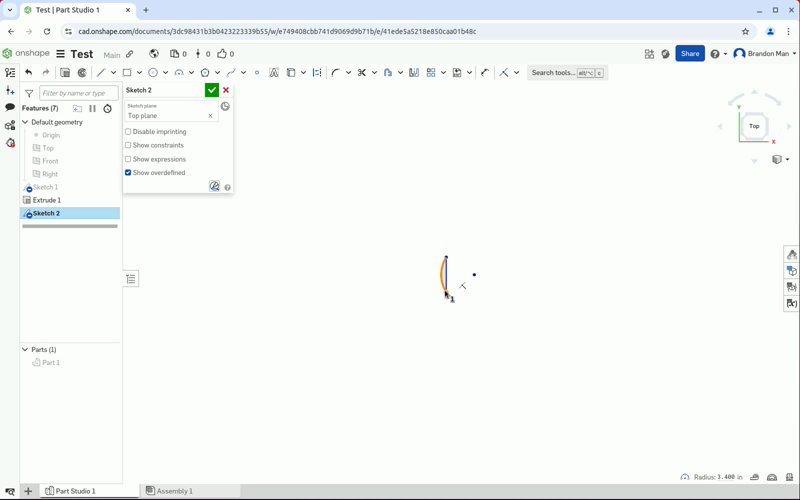
scroll(-6)
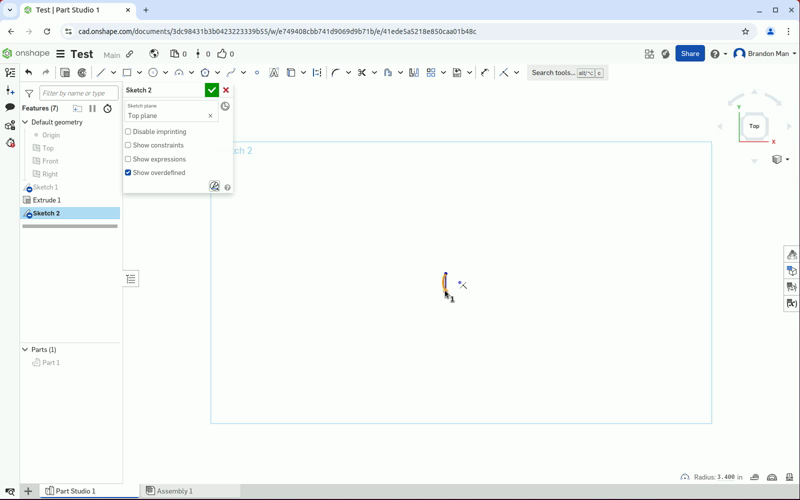
mouse_move(73, 352)
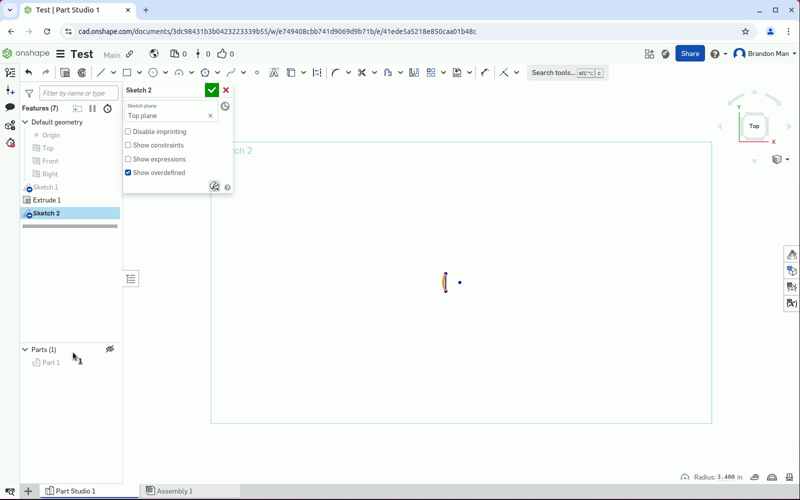
key(shift+y)
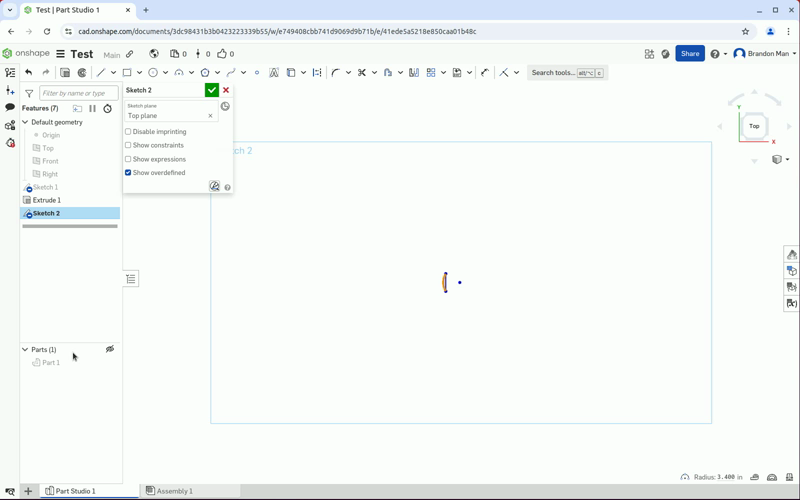
key(shift+e)
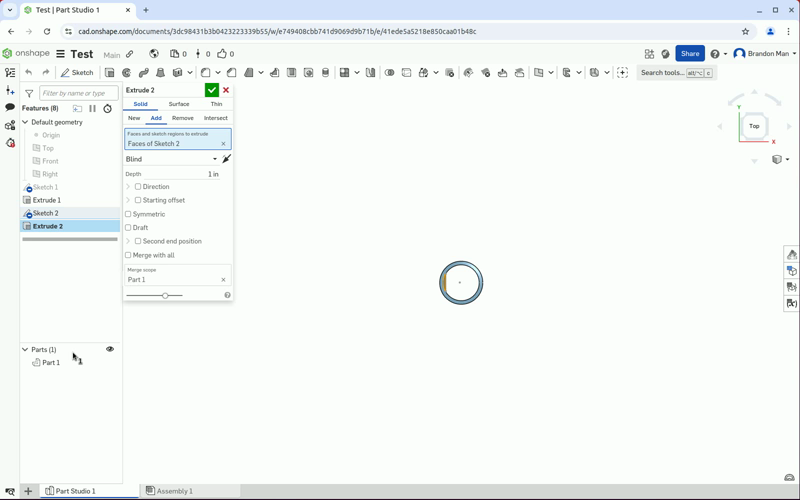
mouse_move(143, 106)
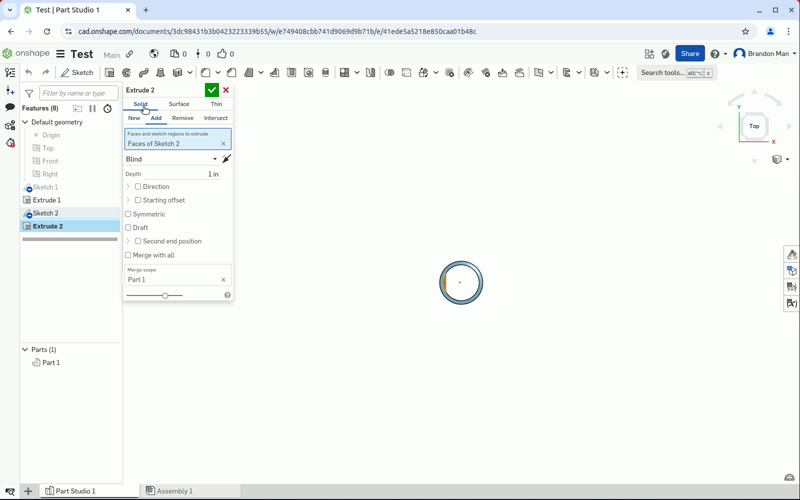
click(143, 106)
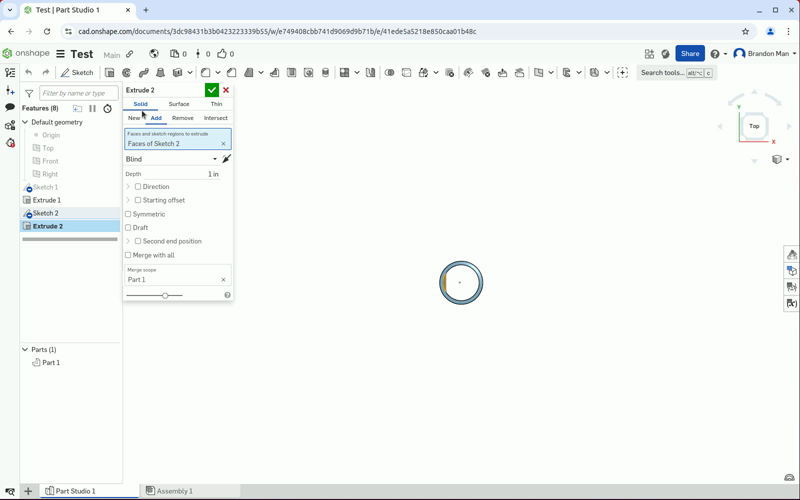
mouse_move(137, 120)
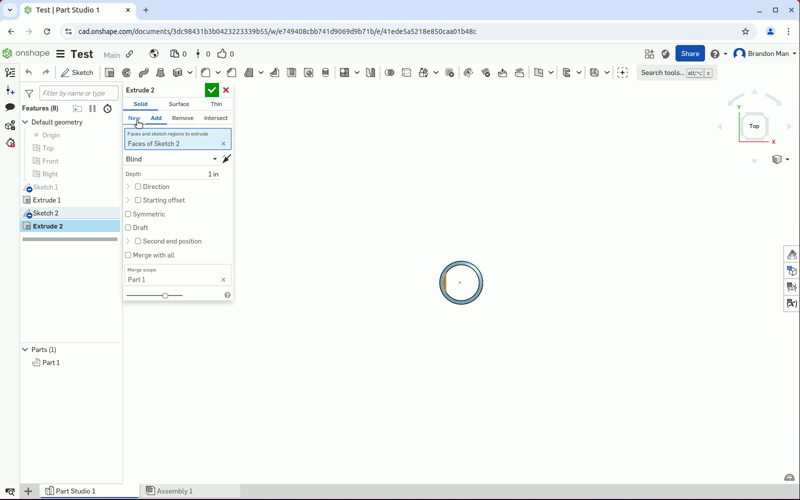
click(137, 120)
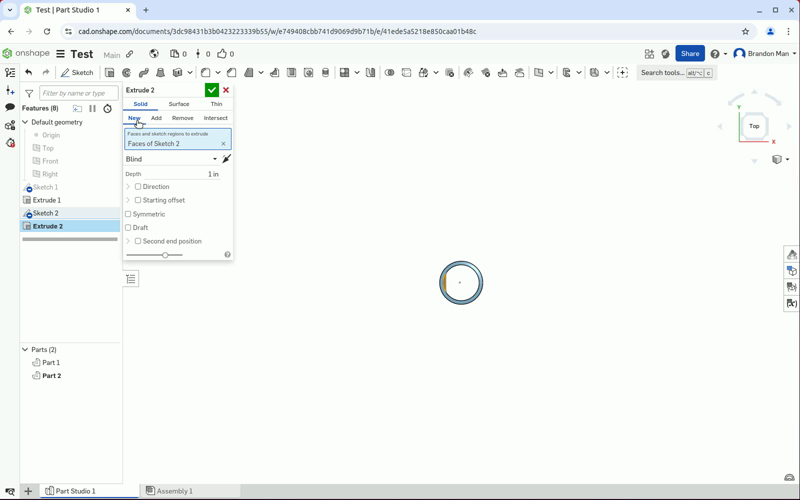
key(tab, 4)
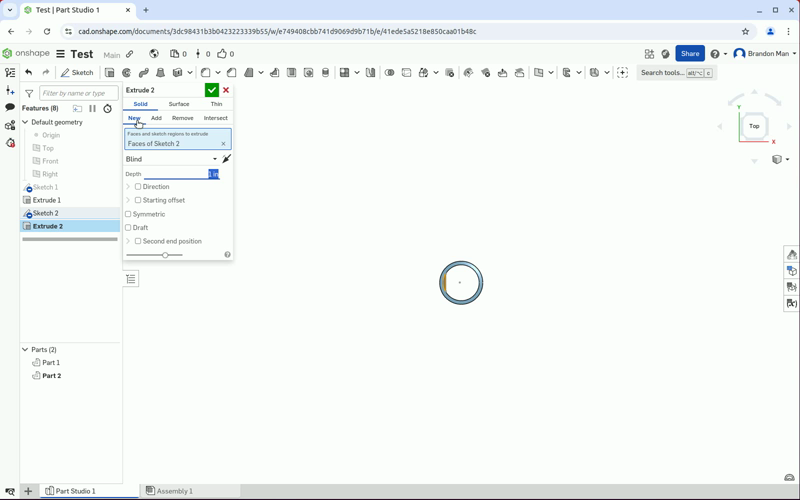
text(2.889)
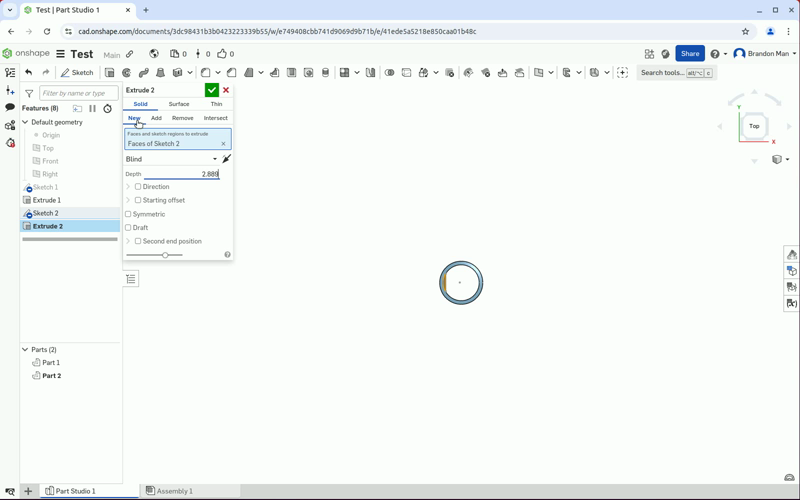
key(enter)
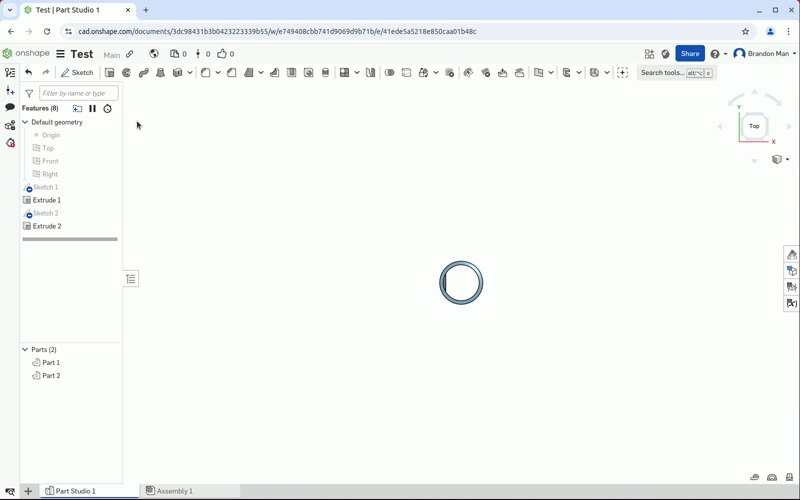
key(shift+h)
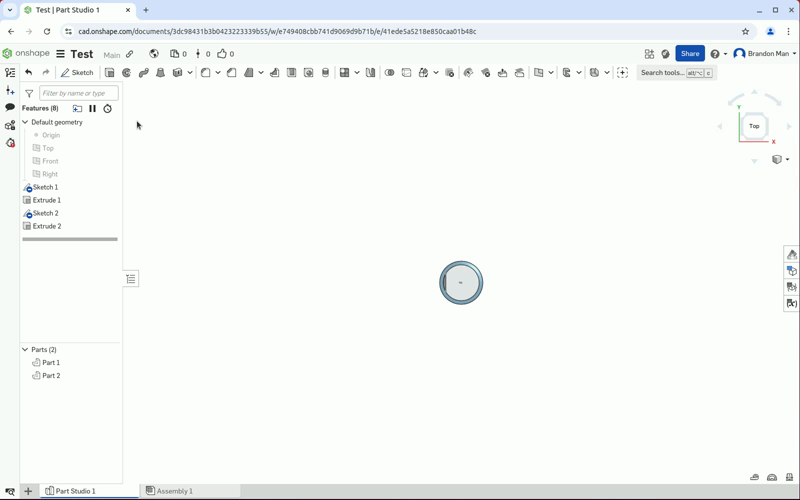
key(shift+h)
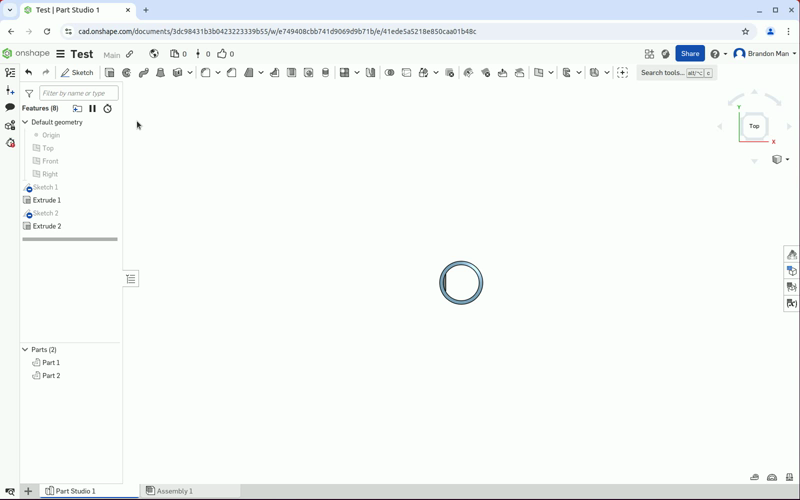
mouse_move(73, 189)
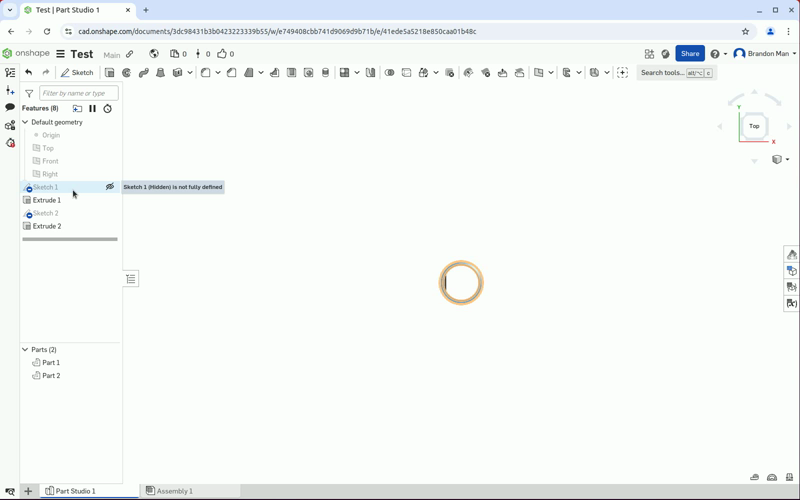
click(73, 189)
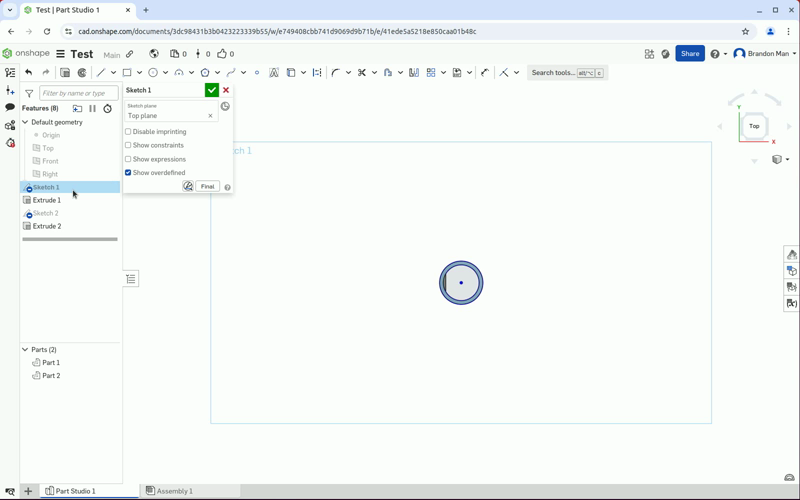
mouse_move(229, 92)
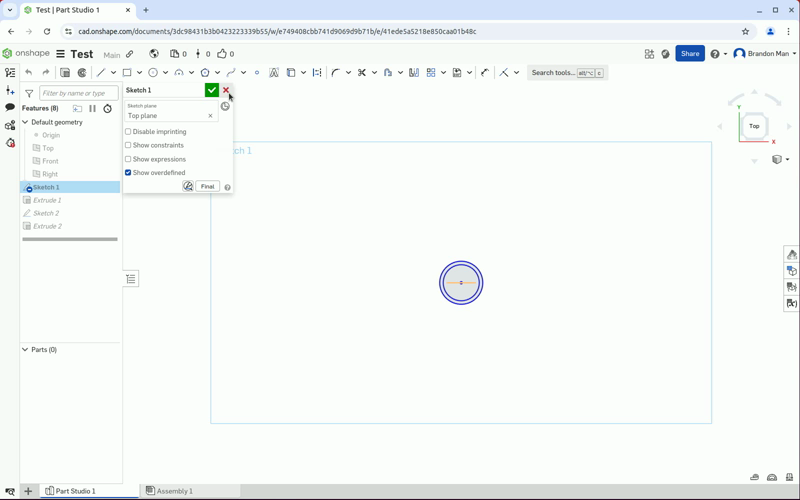
click(229, 92)
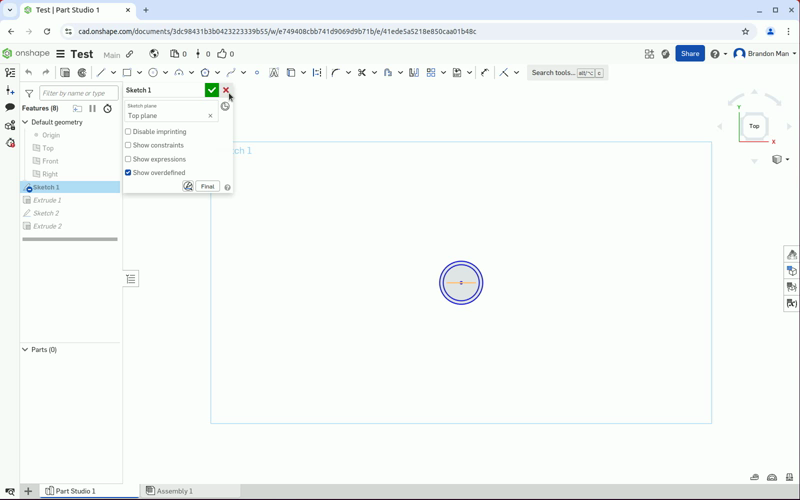
key(shift+s)
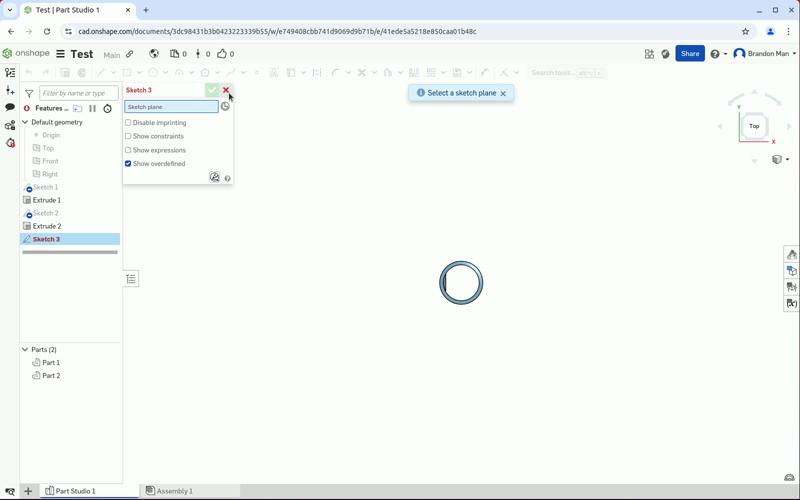
mouse_move(73, 150)
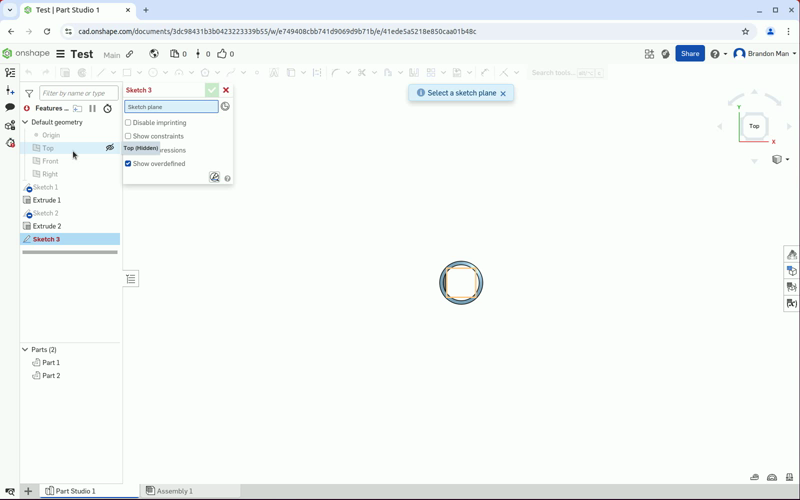
click(73, 150)
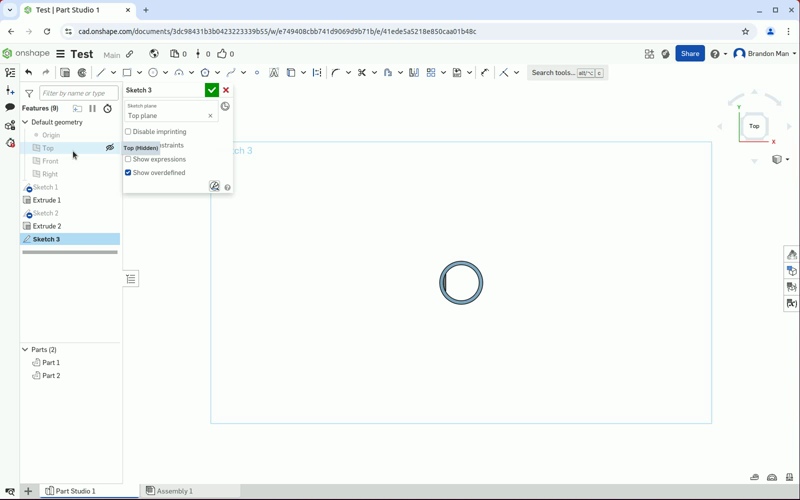
mouse_move(73, 352)
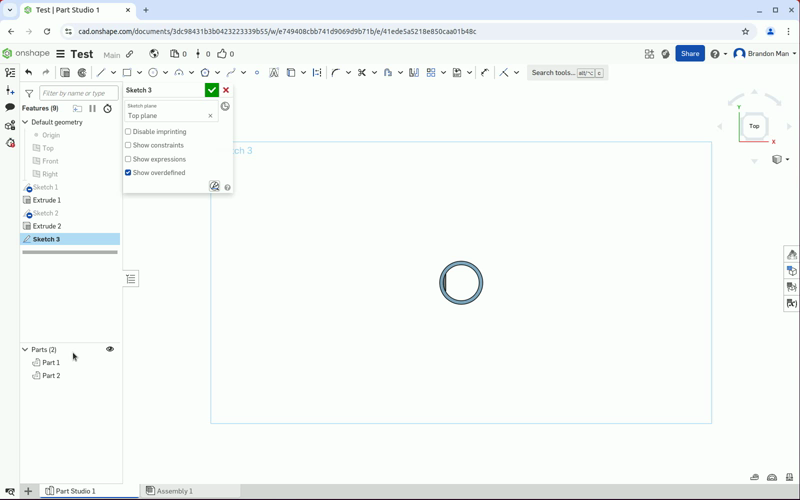
key(y)
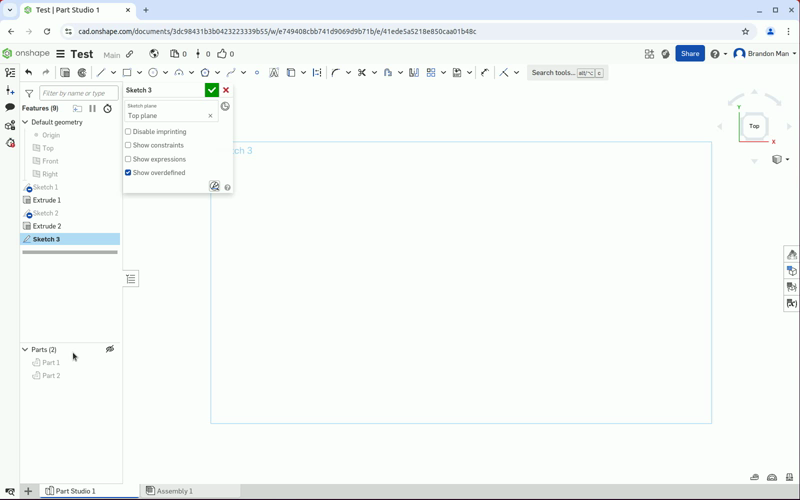
key(a)
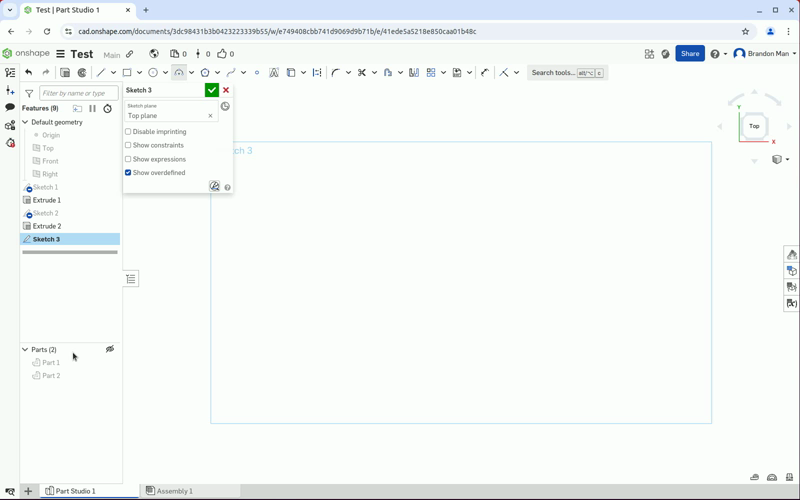
key_down(shift)
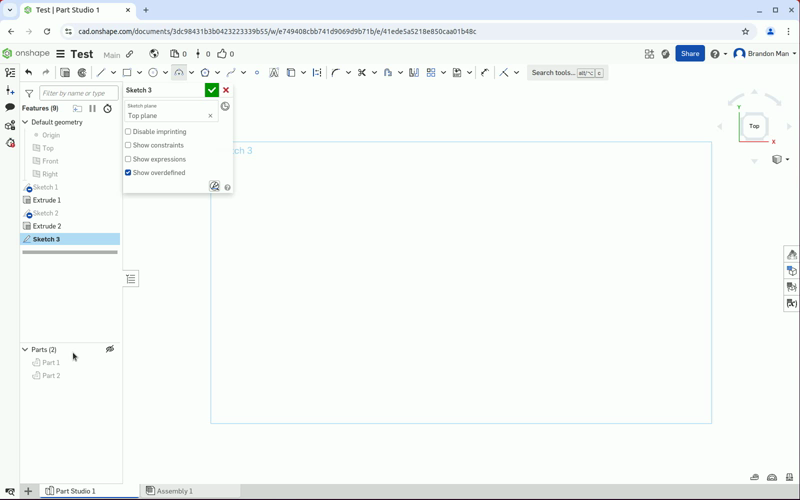
mouse_move(476, 291)
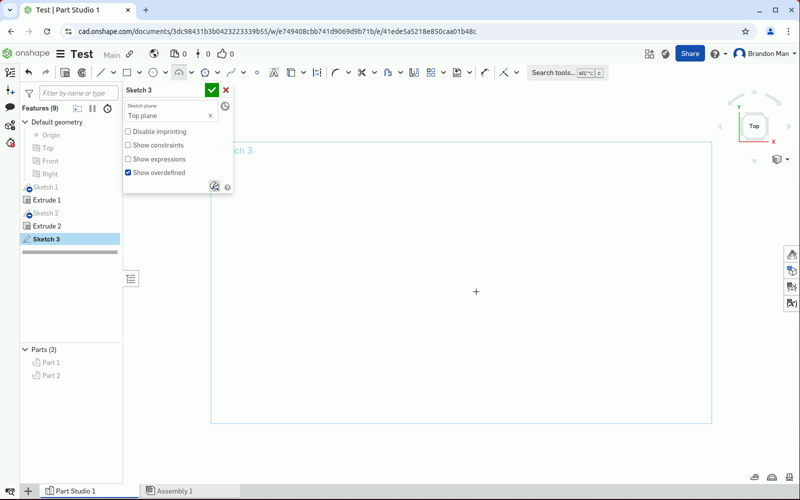
click(476, 291)
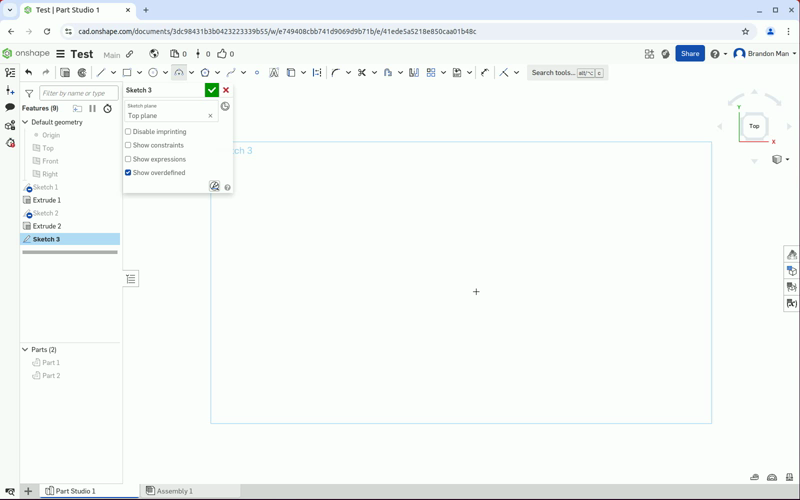
key_up(shift)
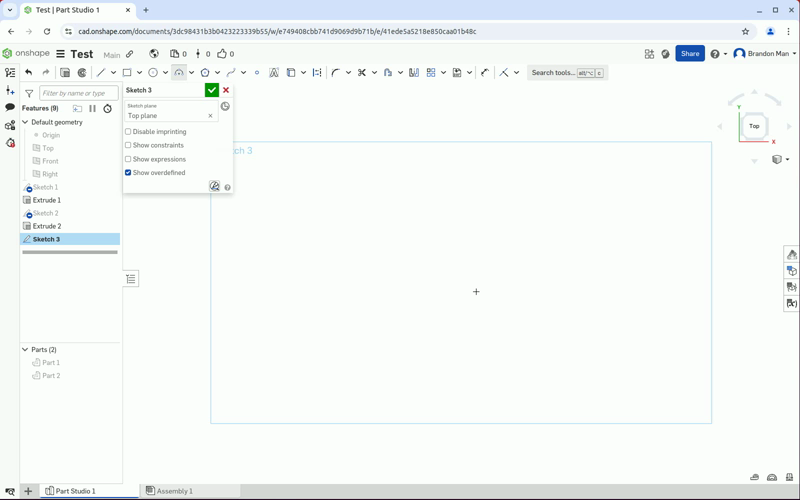
key_down(shift)
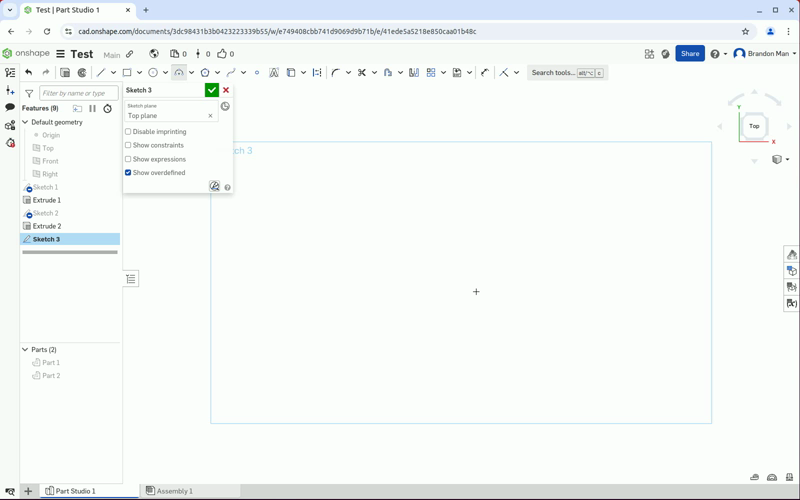
mouse_move(476, 273)
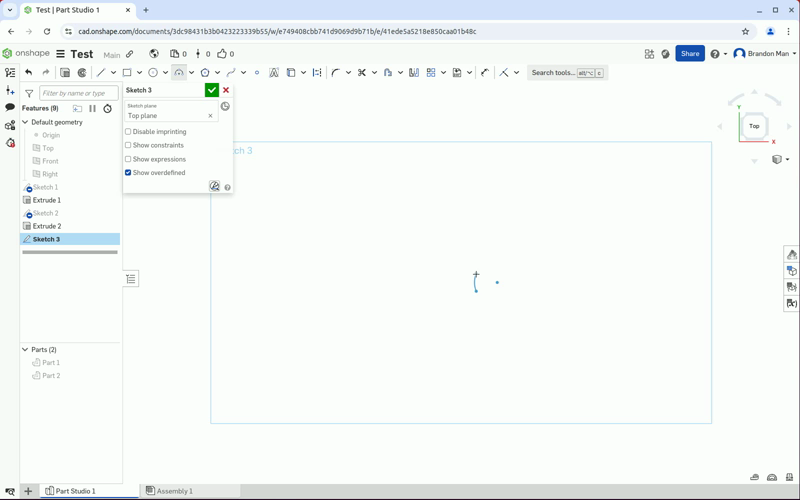
click(476, 273)
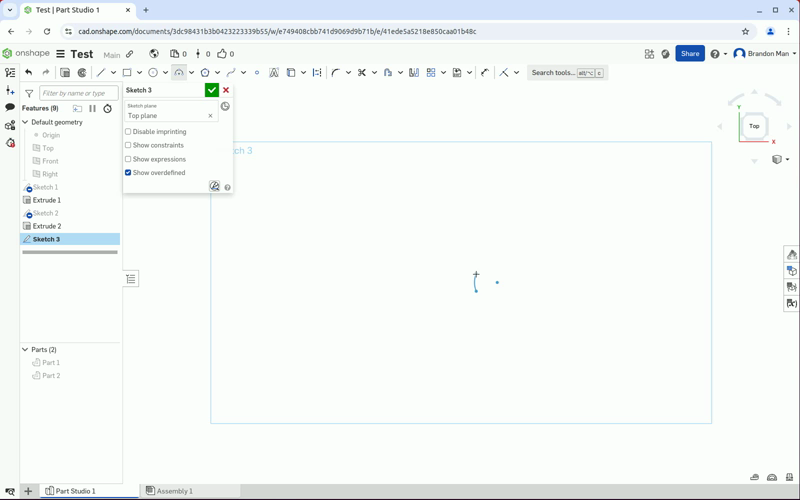
mouse_move(478, 282)
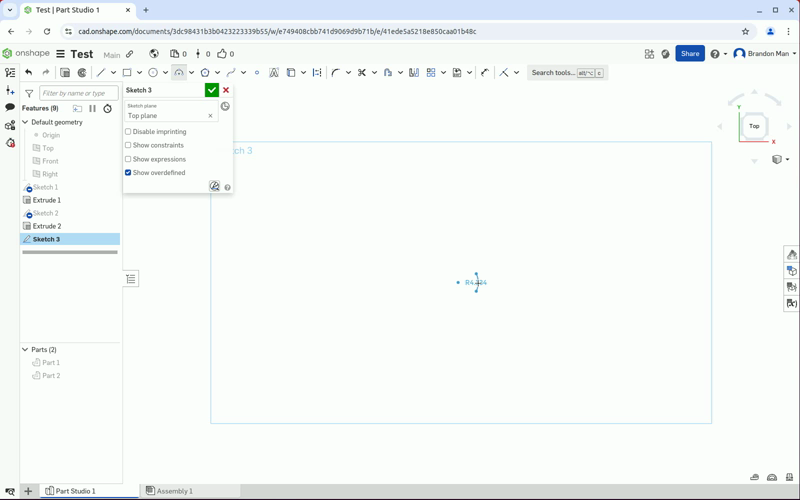
click(478, 282)
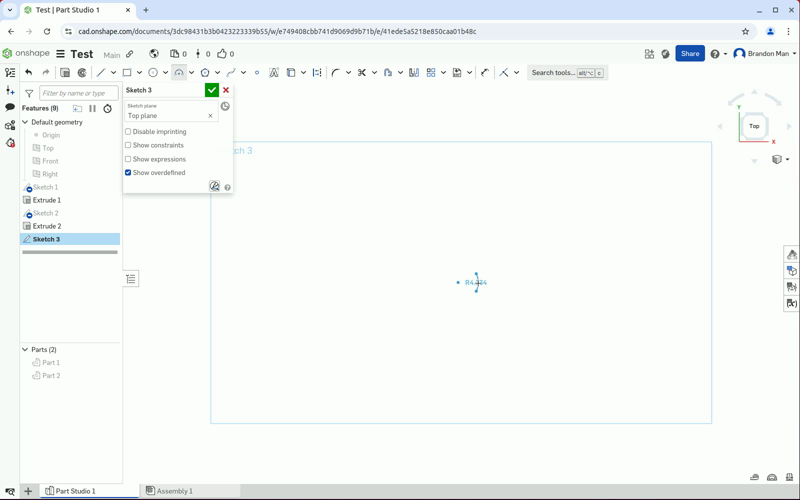
key_up(shift)
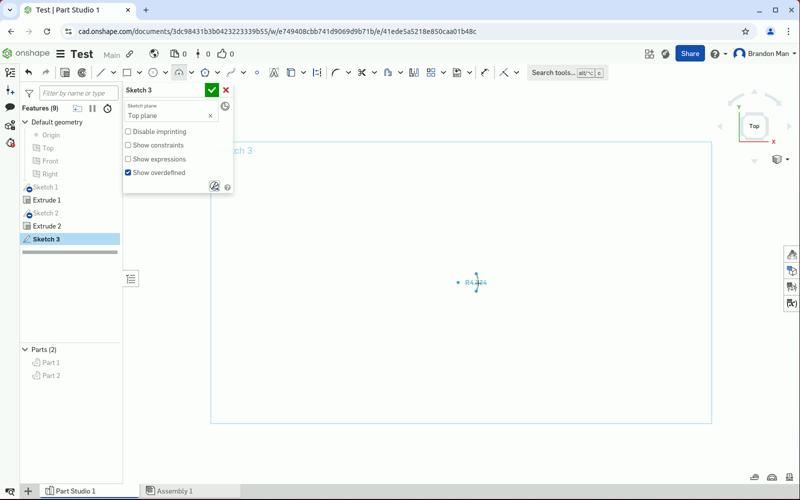
key(esc)
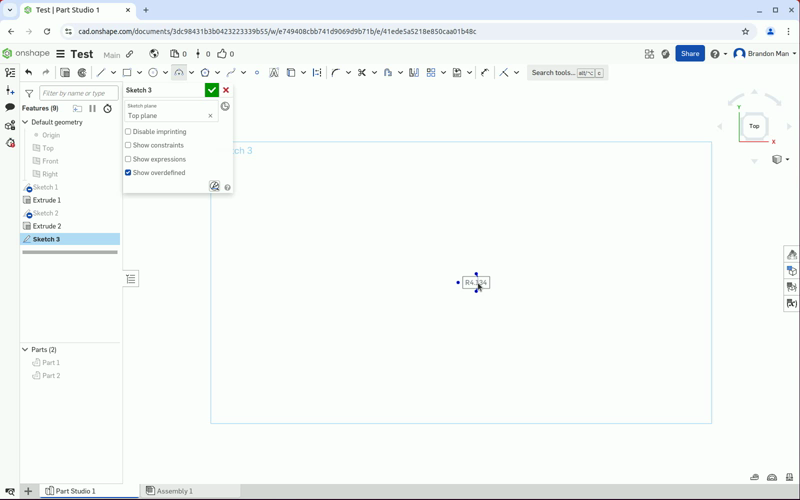
key(l)
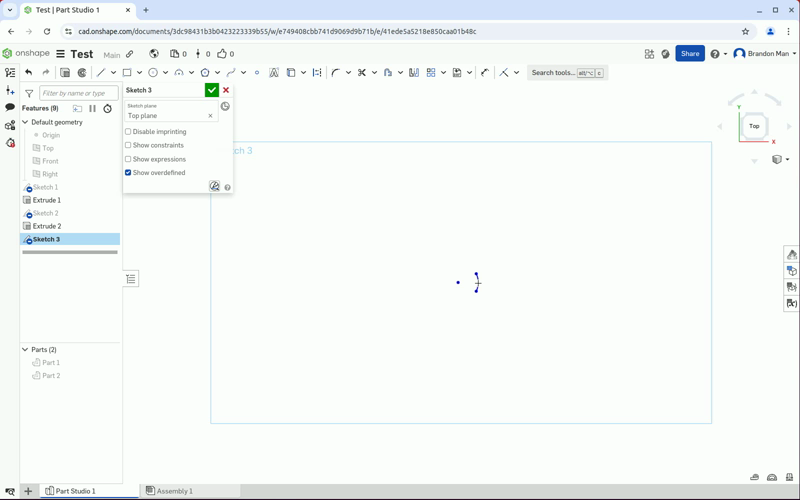
mouse_move(476, 273)
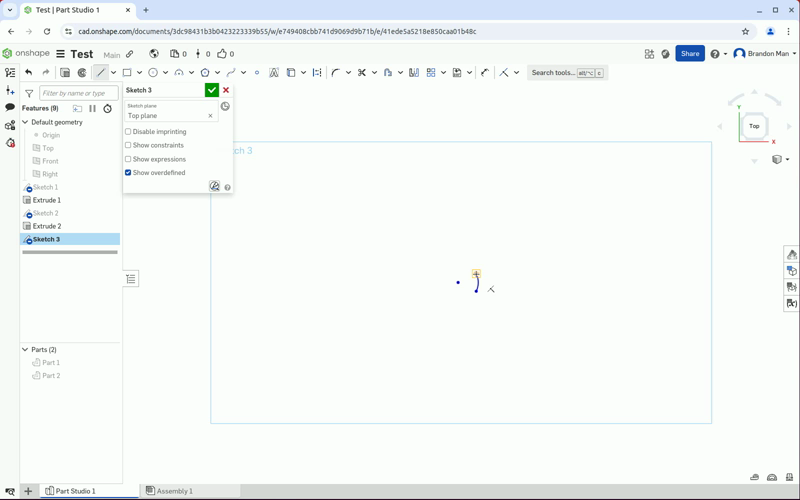
click(476, 273)
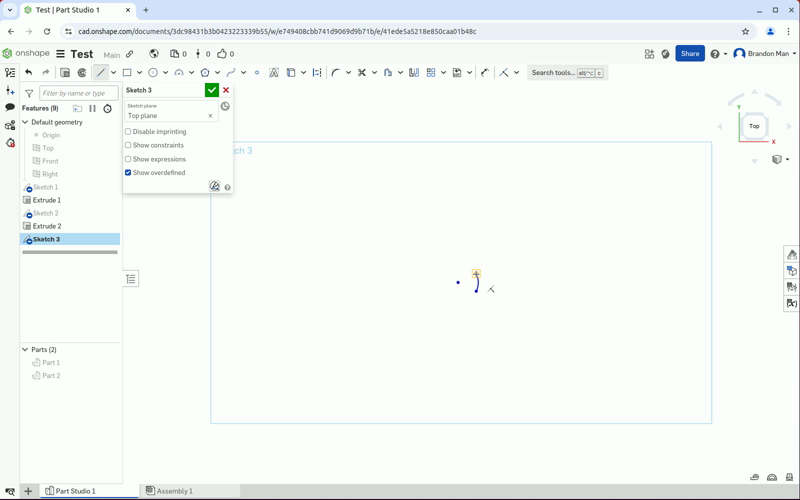
mouse_move(506, 273)
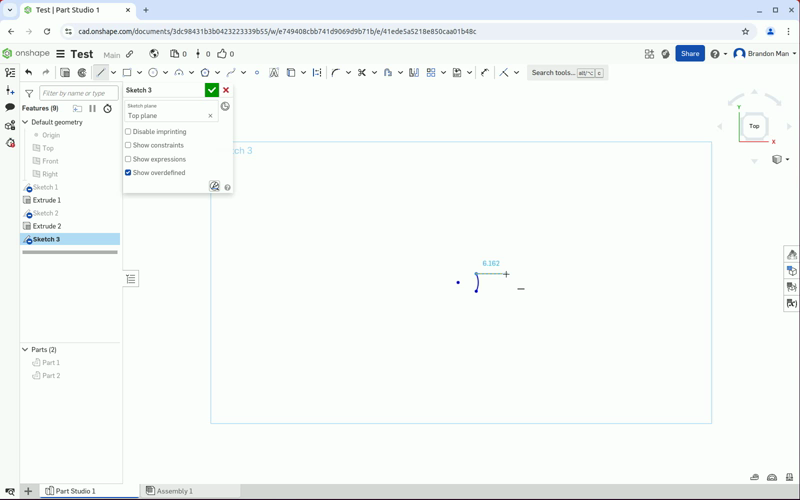
key_down(shift)
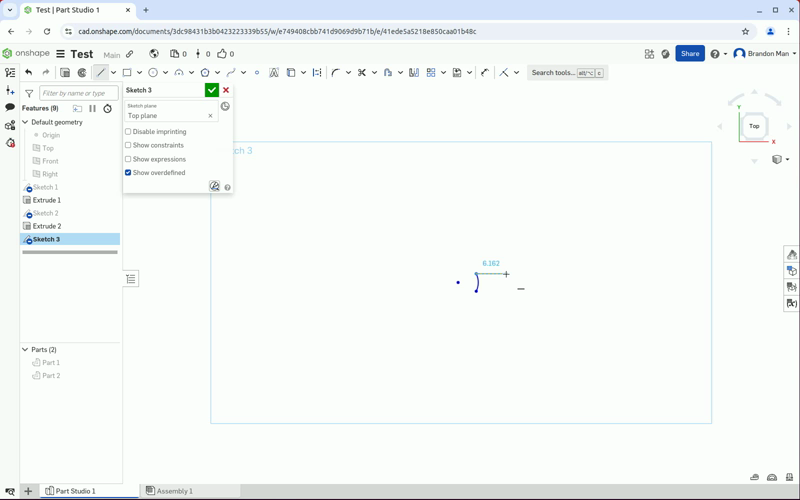
mouse_move(476, 291)
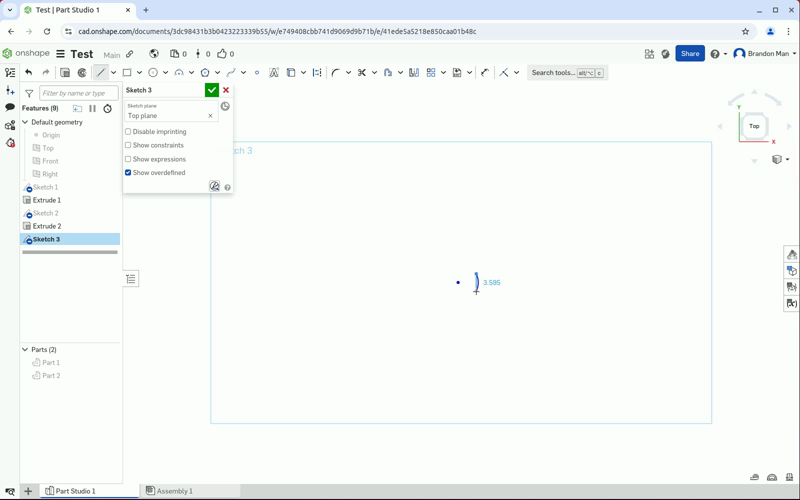
key_up(shift)
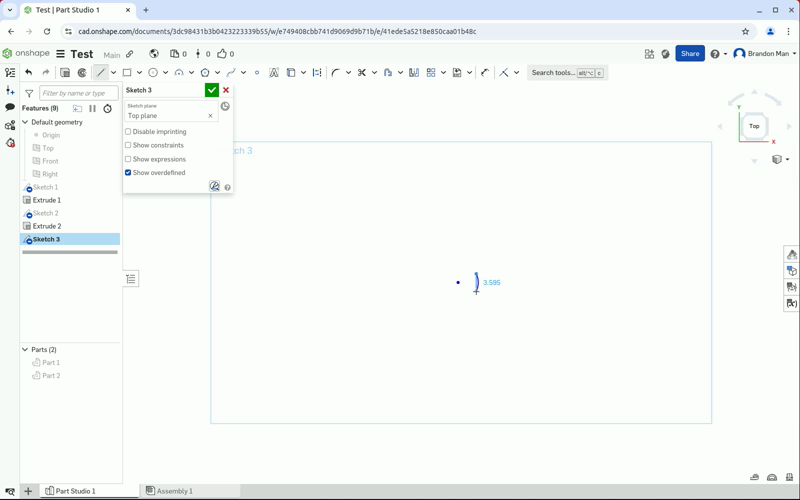
click(476, 291)
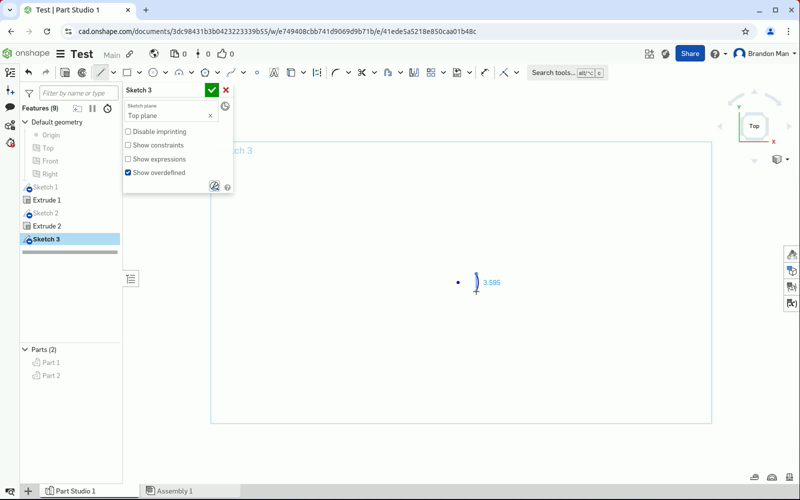
key(esc)
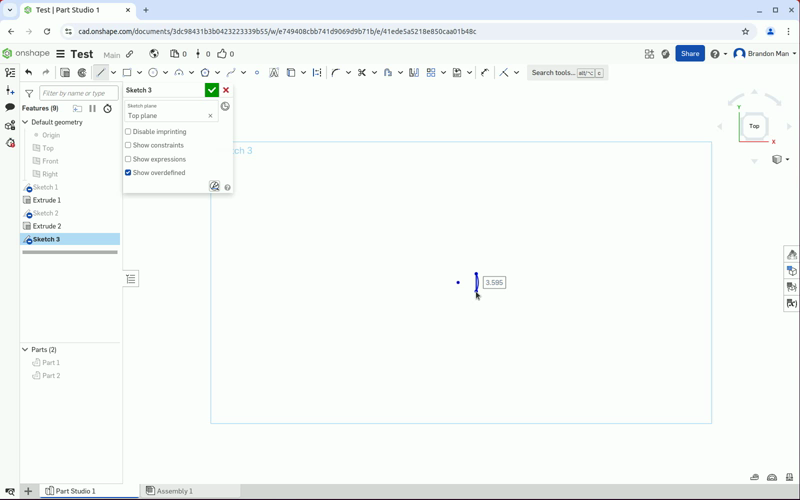
mouse_move(476, 282)
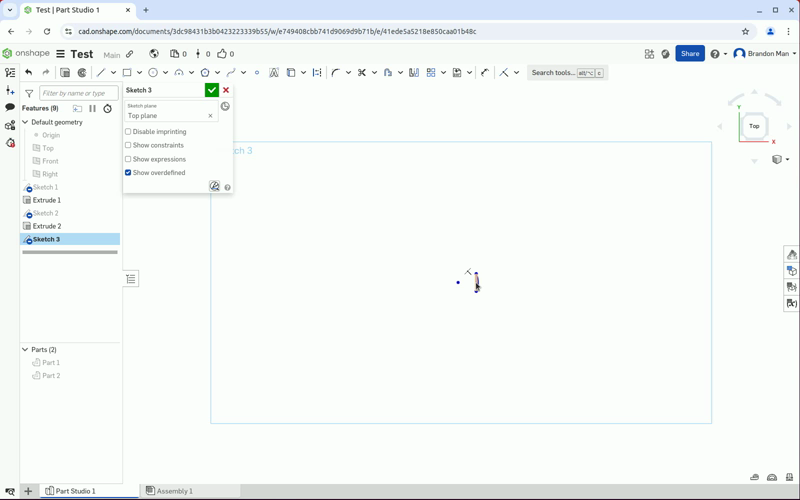
scroll(6)
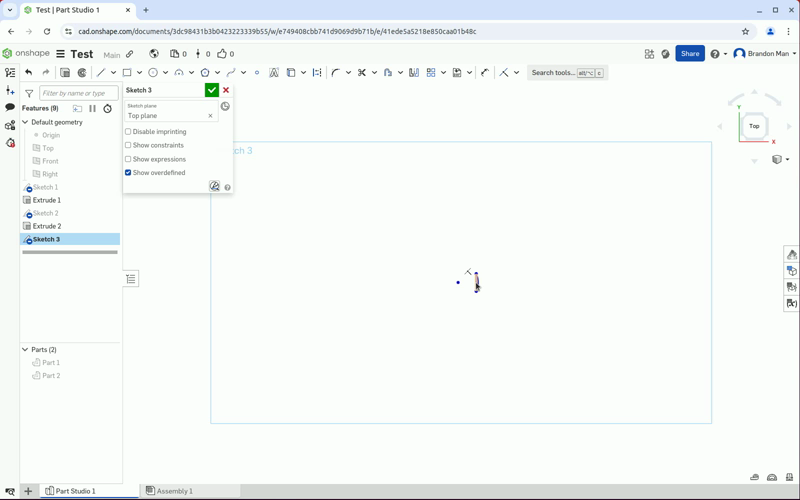
scroll(6)
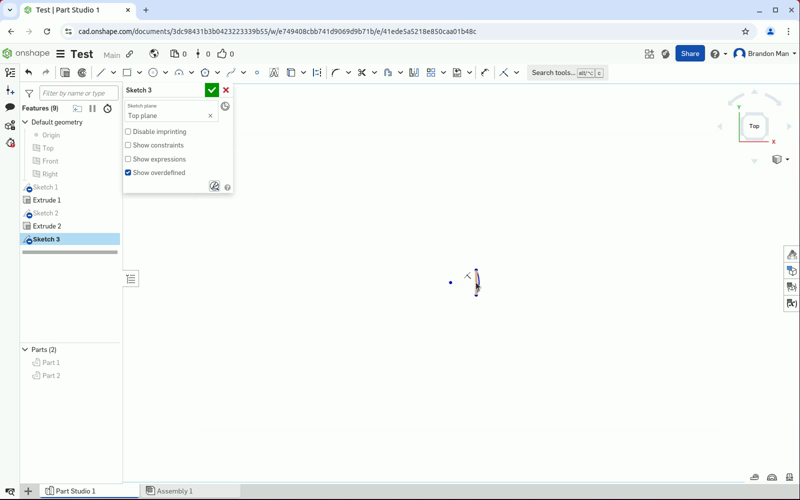
scroll(6)
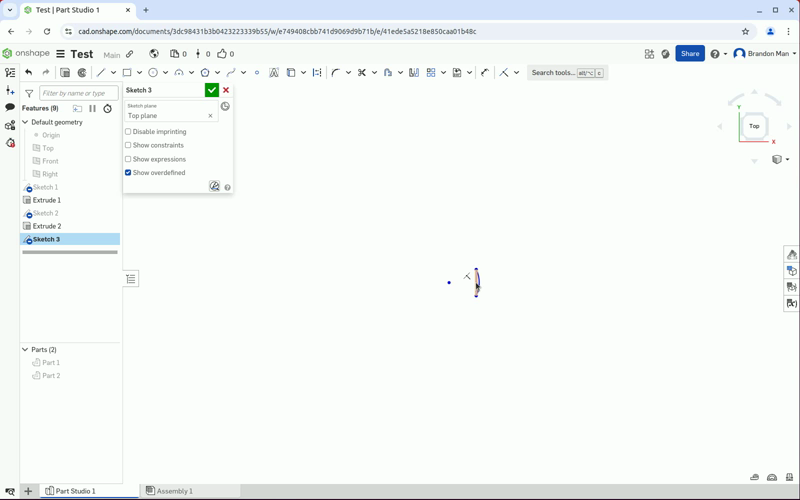
scroll(6)
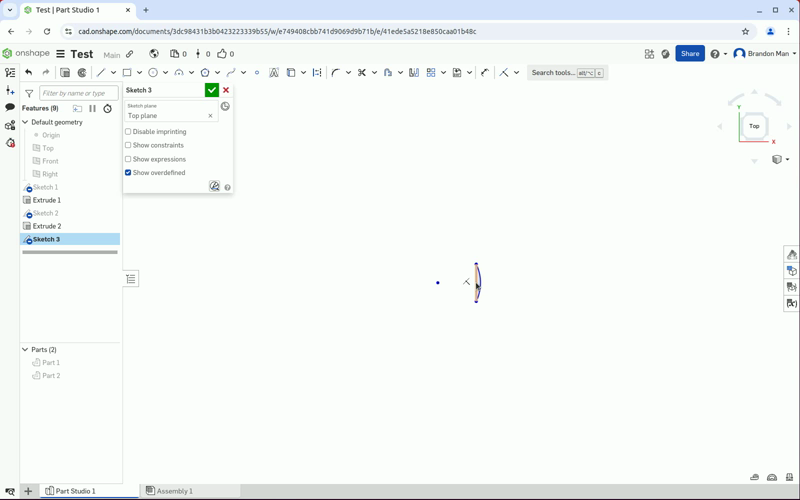
scroll(6)
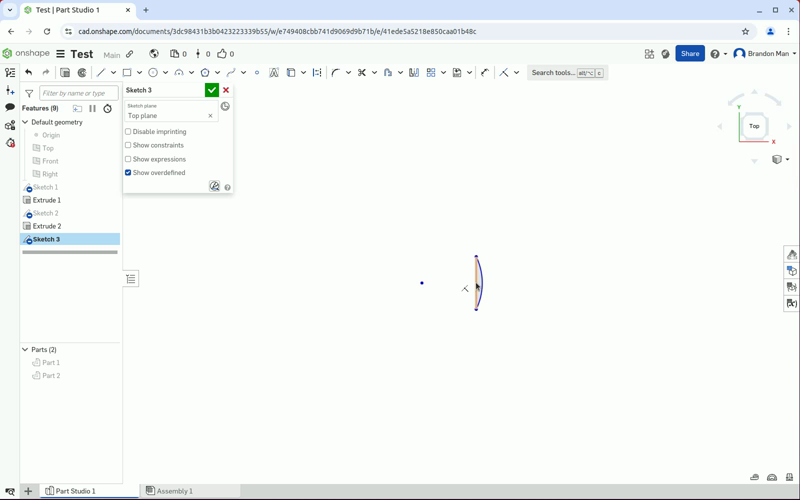
scroll(6)
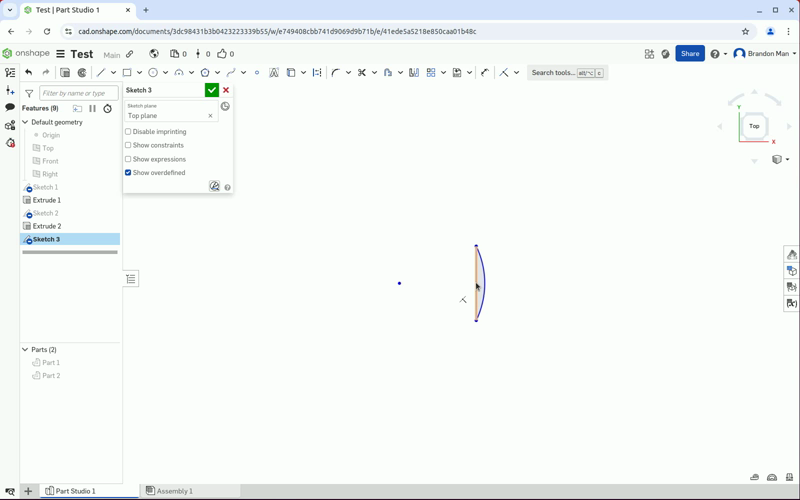
scroll(6)
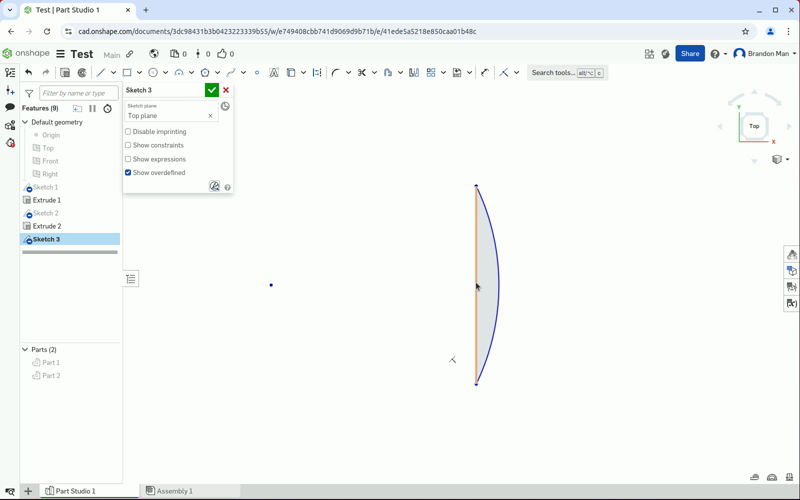
click(476, 282)
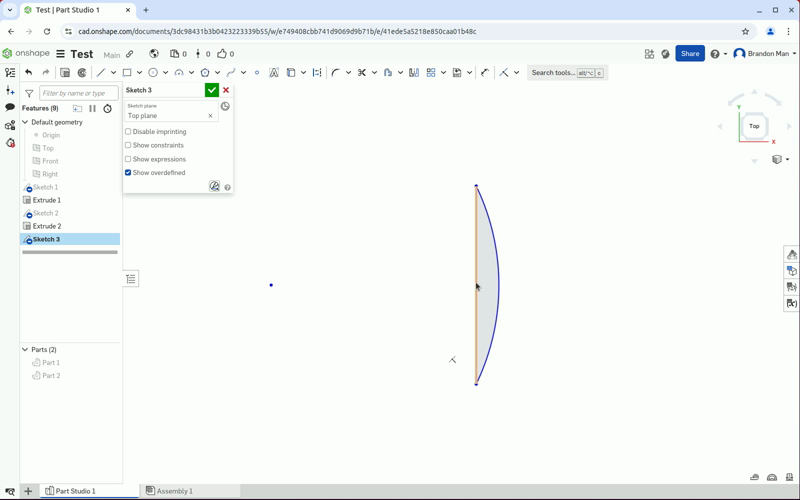
scroll(-6)
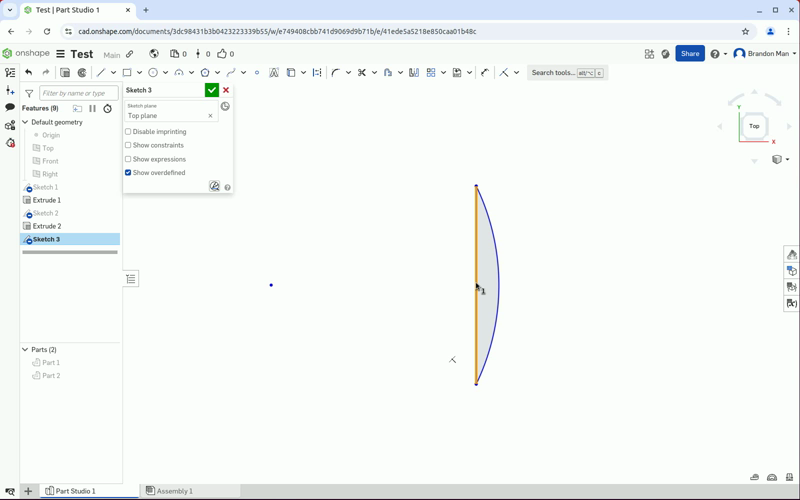
scroll(-6)
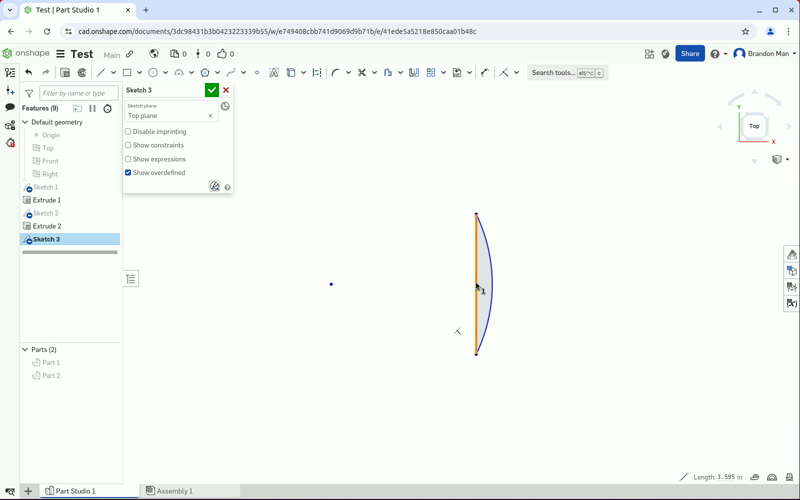
scroll(-6)
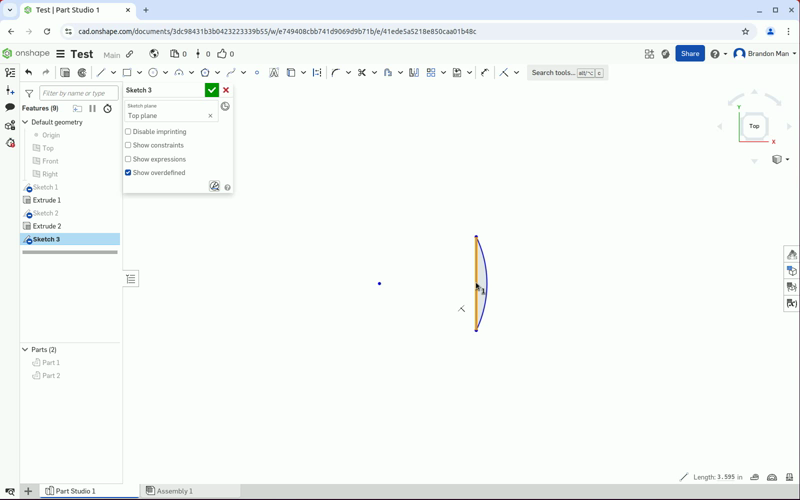
scroll(-6)
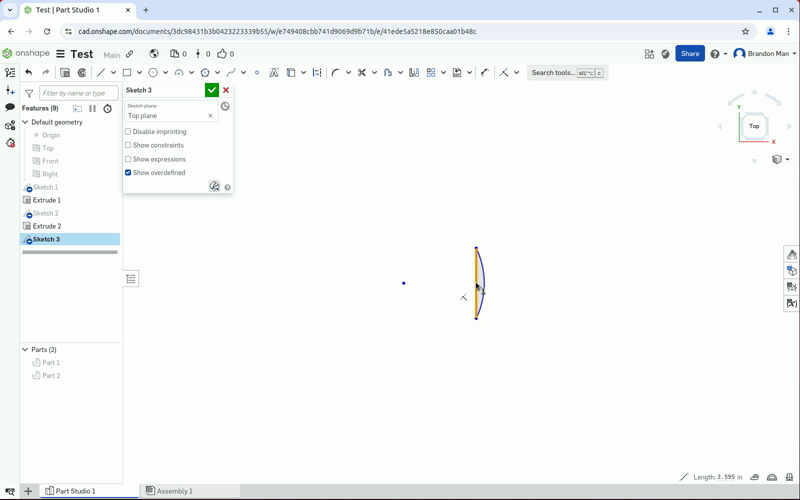
scroll(-6)
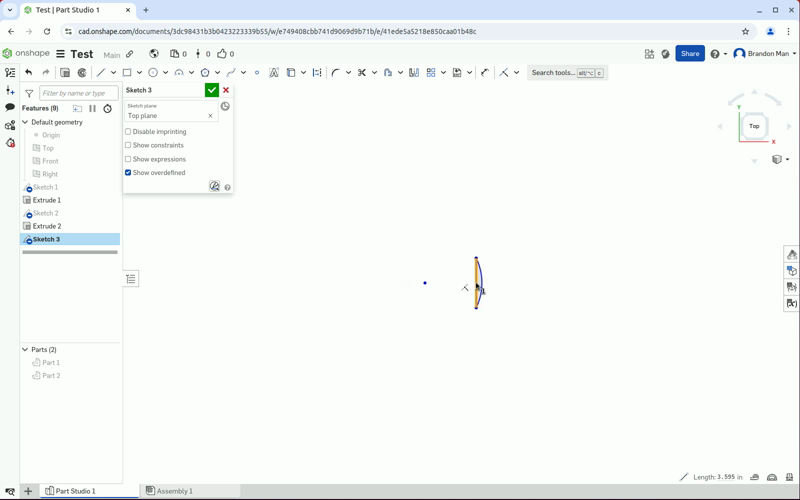
scroll(-6)
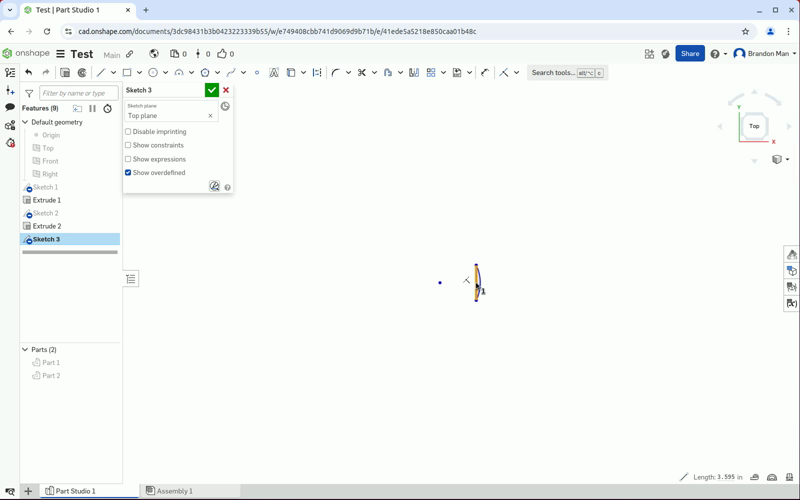
scroll(-6)
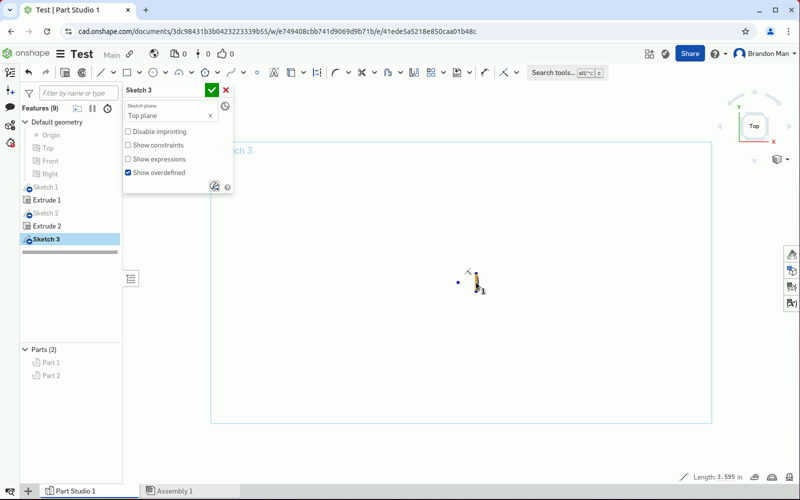
mouse_move(73, 352)
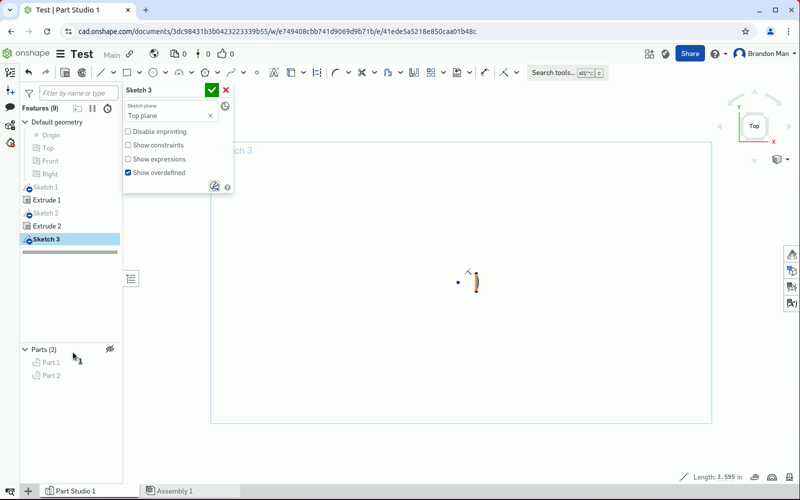
key(shift+y)
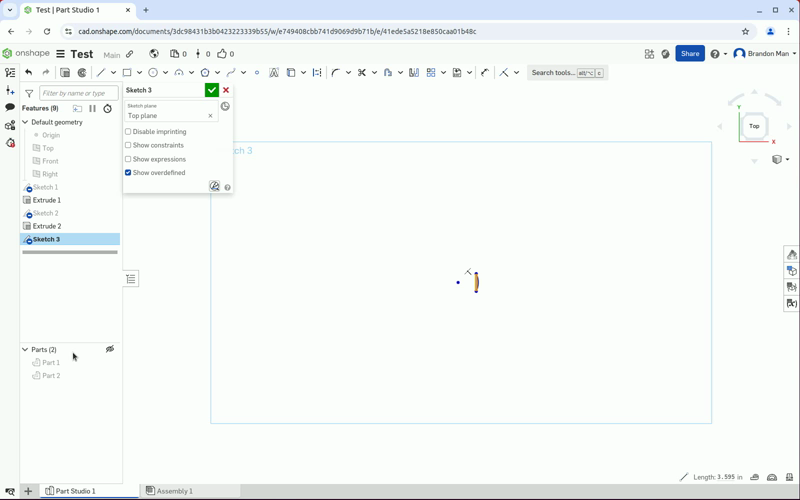
key(shift+e)
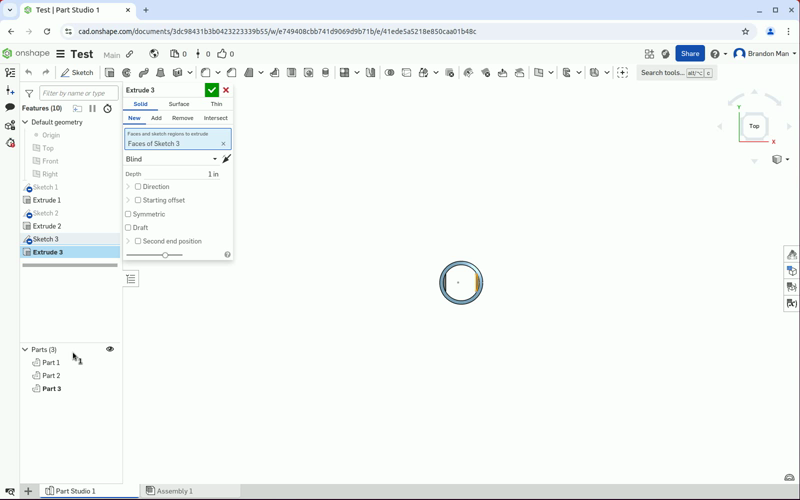
mouse_move(143, 106)
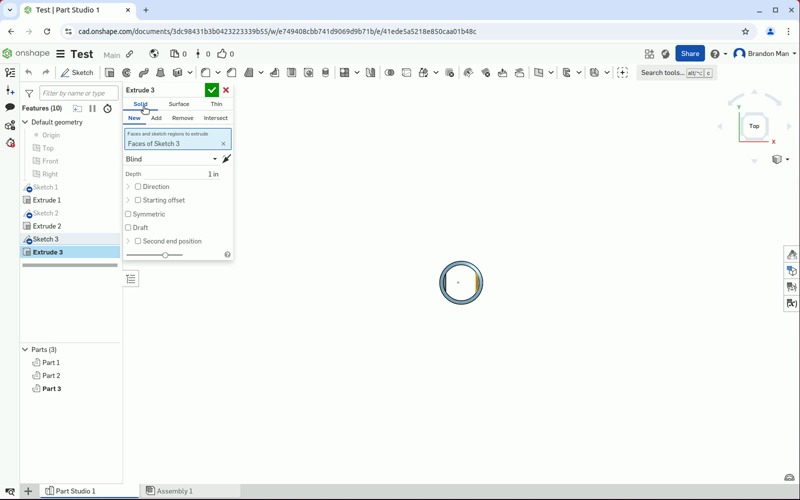
click(143, 106)
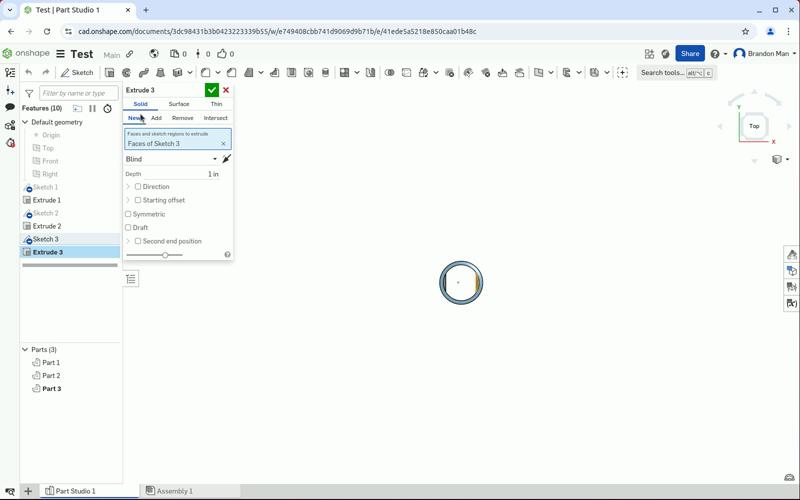
mouse_move(137, 120)
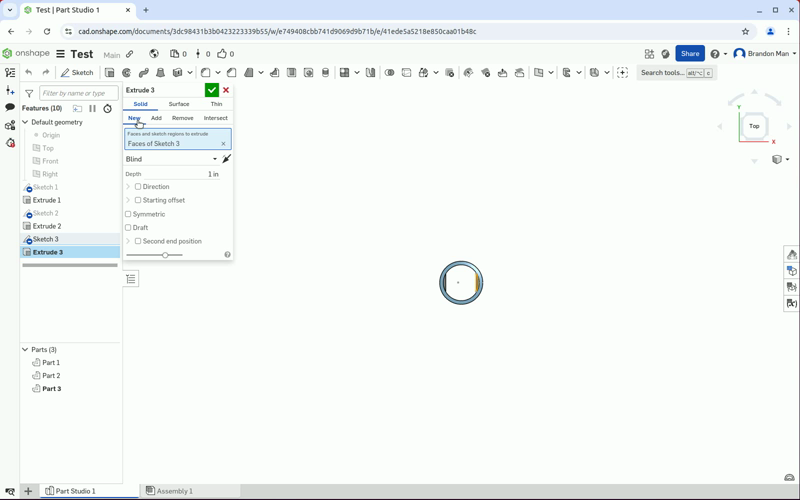
click(137, 120)
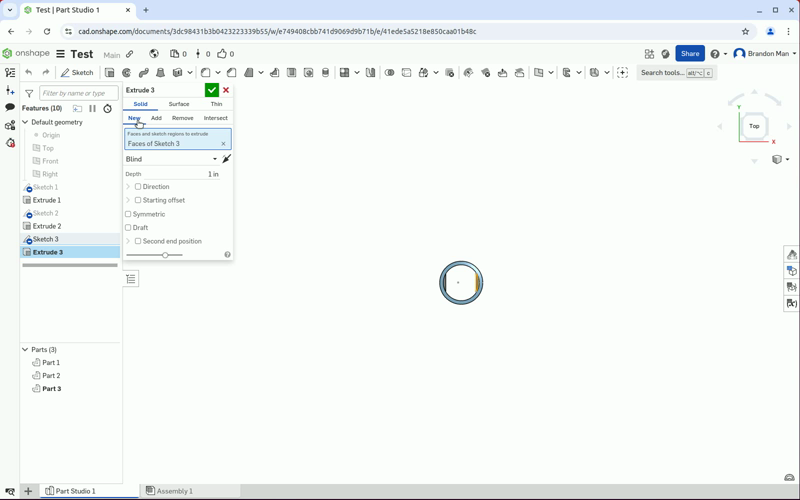
key(tab, 4)
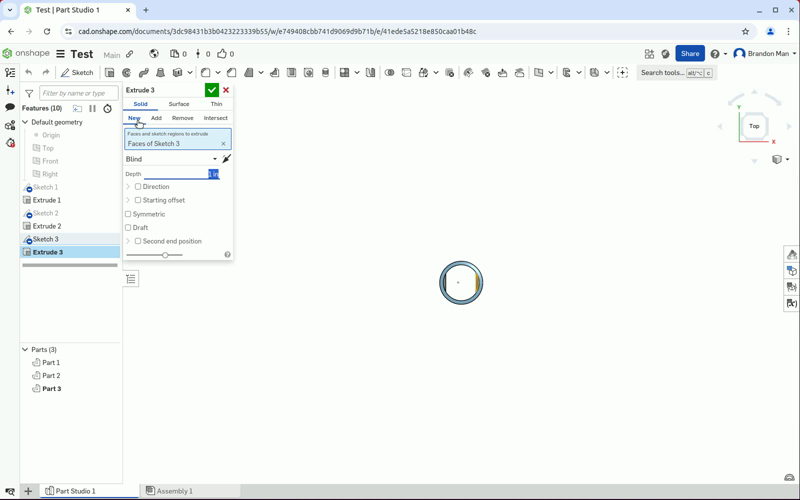
text(2.889)
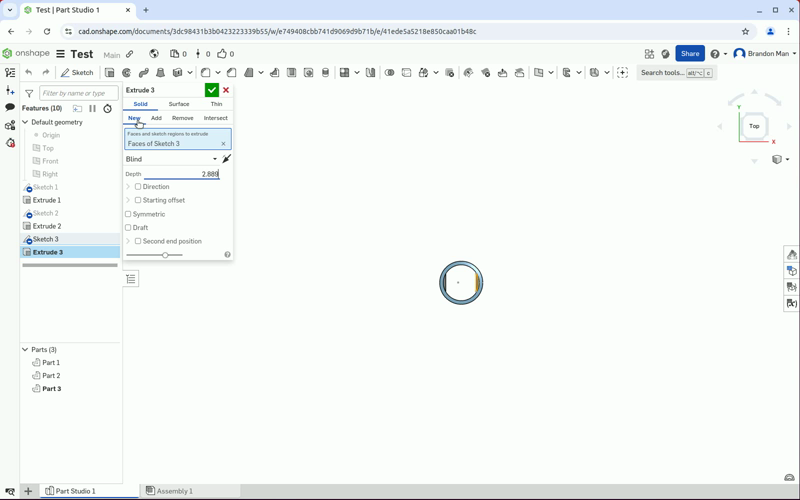
key(enter)
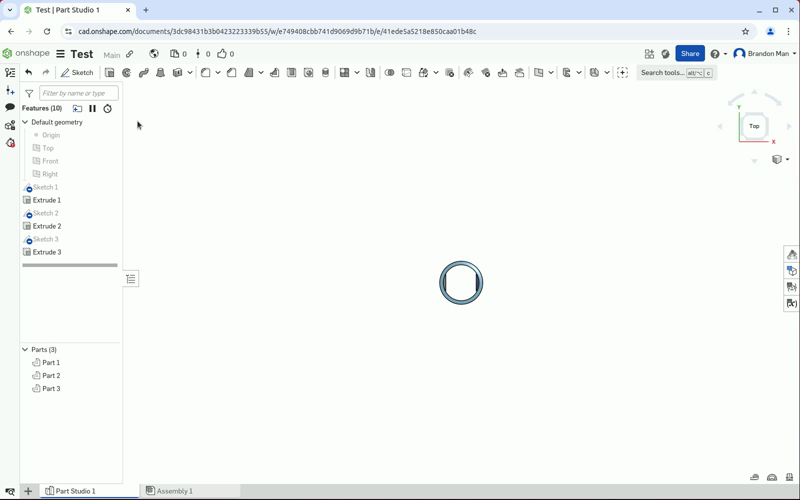
key(shift+h)
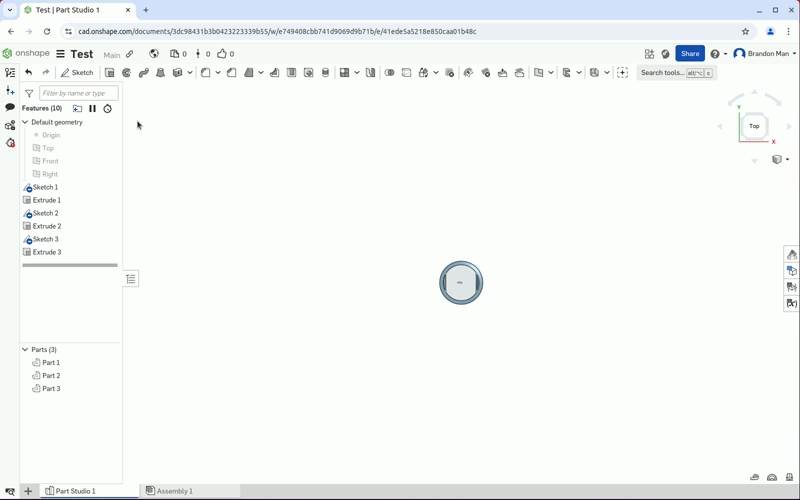
key(shift+h)
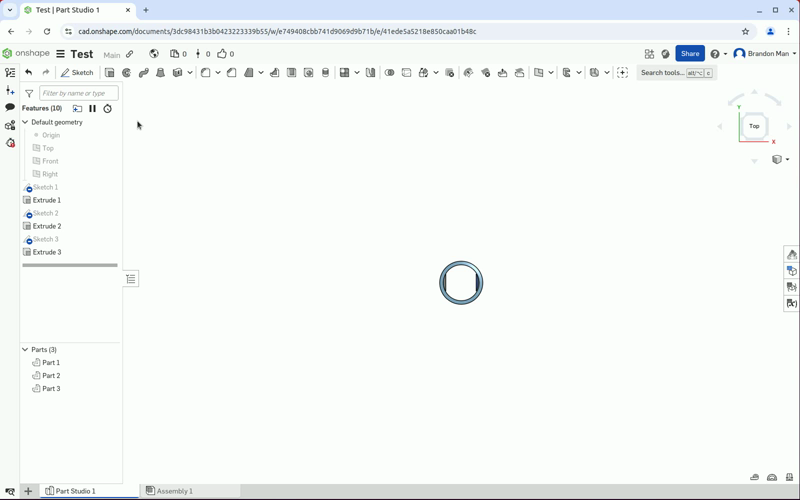
mouse_move(73, 189)
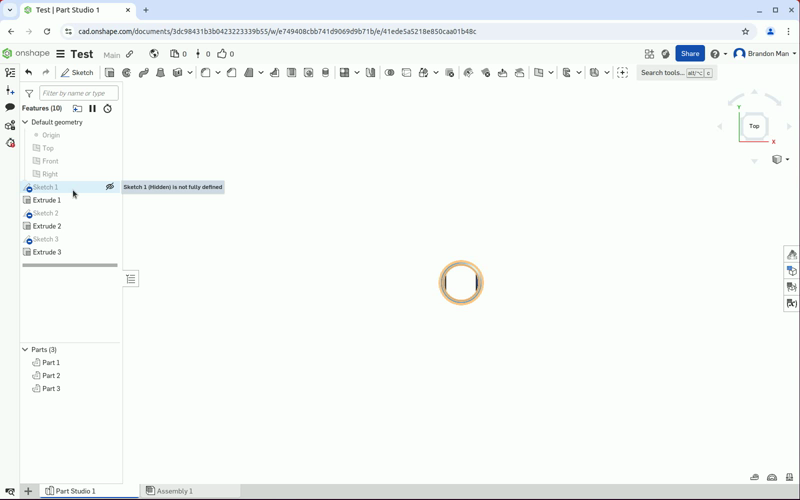
click(73, 189)
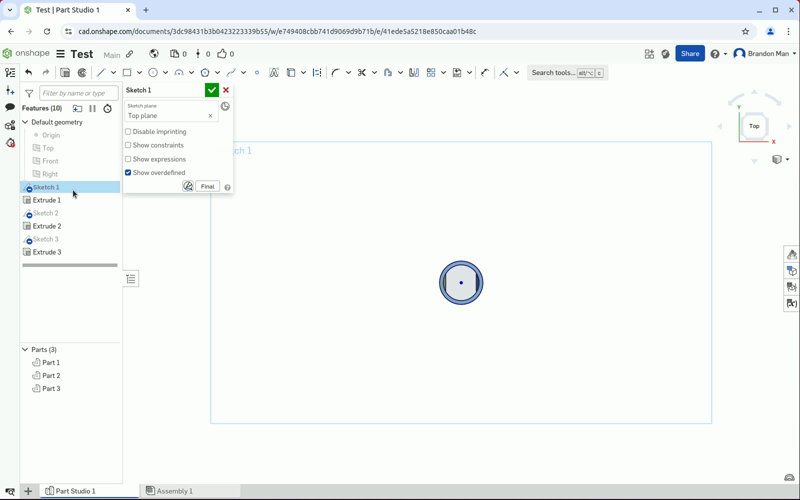
mouse_move(229, 92)
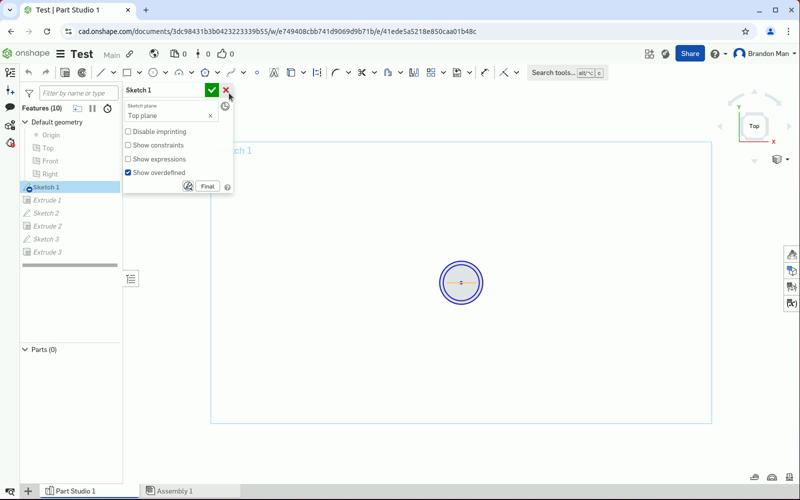
click(229, 92)
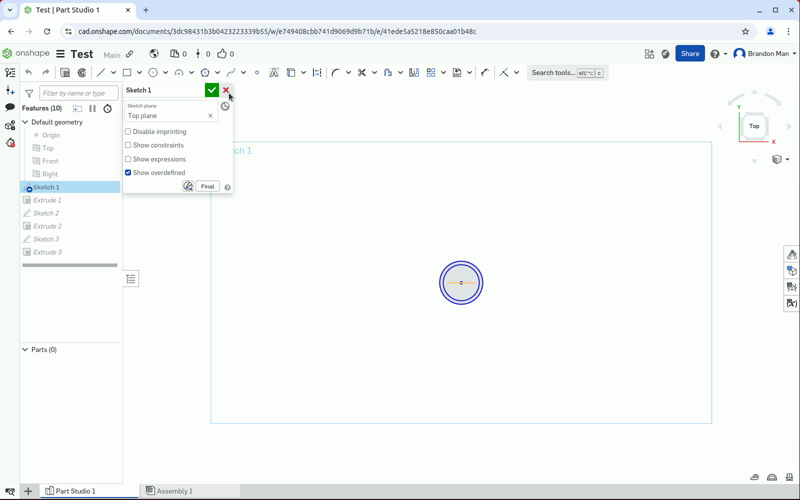
key(shift+s)
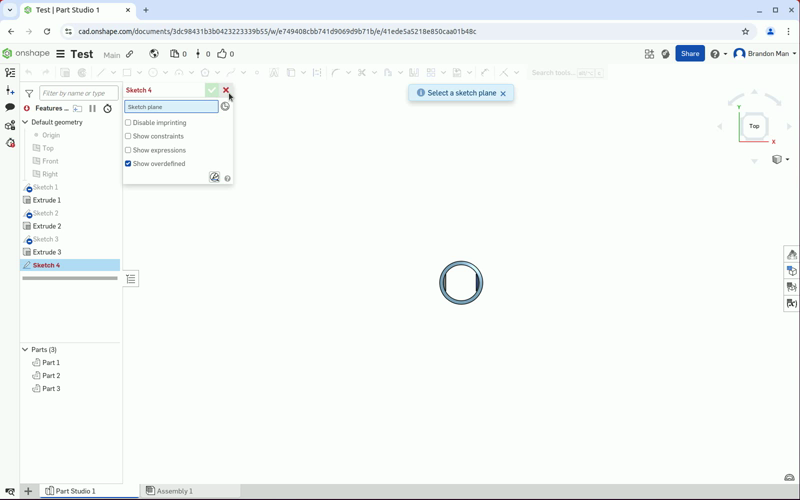
mouse_move(73, 150)
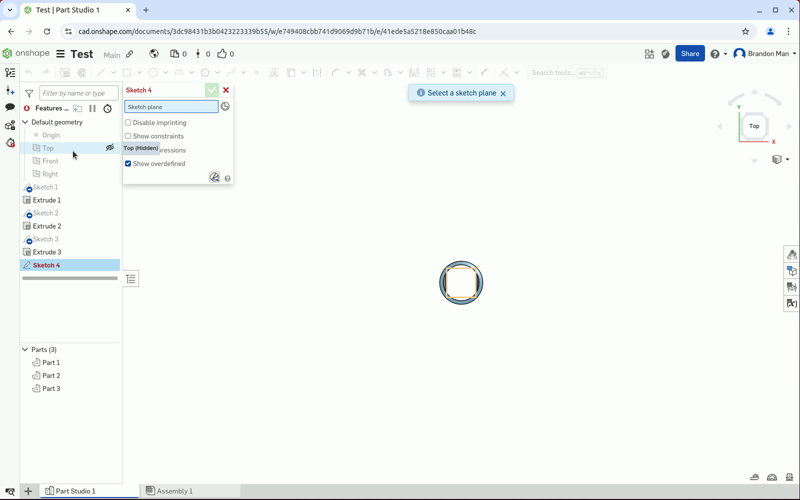
click(73, 150)
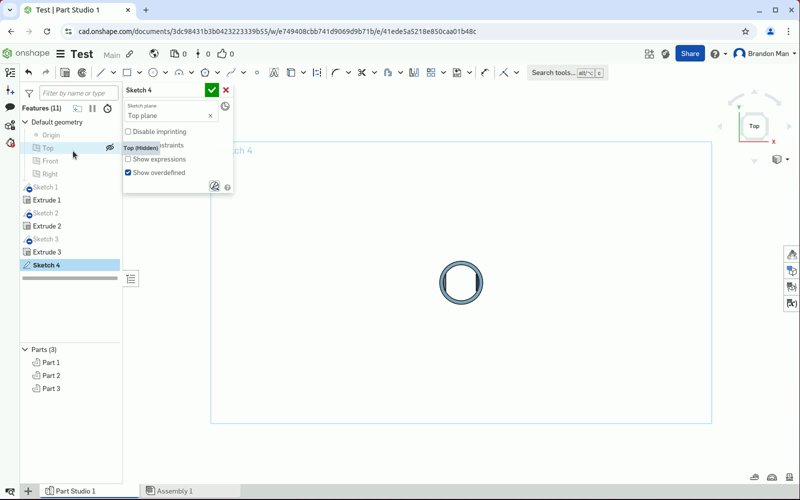
mouse_move(73, 352)
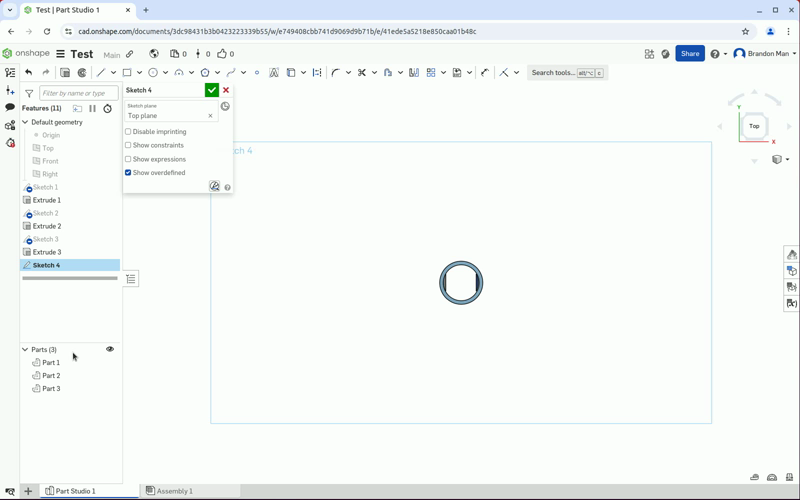
key(y)
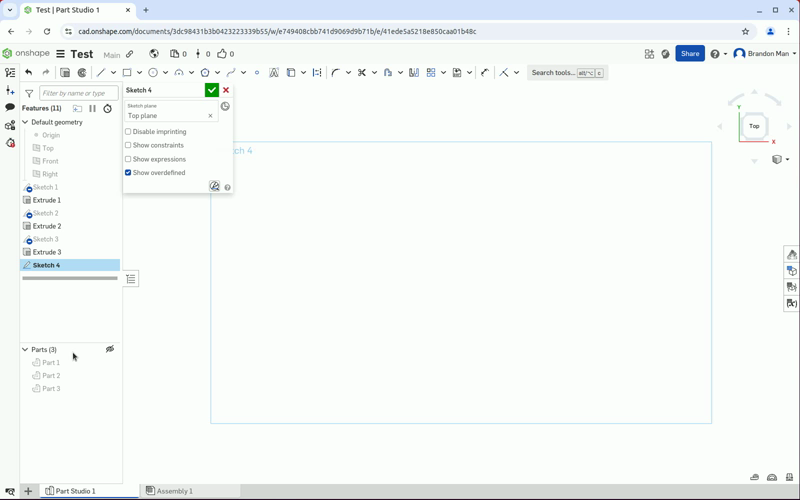
key(a)
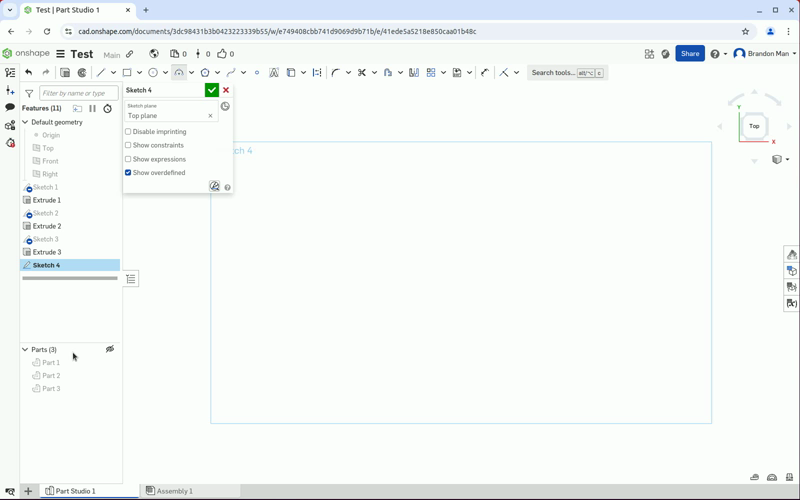
key_down(shift)
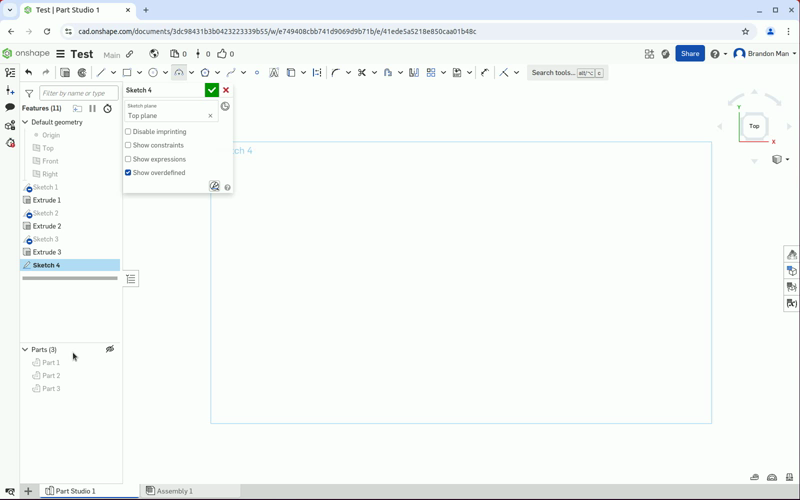
mouse_move(445, 291)
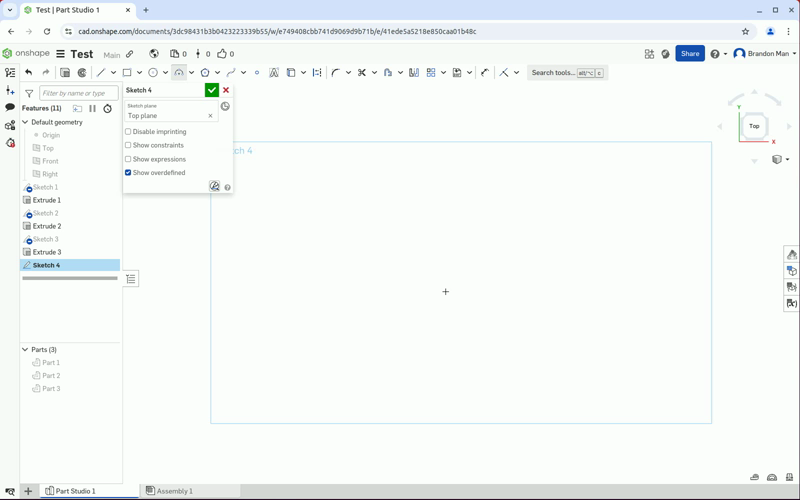
click(445, 291)
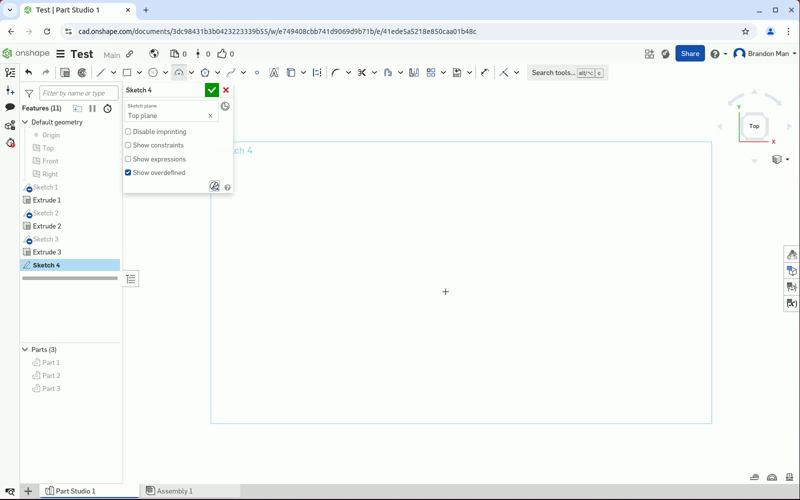
key_up(shift)
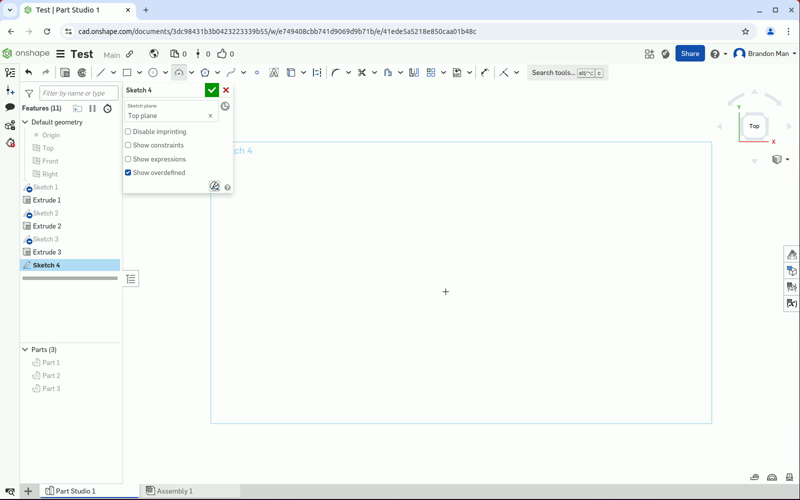
key_down(shift)
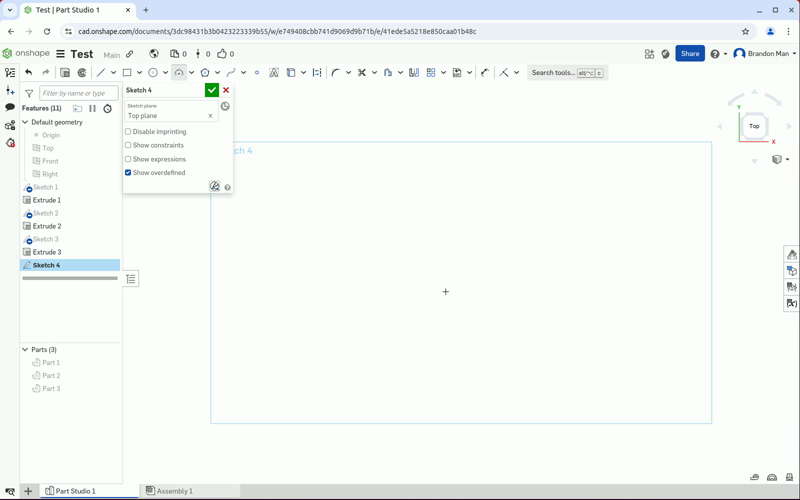
mouse_move(476, 291)
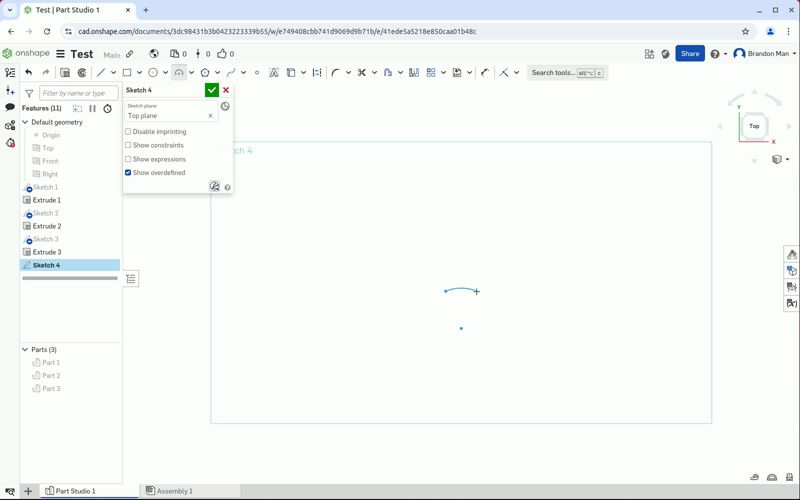
click(476, 291)
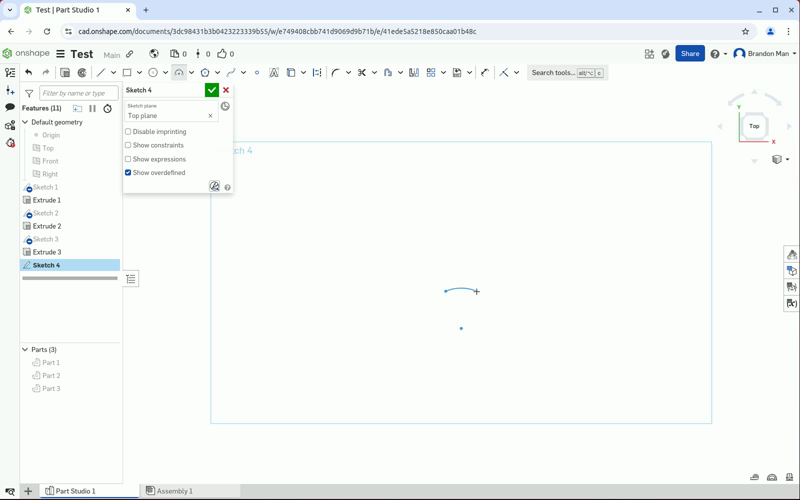
mouse_move(461, 300)
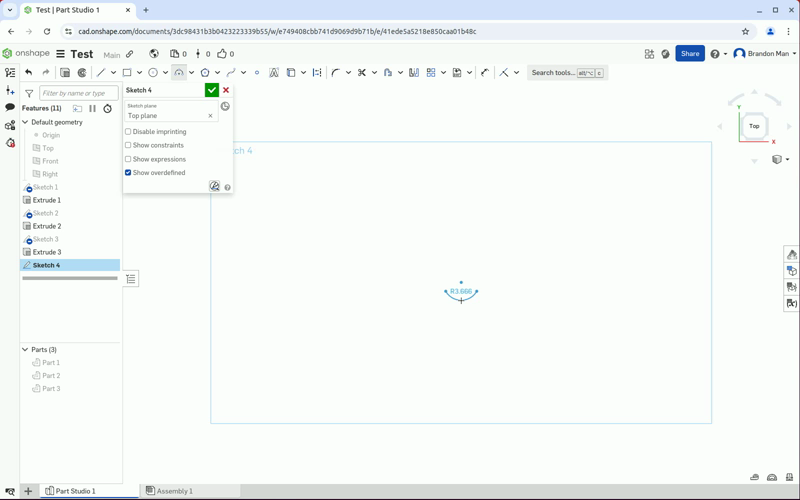
click(461, 300)
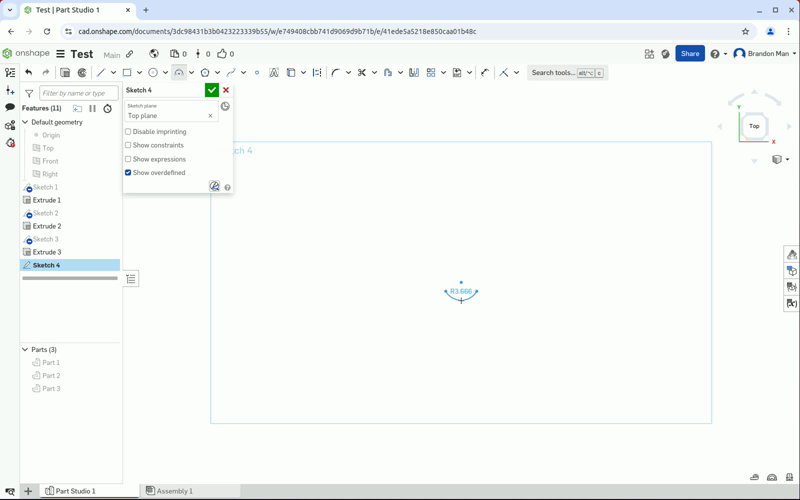
key_up(shift)
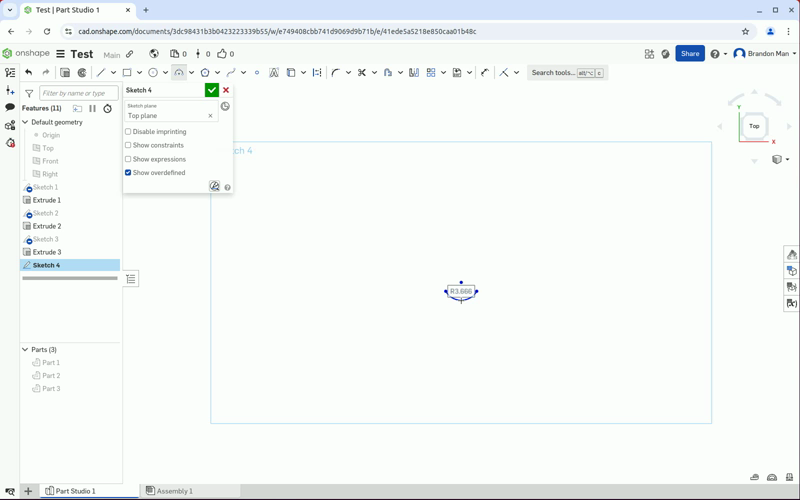
key(esc)
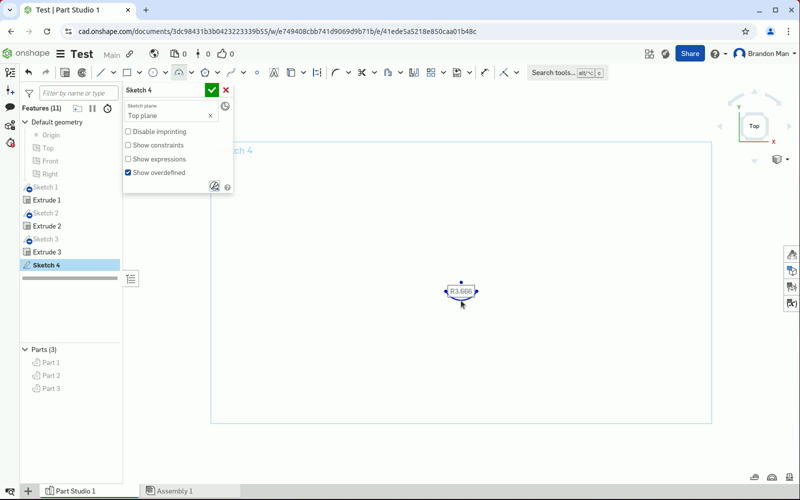
key(l)
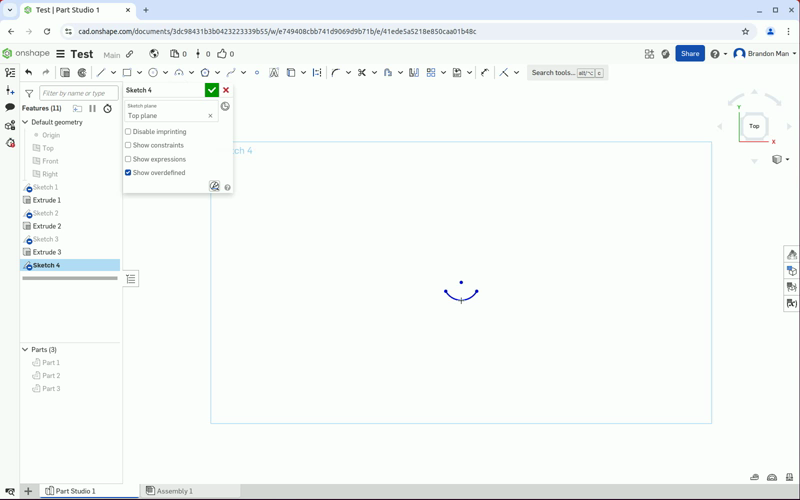
mouse_move(476, 291)
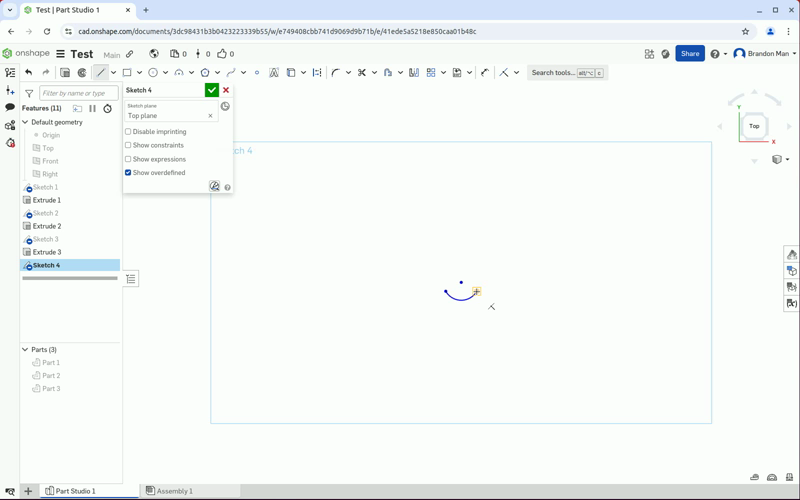
click(476, 291)
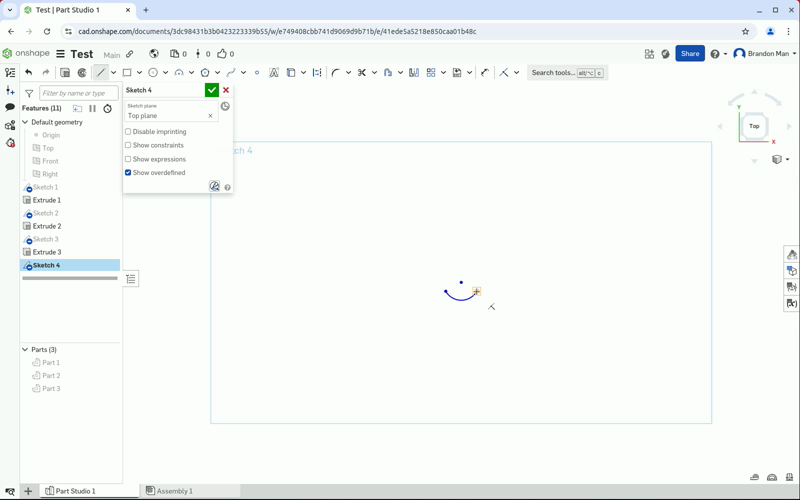
key_down(shift)
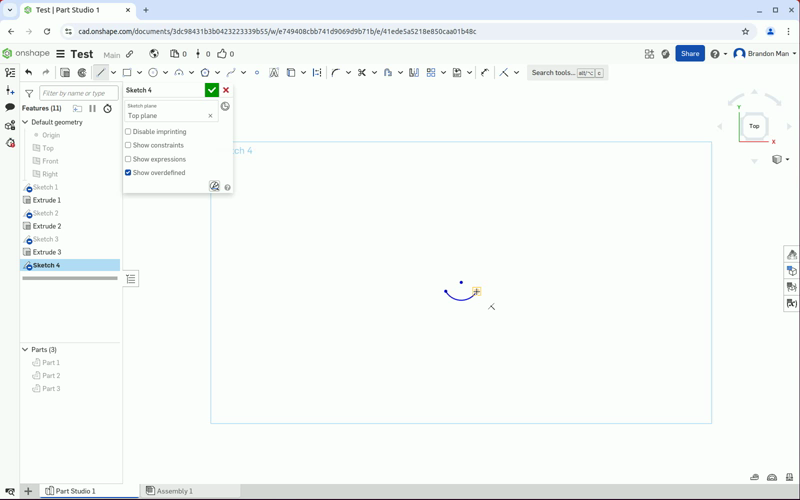
mouse_move(506, 291)
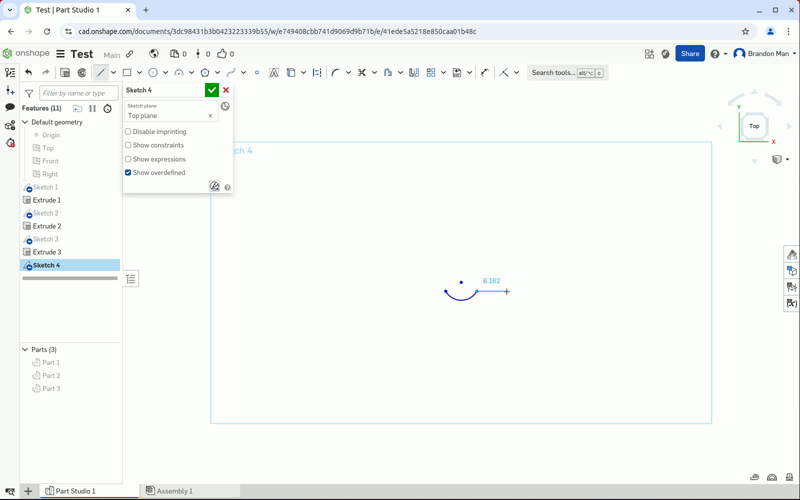
mouse_move(476, 273)
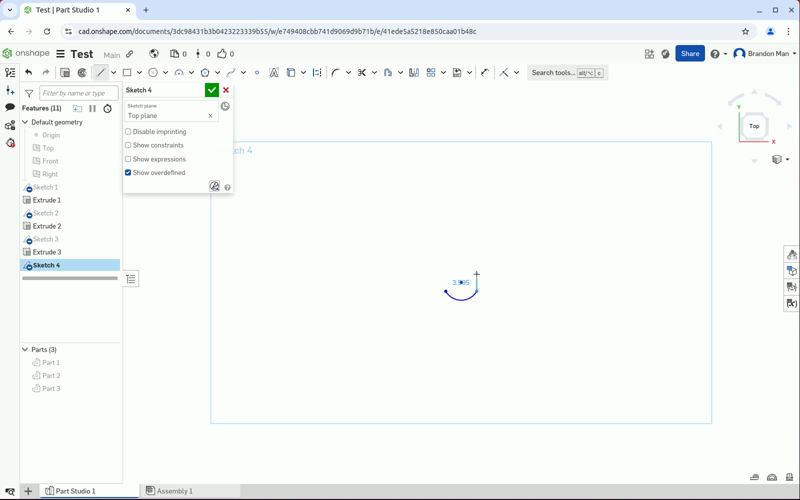
click(476, 273)
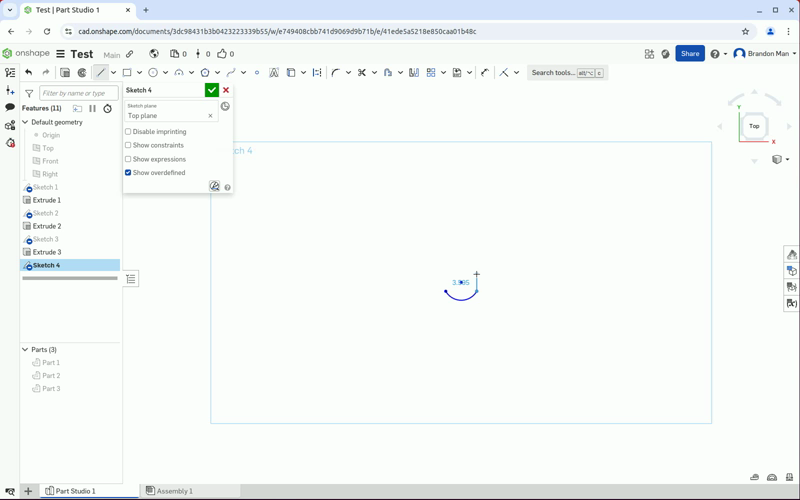
key_up(shift)
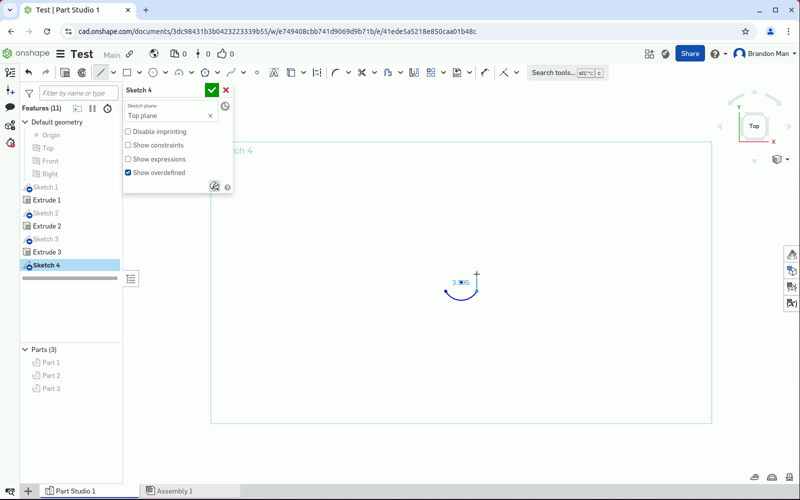
key(esc)
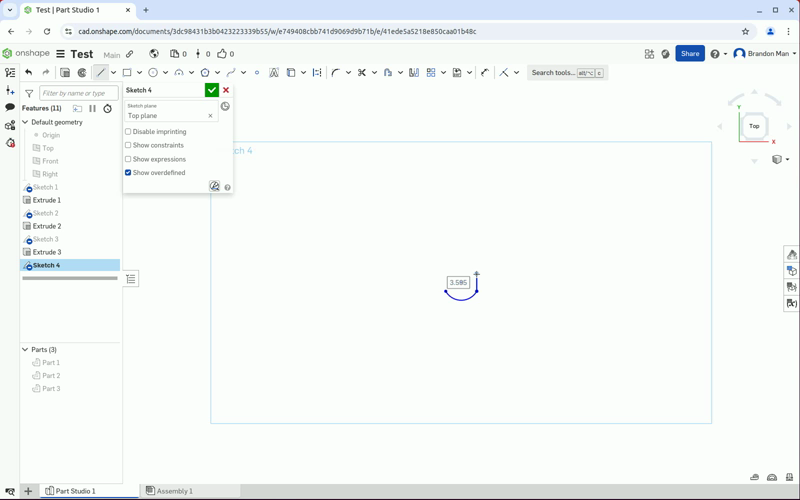
key(a)
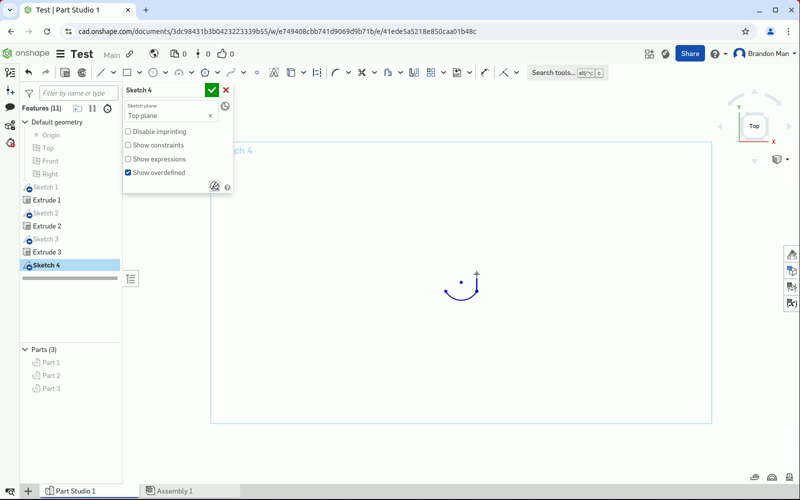
mouse_move(476, 273)
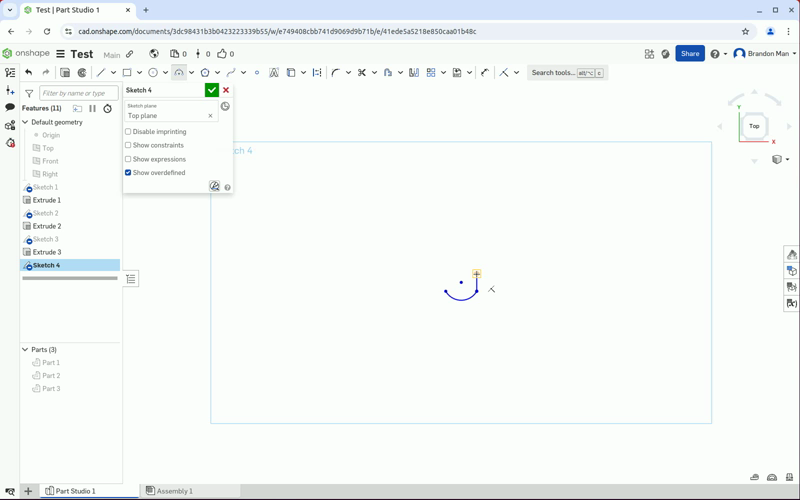
click(476, 273)
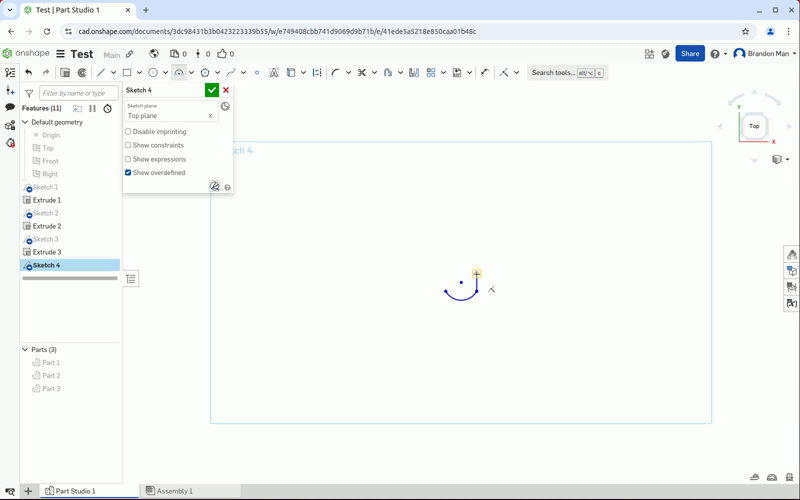
key_down(shift)
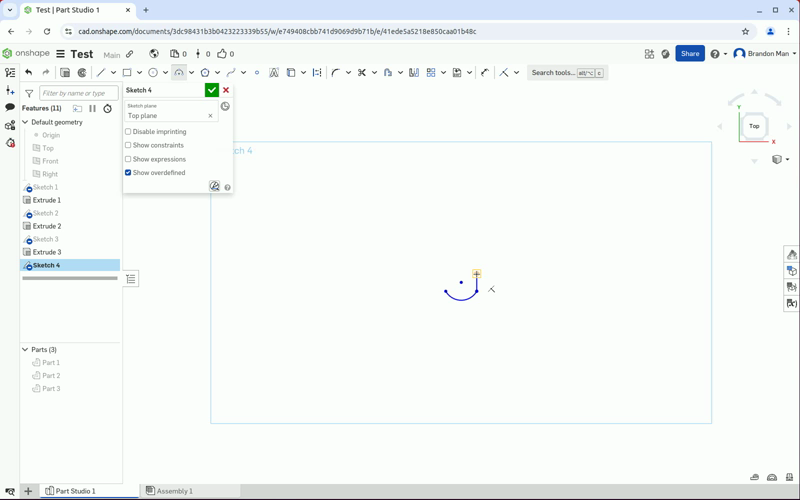
mouse_move(445, 273)
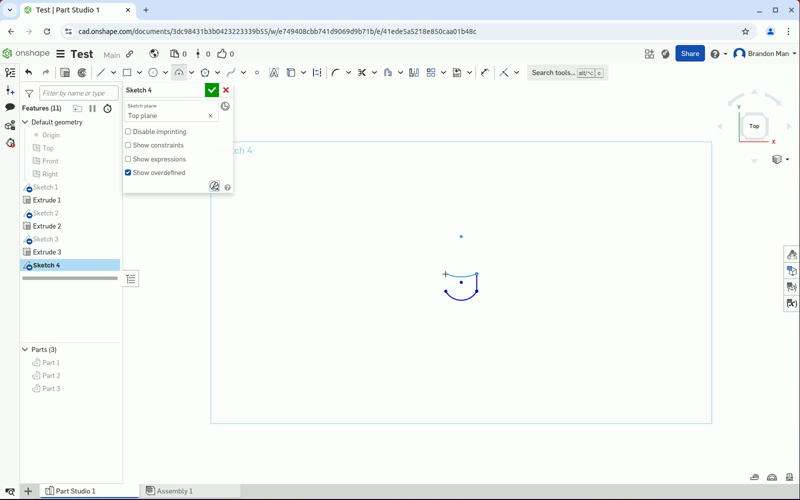
click(445, 273)
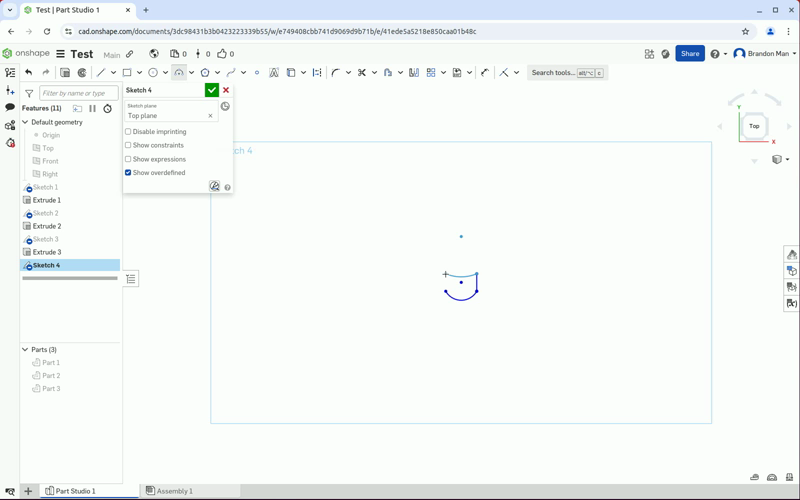
mouse_move(461, 264)
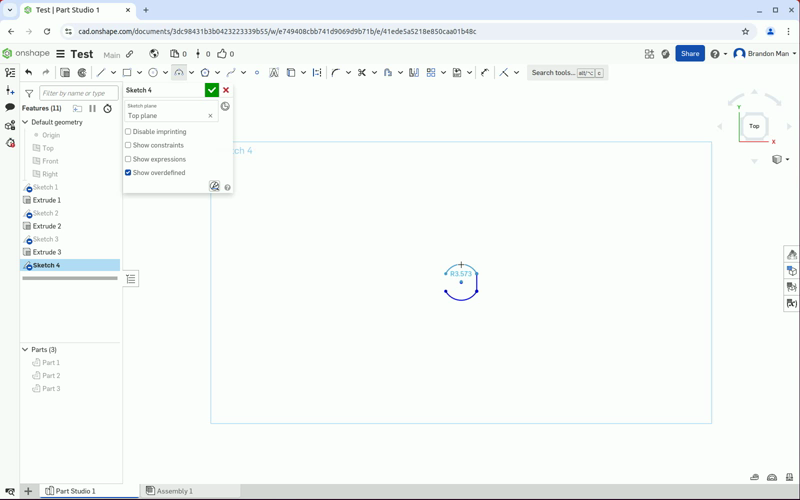
click(461, 264)
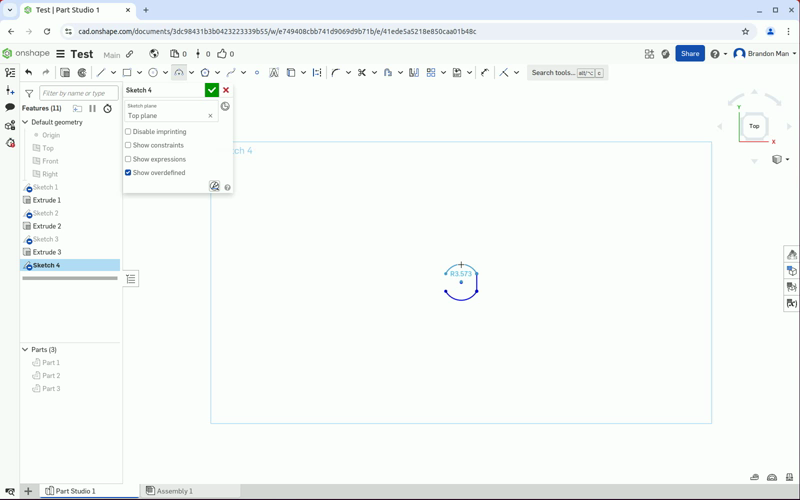
key_up(shift)
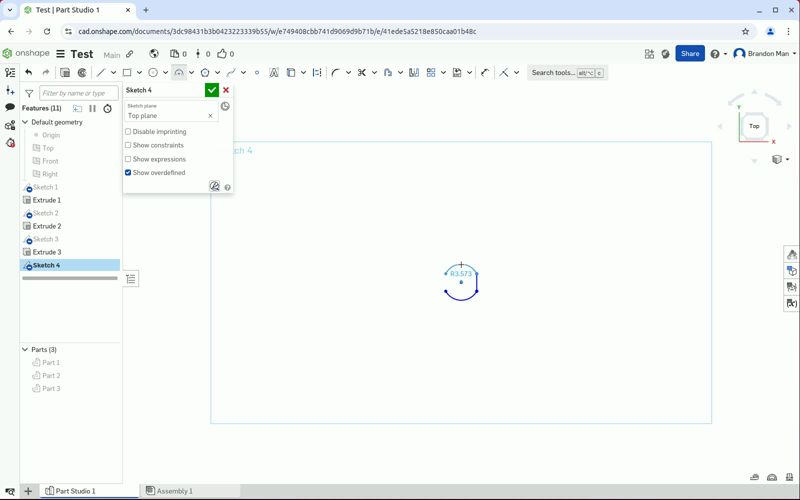
key(esc)
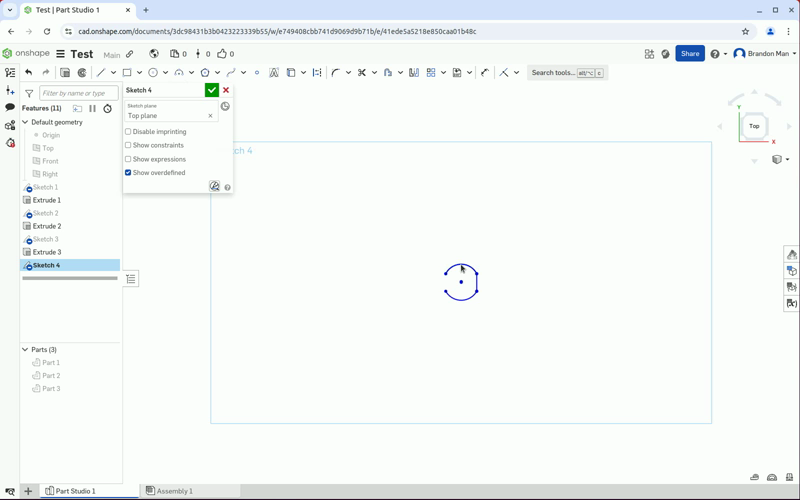
key(l)
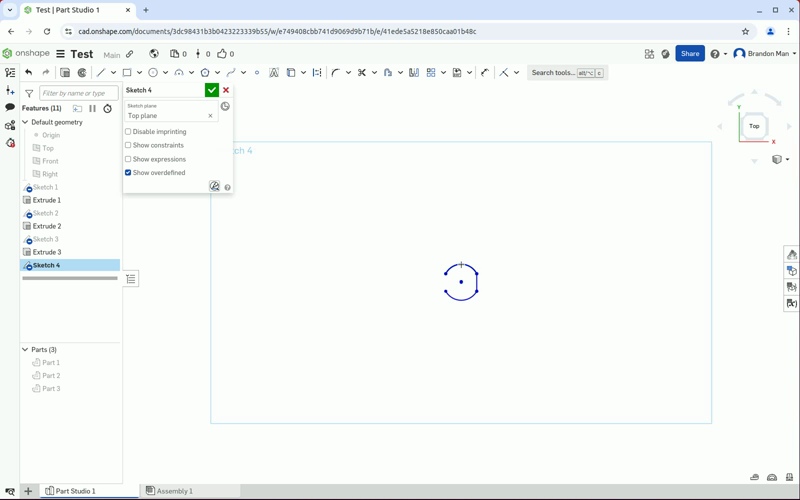
mouse_move(445, 273)
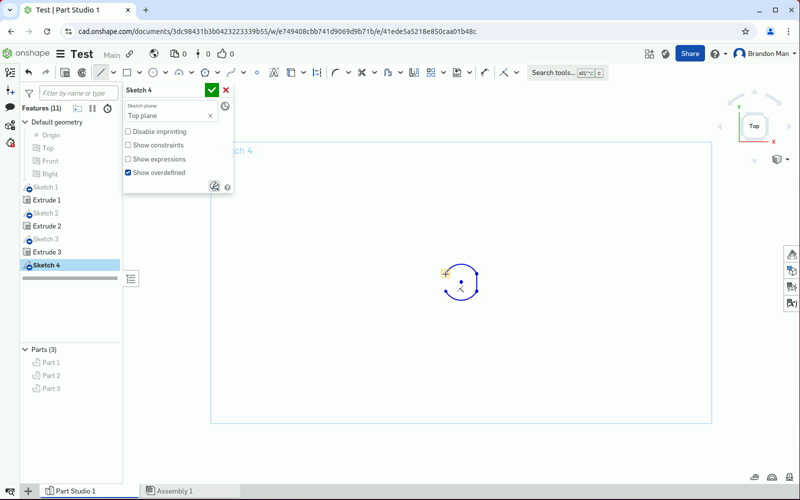
click(445, 273)
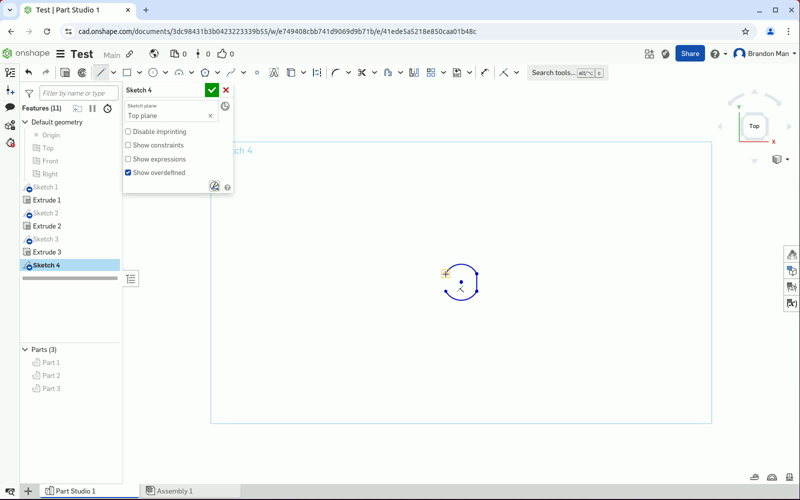
mouse_move(475, 273)
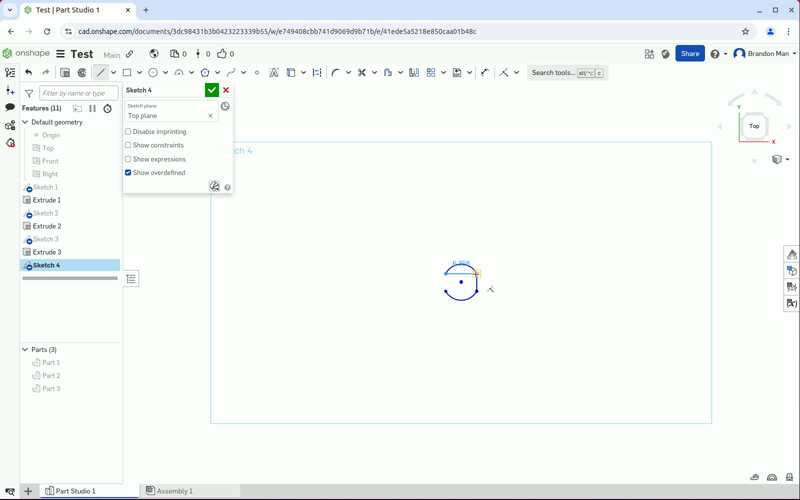
key_down(shift)
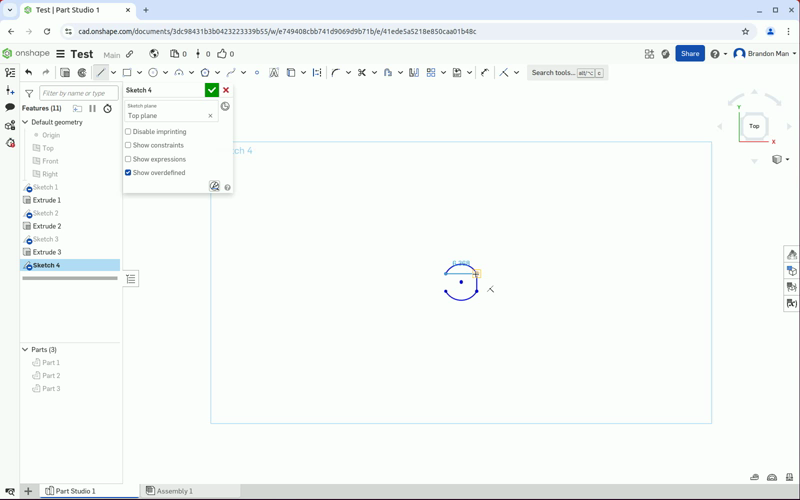
mouse_move(445, 291)
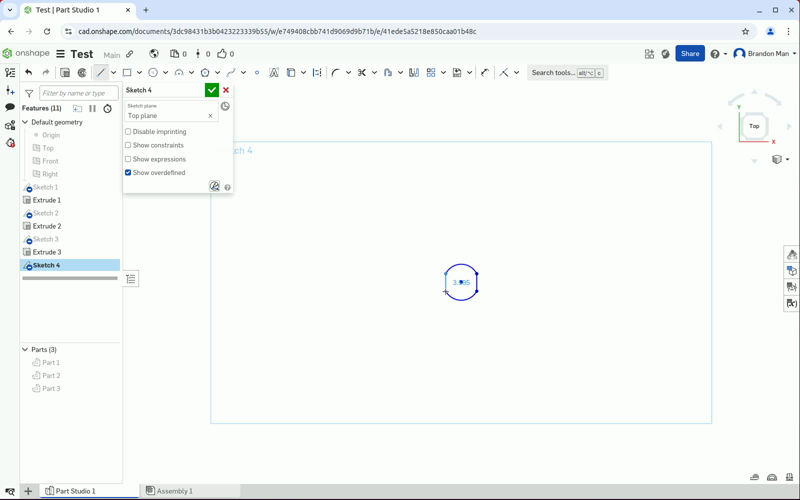
key_up(shift)
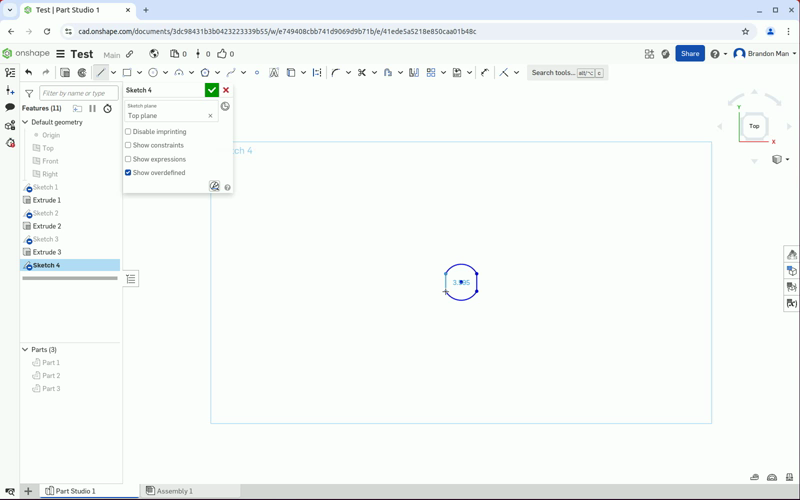
click(445, 291)
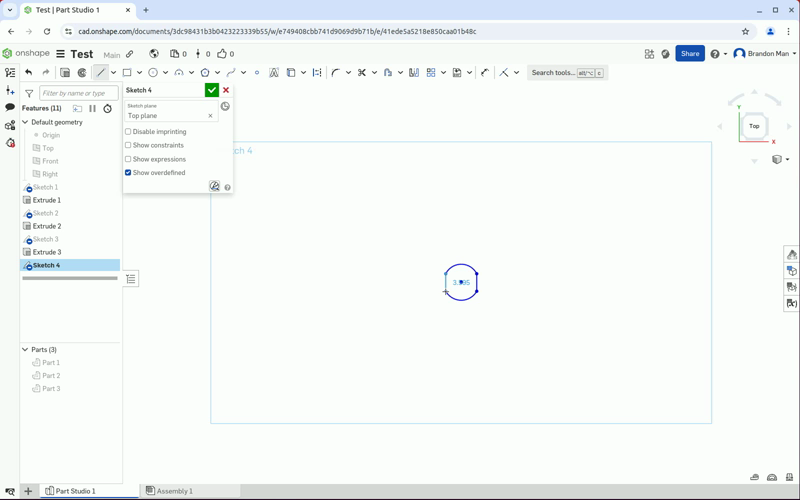
key(esc)
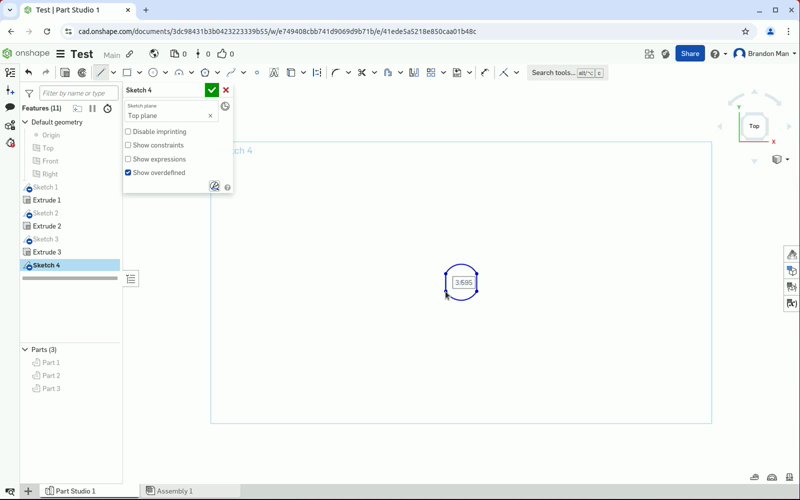
key(c)
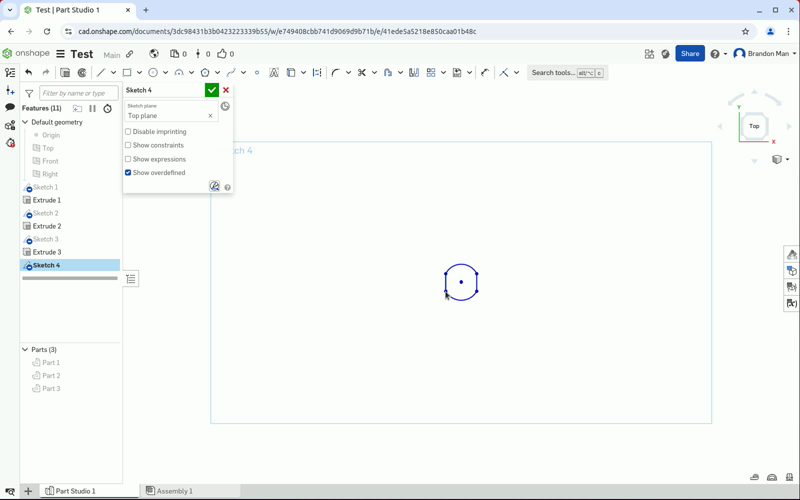
key_down(shift)
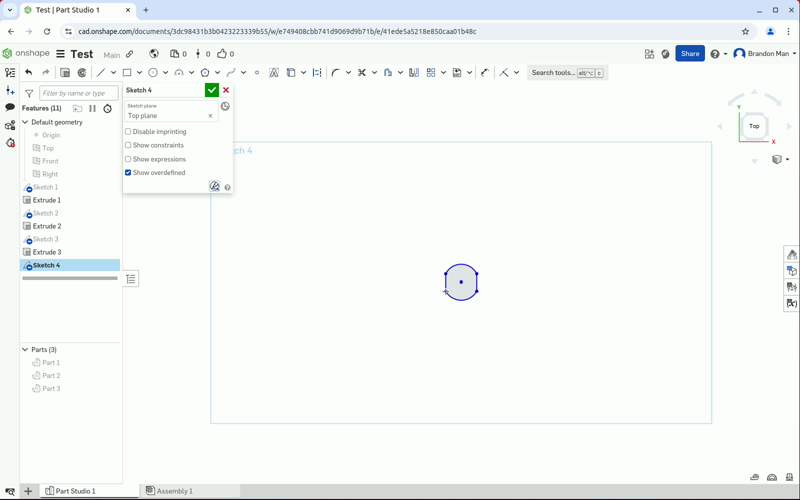
mouse_move(461, 282)
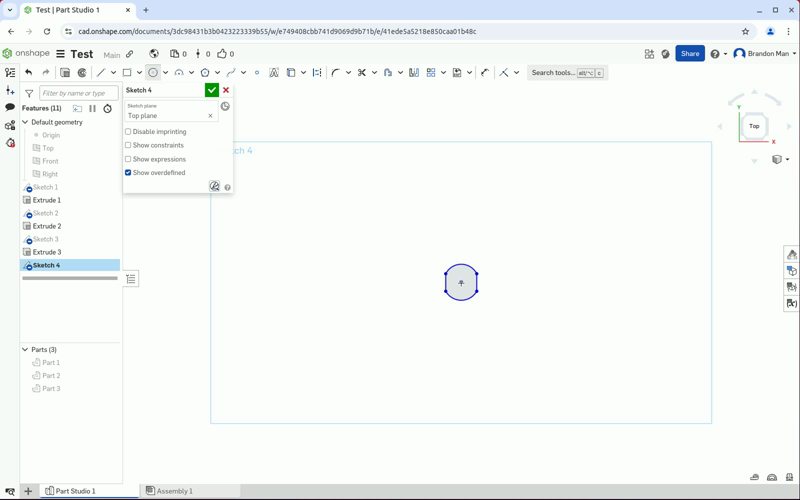
click(461, 282)
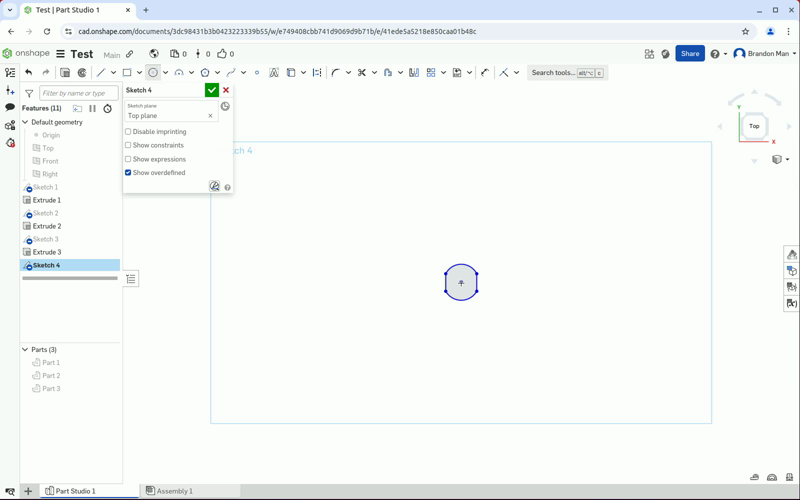
key_up(shift)
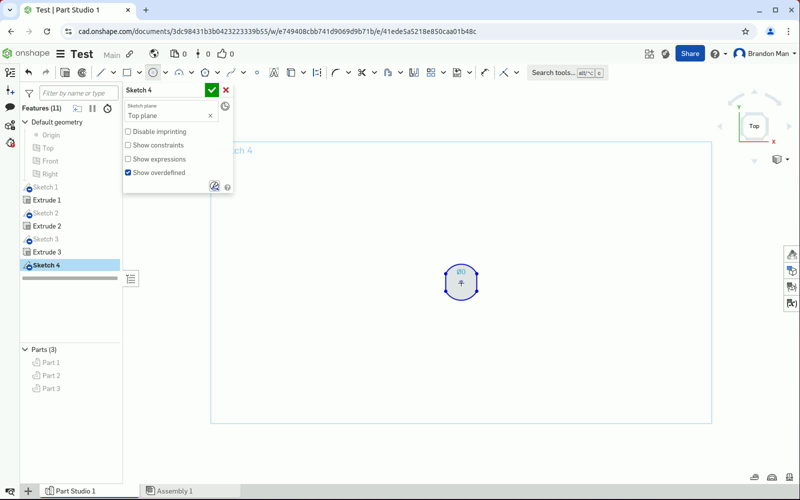
mouse_move(473, 282)
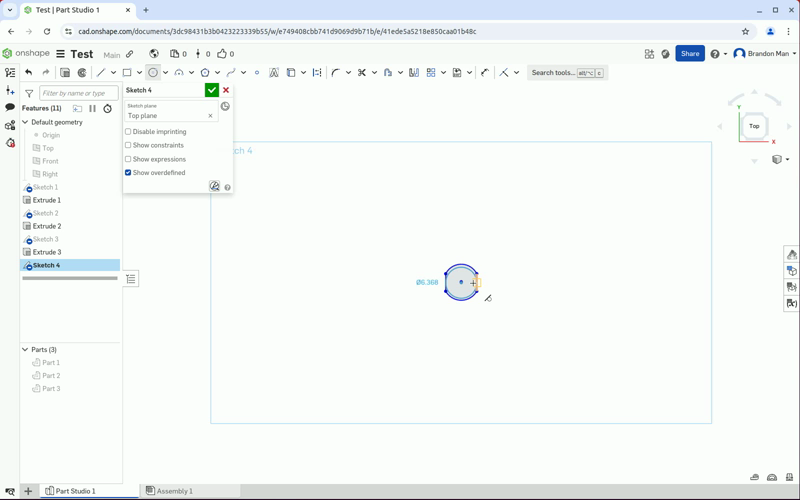
click(473, 282)
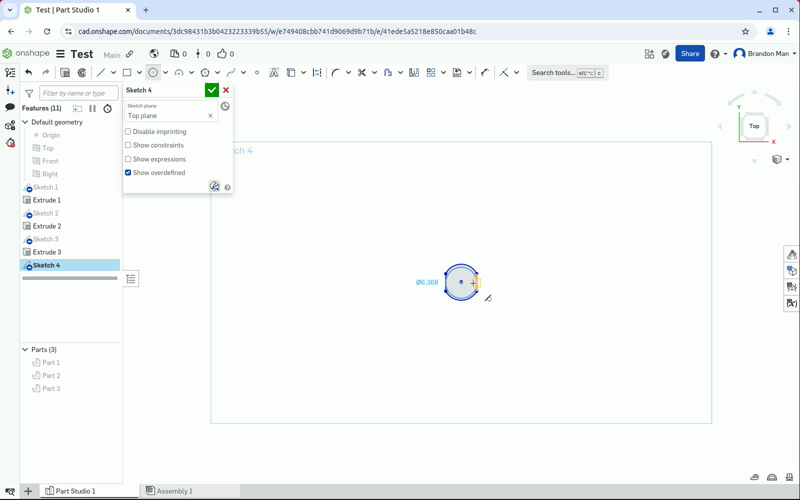
key(esc)
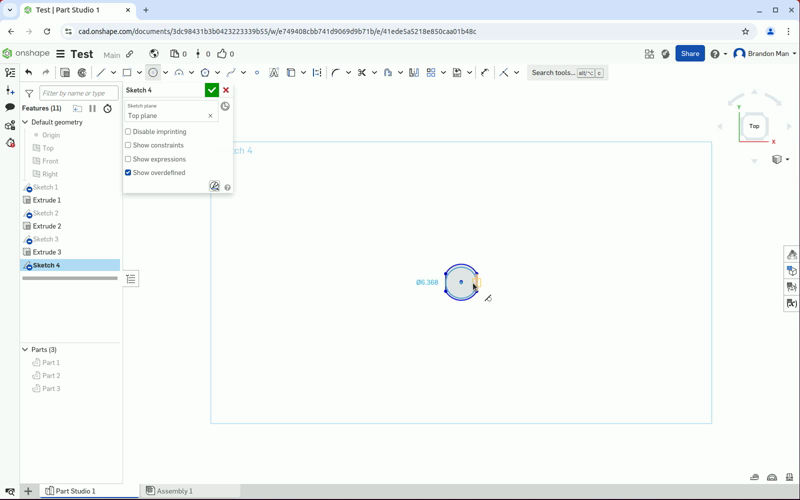
mouse_move(467, 293)
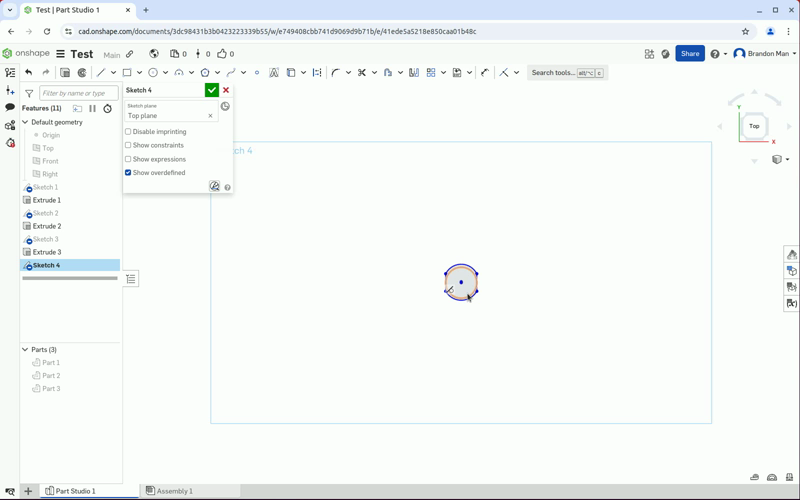
scroll(6)
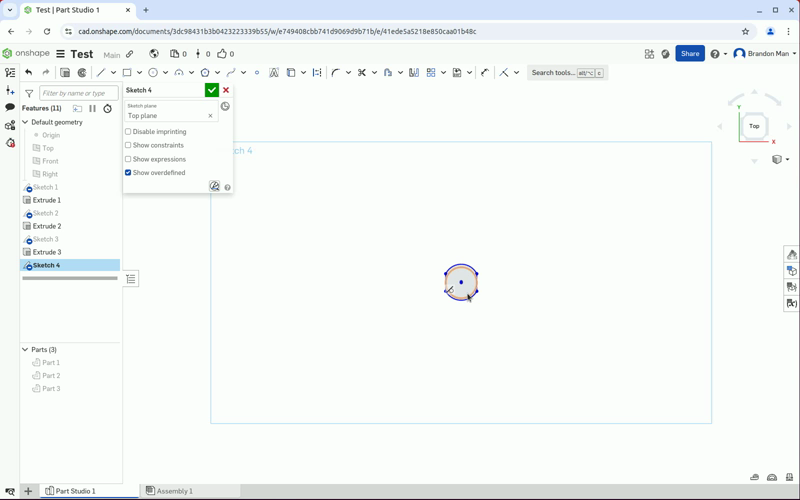
scroll(6)
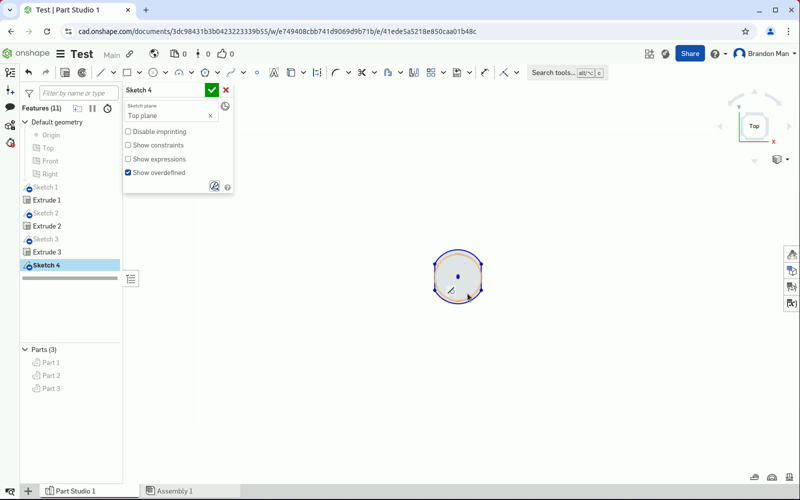
scroll(6)
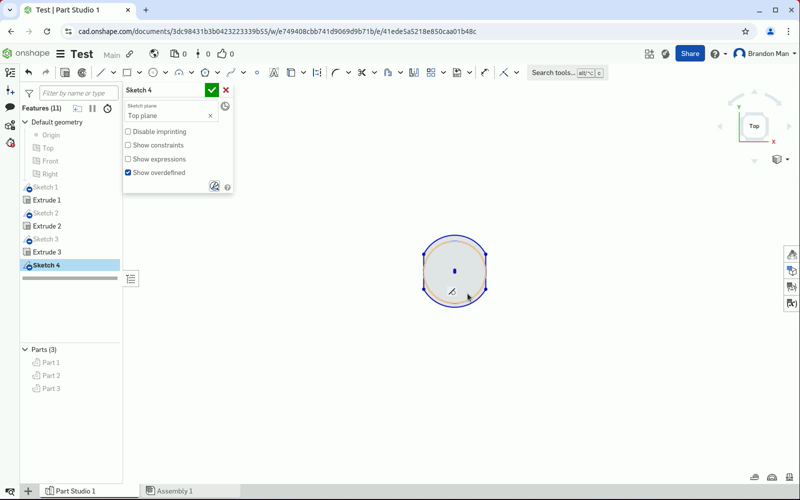
scroll(6)
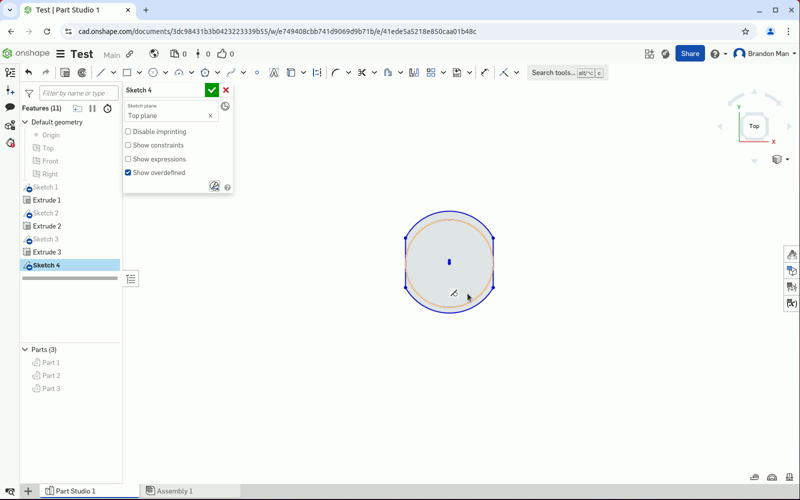
scroll(6)
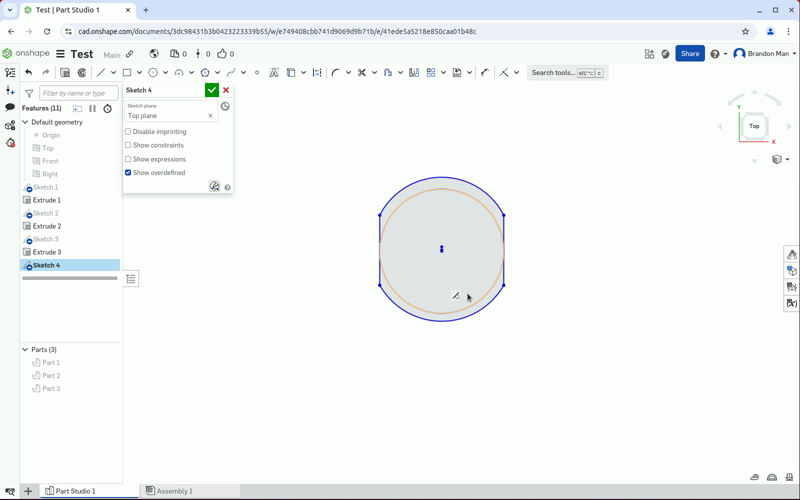
scroll(6)
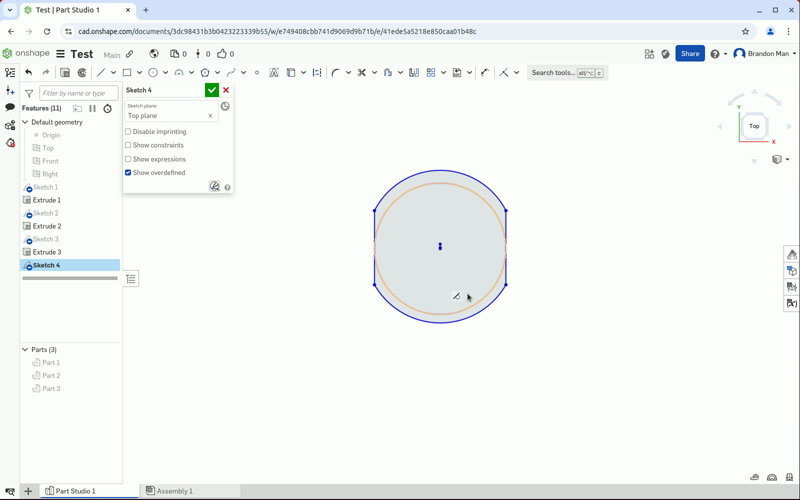
scroll(6)
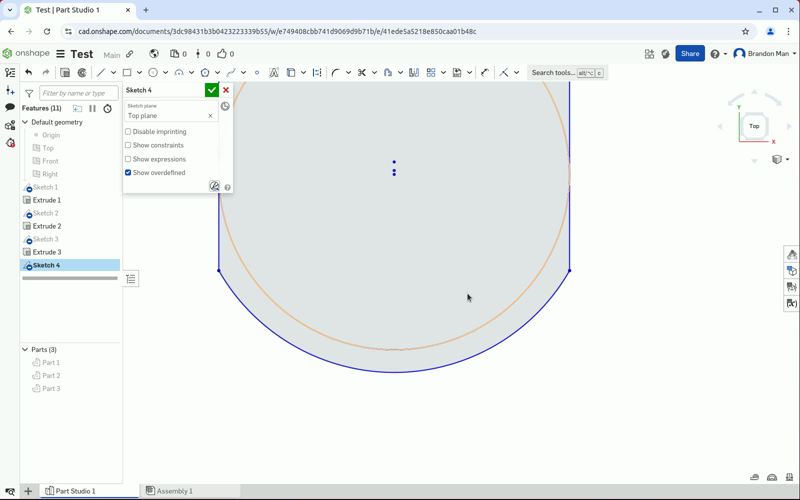
click(467, 293)
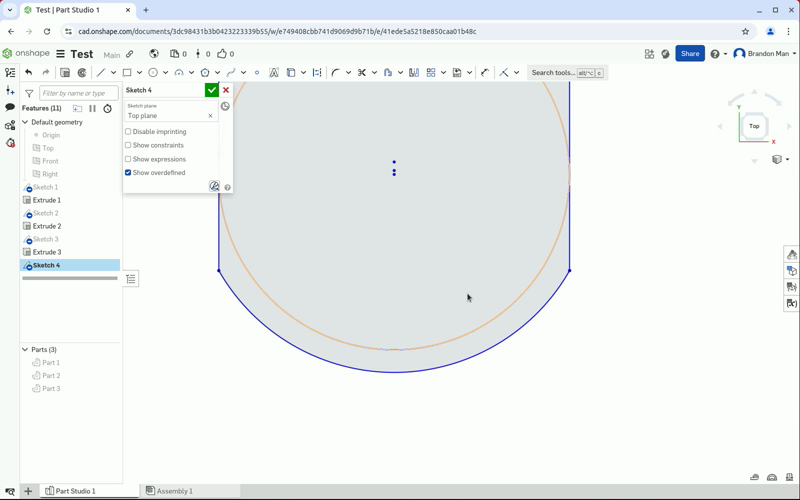
scroll(-6)
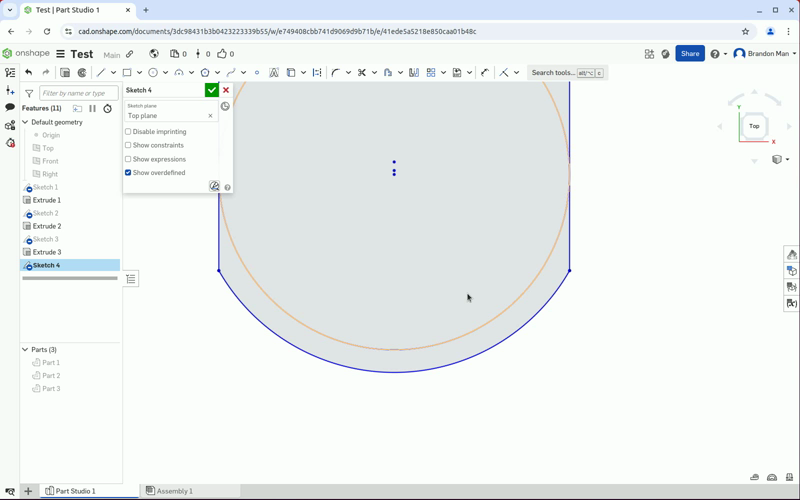
scroll(-6)
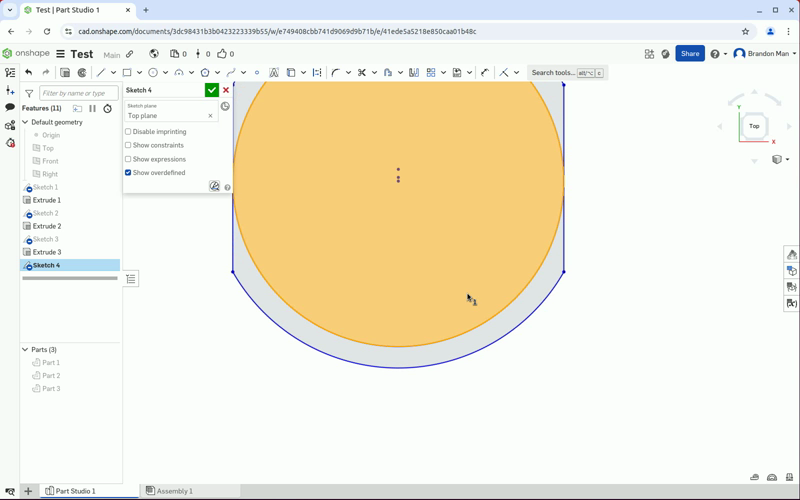
scroll(-6)
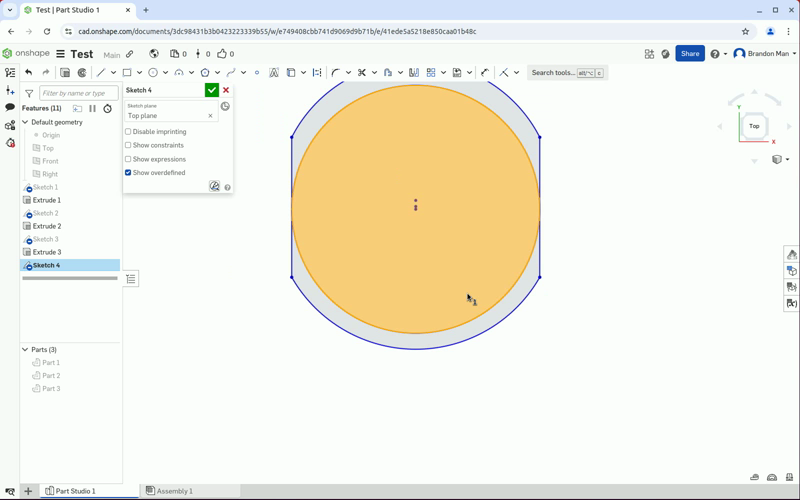
scroll(-6)
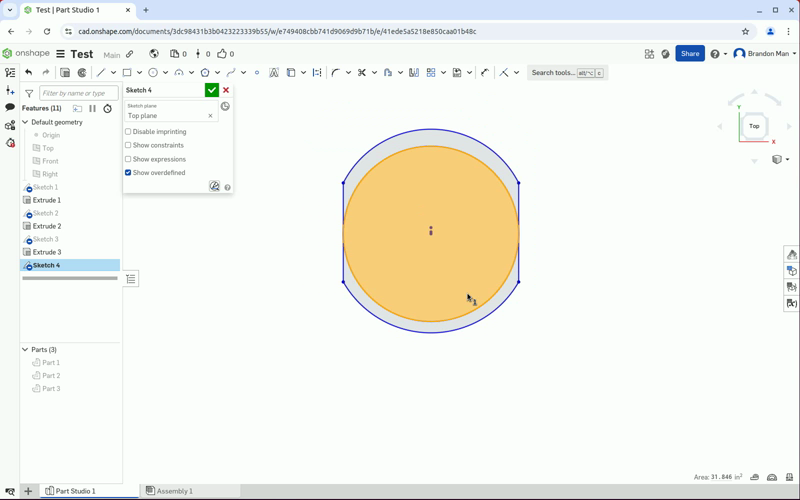
scroll(-6)
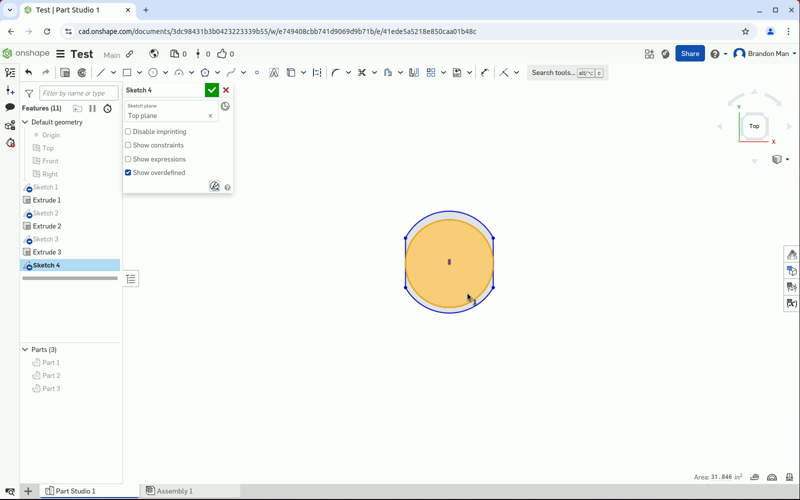
scroll(-6)
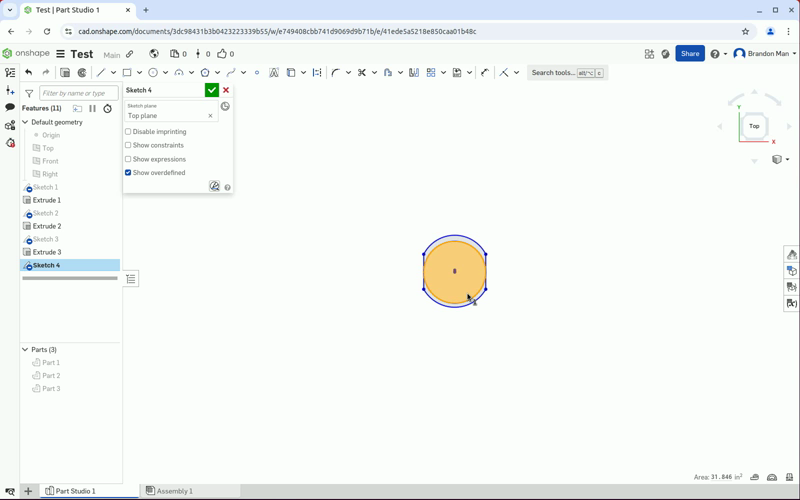
scroll(-6)
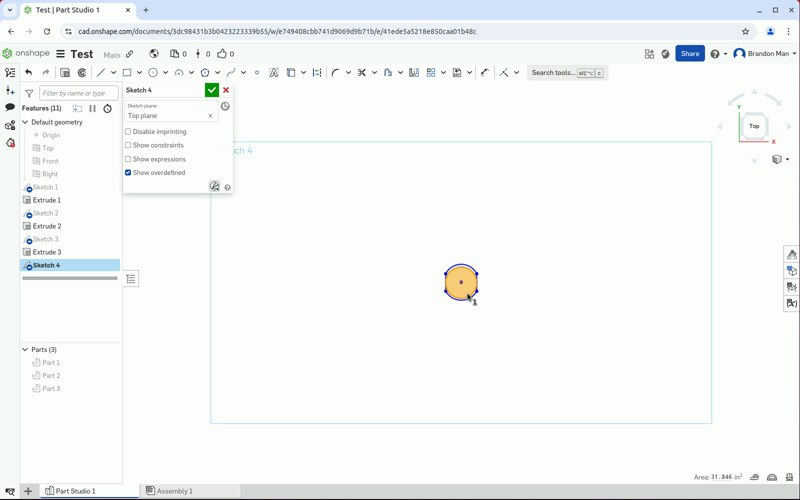
mouse_move(73, 352)
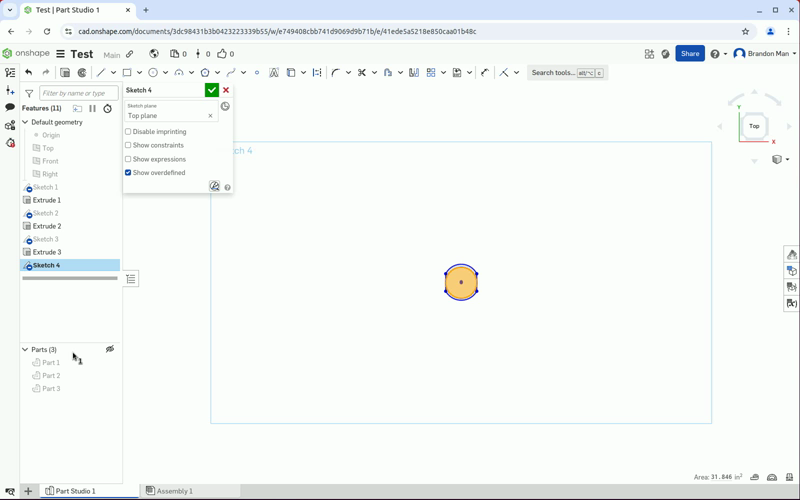
key(shift+y)
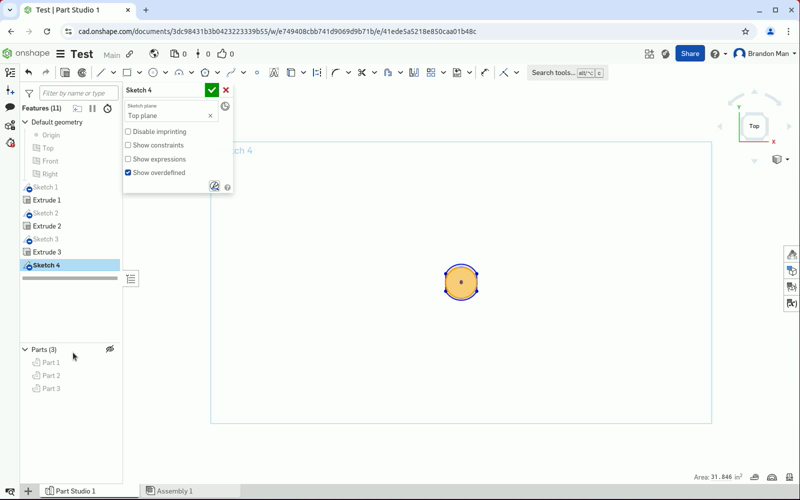
key(shift+e)
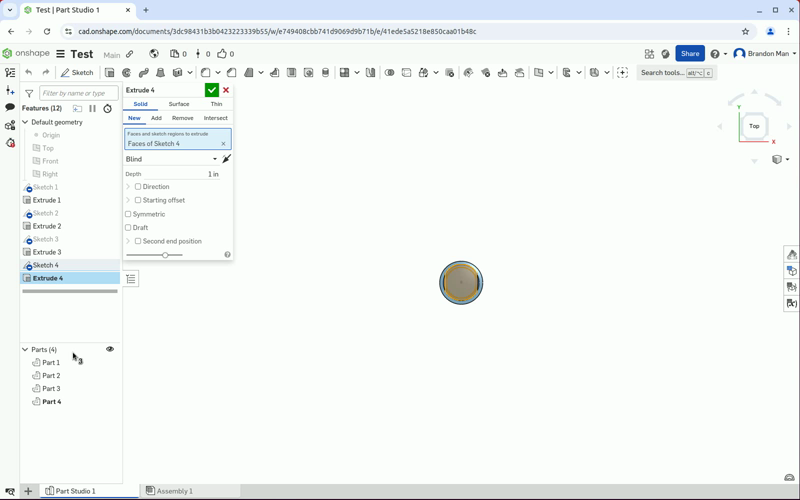
mouse_move(143, 106)
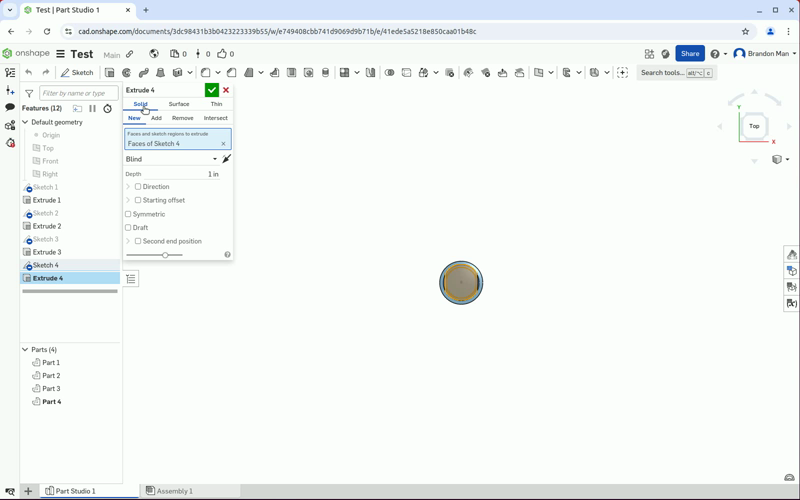
click(143, 106)
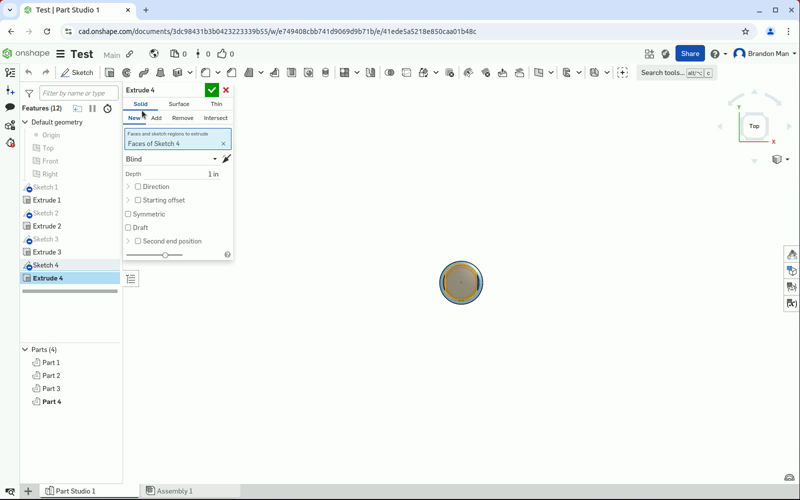
mouse_move(137, 120)
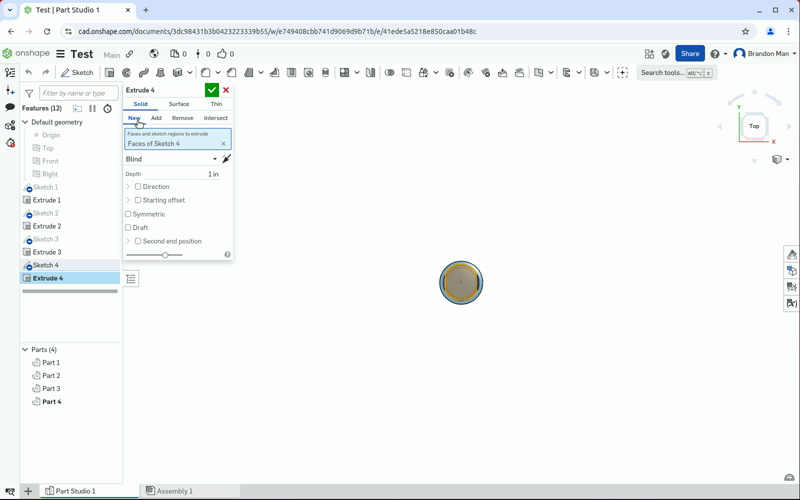
click(137, 120)
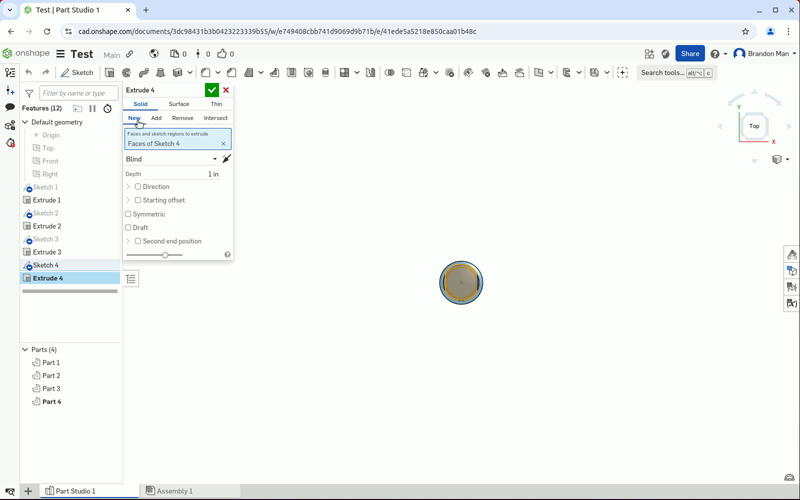
key(tab, 4)
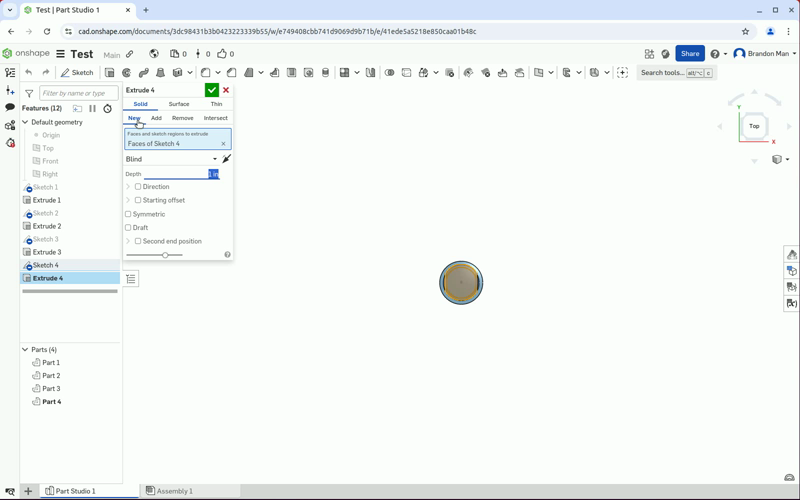
text(-6.258)
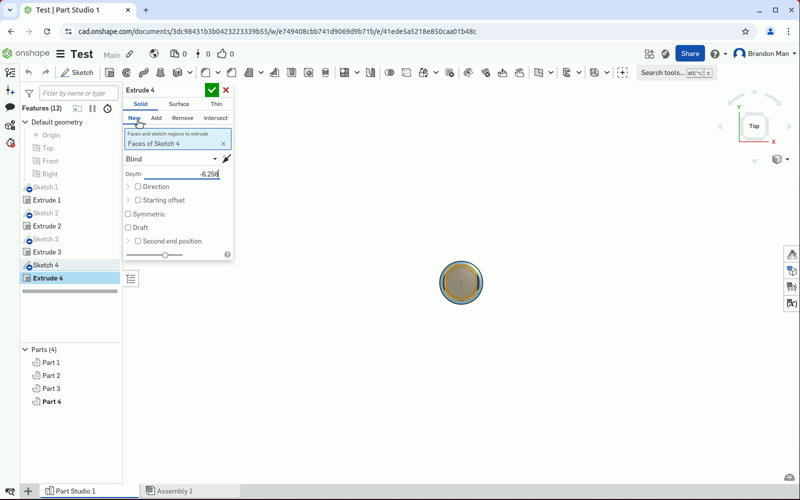
key(enter)
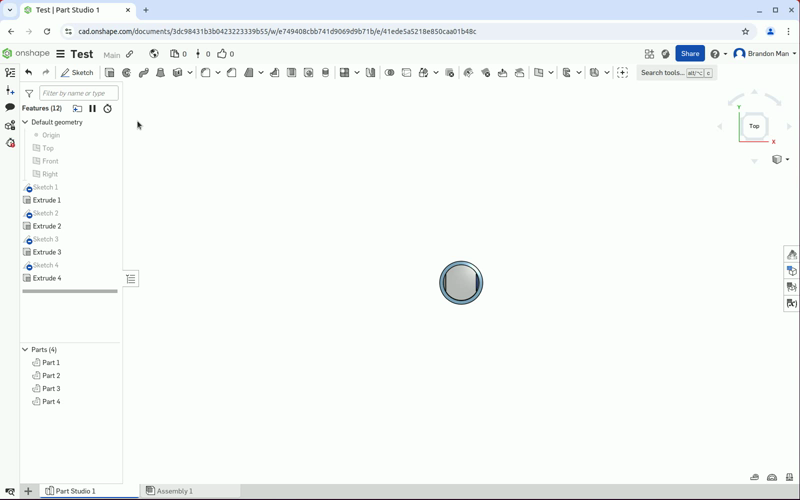
key(shift+h)
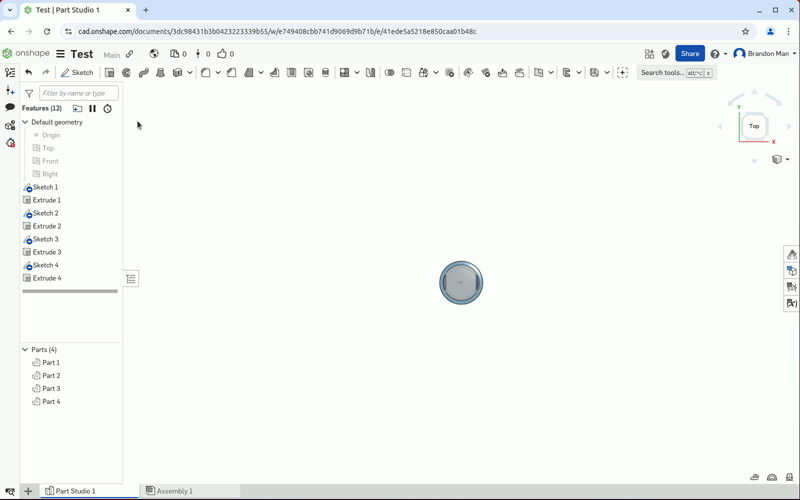
key(shift+h)
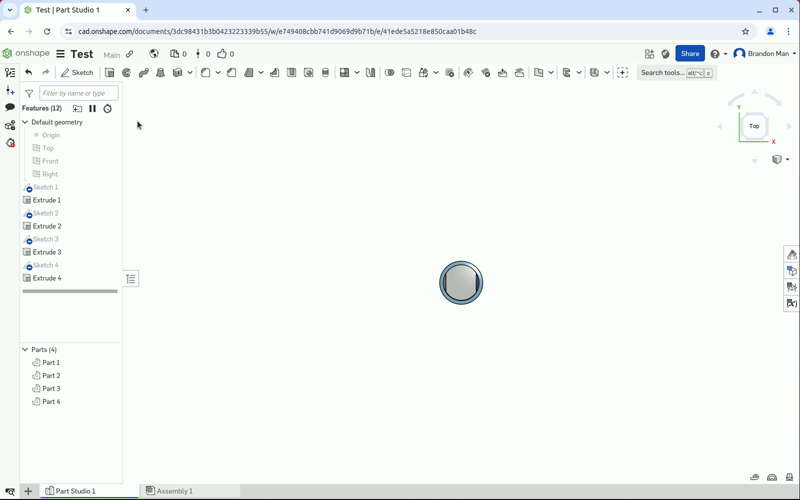
mouse_move(73, 189)
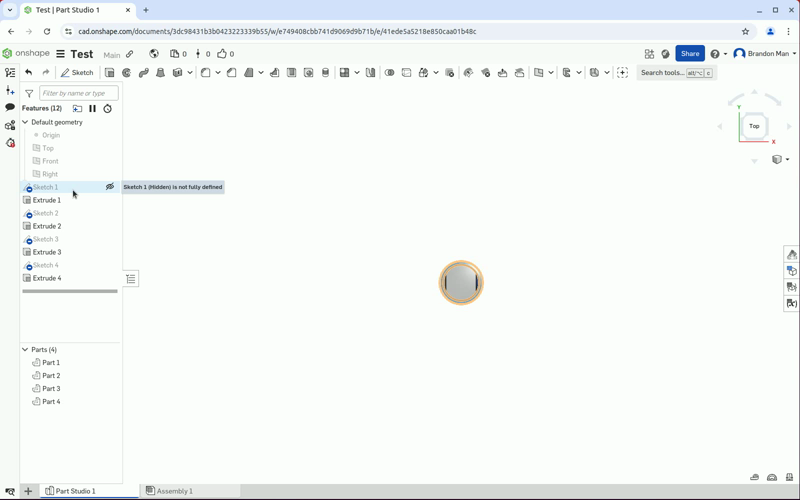
click(73, 189)
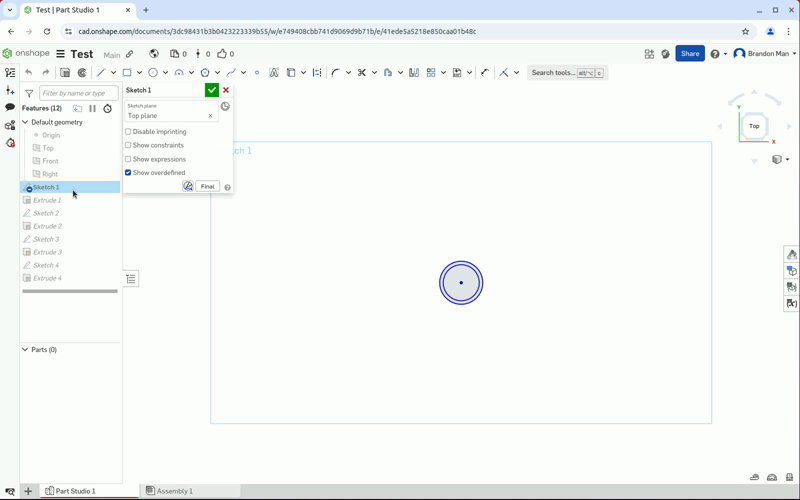
mouse_move(229, 92)
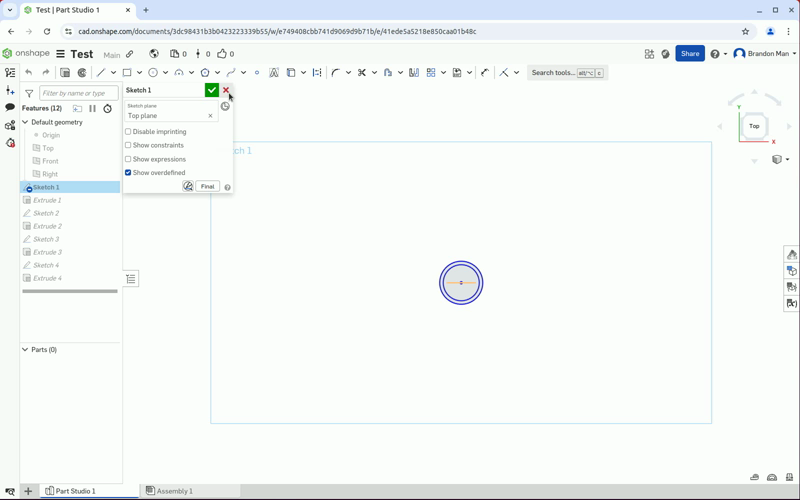
click(229, 92)
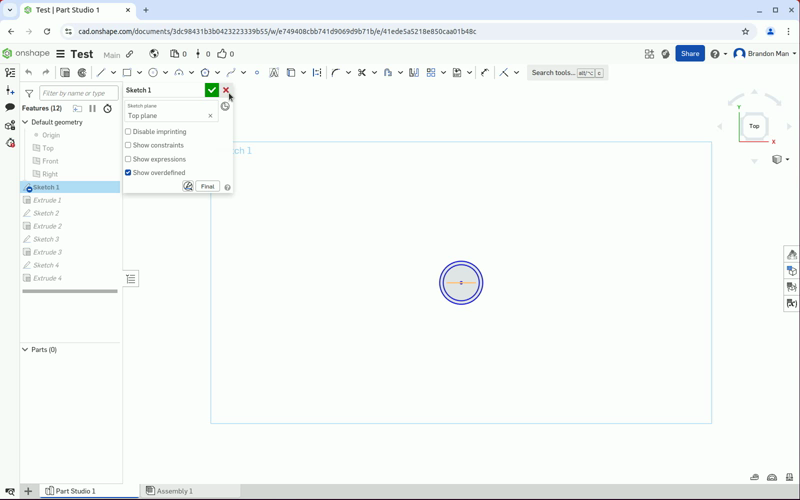
key(shift+s)
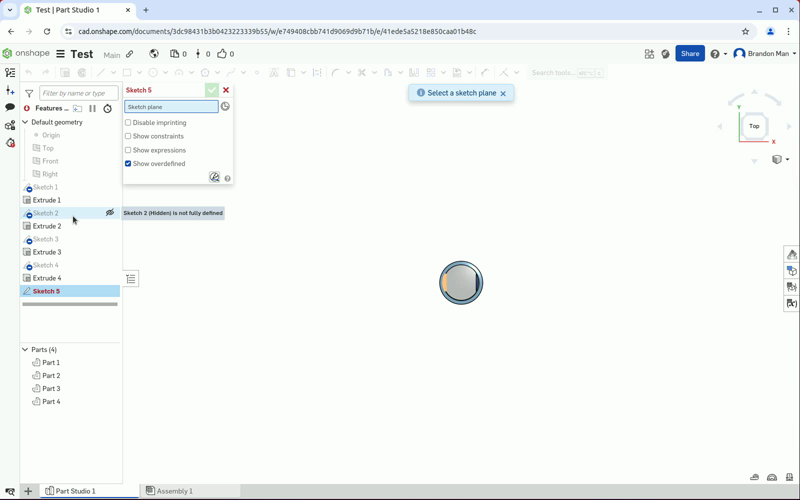
scroll(3)
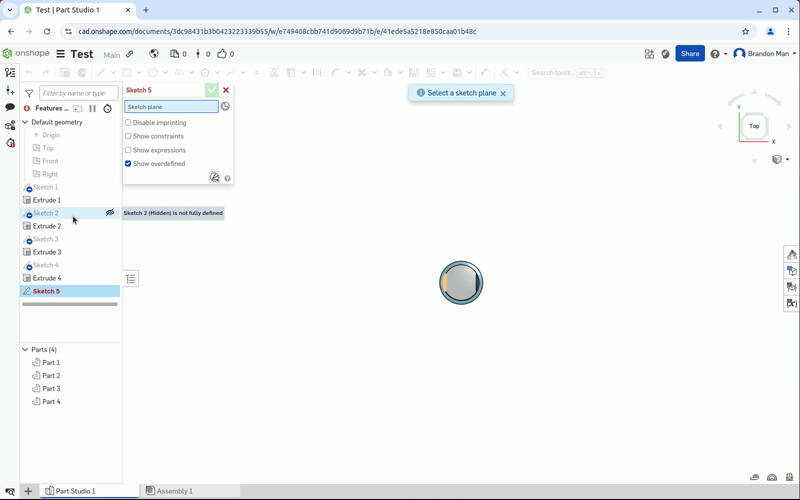
mouse_move(73, 150)
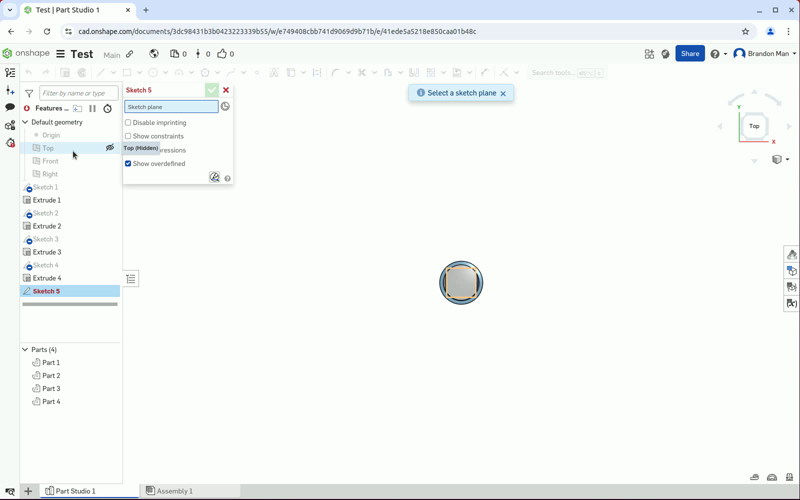
click(73, 150)
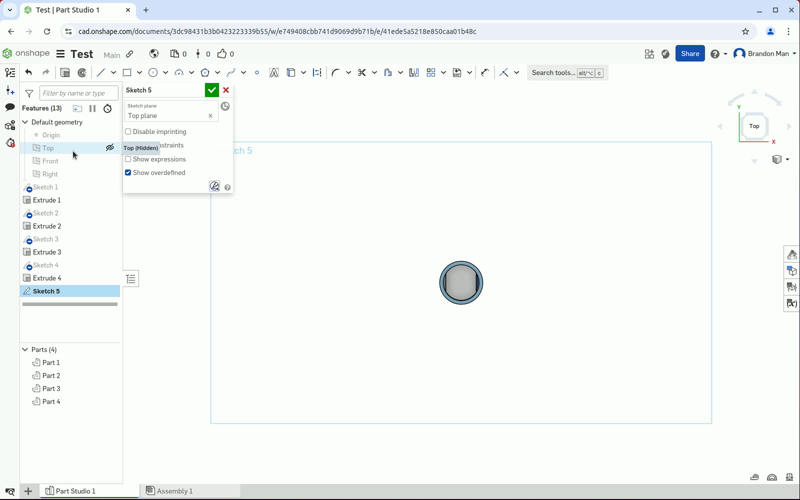
mouse_move(73, 352)
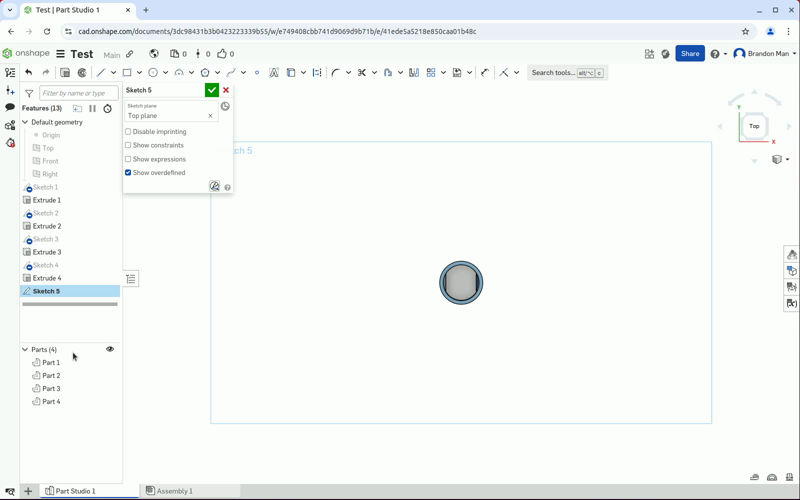
key(y)
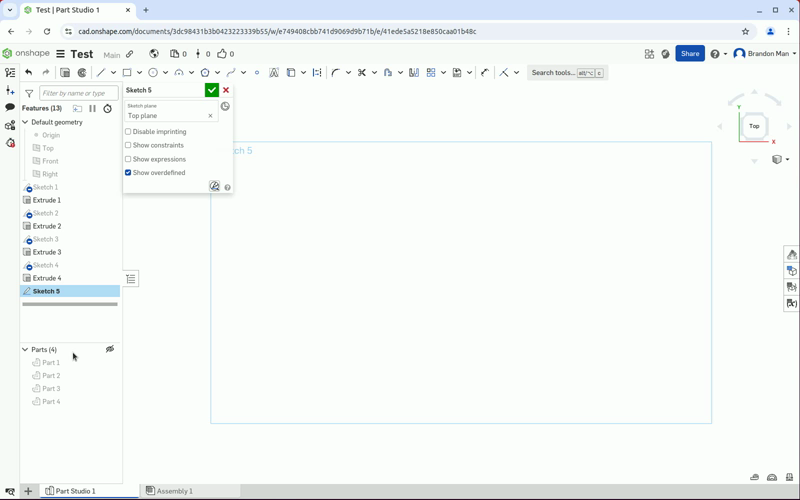
key(a)
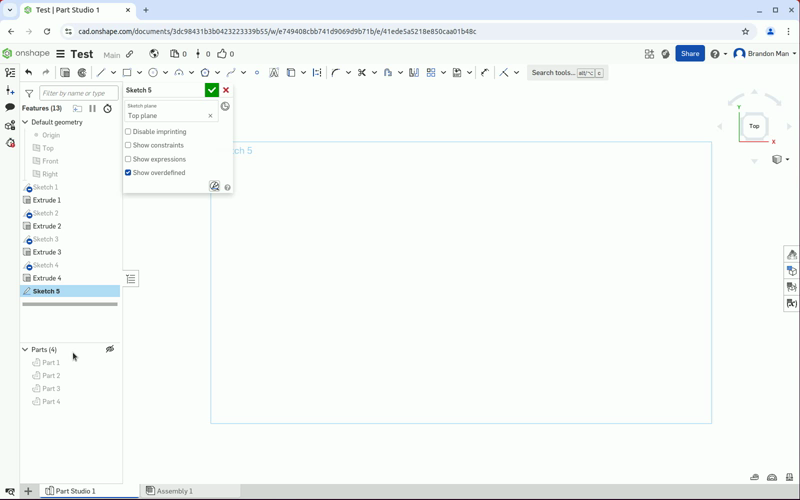
key_down(shift)
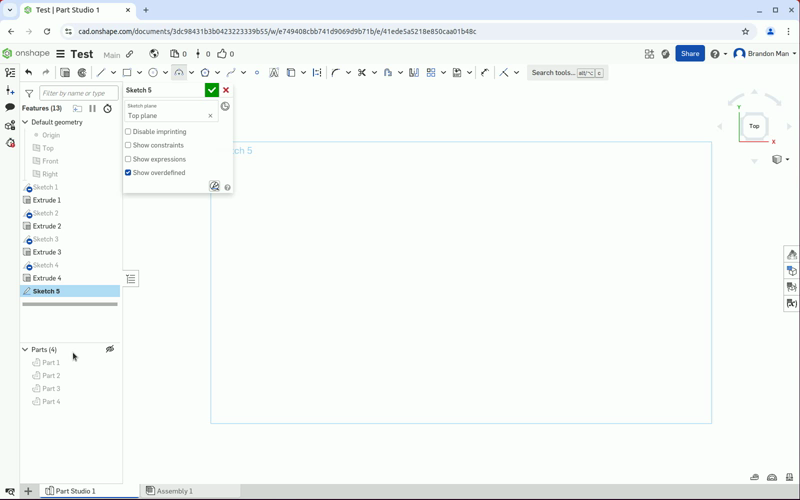
mouse_move(476, 291)
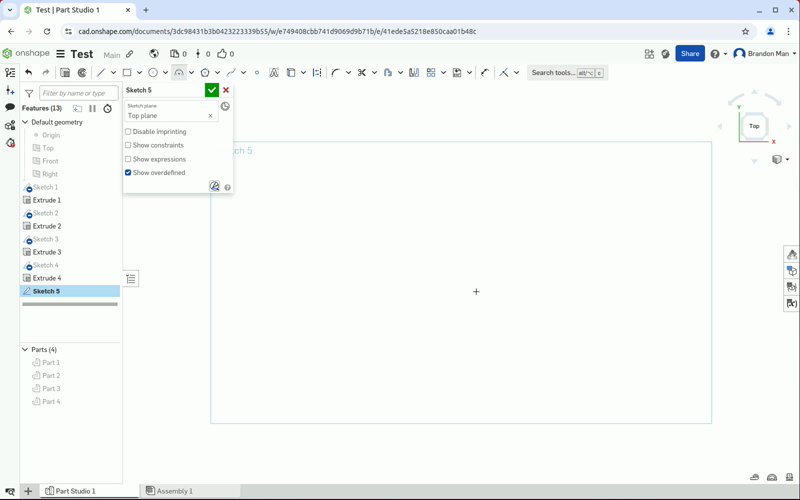
click(476, 291)
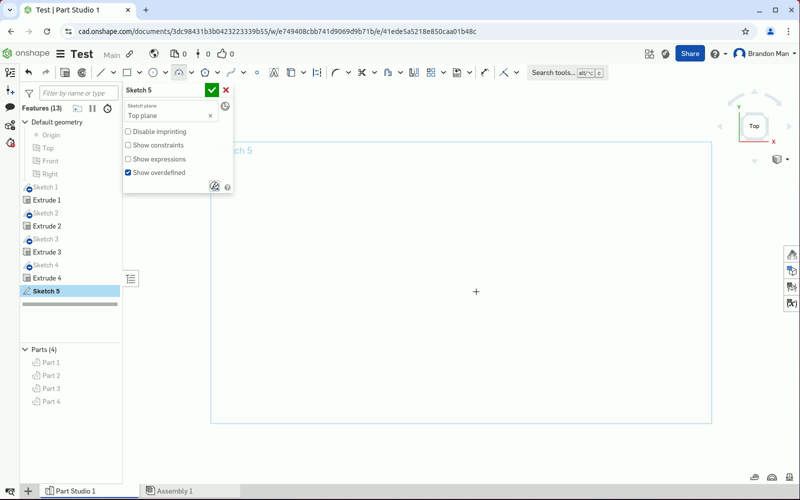
key_up(shift)
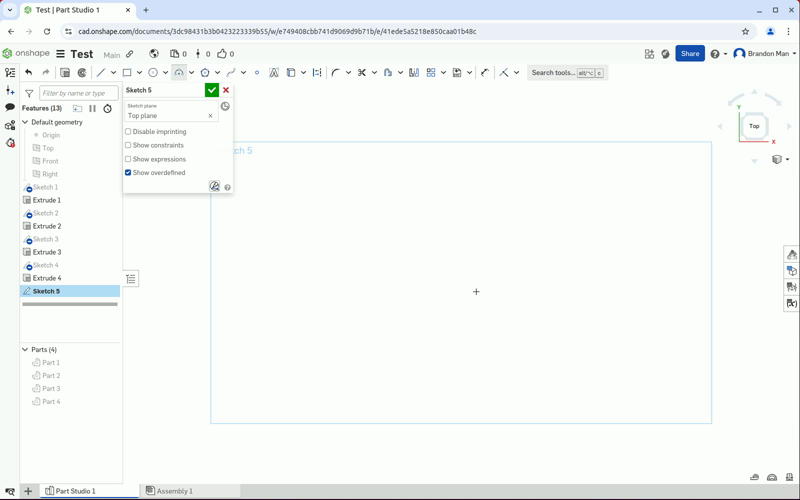
key_down(shift)
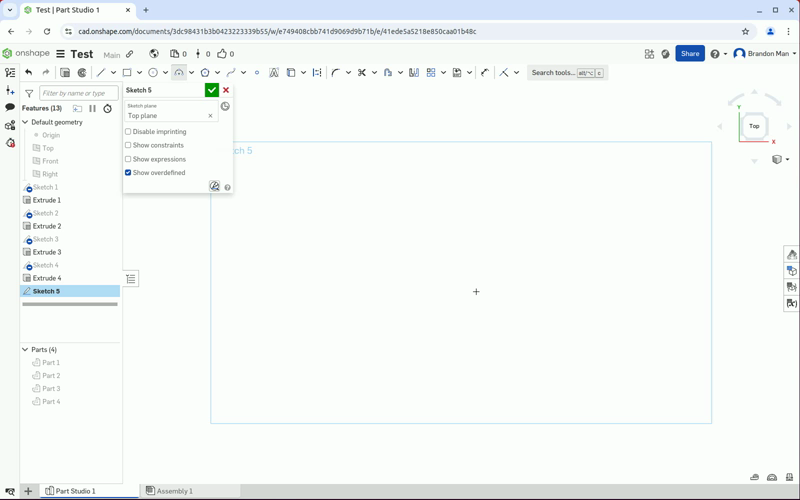
mouse_move(476, 273)
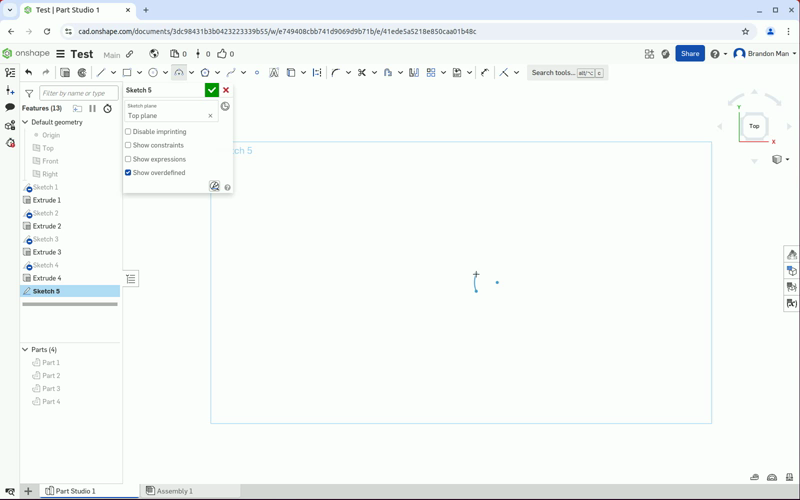
click(476, 273)
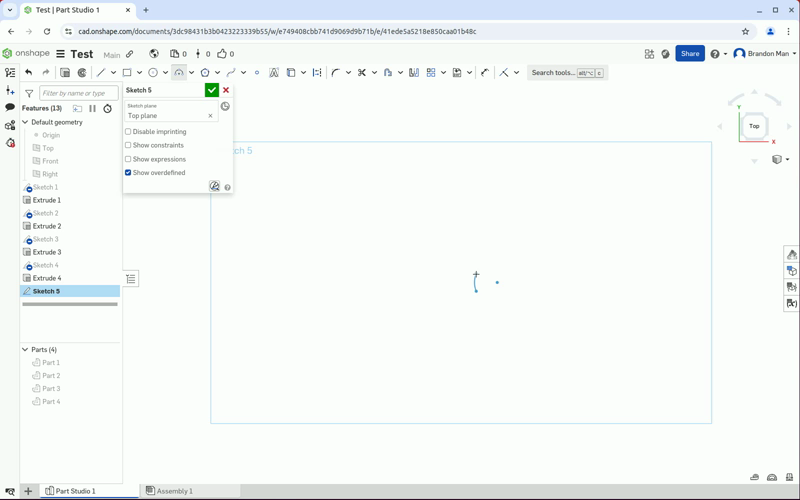
mouse_move(478, 282)
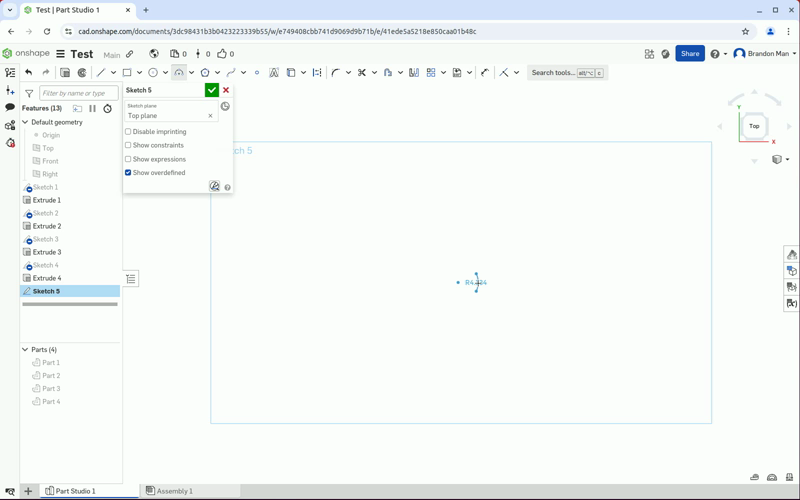
click(478, 282)
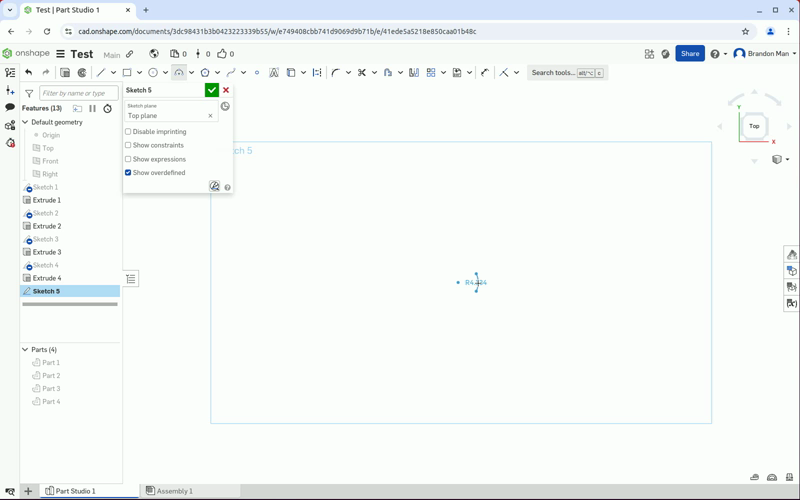
key_up(shift)
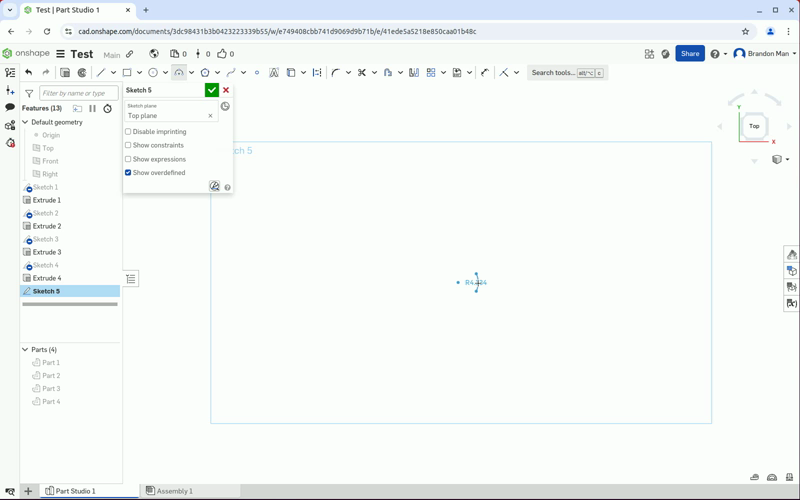
key(esc)
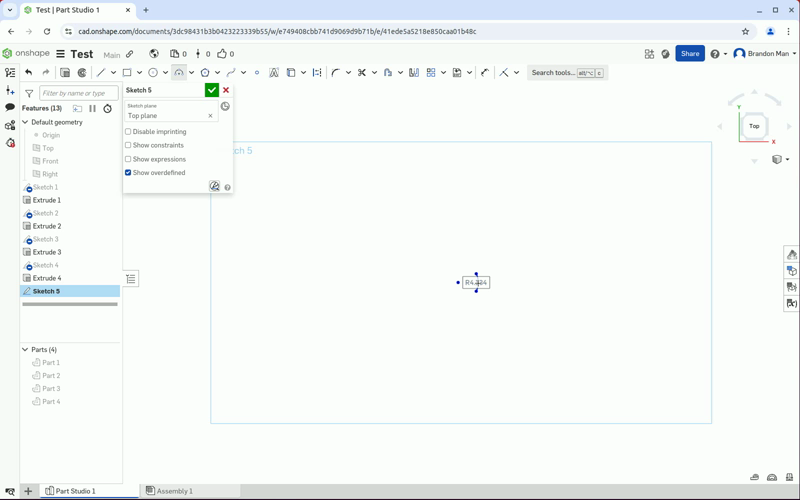
key(l)
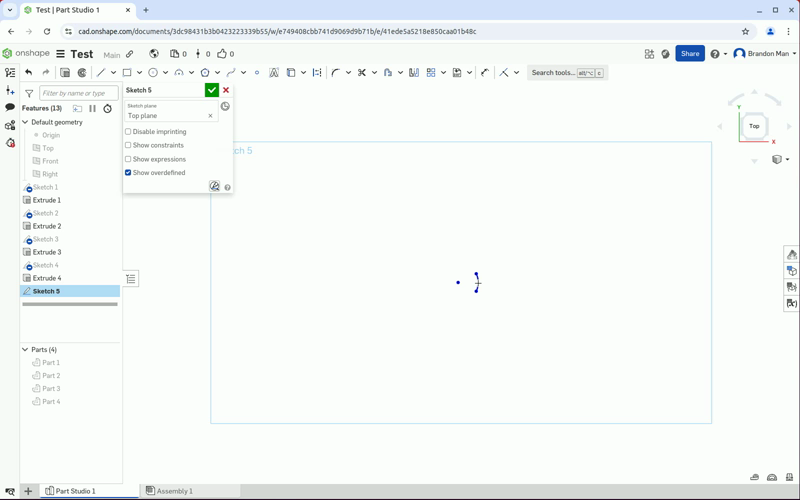
mouse_move(476, 273)
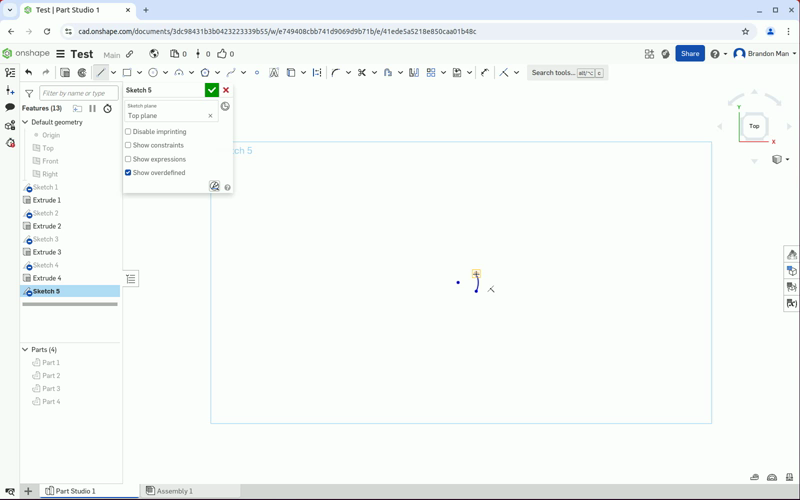
click(476, 273)
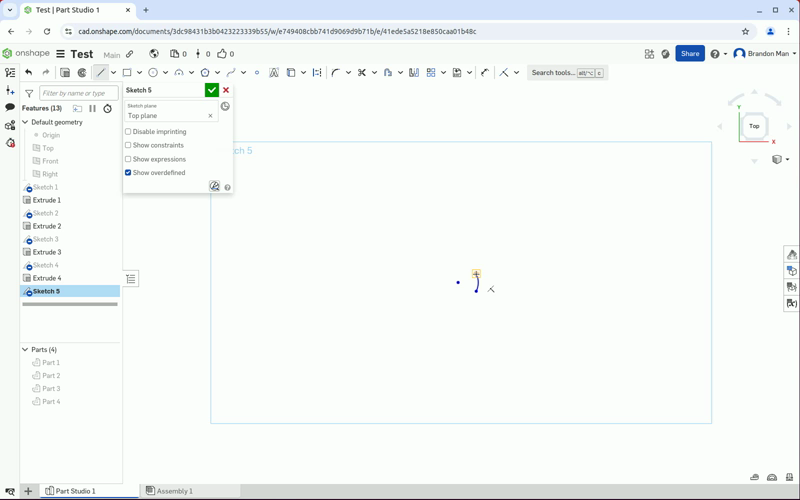
mouse_move(506, 273)
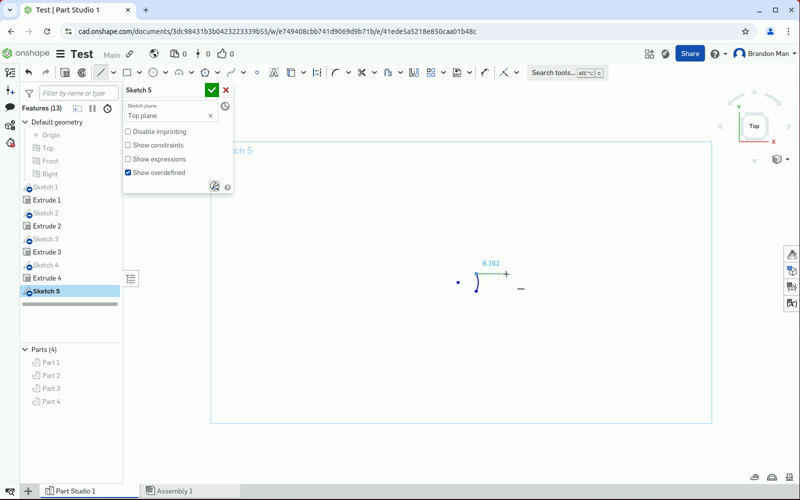
key_down(shift)
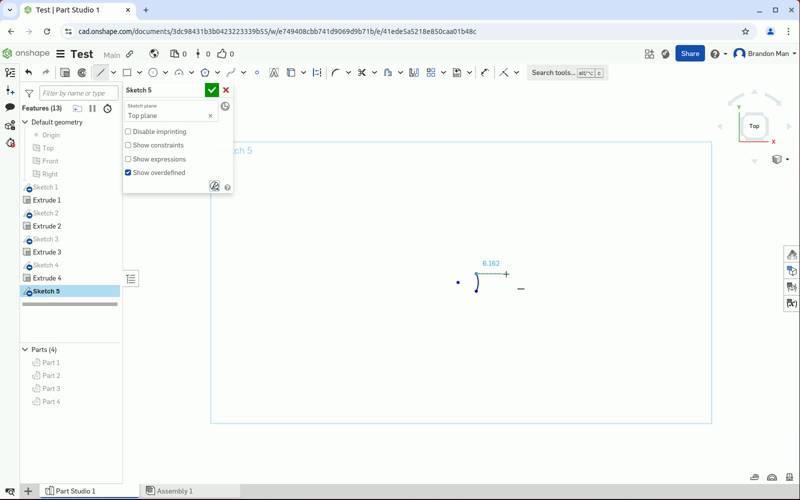
mouse_move(476, 291)
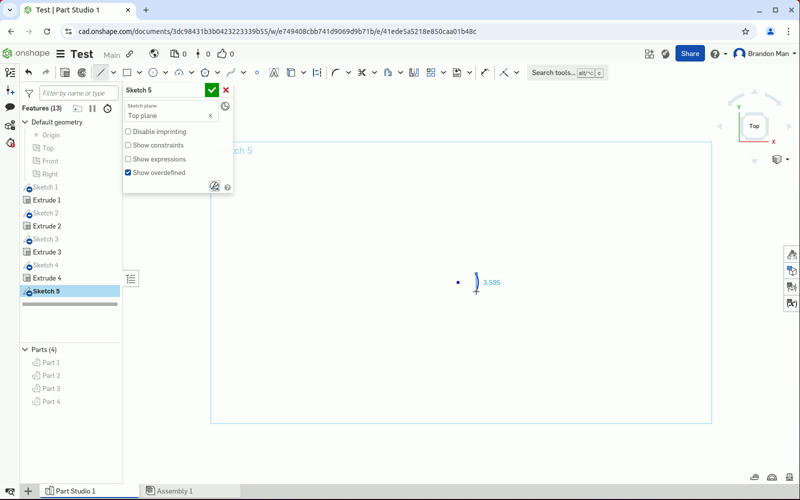
key_up(shift)
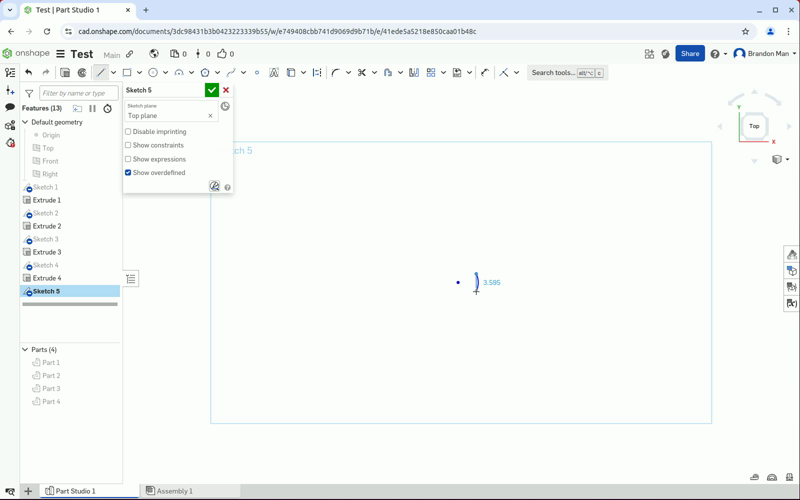
click(476, 291)
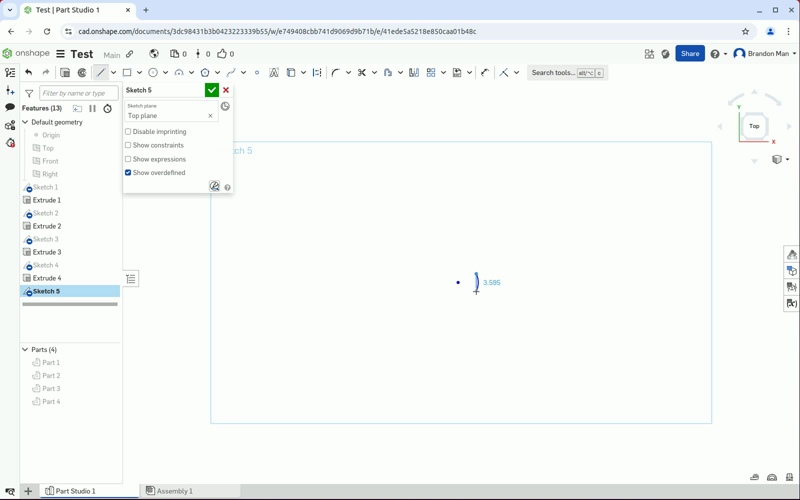
key(esc)
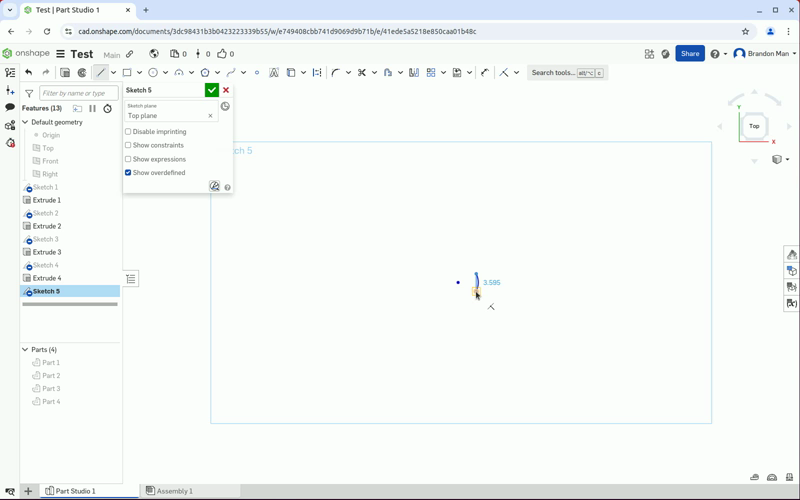
mouse_move(477, 278)
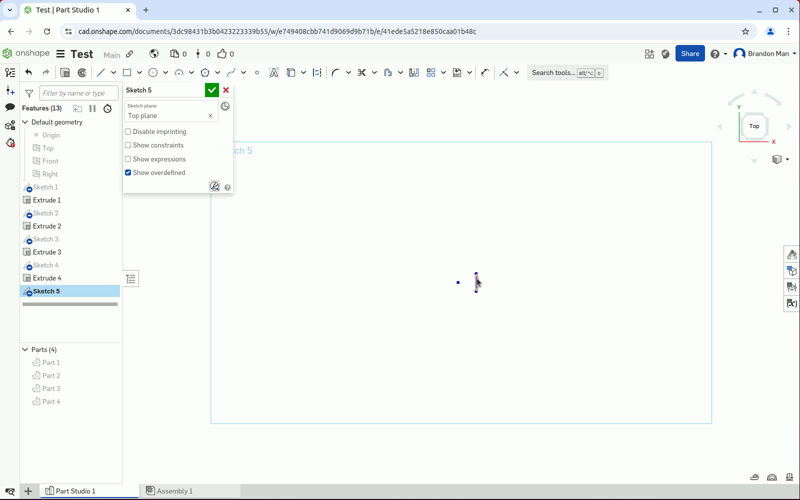
scroll(6)
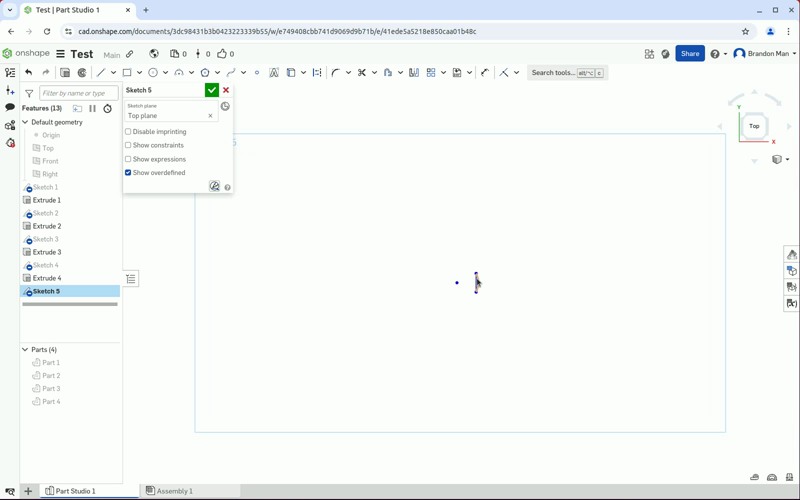
scroll(6)
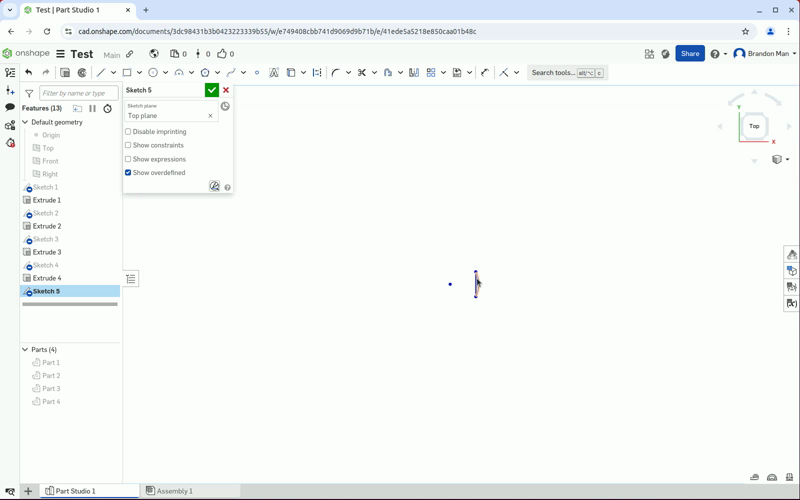
scroll(6)
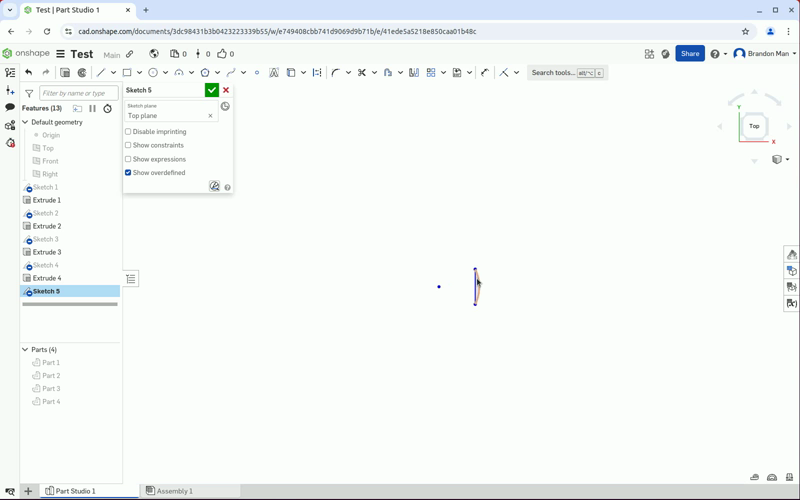
scroll(6)
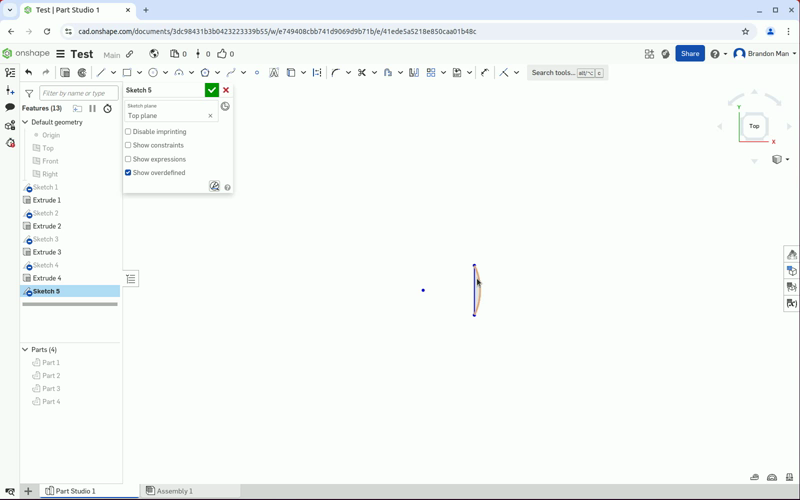
scroll(6)
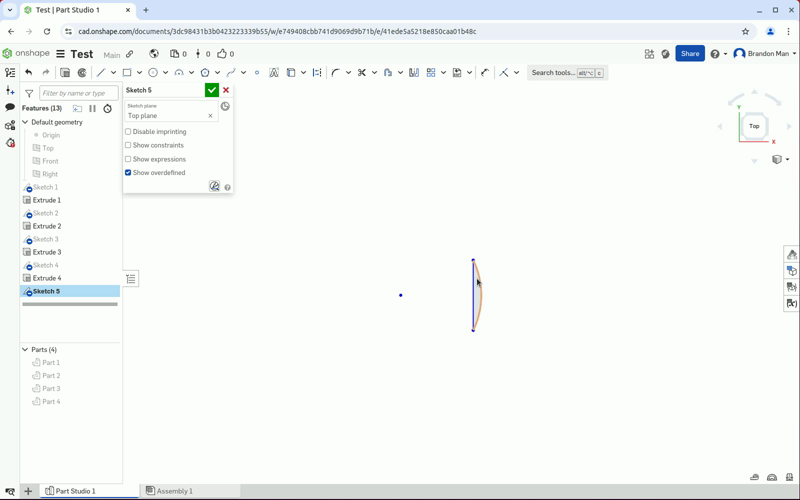
scroll(6)
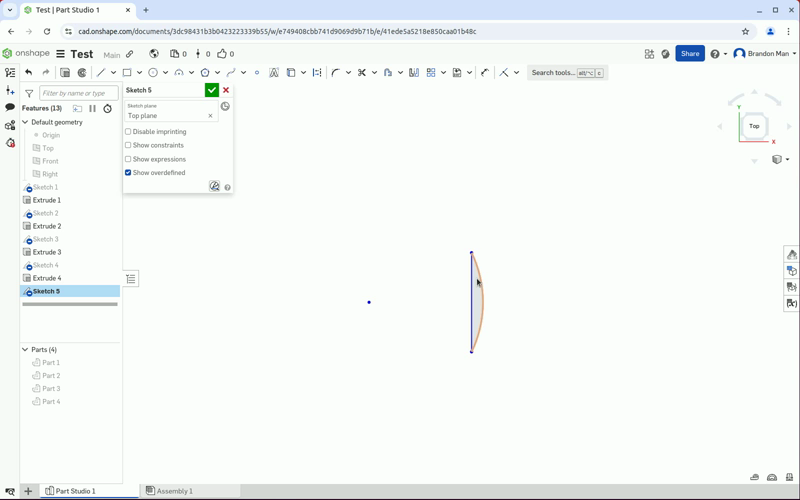
scroll(6)
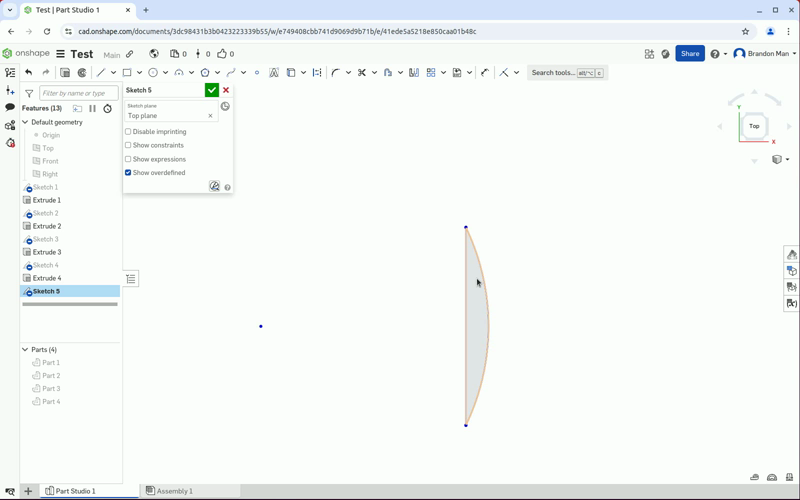
click(477, 278)
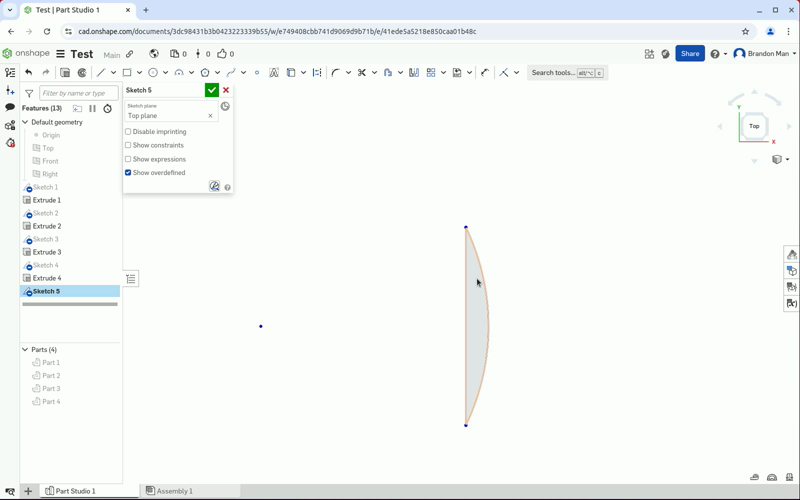
scroll(-6)
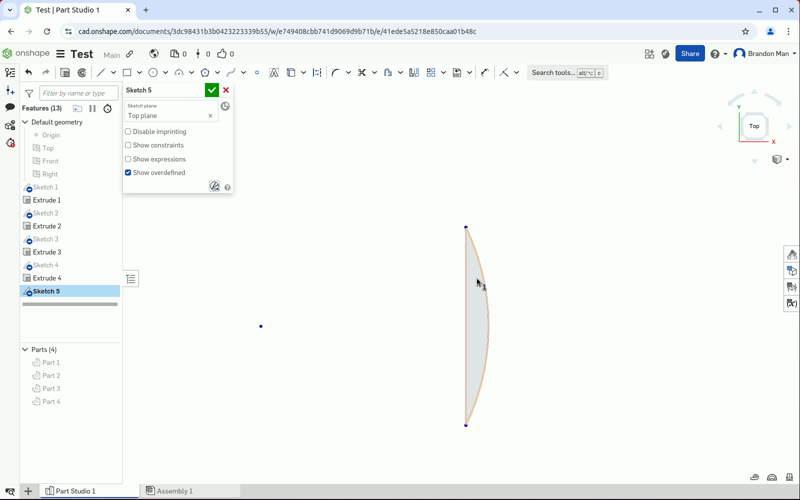
scroll(-6)
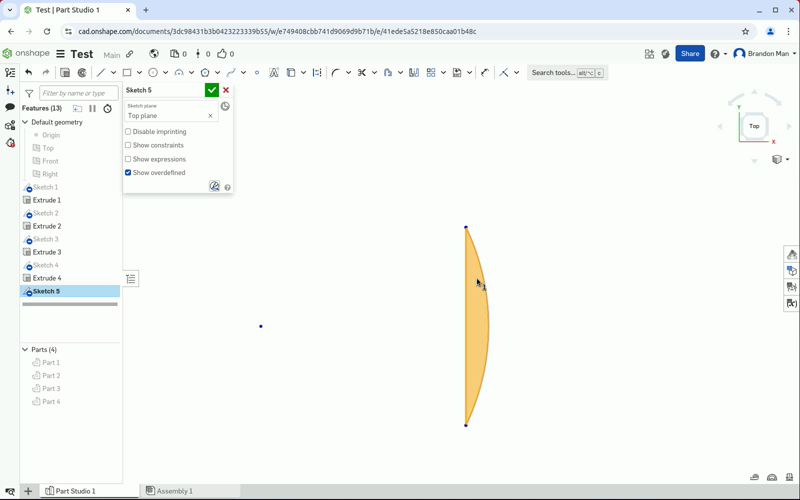
scroll(-6)
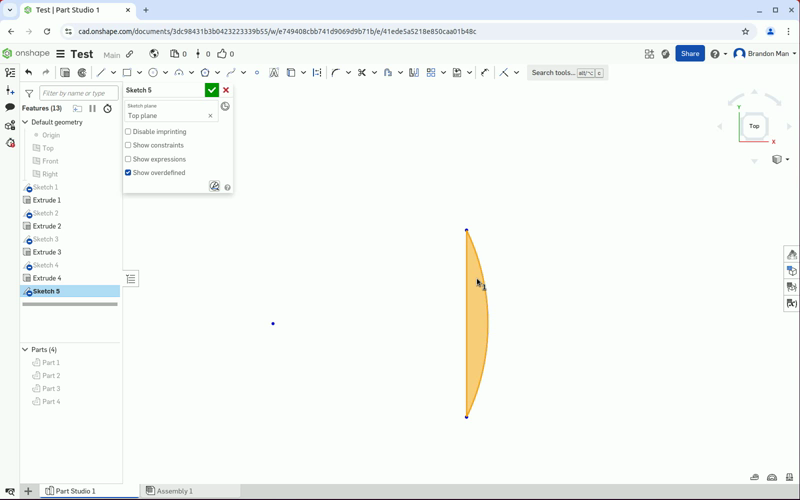
scroll(-6)
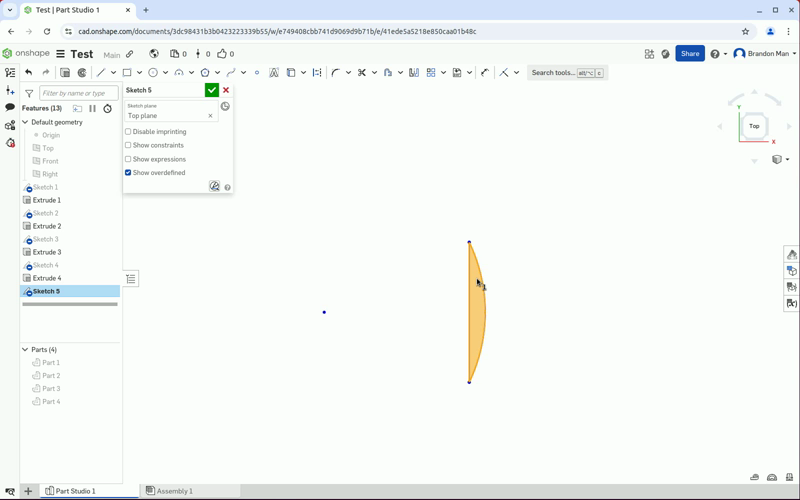
scroll(-6)
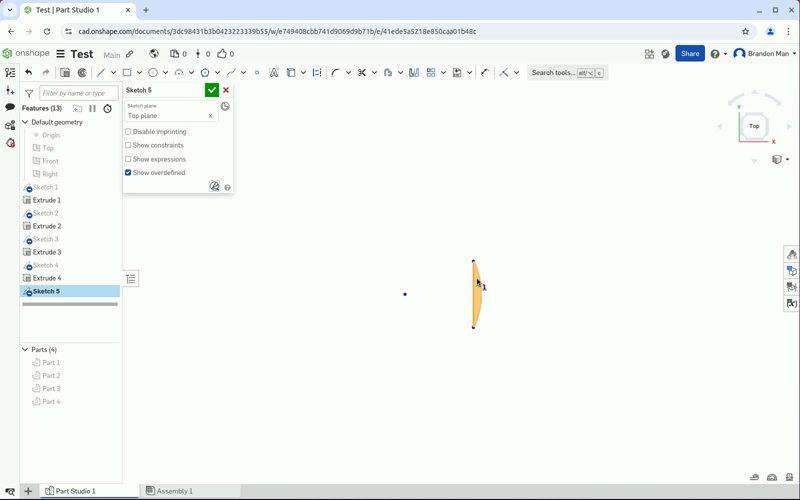
scroll(-6)
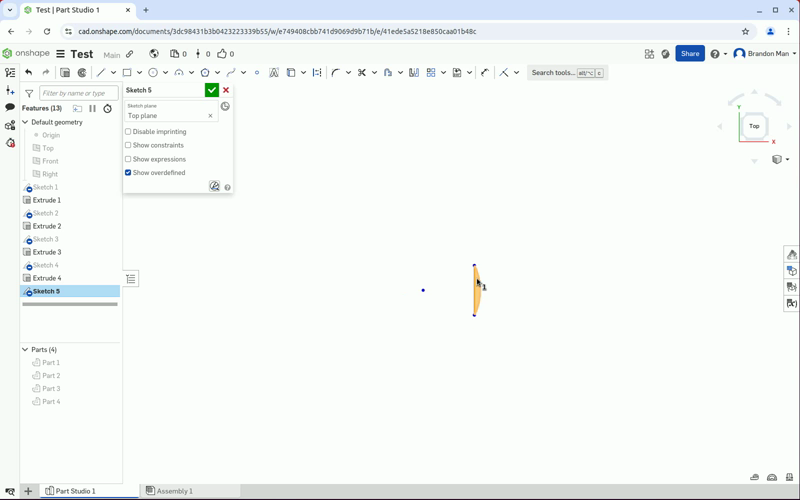
scroll(-6)
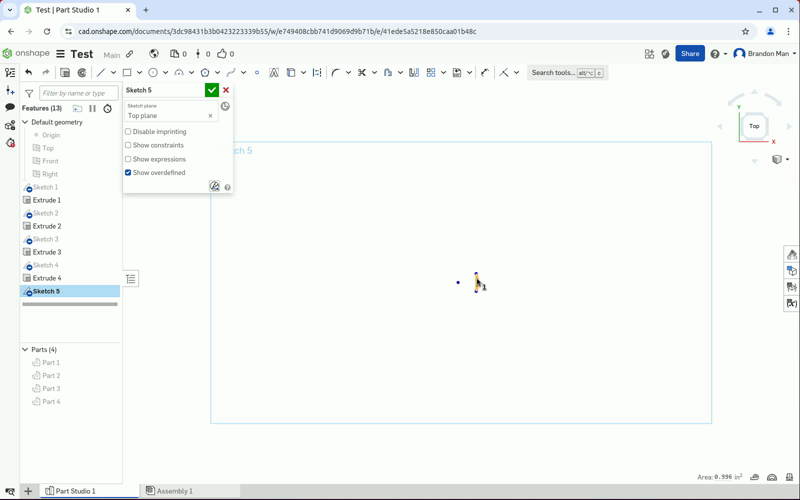
mouse_move(73, 352)
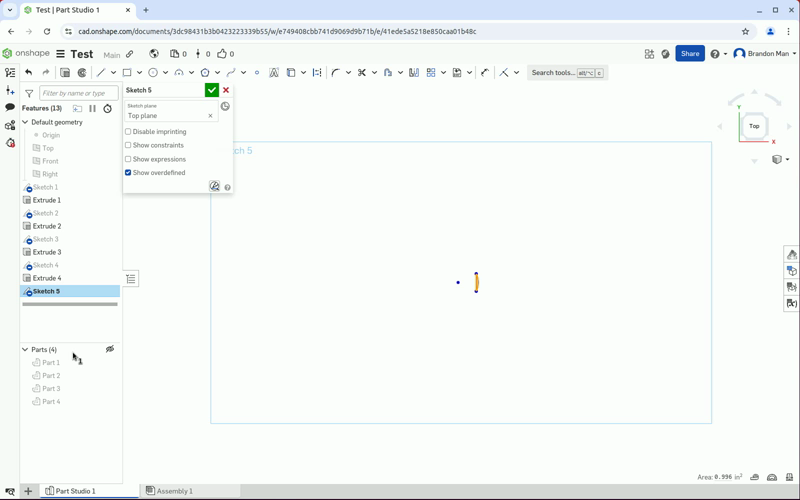
key(shift+y)
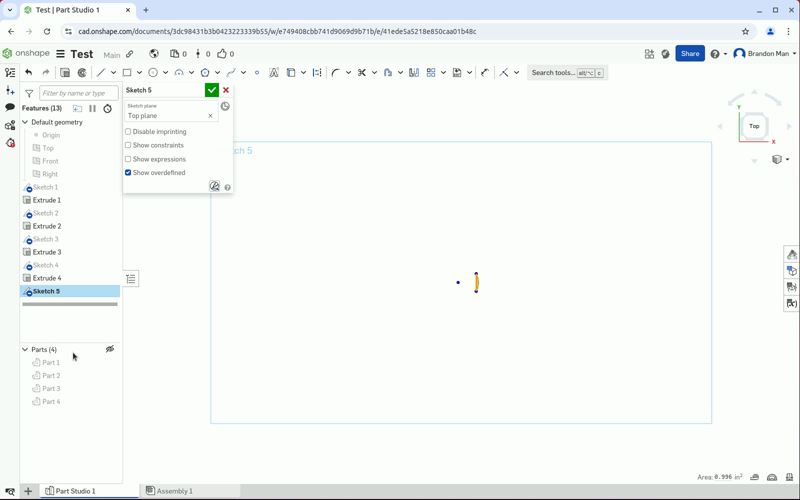
key(shift+e)
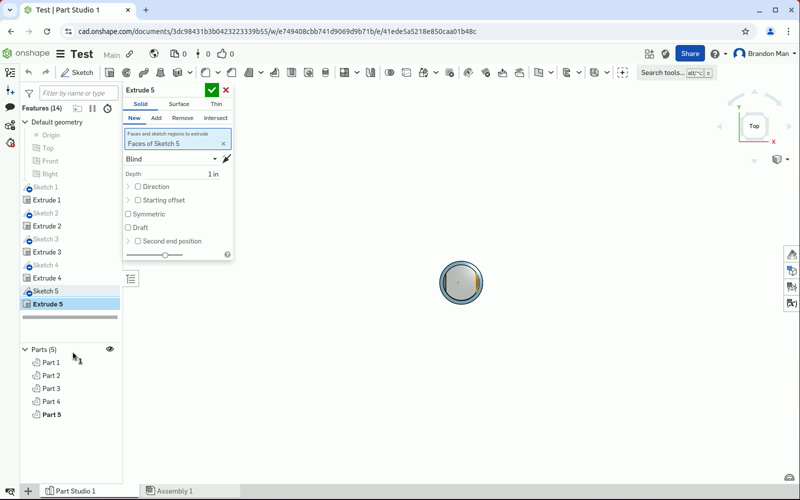
mouse_move(143, 106)
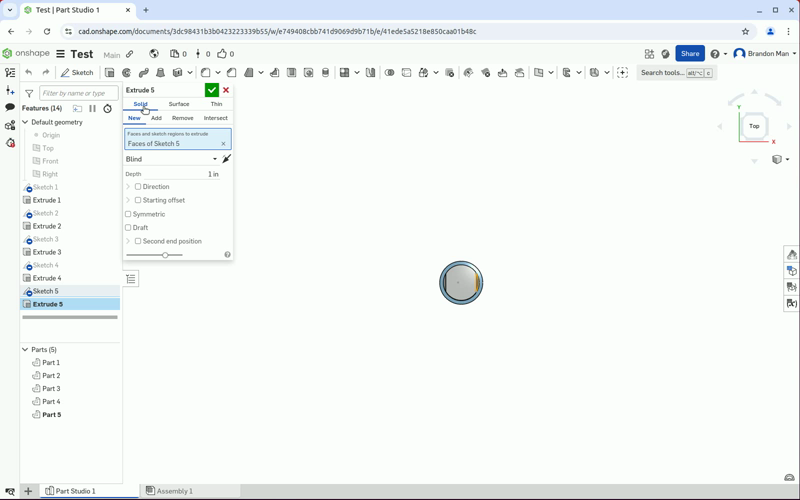
click(143, 106)
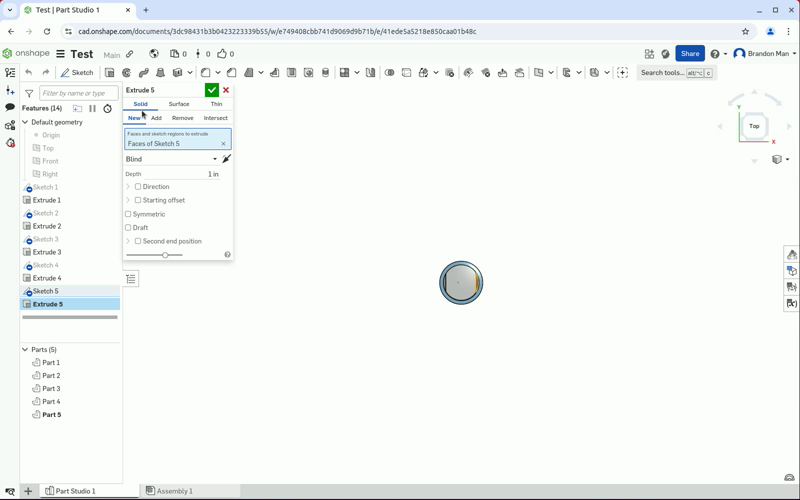
mouse_move(137, 120)
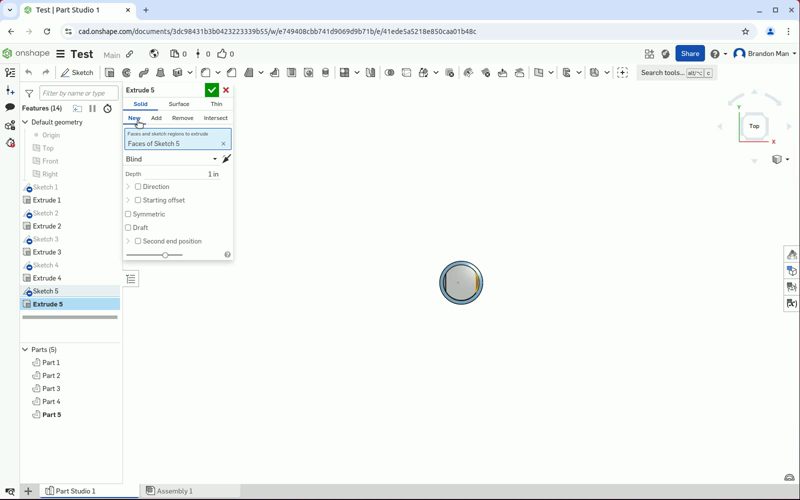
click(137, 120)
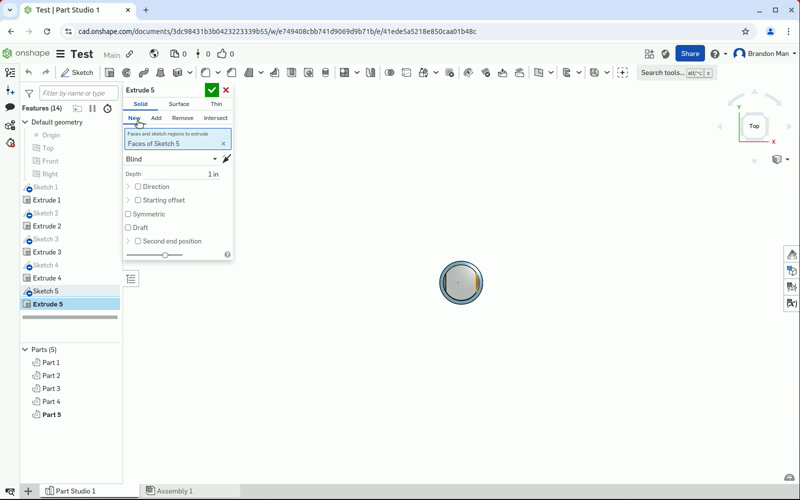
key(tab, 4)
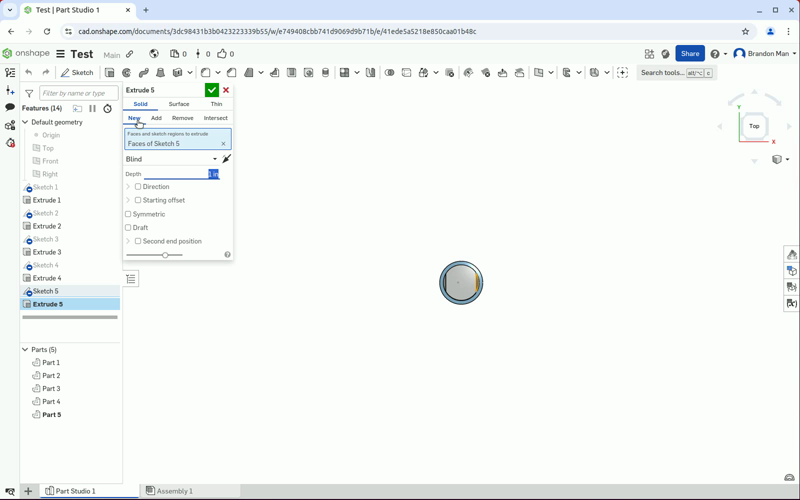
text(-6.258)
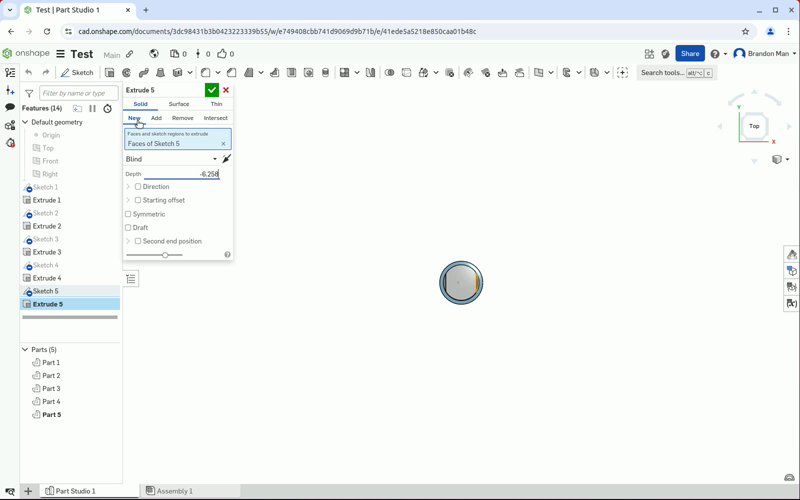
key(enter)
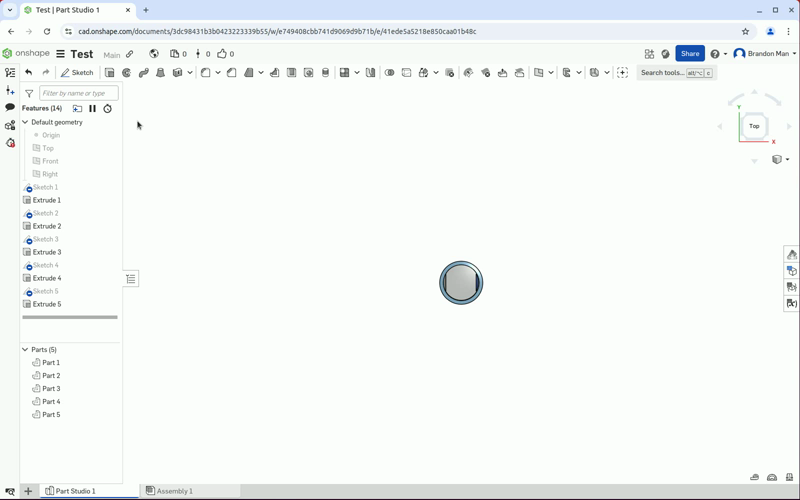
key(shift+h)
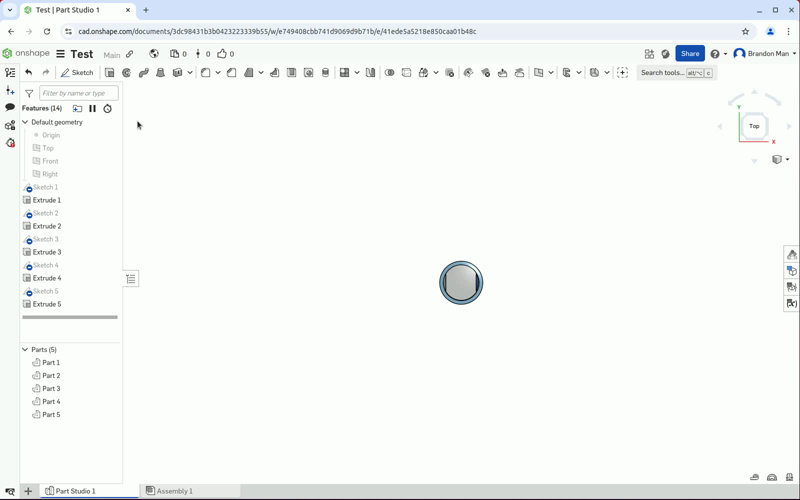
key(shift+h)
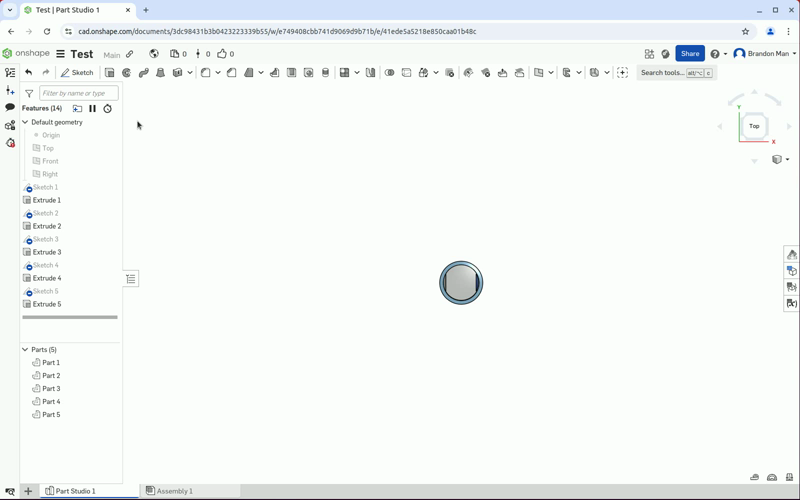
mouse_move(73, 189)
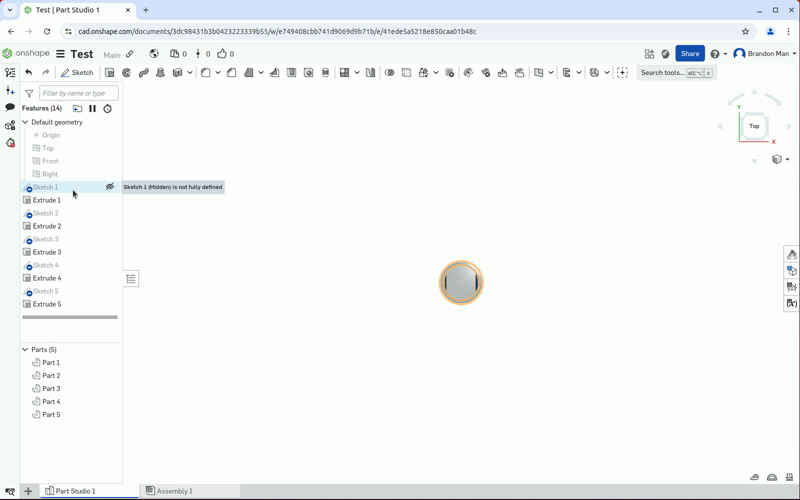
click(73, 189)
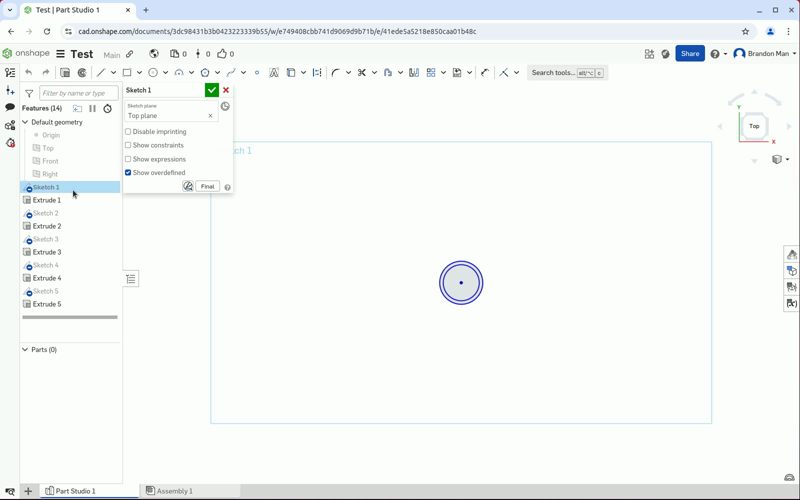
mouse_move(229, 92)
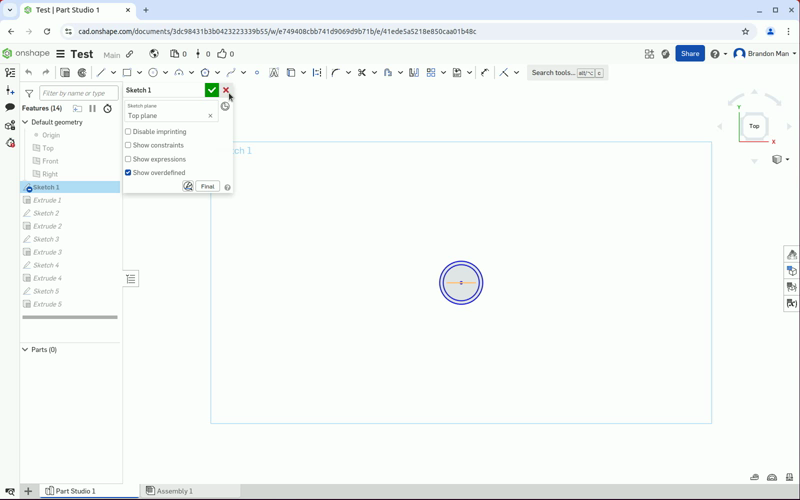
click(229, 92)
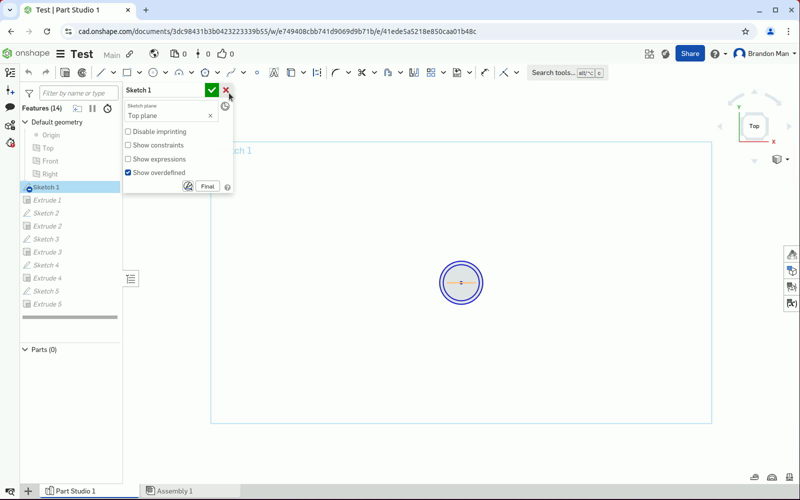
key(shift+s)
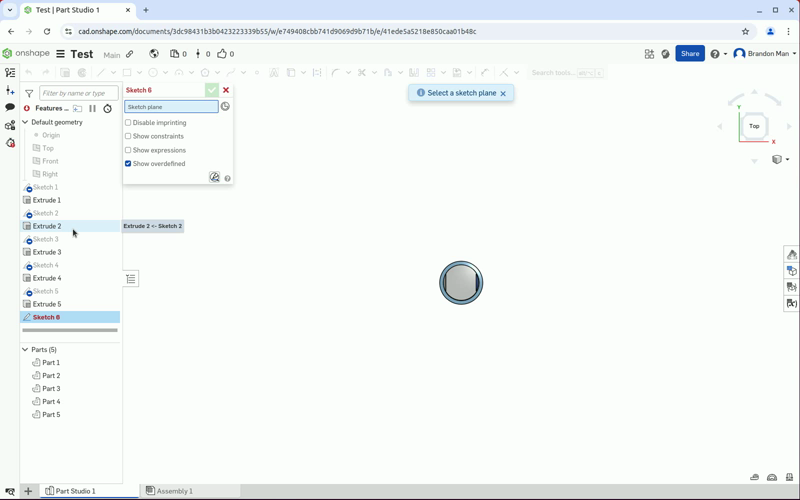
scroll(3)
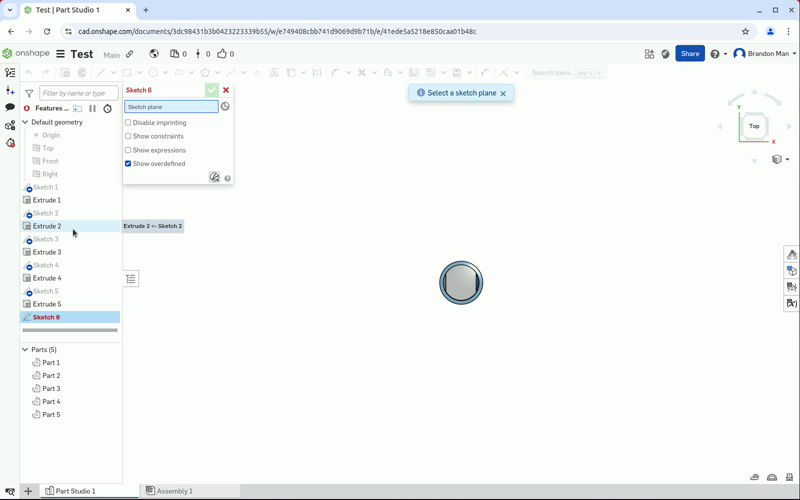
mouse_move(73, 150)
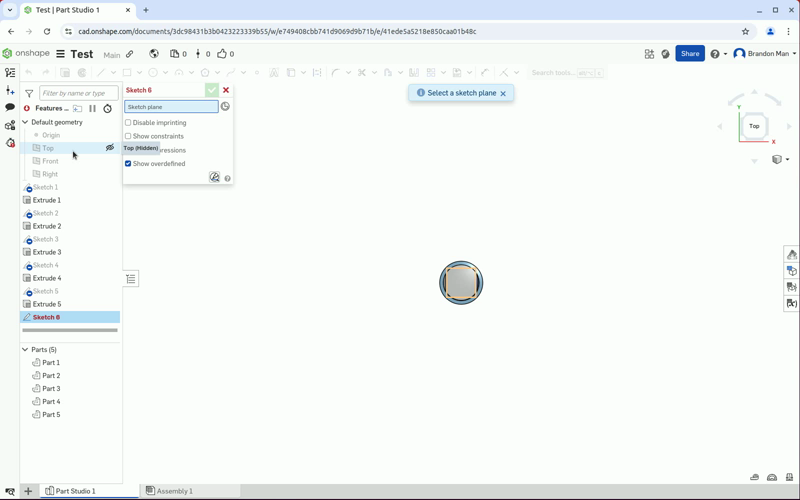
click(73, 150)
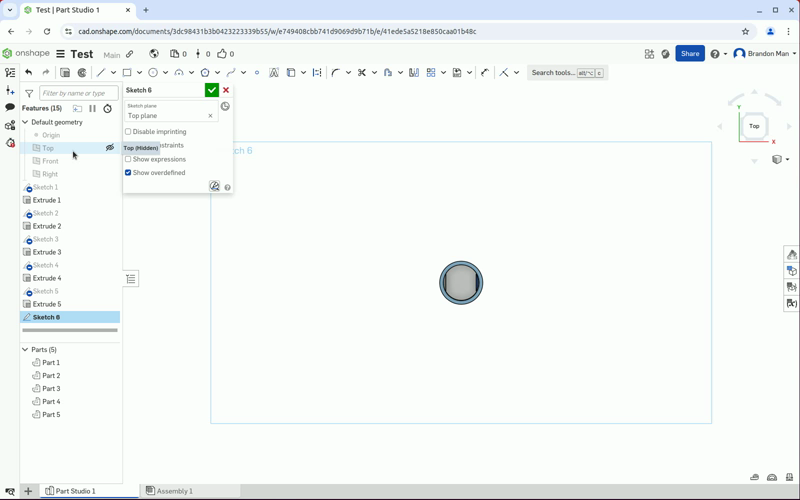
mouse_move(73, 352)
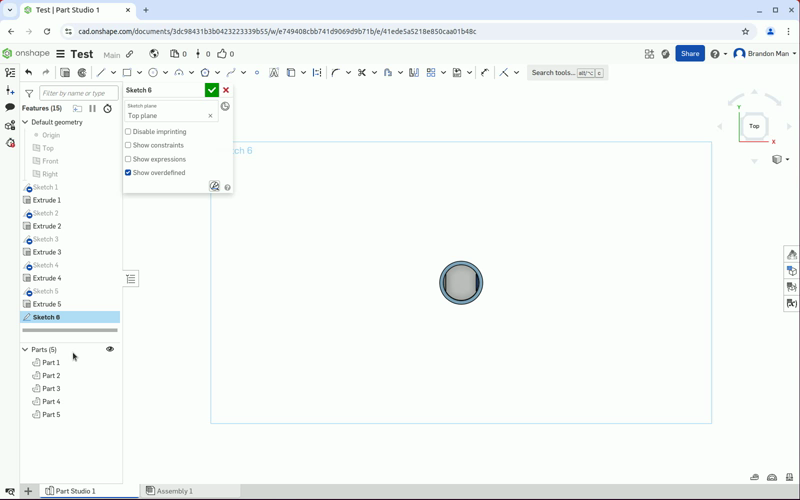
key(y)
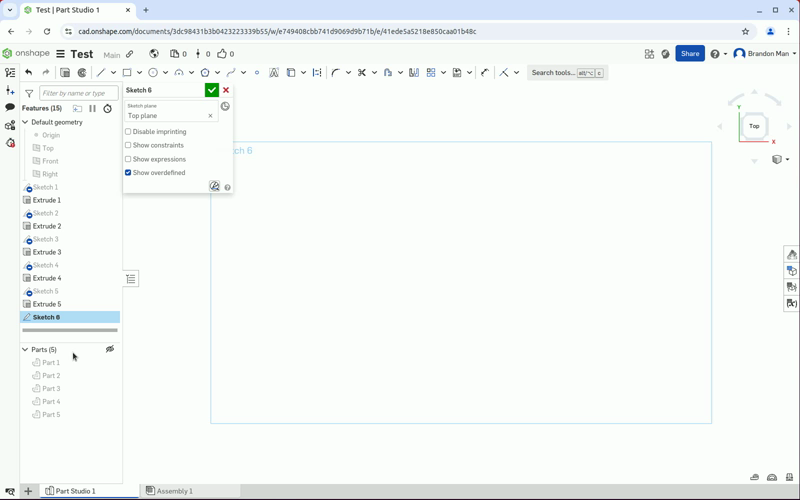
key(c)
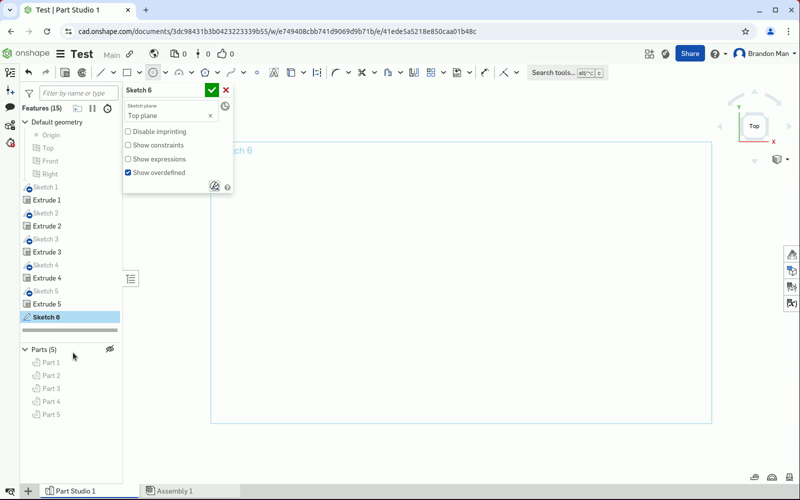
key_down(shift)
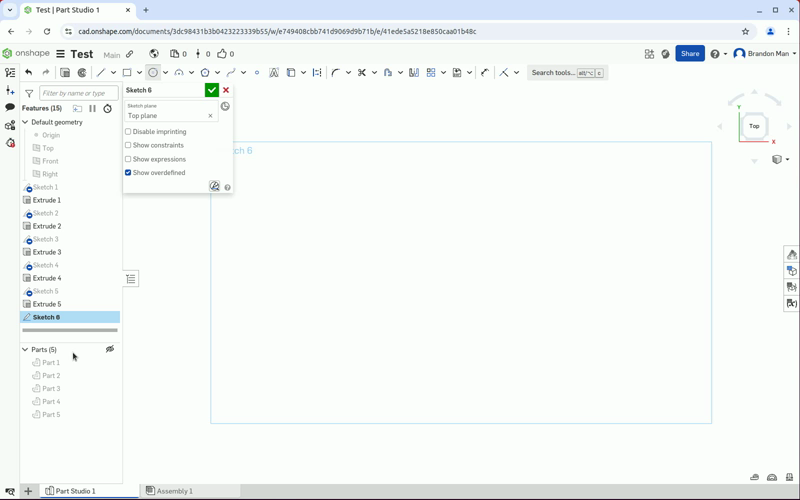
mouse_move(461, 282)
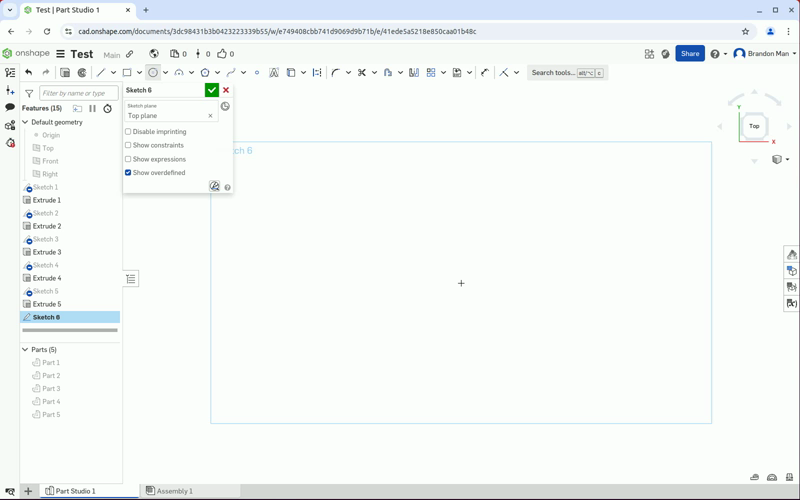
click(461, 282)
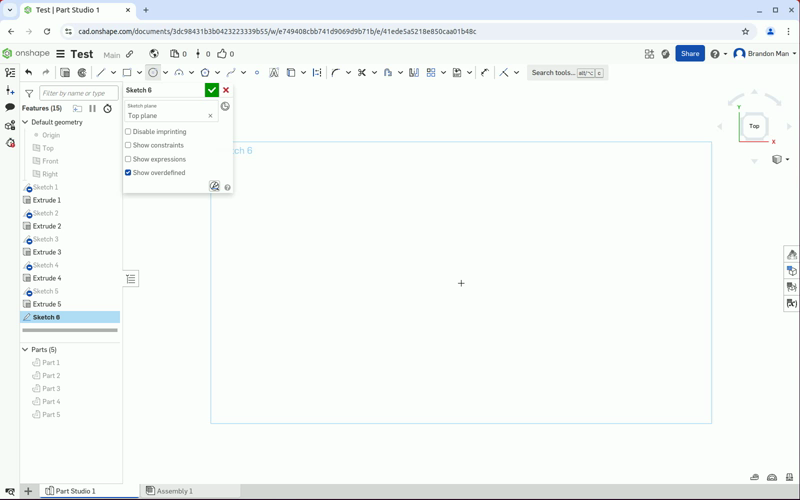
key_up(shift)
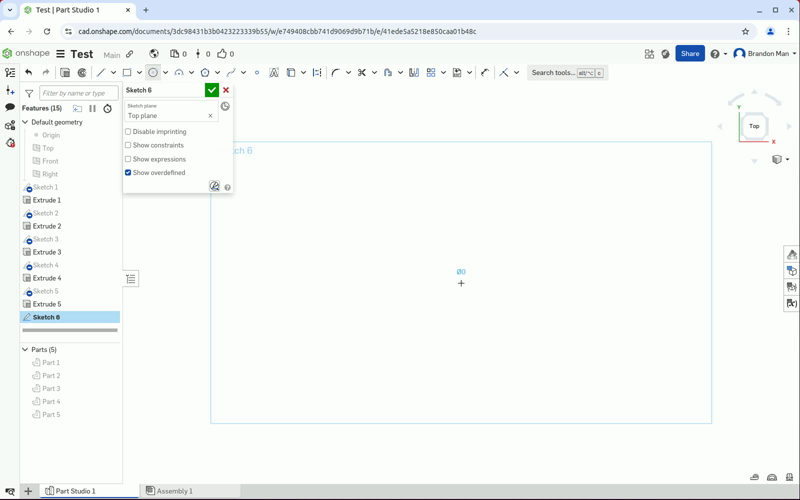
mouse_move(482, 282)
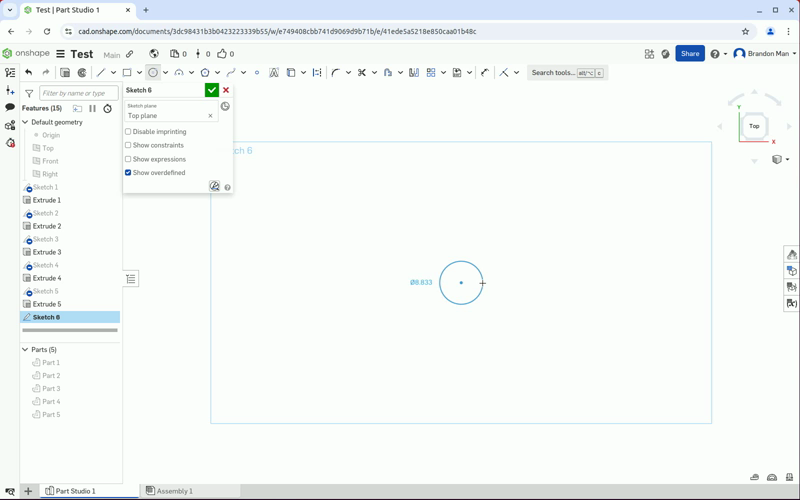
click(482, 282)
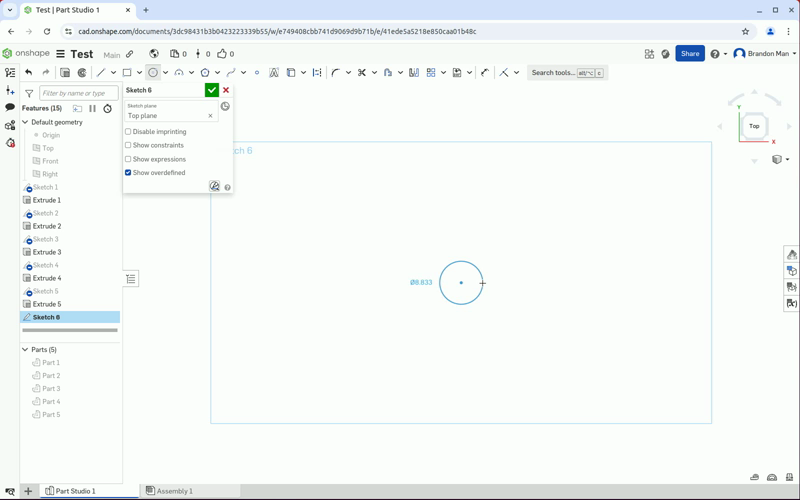
key(esc)
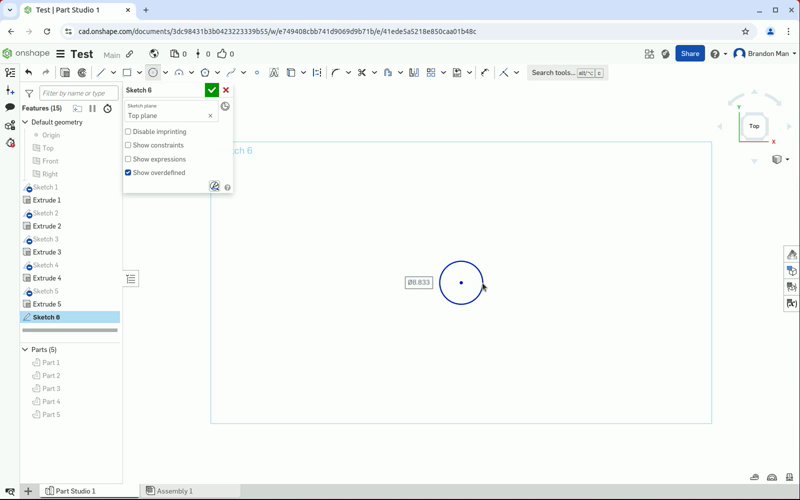
key(c)
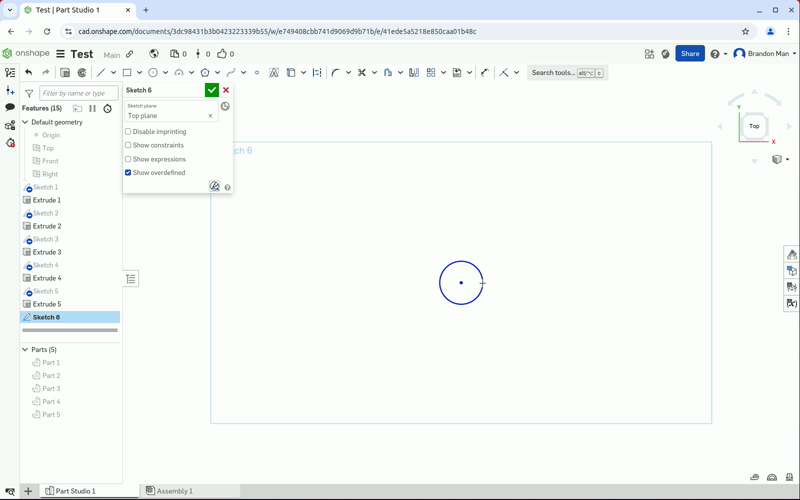
key_down(shift)
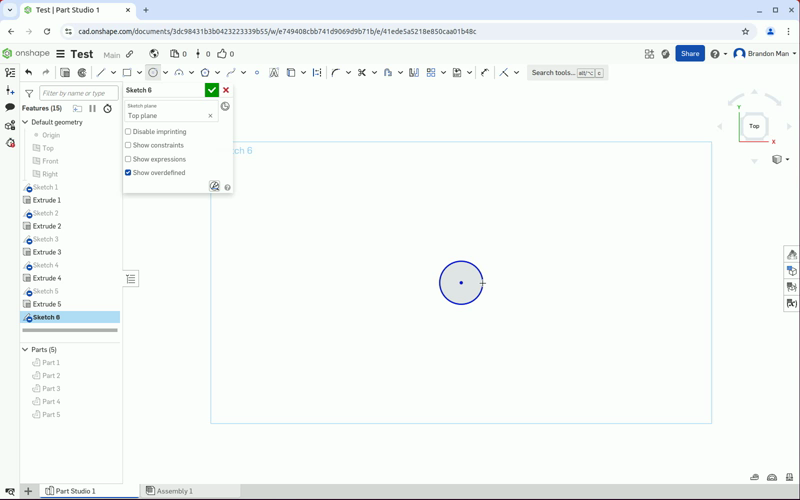
mouse_move(461, 282)
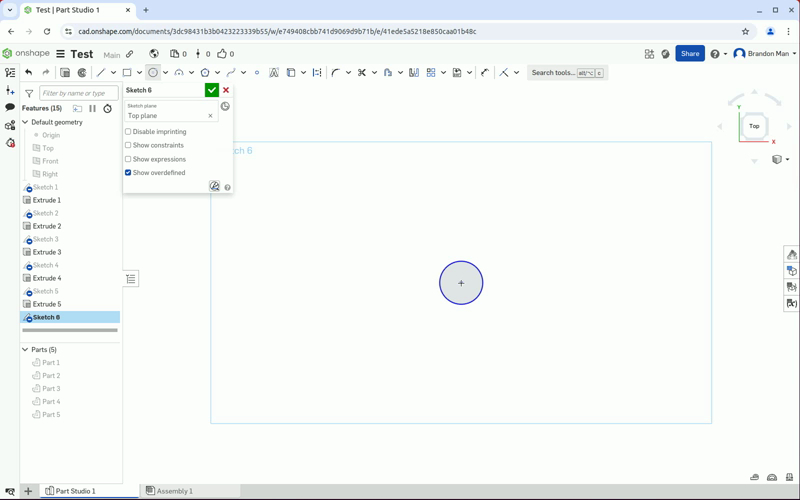
click(461, 282)
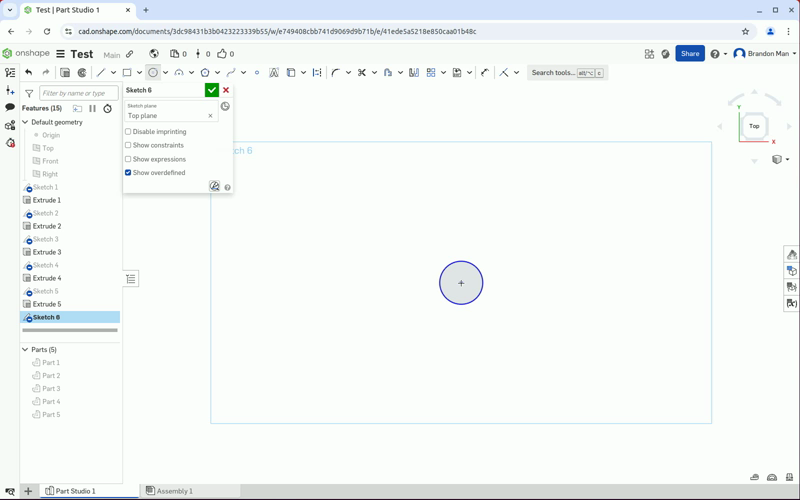
key_up(shift)
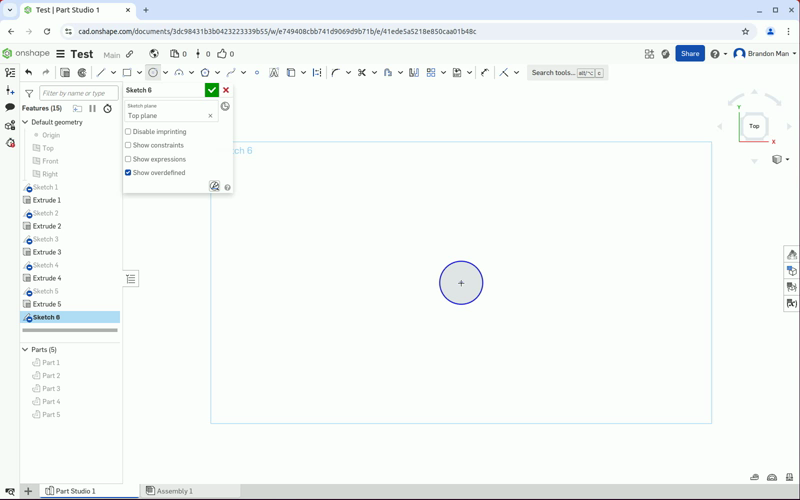
mouse_move(479, 282)
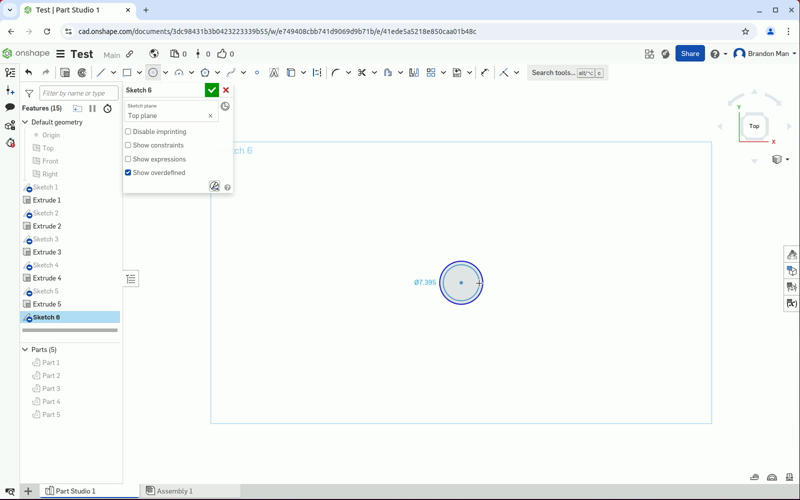
scroll(6)
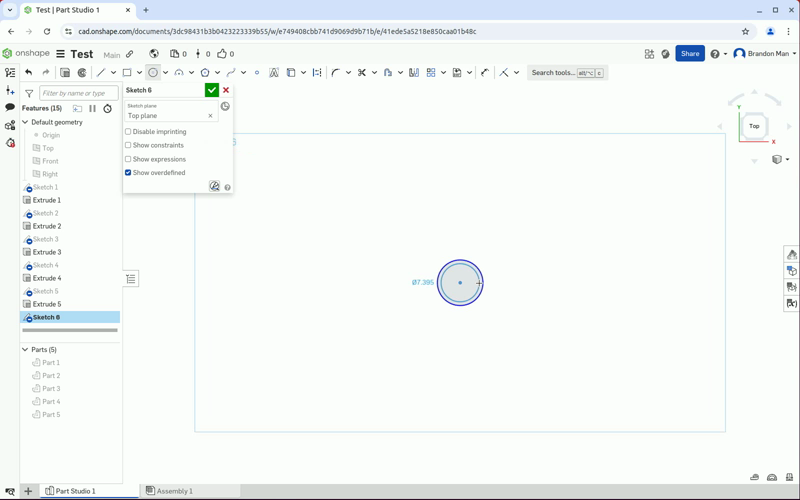
scroll(6)
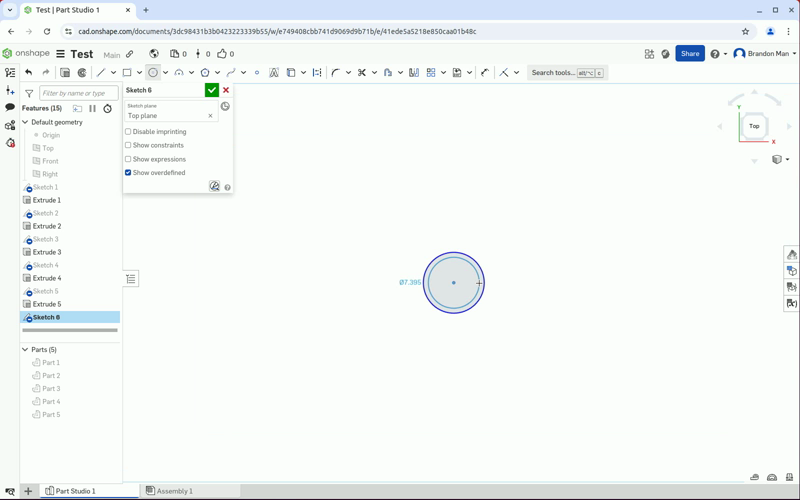
scroll(6)
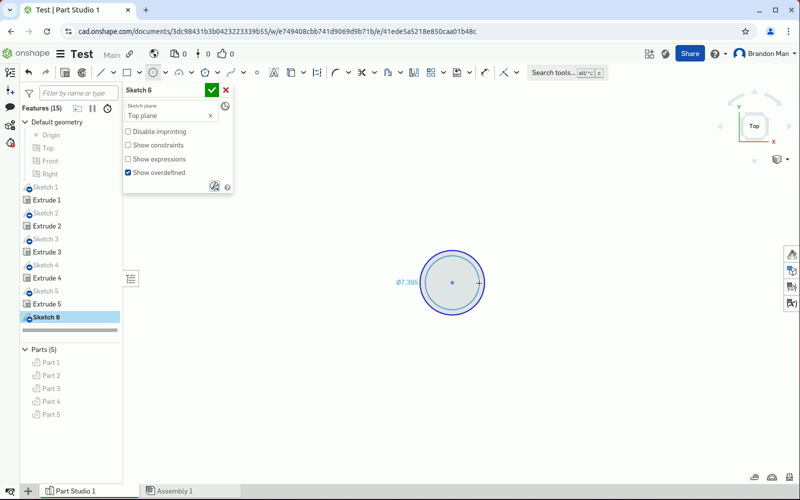
scroll(6)
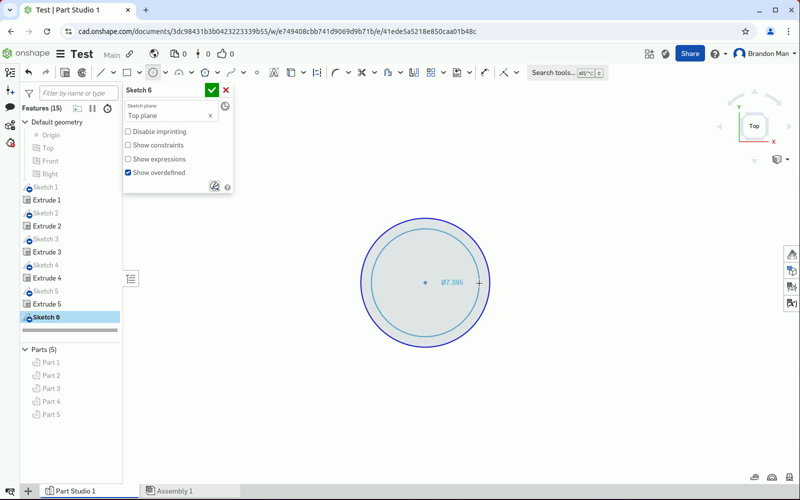
scroll(6)
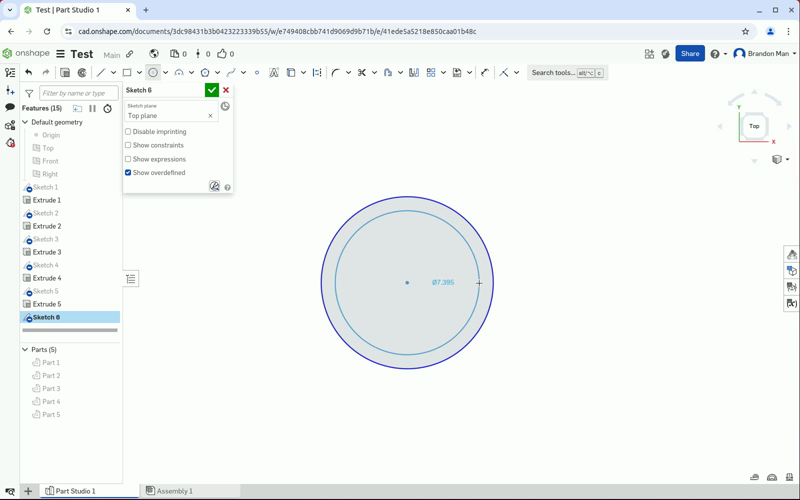
scroll(6)
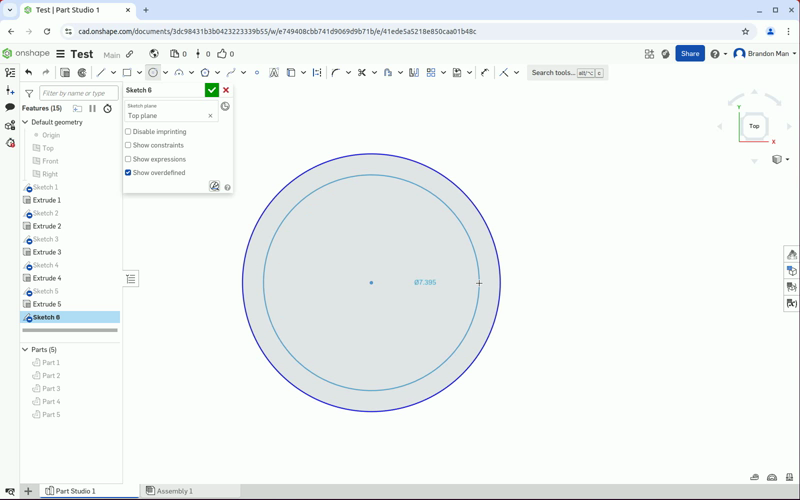
scroll(6)
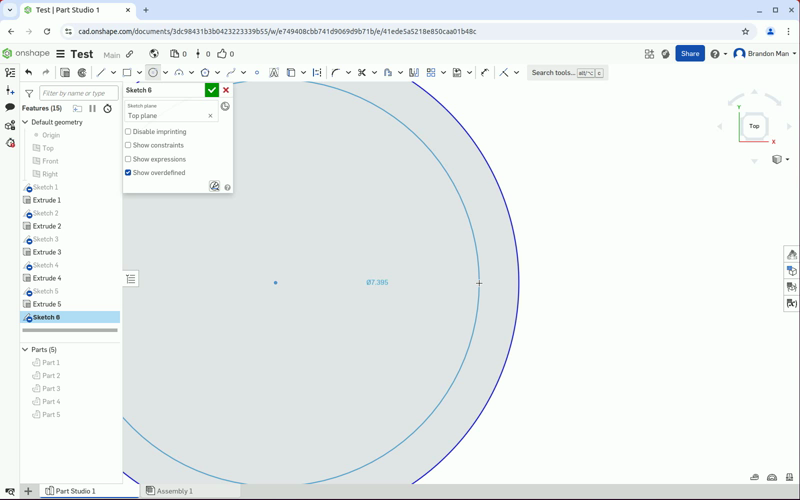
click(479, 282)
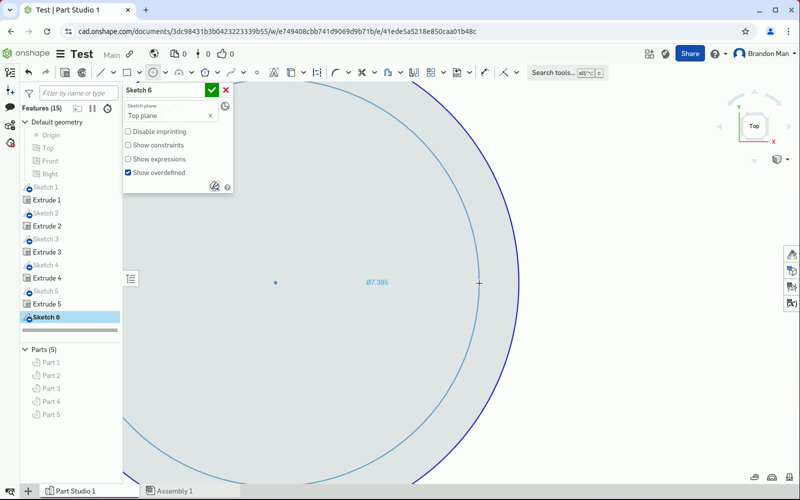
scroll(-6)
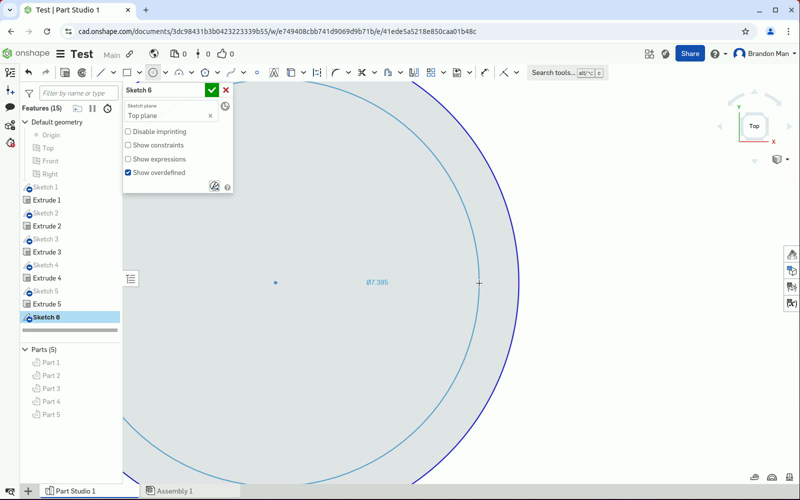
scroll(-6)
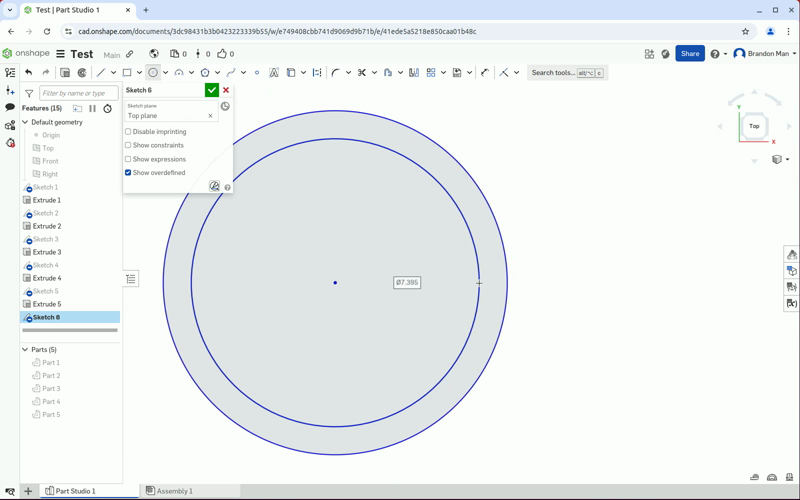
scroll(-6)
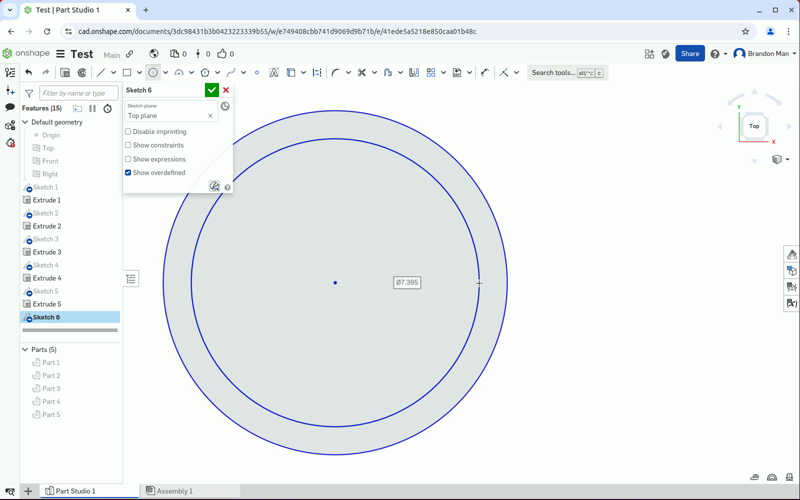
scroll(-6)
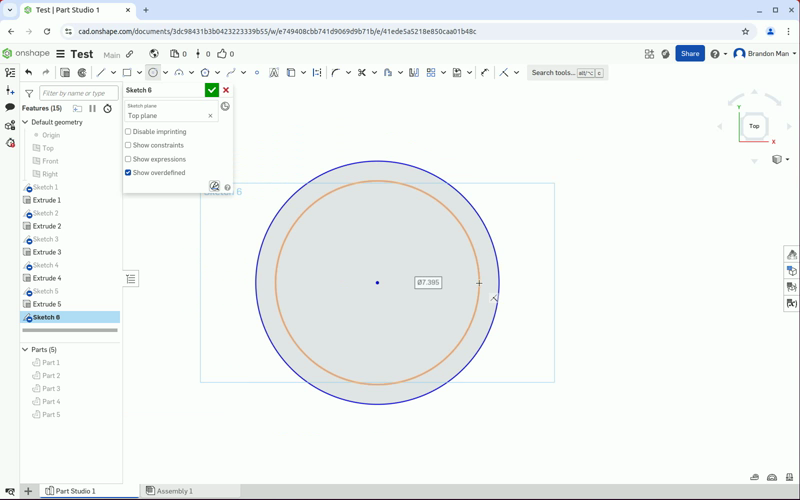
scroll(-6)
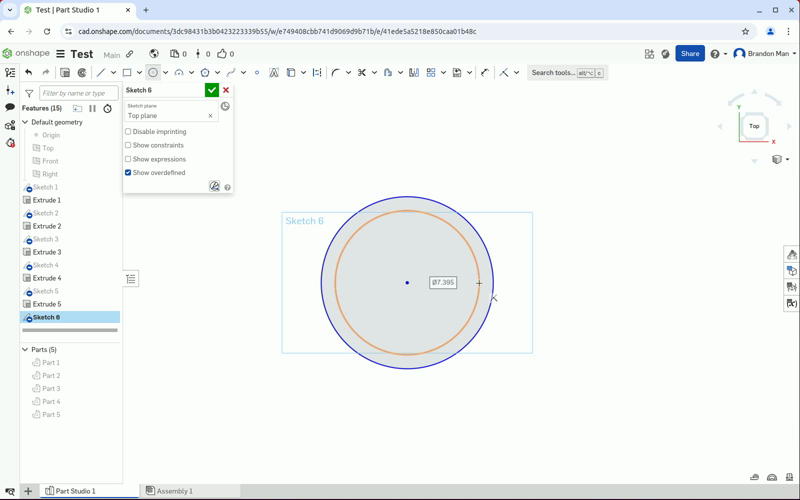
scroll(-6)
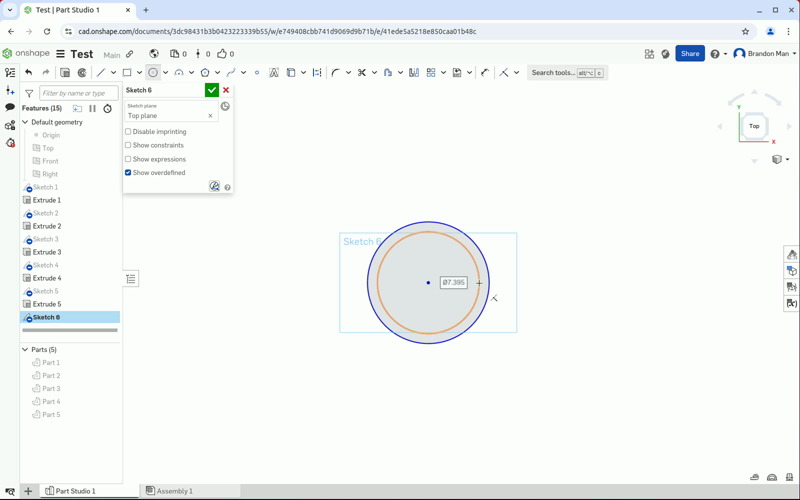
scroll(-6)
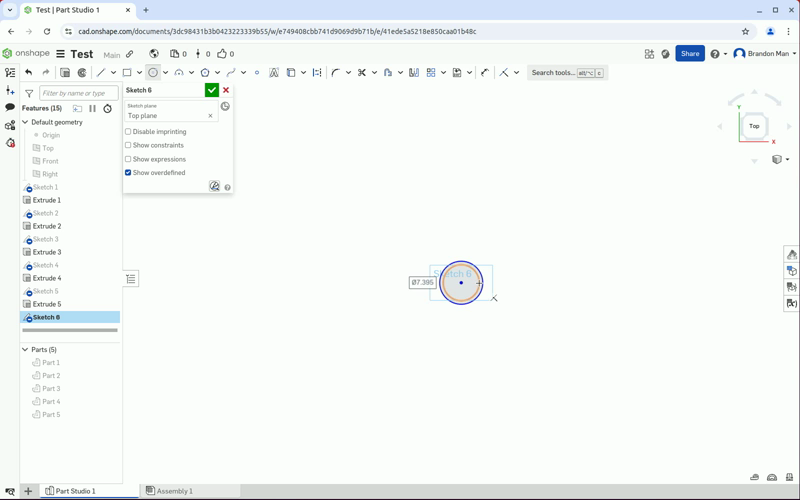
key(esc)
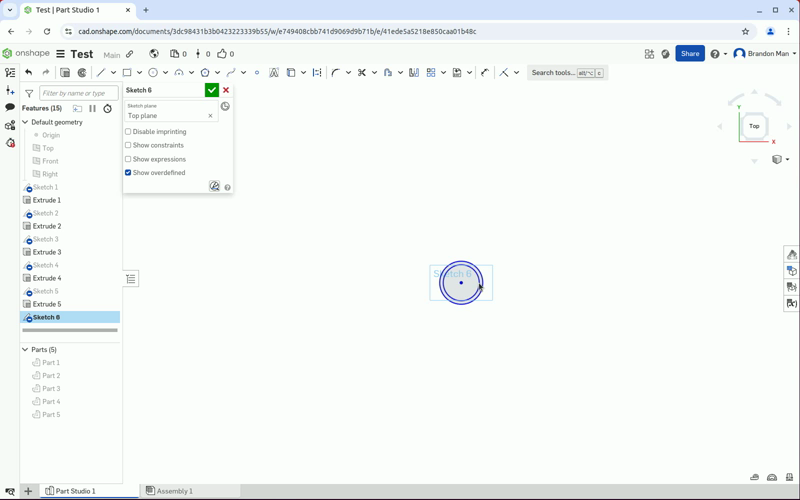
mouse_move(468, 263)
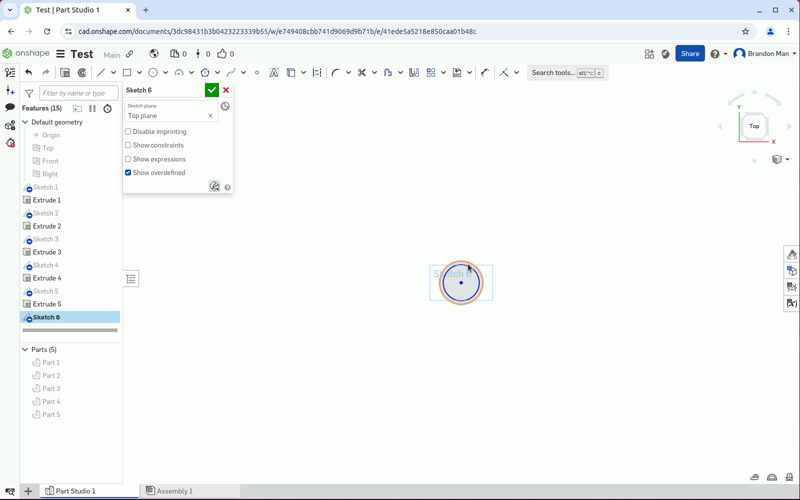
scroll(6)
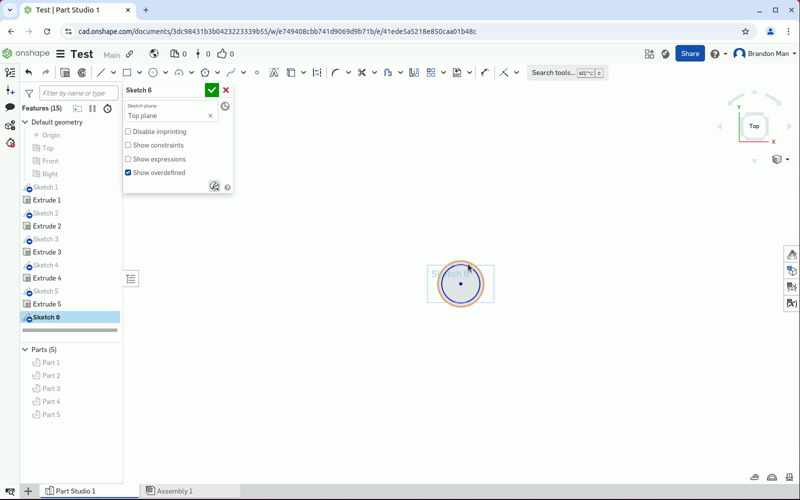
scroll(6)
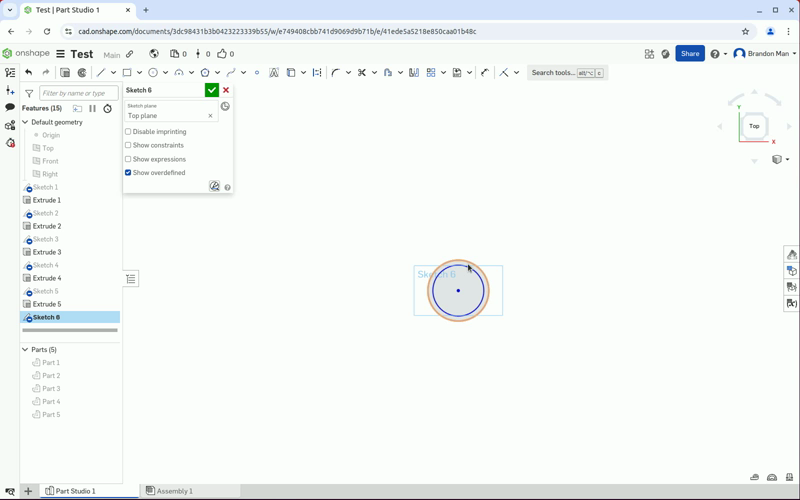
scroll(6)
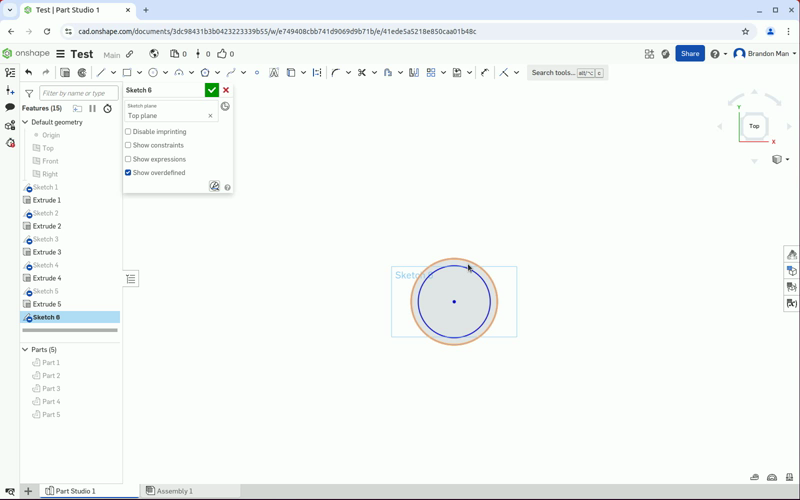
scroll(6)
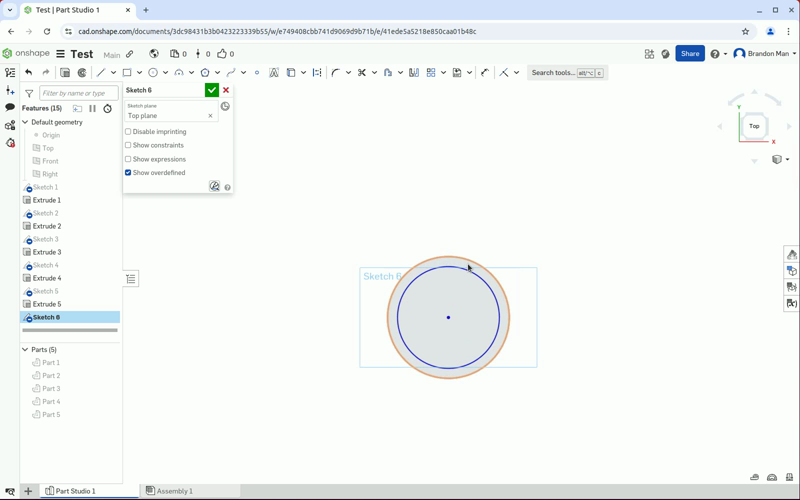
scroll(6)
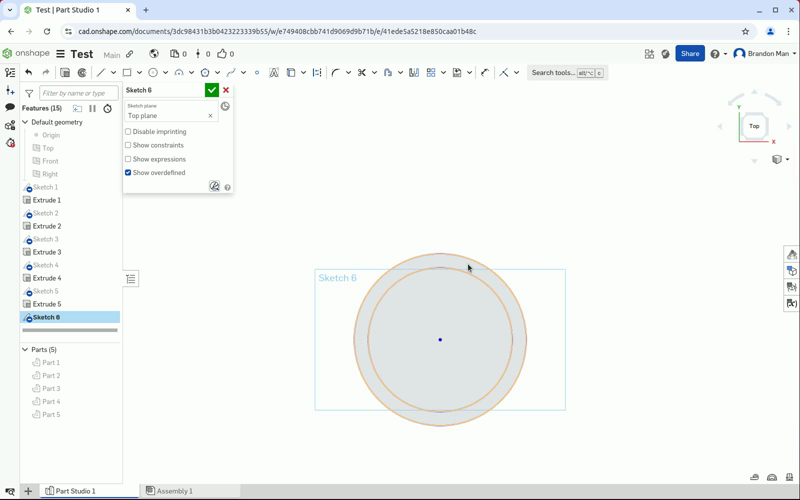
scroll(6)
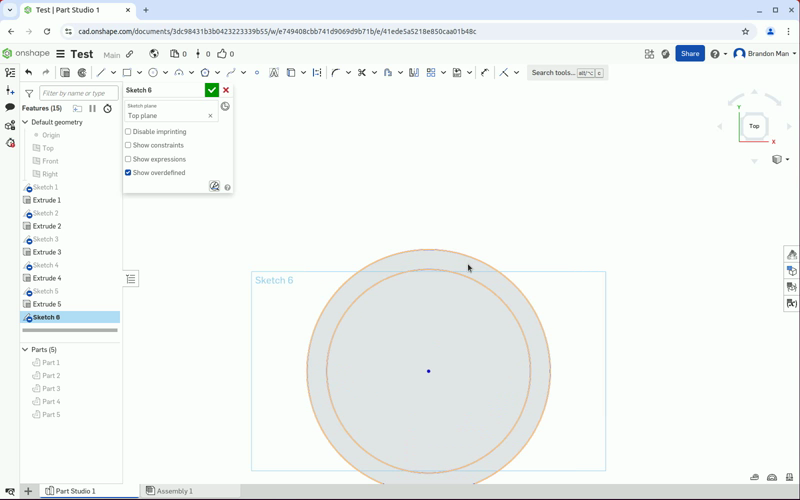
scroll(6)
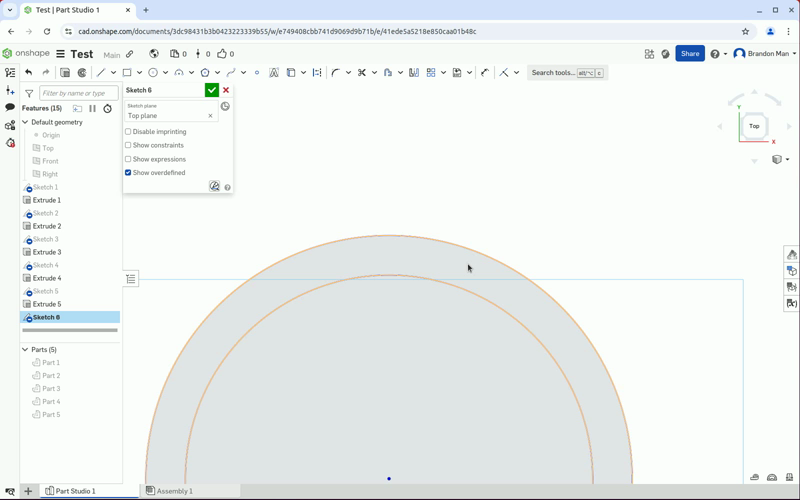
click(468, 263)
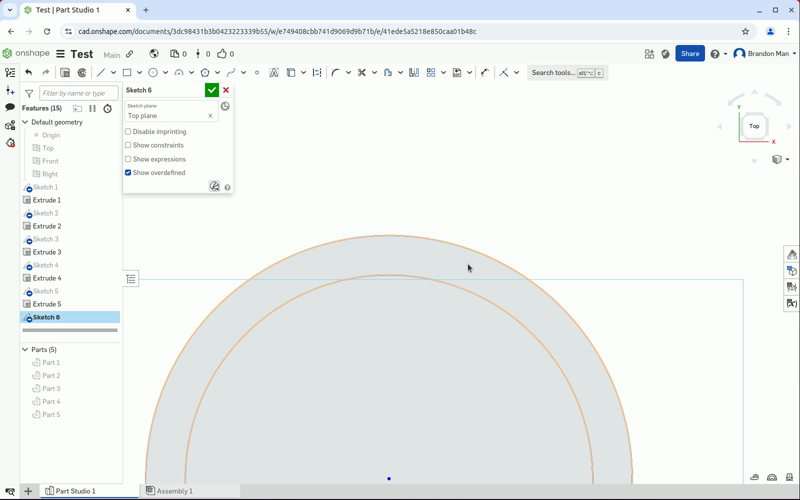
scroll(-6)
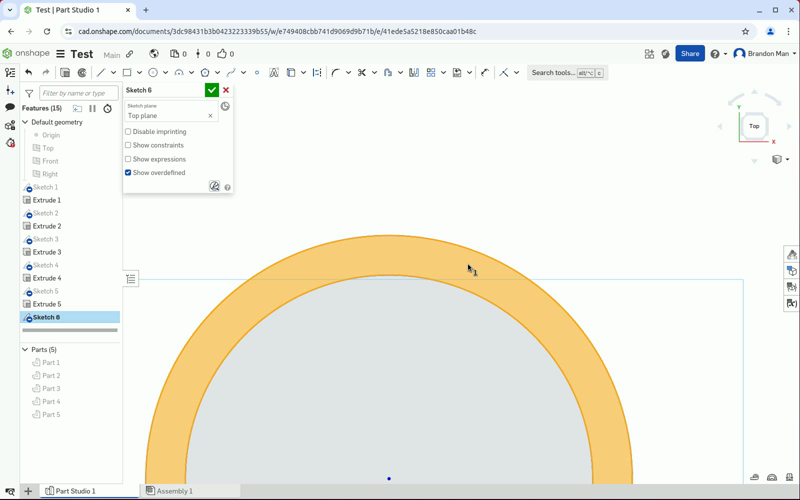
scroll(-6)
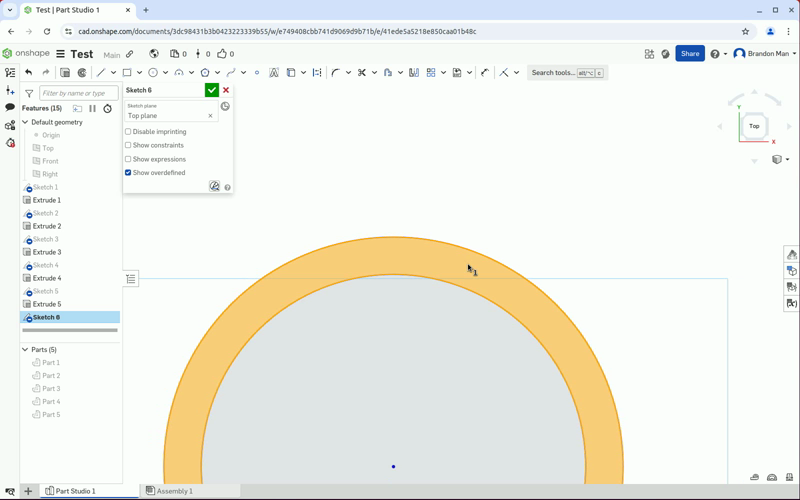
scroll(-6)
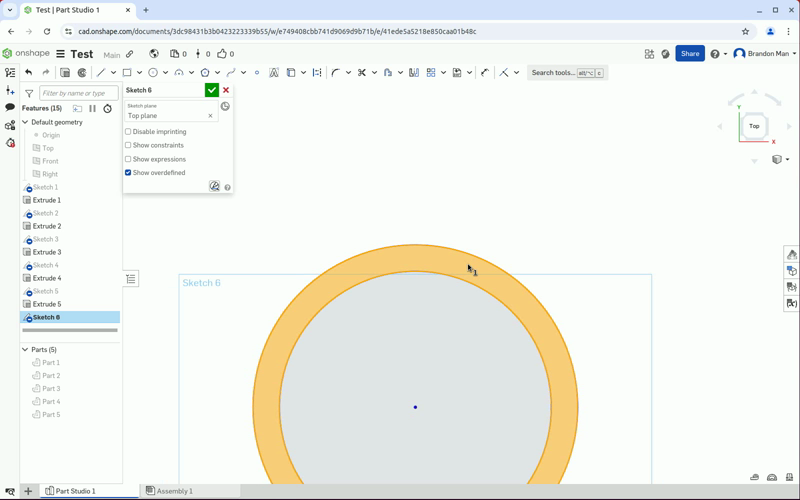
scroll(-6)
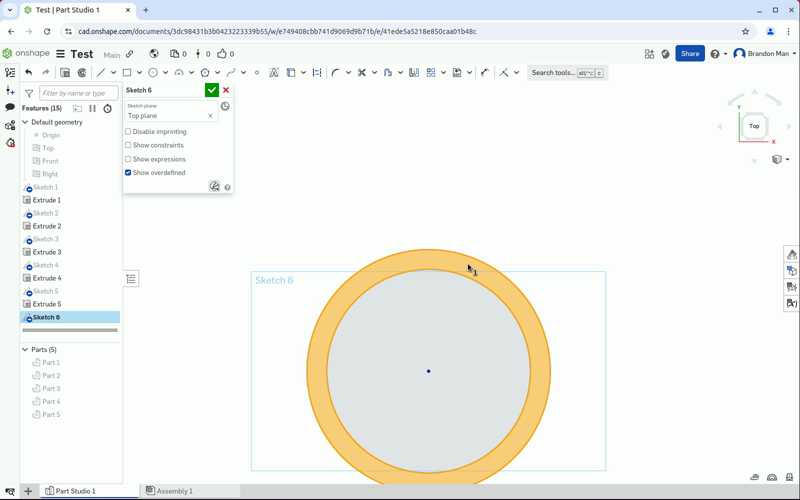
scroll(-6)
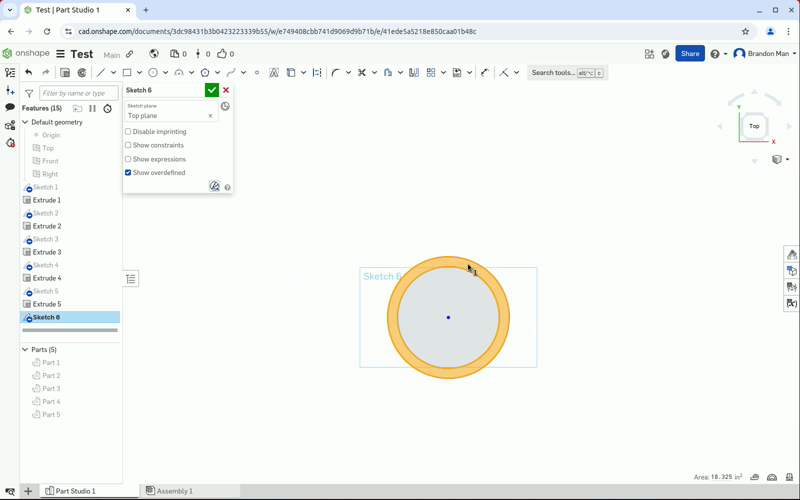
scroll(-6)
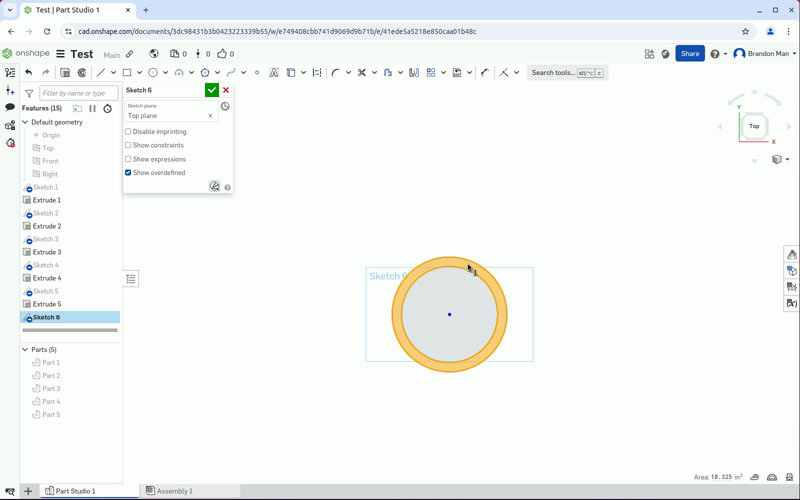
scroll(-6)
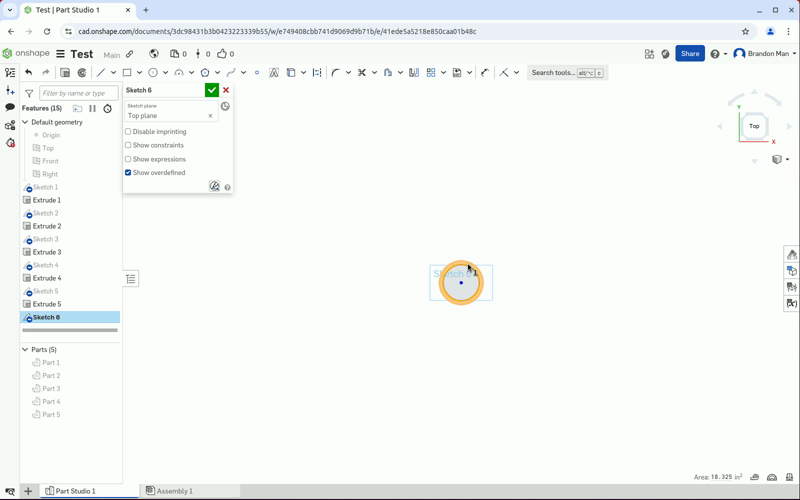
mouse_move(73, 352)
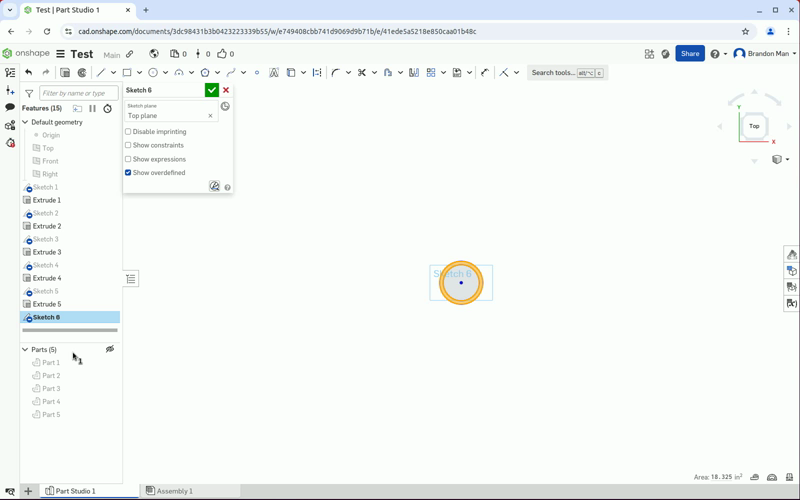
key(shift+y)
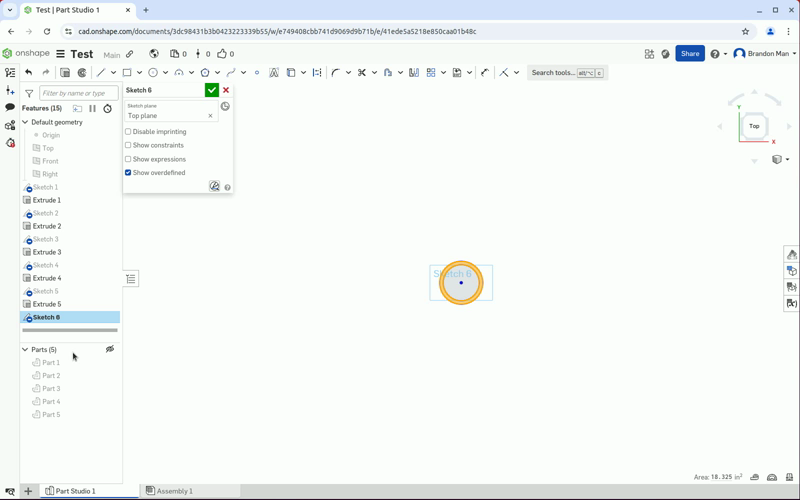
key(shift+e)
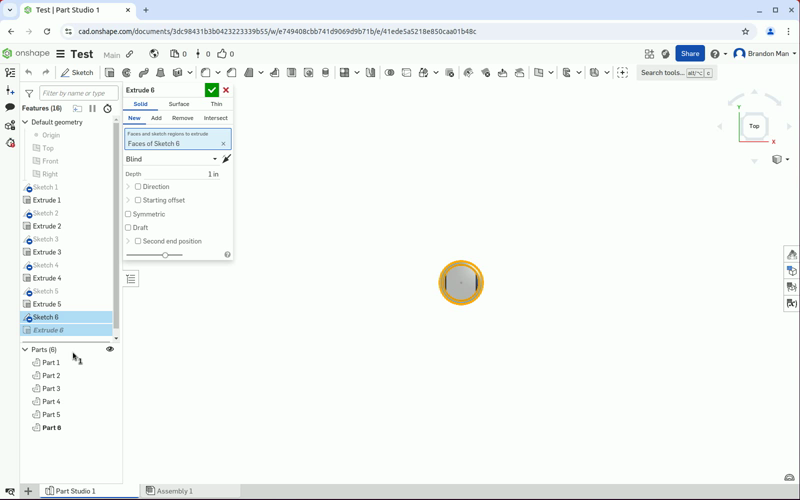
mouse_move(143, 106)
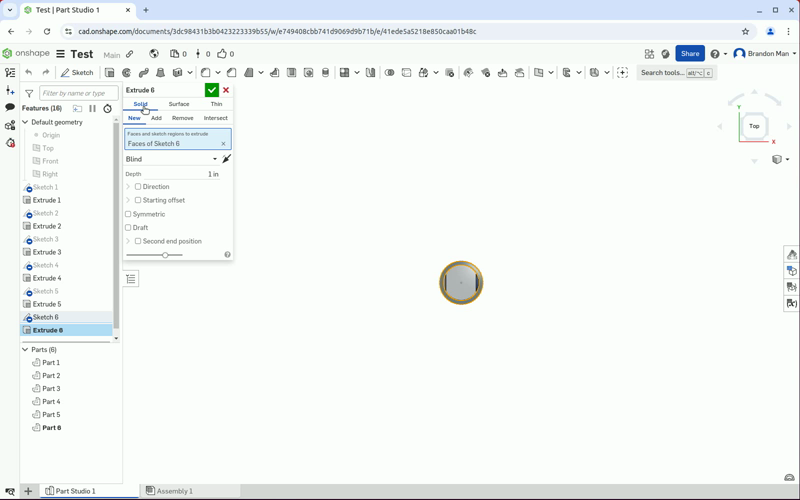
click(143, 106)
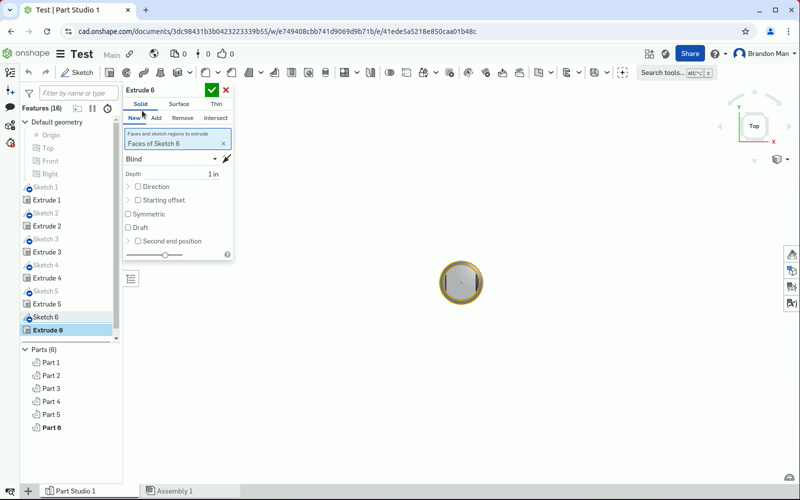
mouse_move(137, 120)
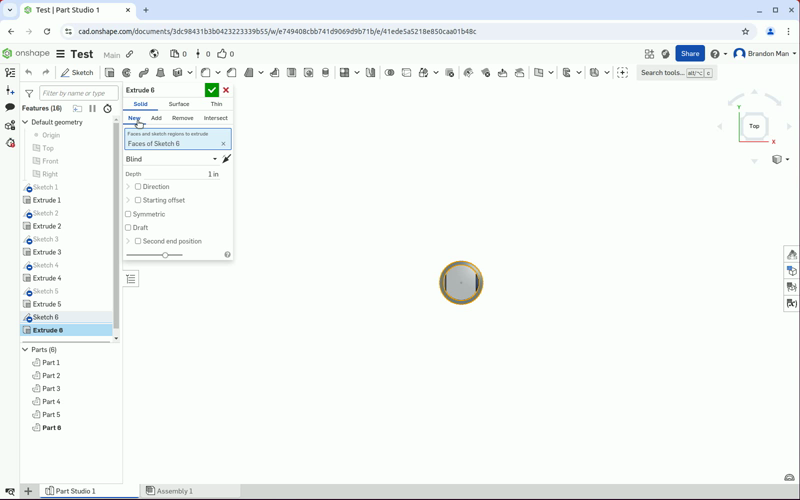
click(137, 120)
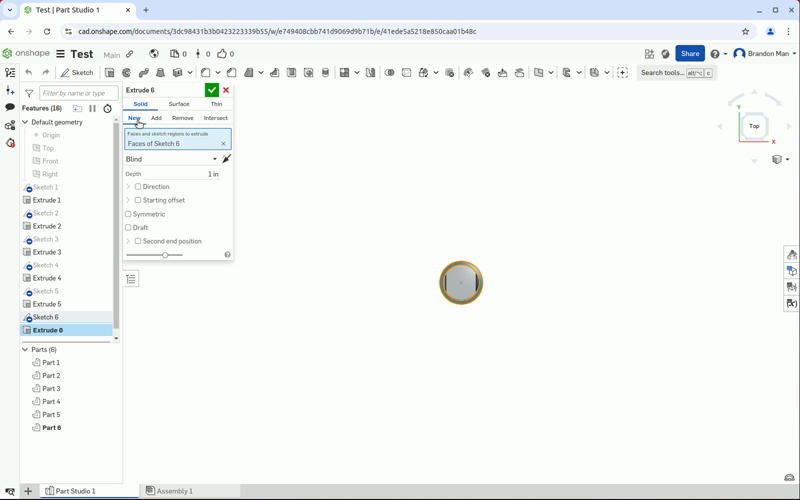
key(tab, 4)
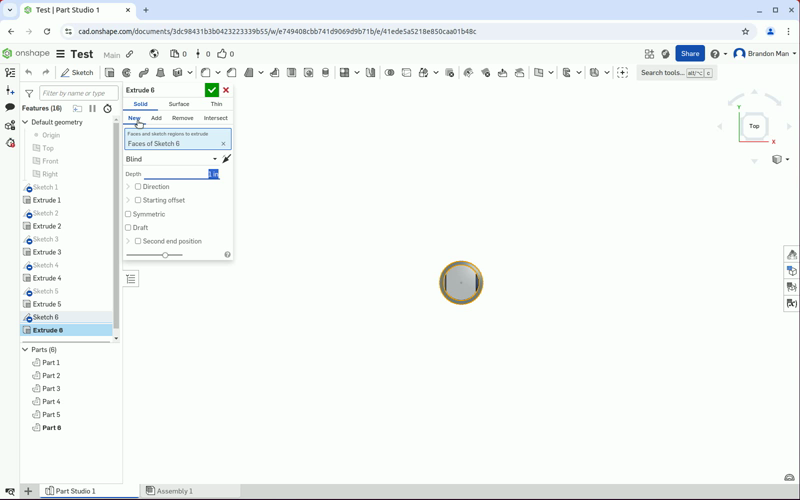
text(-6.258)
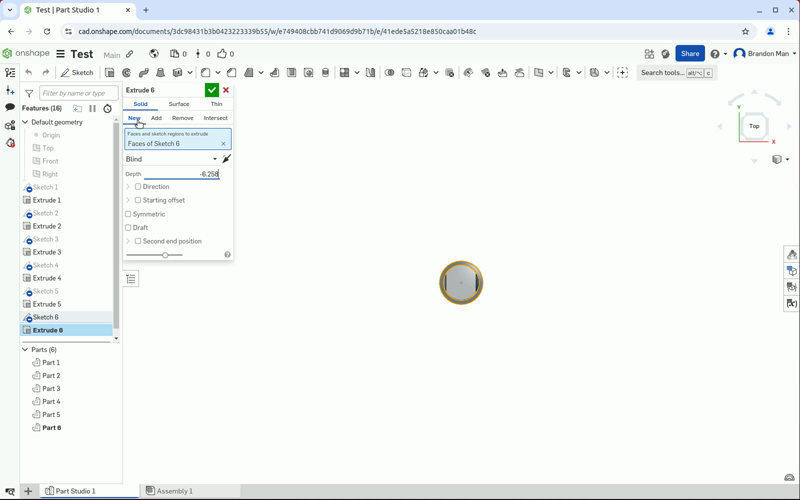
key(enter)
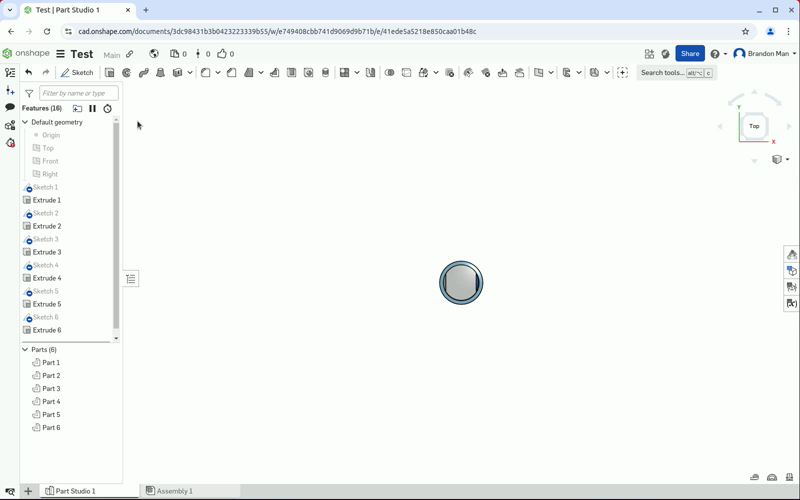
key(shift+h)
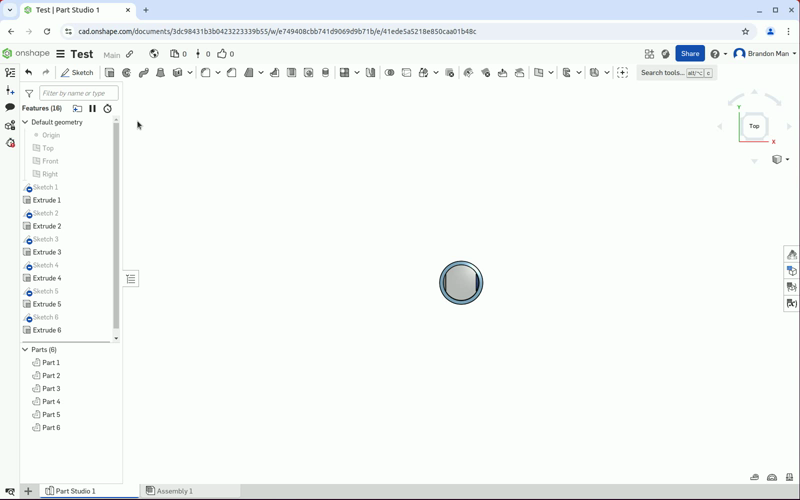
key(shift+h)
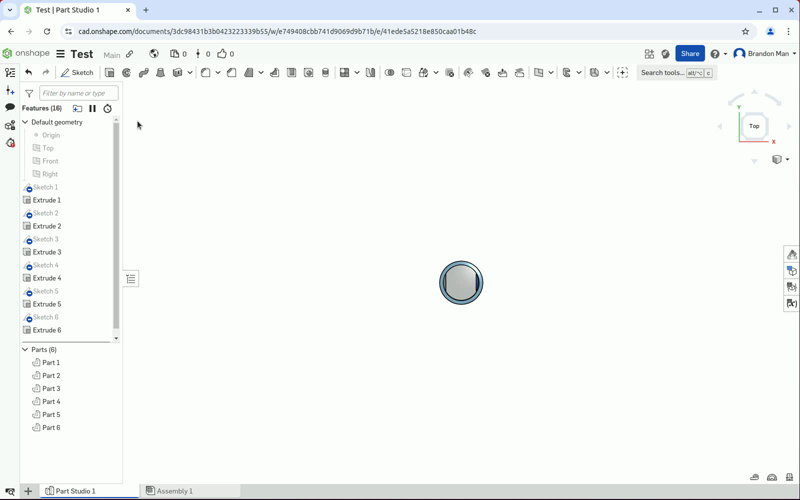
mouse_move(69, 189)
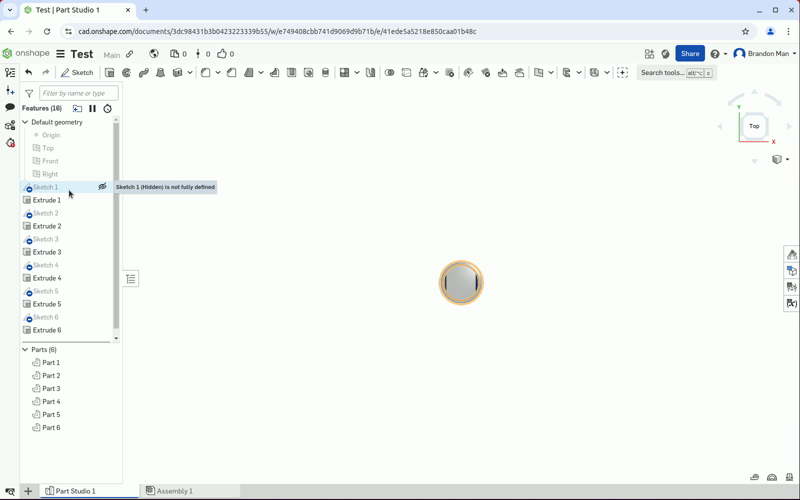
click(69, 189)
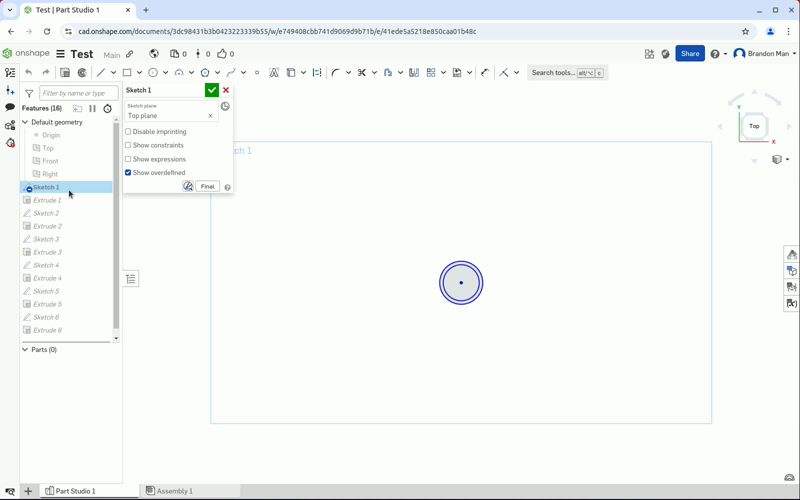
mouse_move(229, 92)
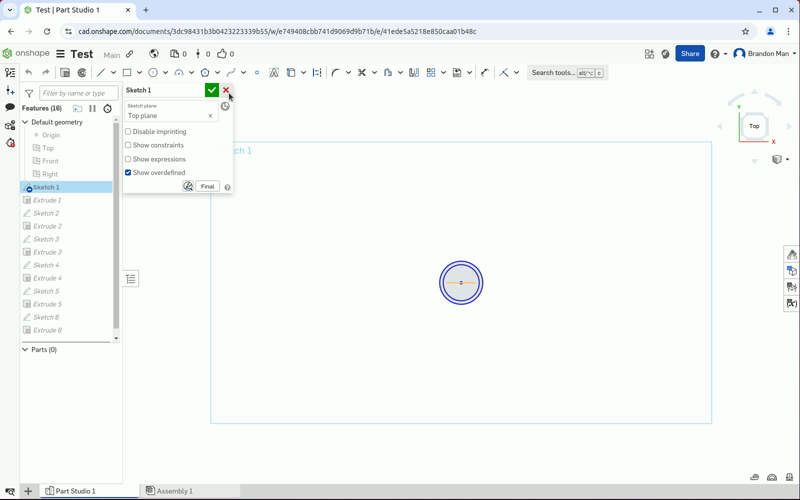
click(229, 92)
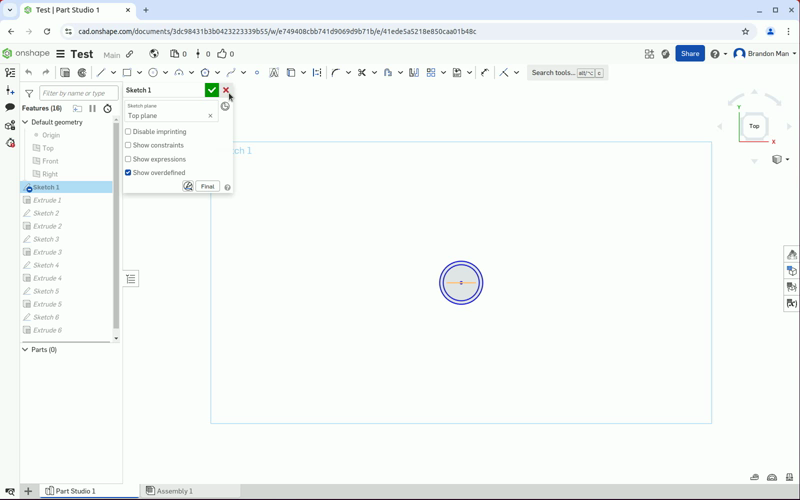
key(shift+s)
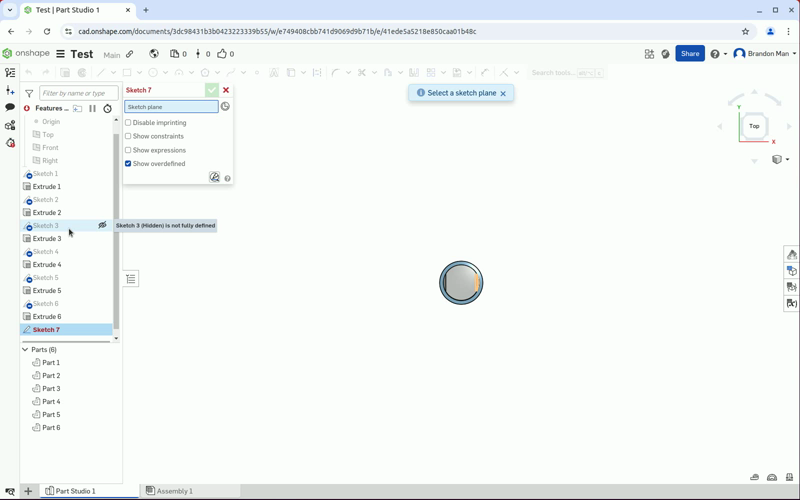
scroll(3)
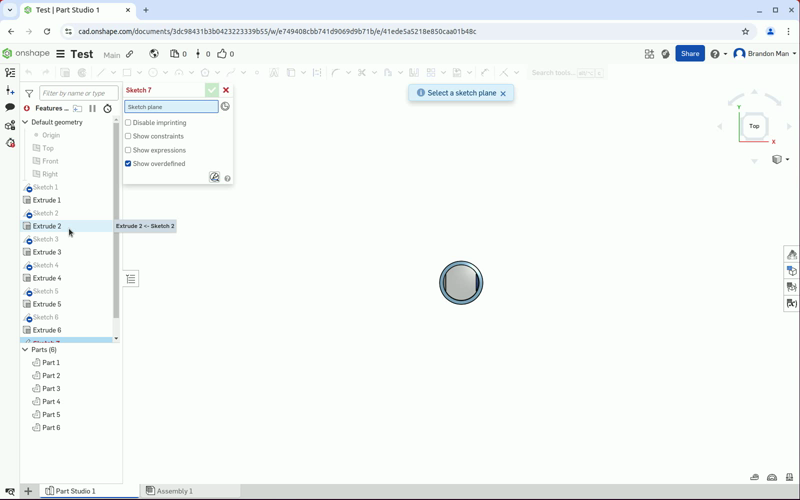
mouse_move(69, 150)
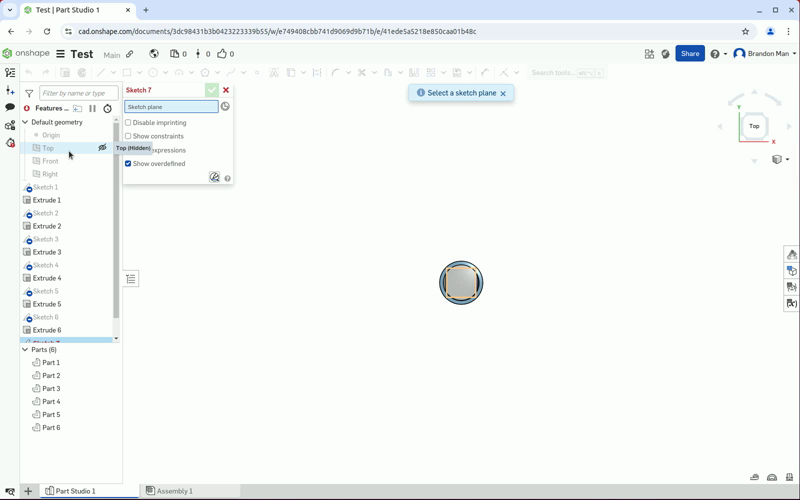
click(69, 150)
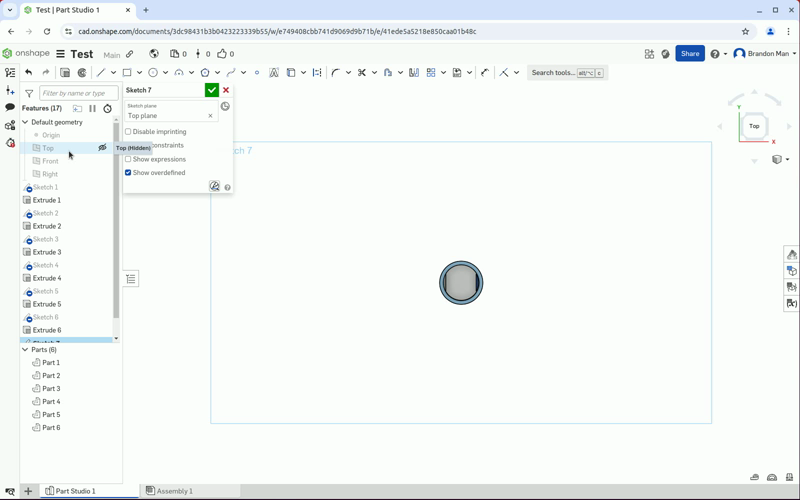
mouse_move(73, 352)
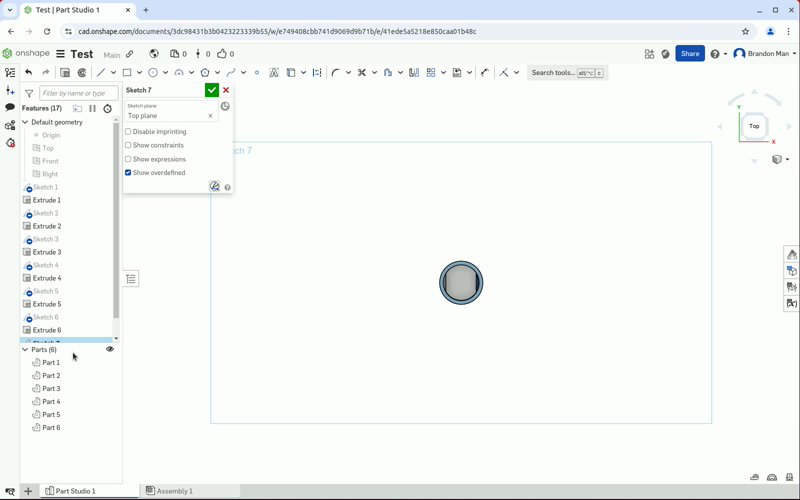
key(y)
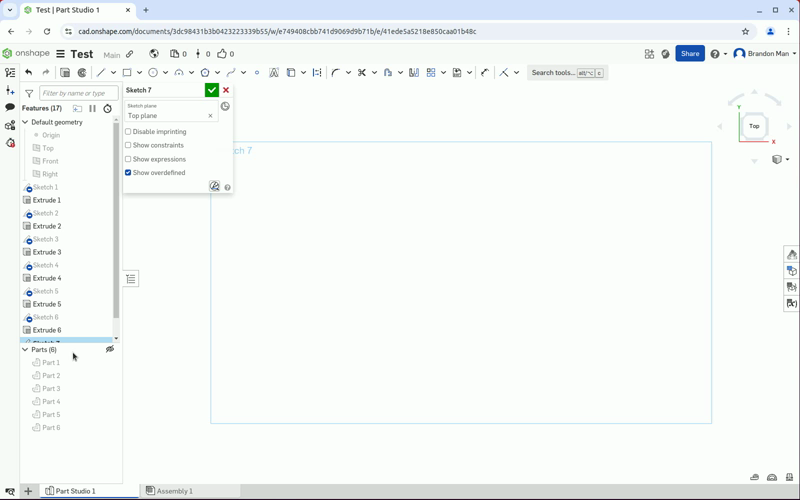
key(l)
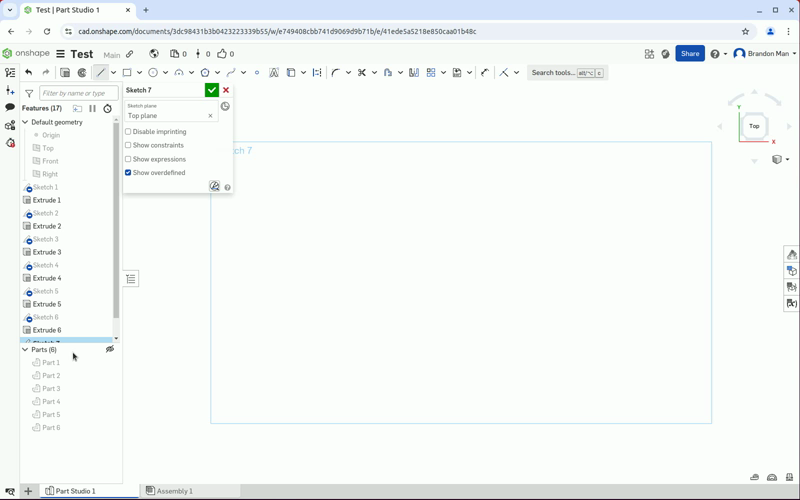
key_down(shift)
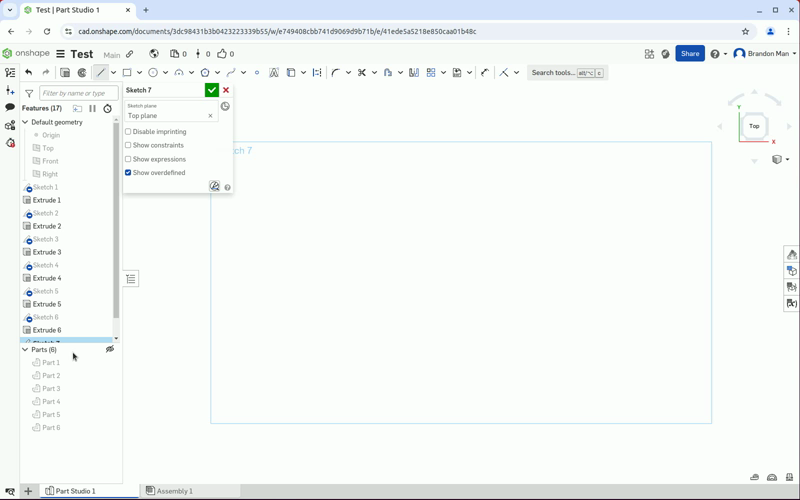
mouse_move(445, 291)
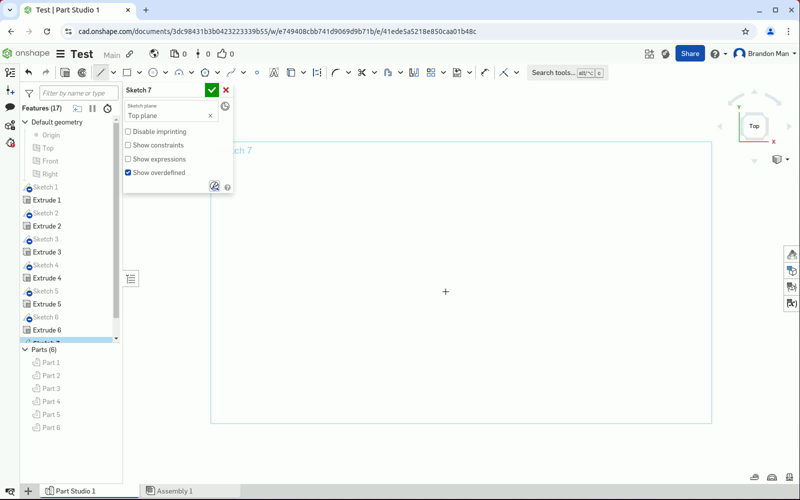
click(445, 291)
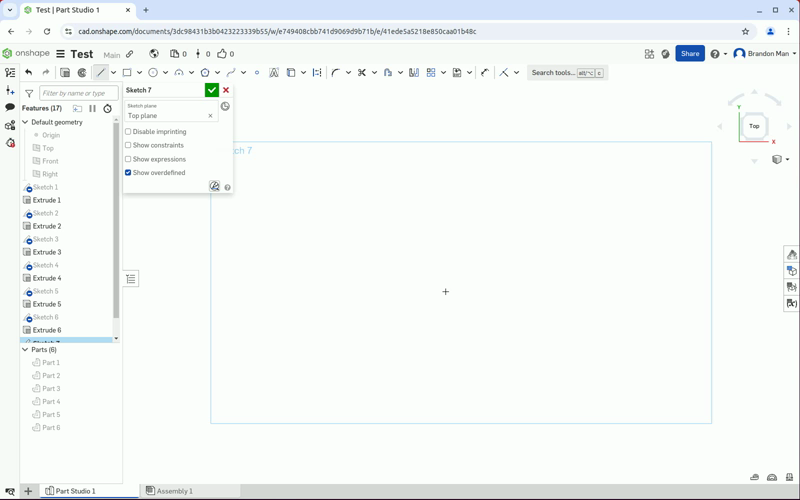
key_up(shift)
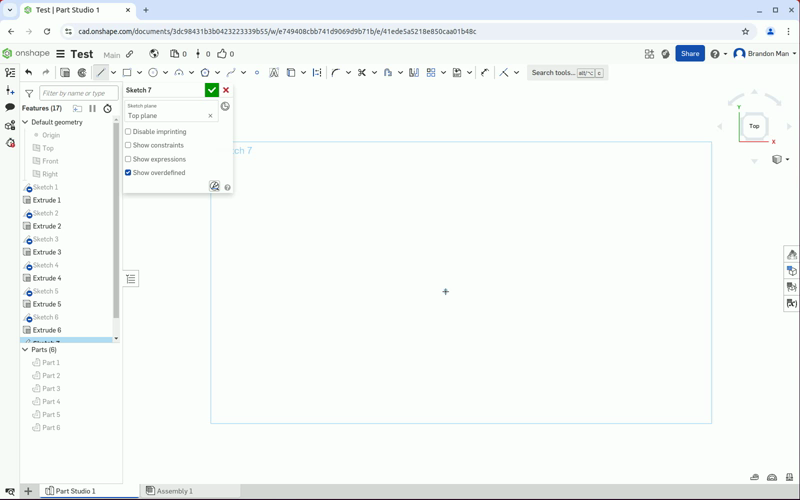
key_down(shift)
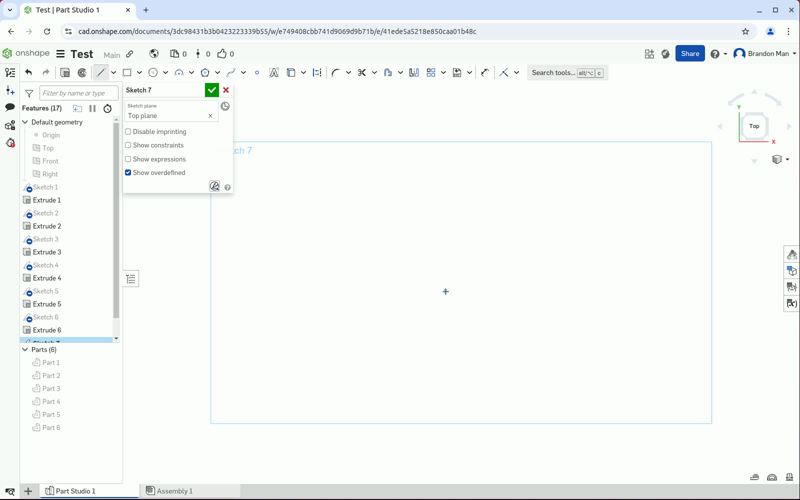
mouse_move(475, 291)
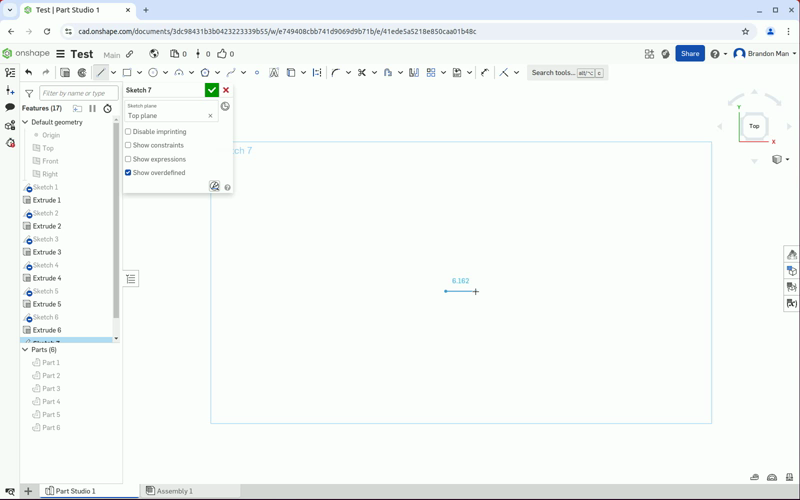
mouse_move(445, 273)
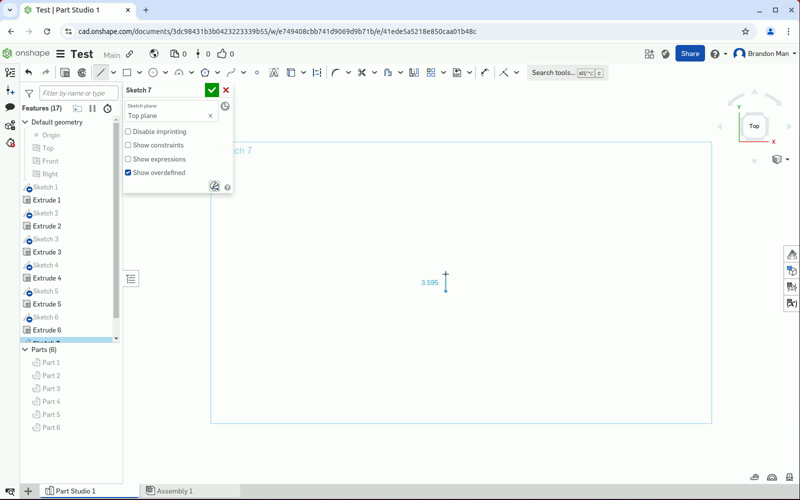
click(445, 273)
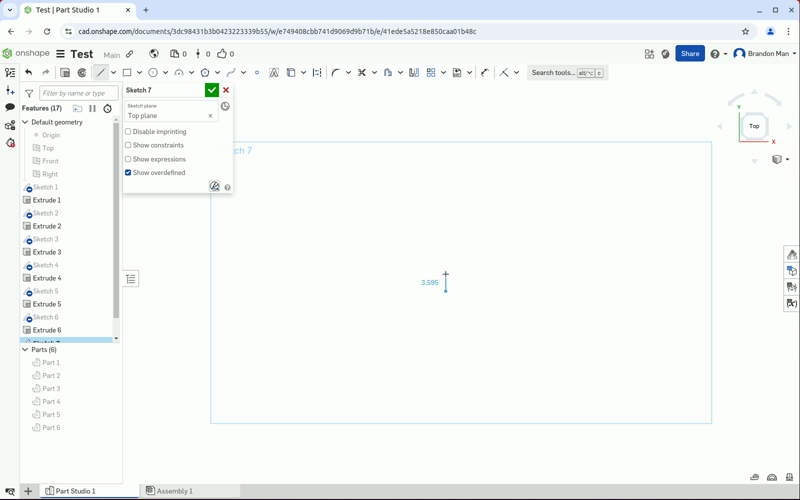
key_up(shift)
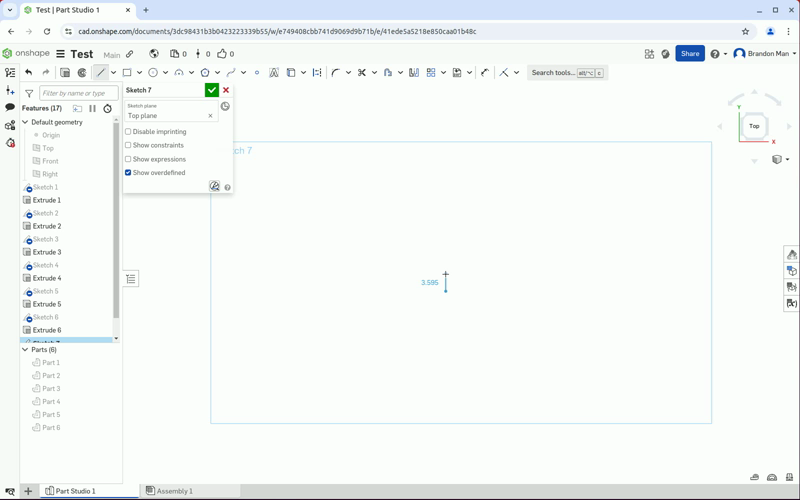
key(esc)
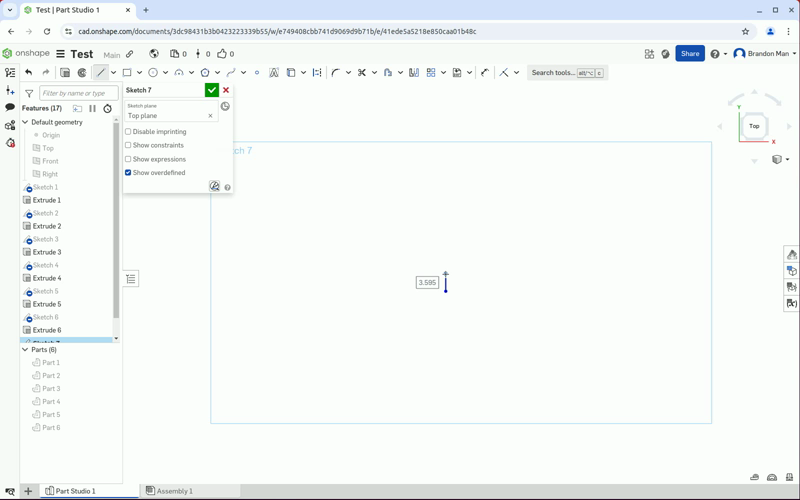
key(a)
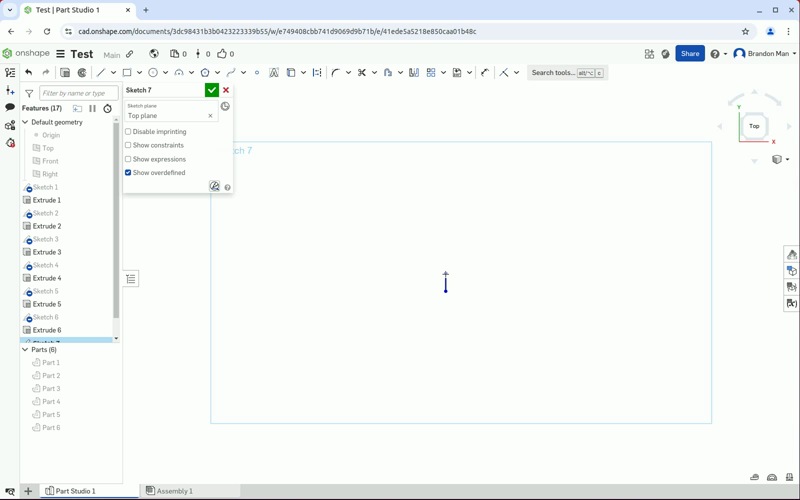
mouse_move(445, 273)
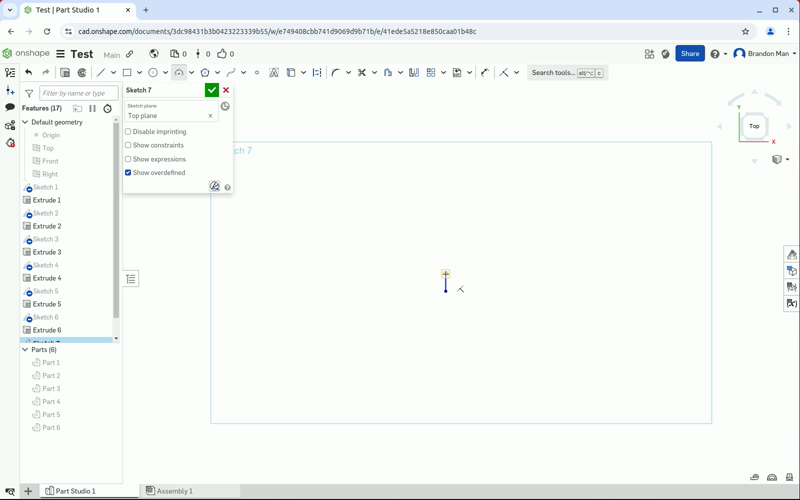
click(445, 273)
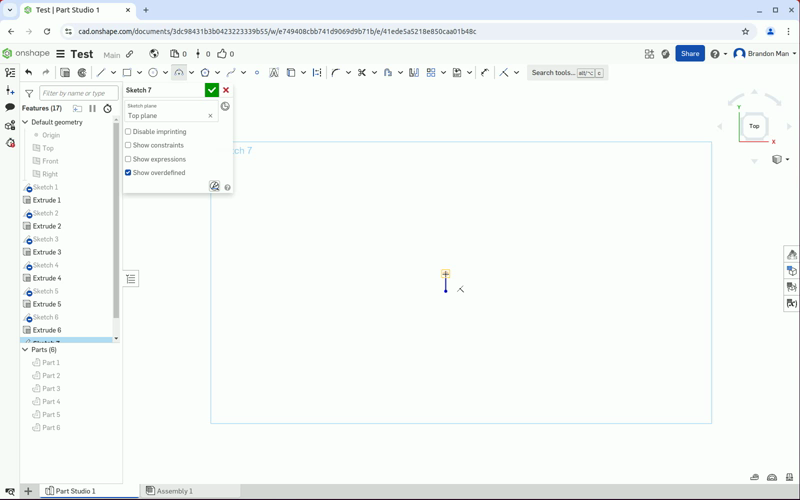
mouse_move(445, 291)
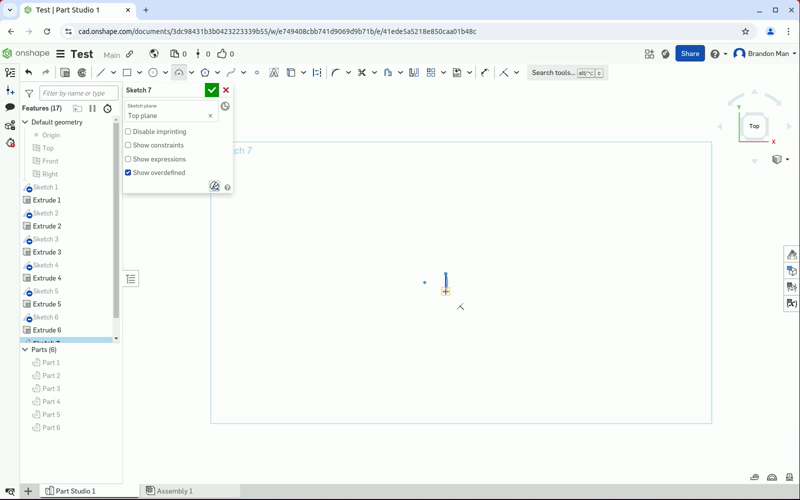
click(445, 291)
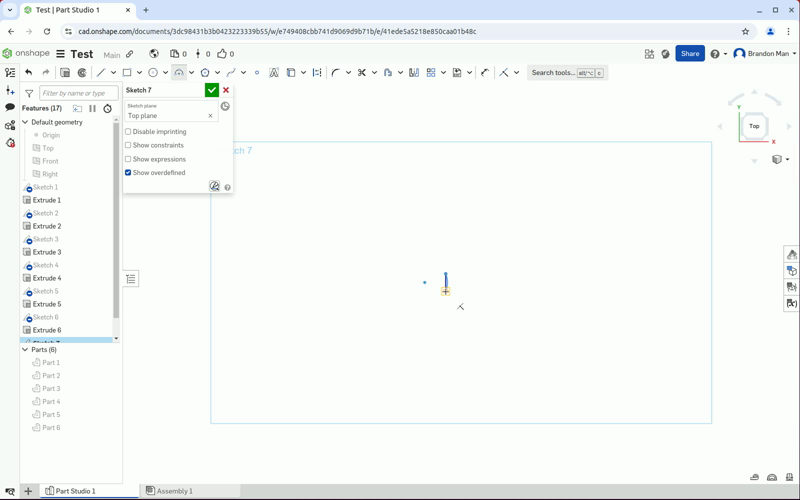
key_down(shift)
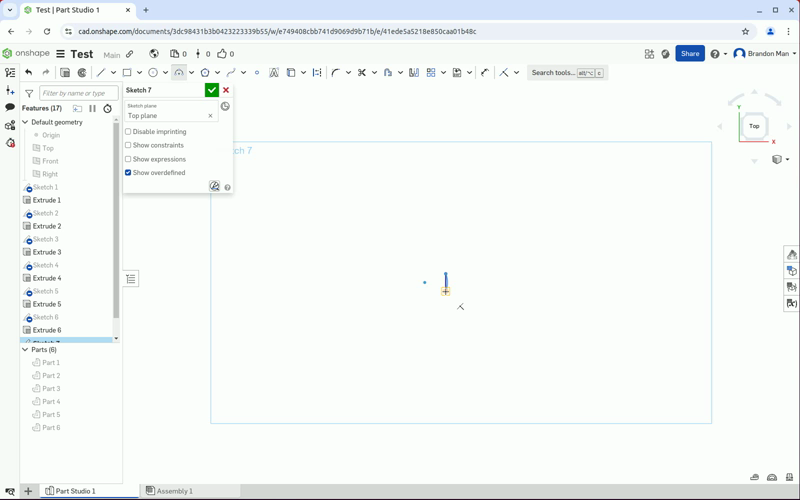
mouse_move(443, 282)
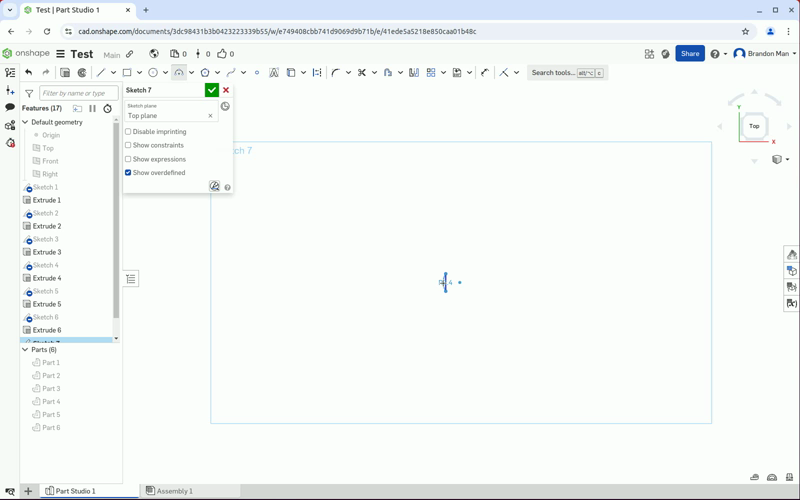
click(443, 282)
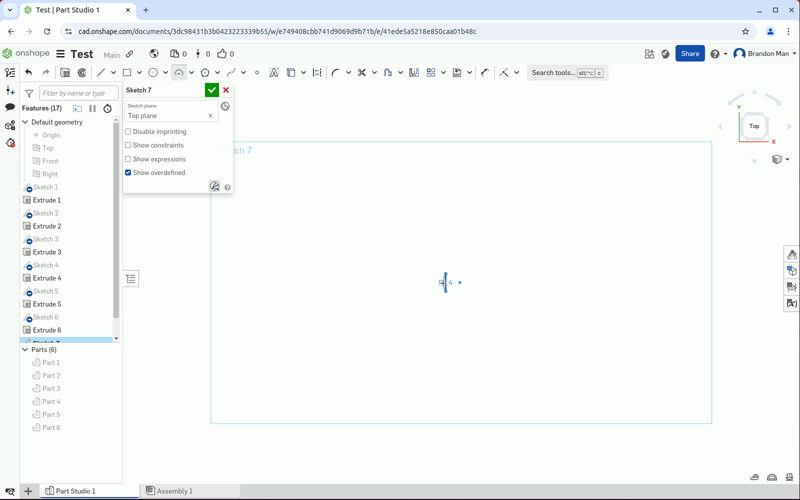
key_up(shift)
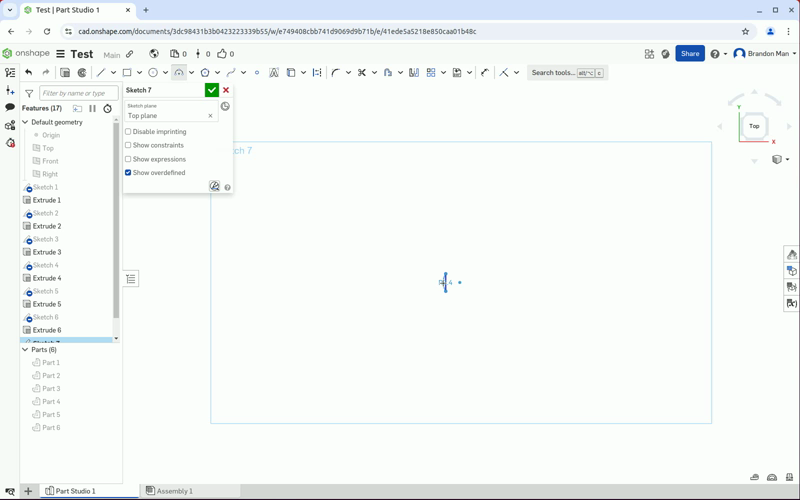
key(esc)
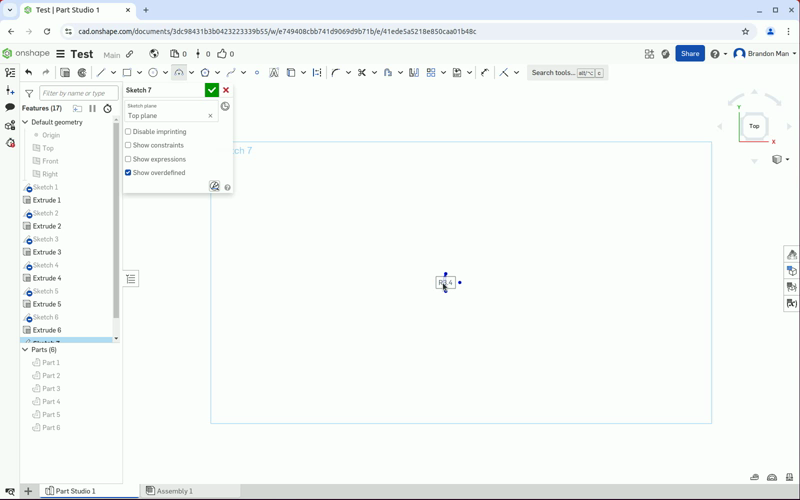
mouse_move(444, 287)
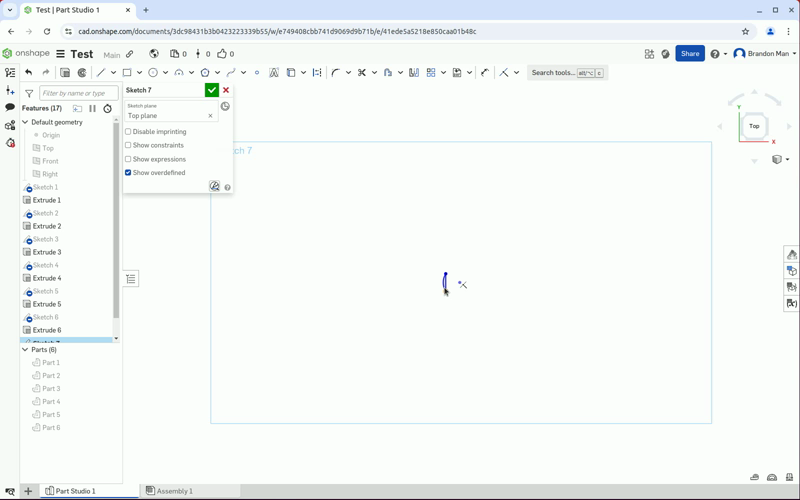
scroll(6)
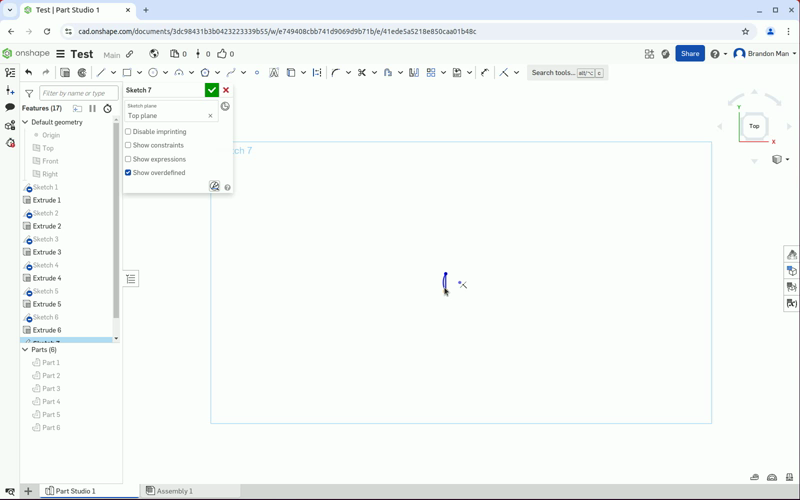
scroll(6)
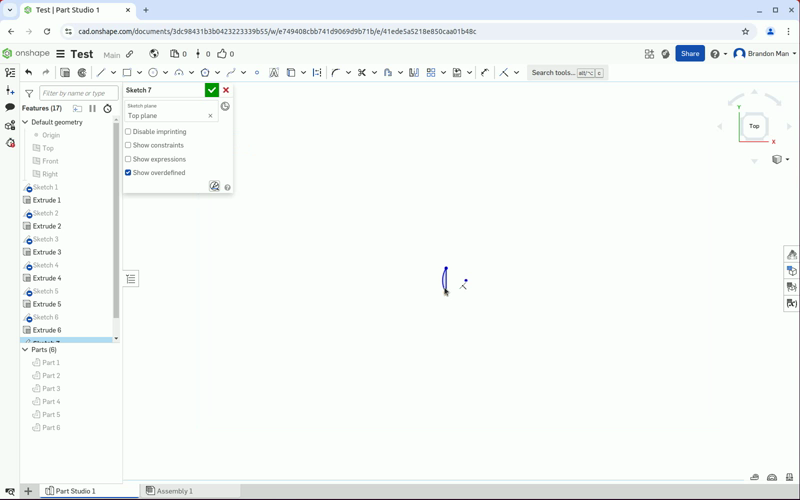
scroll(6)
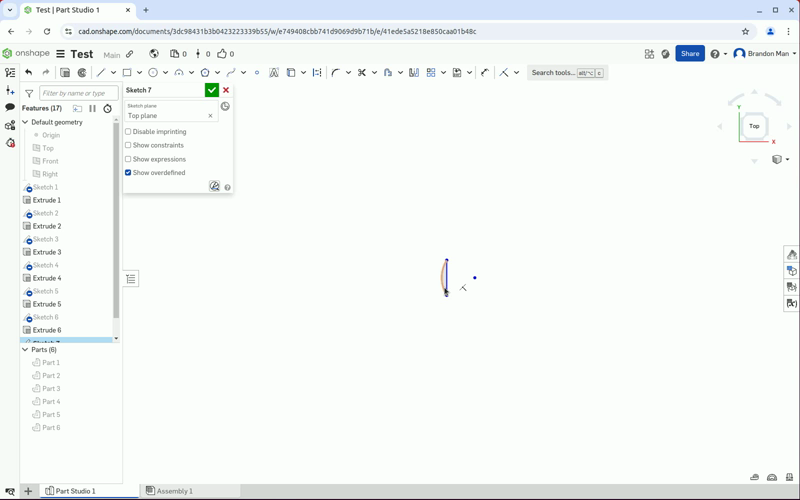
scroll(6)
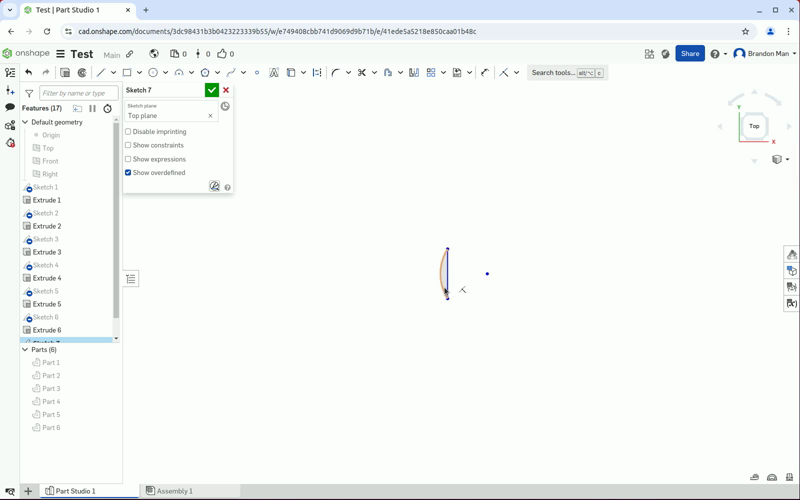
scroll(6)
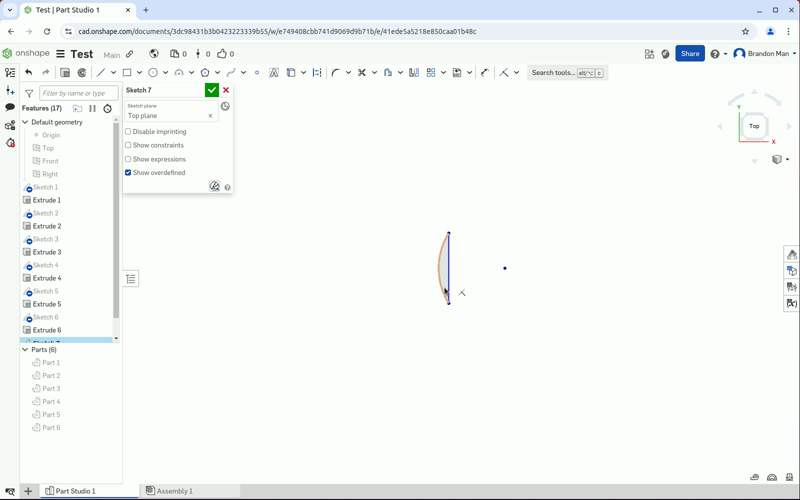
scroll(6)
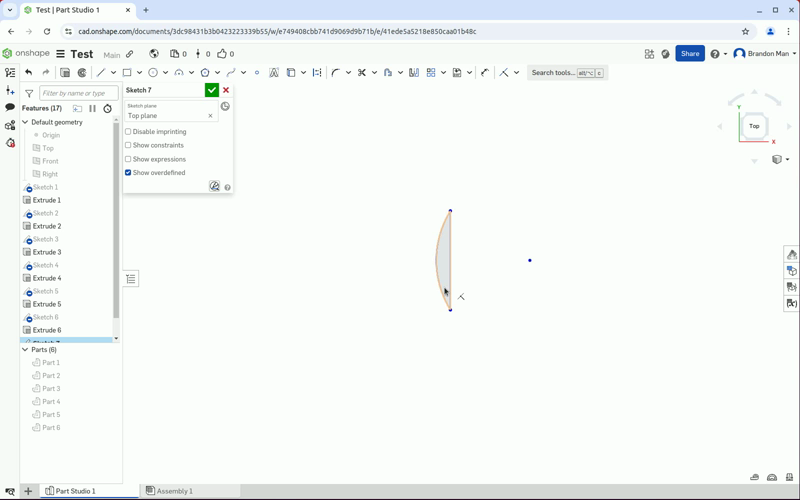
scroll(6)
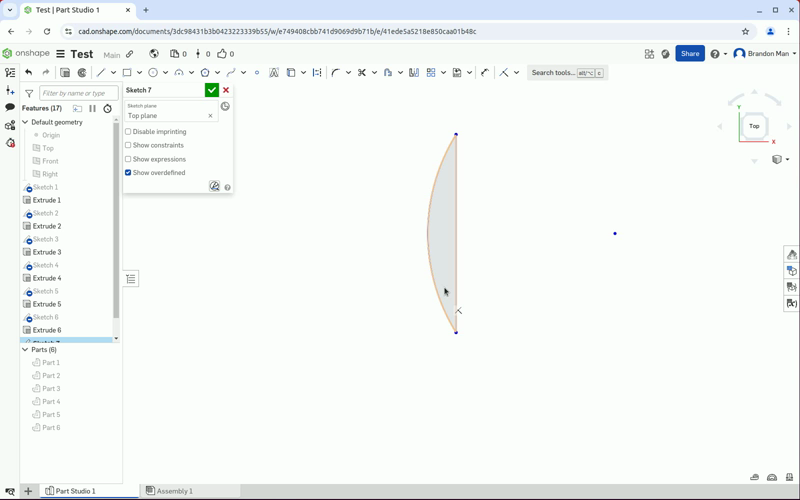
click(444, 287)
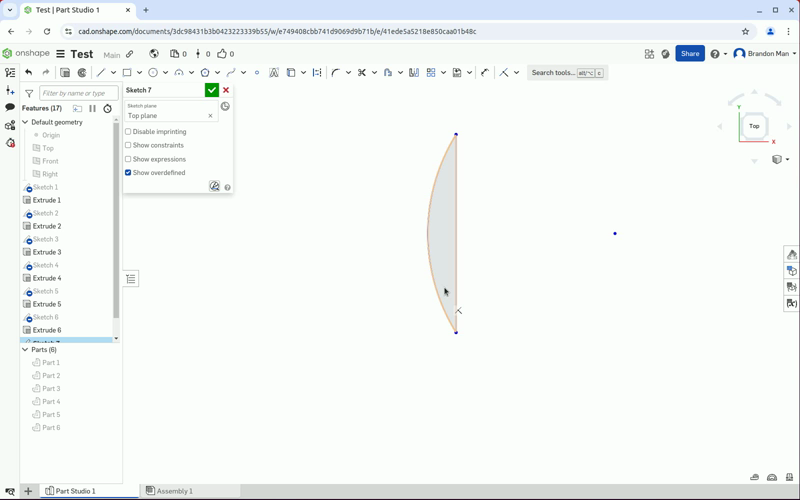
scroll(-6)
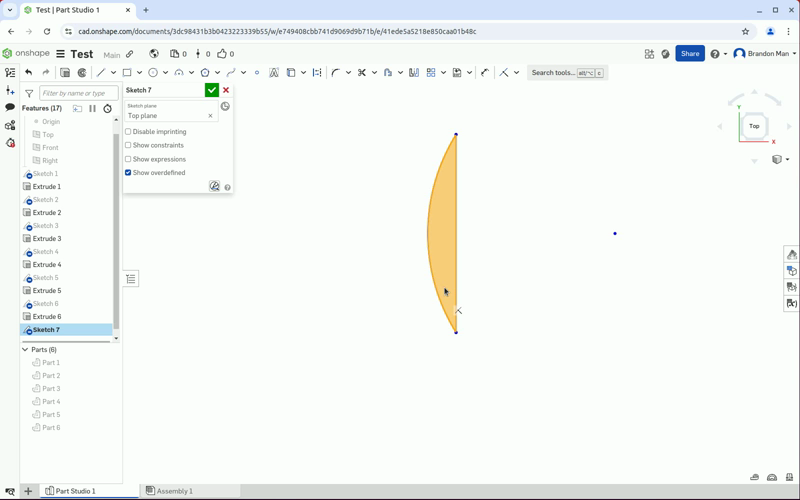
scroll(-6)
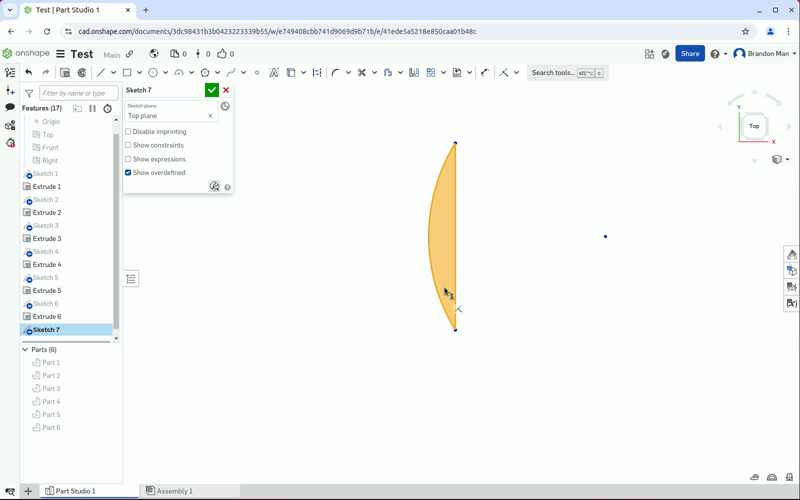
scroll(-6)
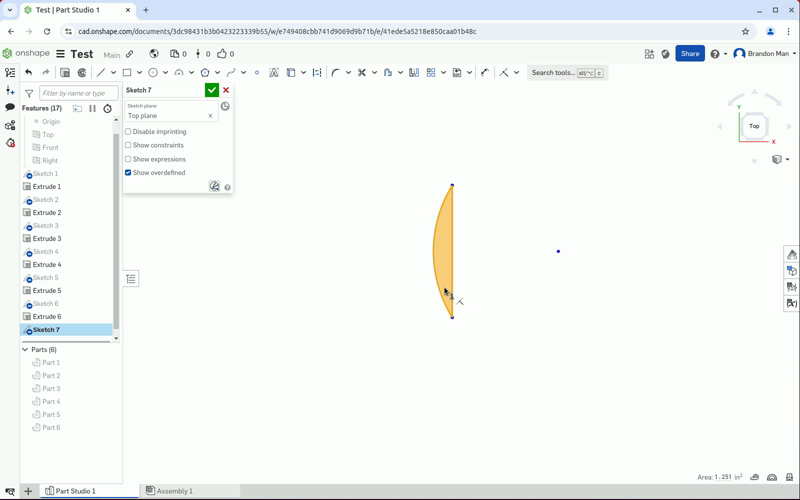
scroll(-6)
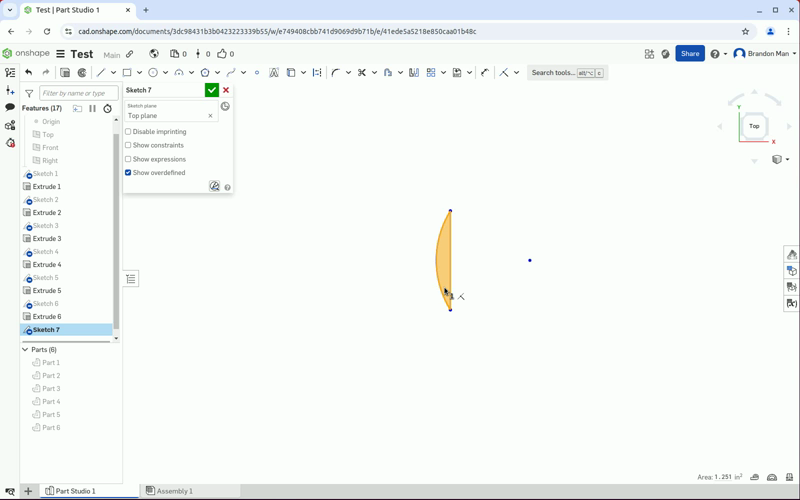
scroll(-6)
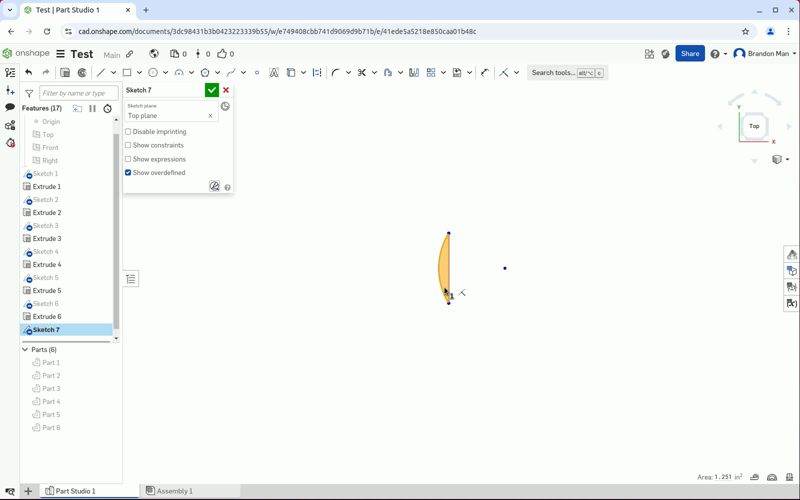
scroll(-6)
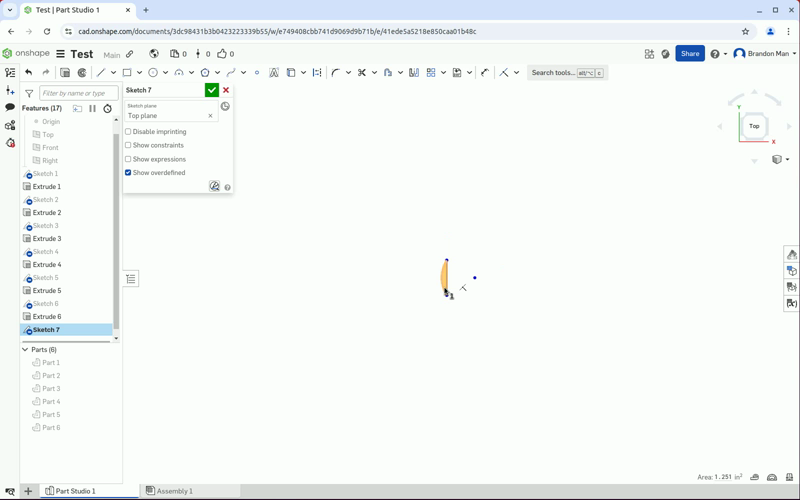
scroll(-6)
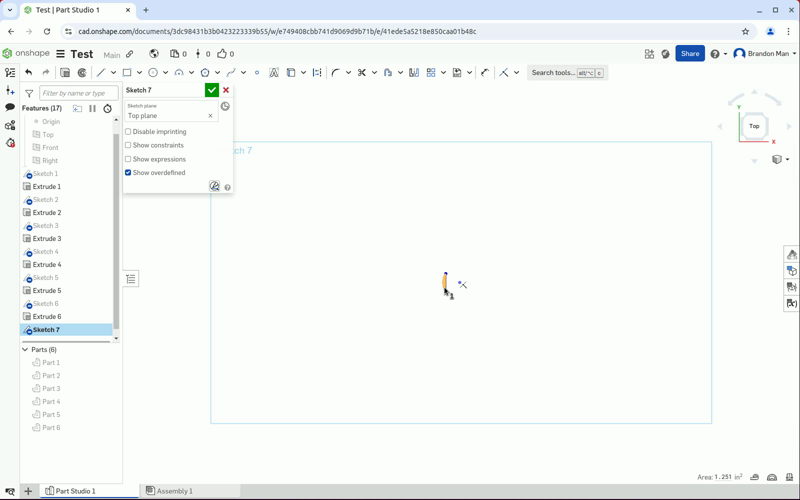
mouse_move(73, 352)
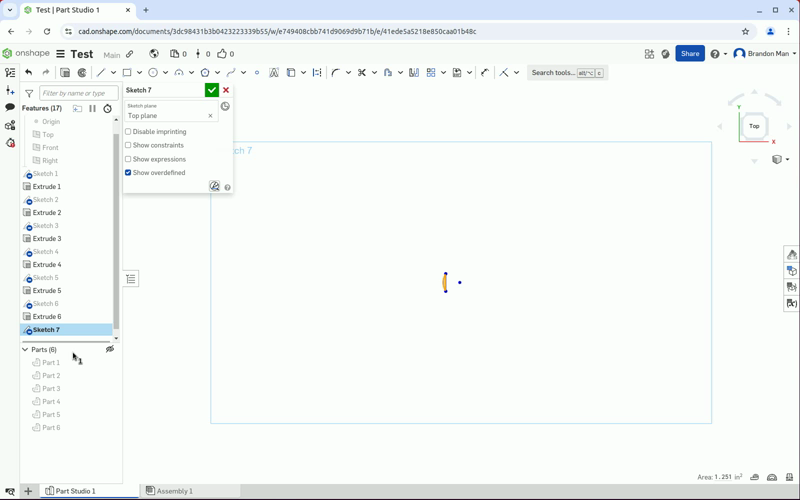
key(shift+y)
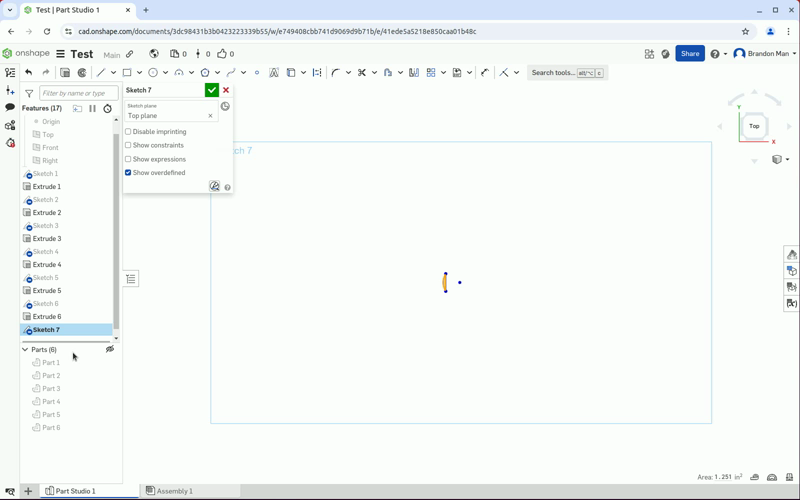
key(shift+e)
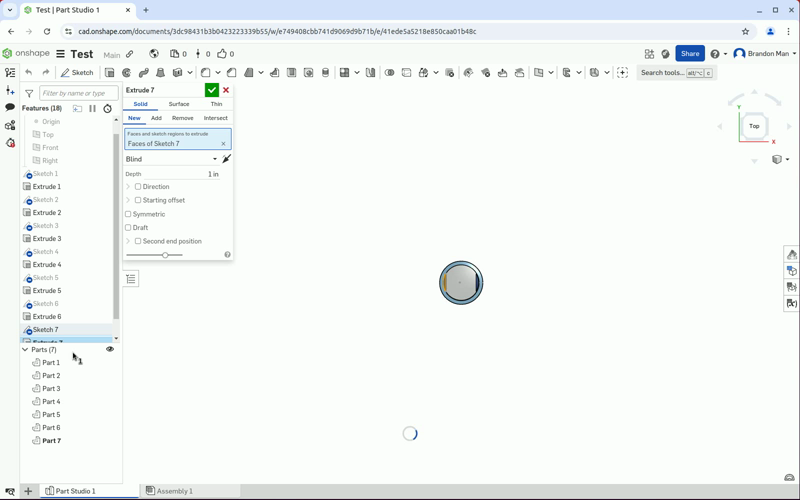
mouse_move(143, 106)
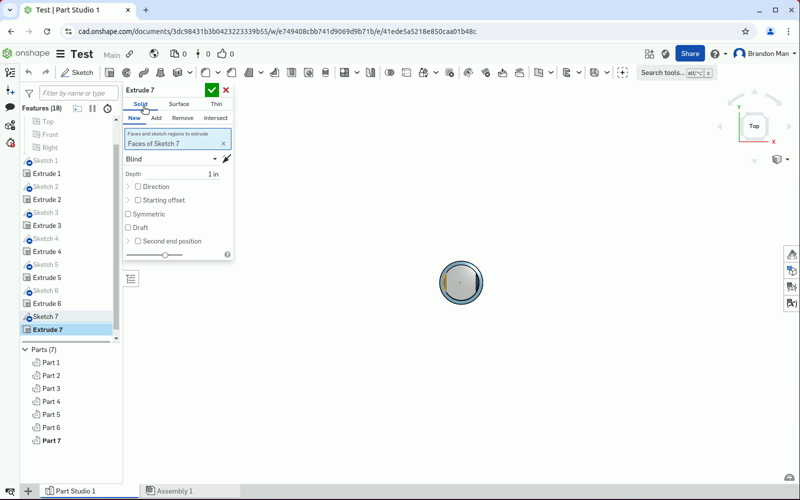
click(143, 106)
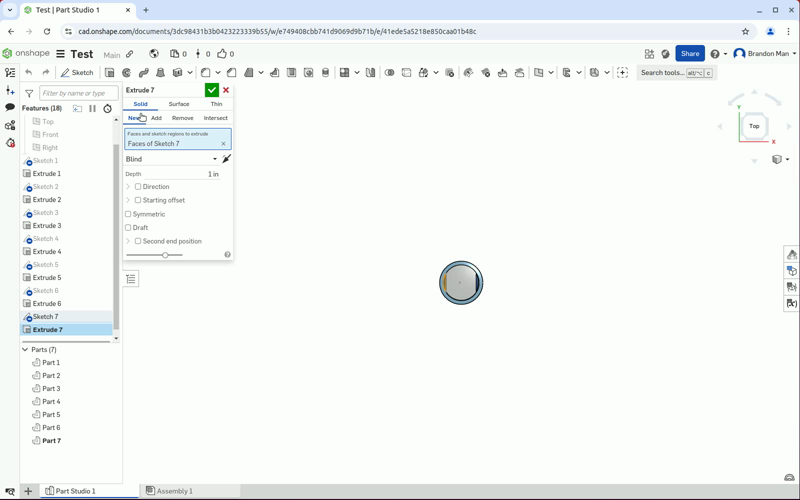
mouse_move(137, 120)
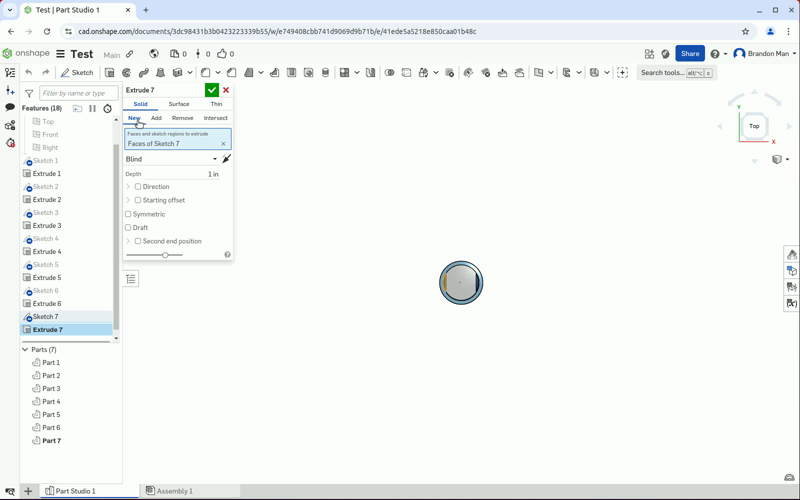
click(137, 120)
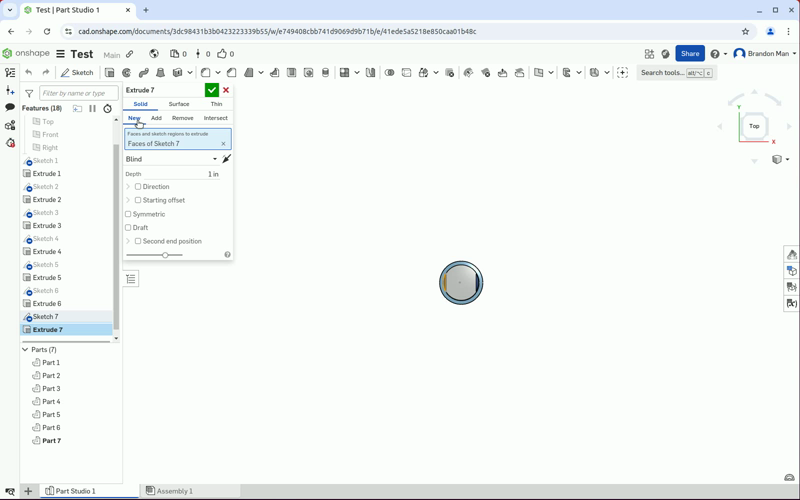
key(tab, 4)
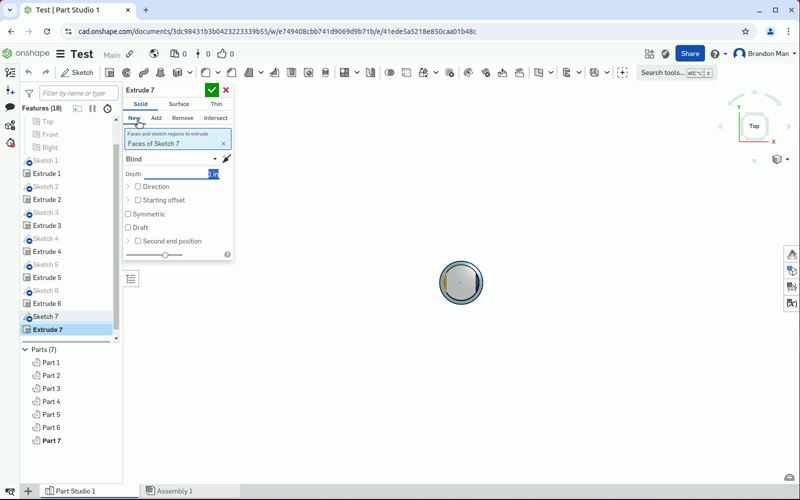
text(-6.258)
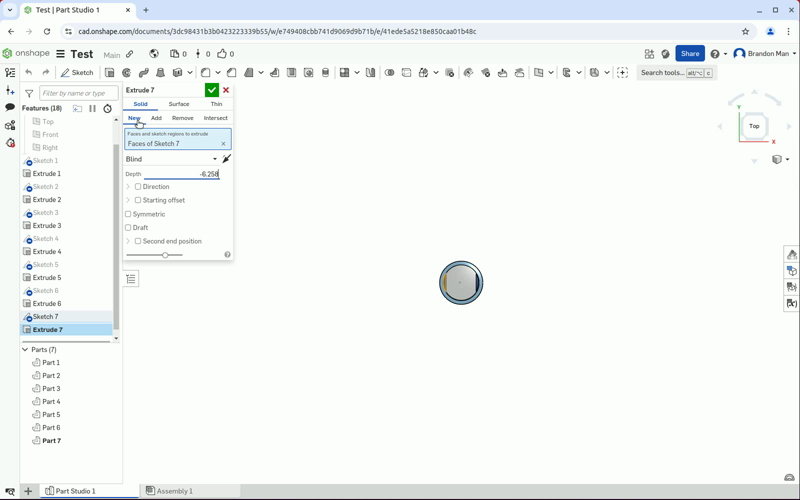
key(enter)
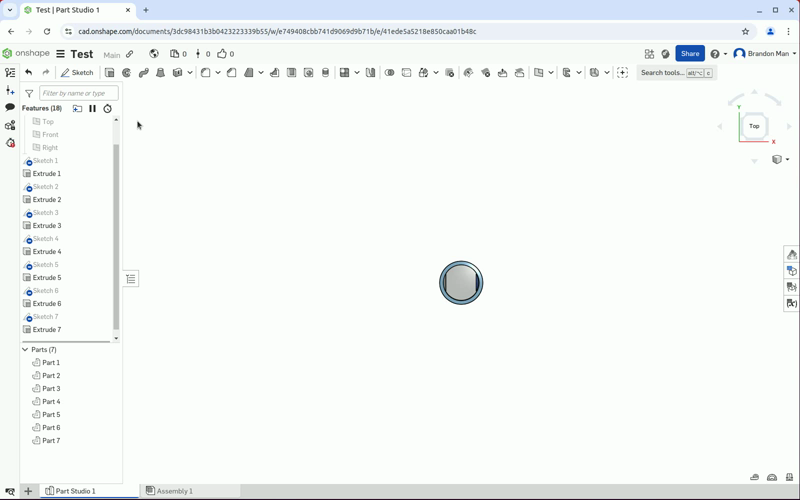
key(shift+h)
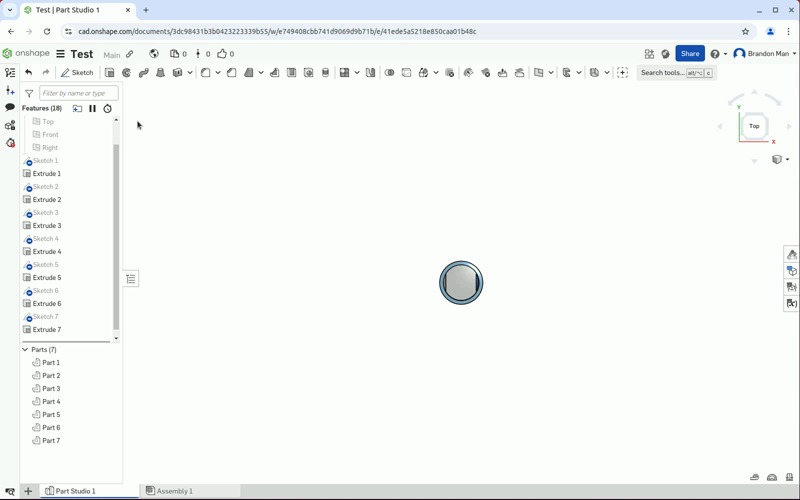
key(shift+h)
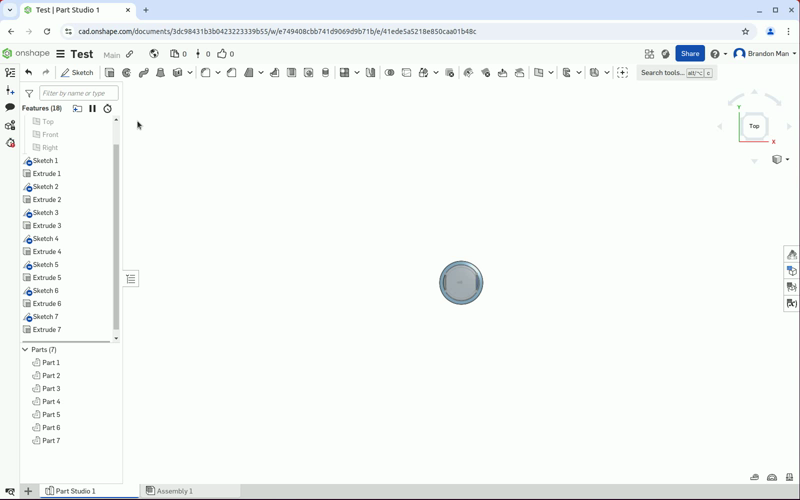
key(shift+7)
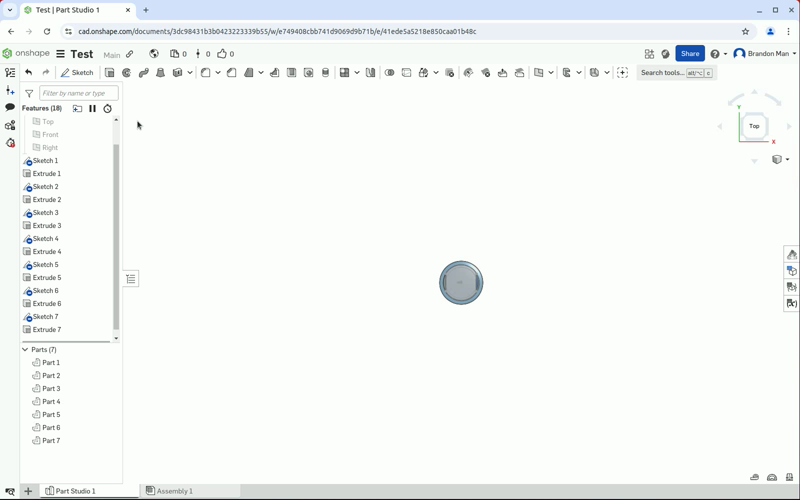
key(up, 3)
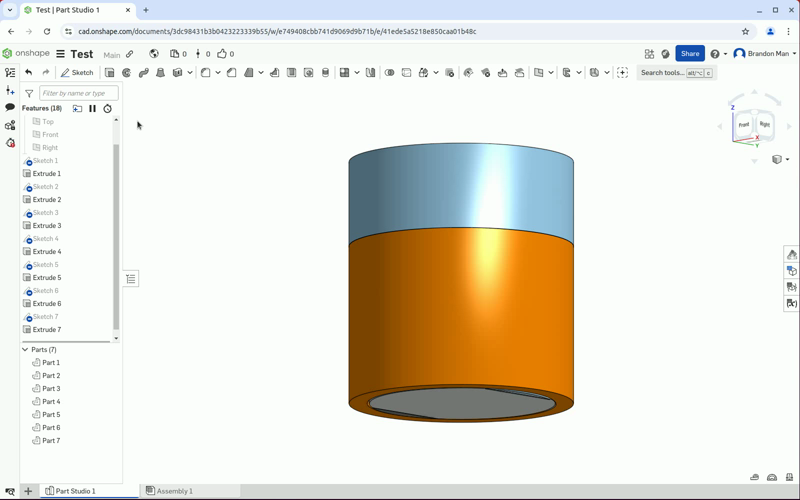
key(left, 3)
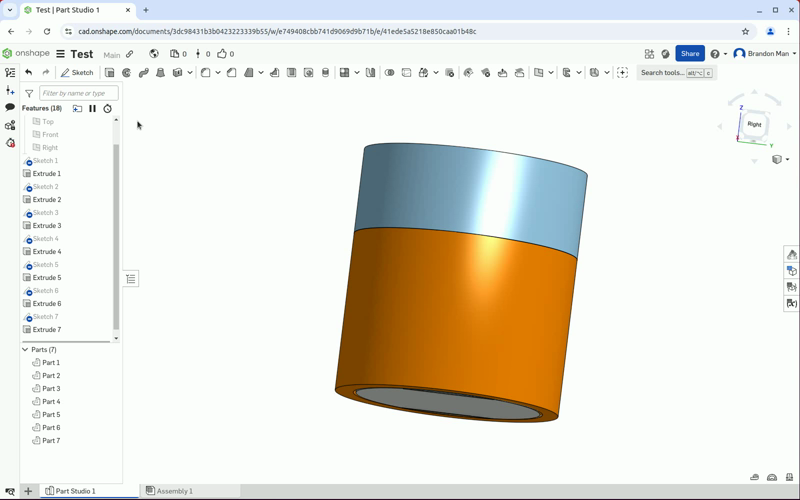
key(right, 3)
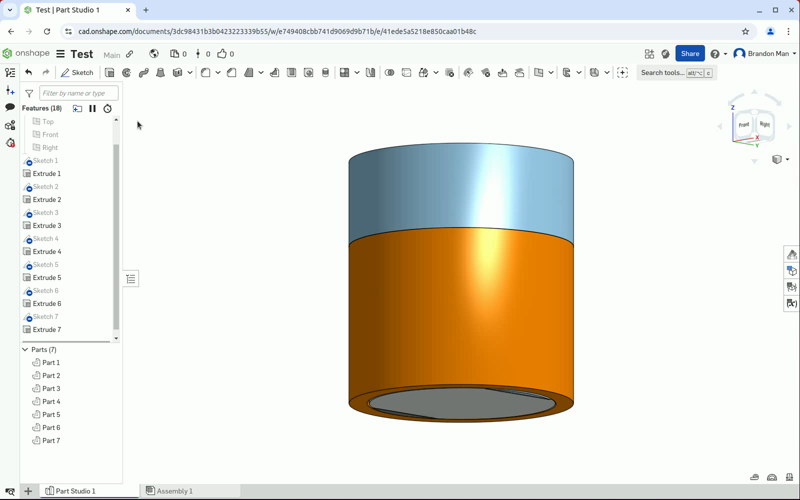
key(down, 3)
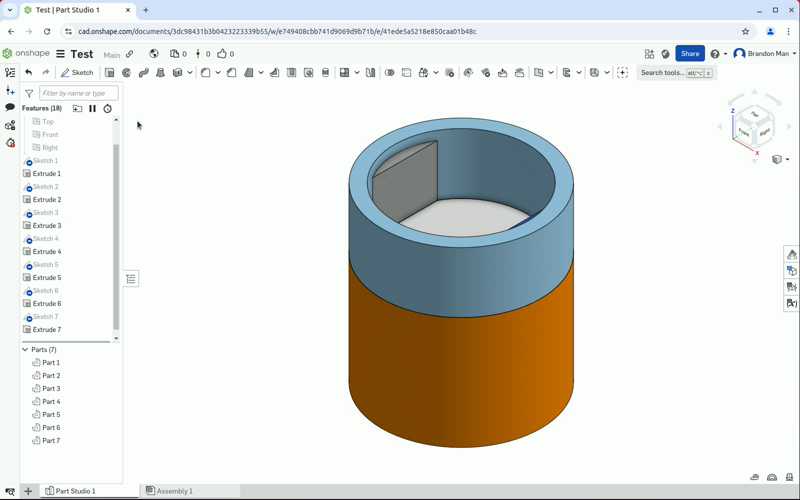
mouse_move(69, 163)
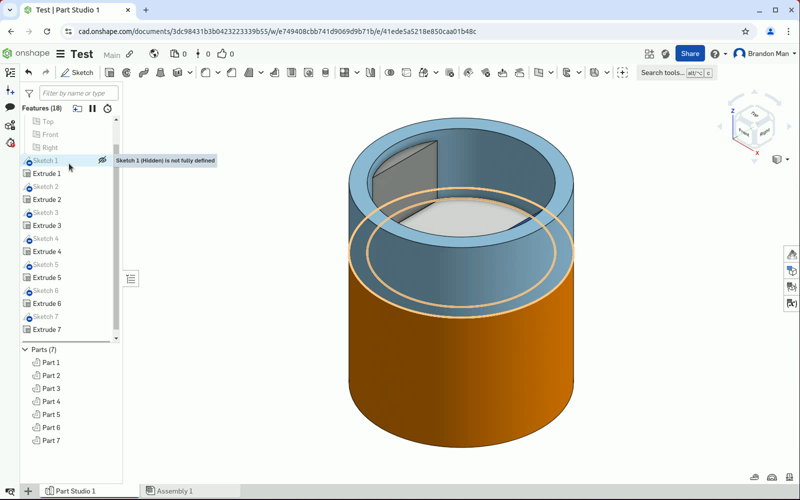
click(69, 163)